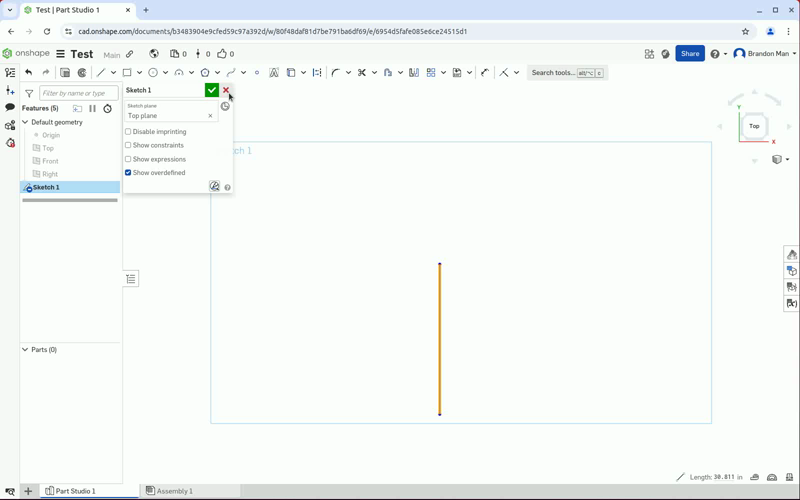
key(shift+h)
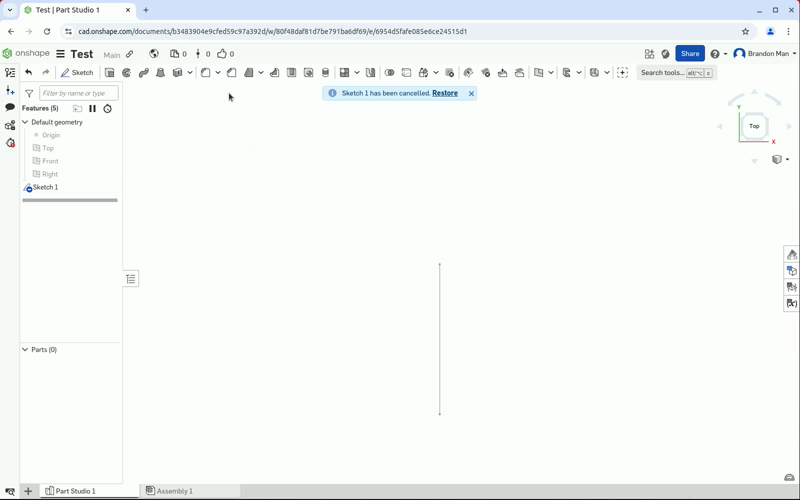
key(shift+s)
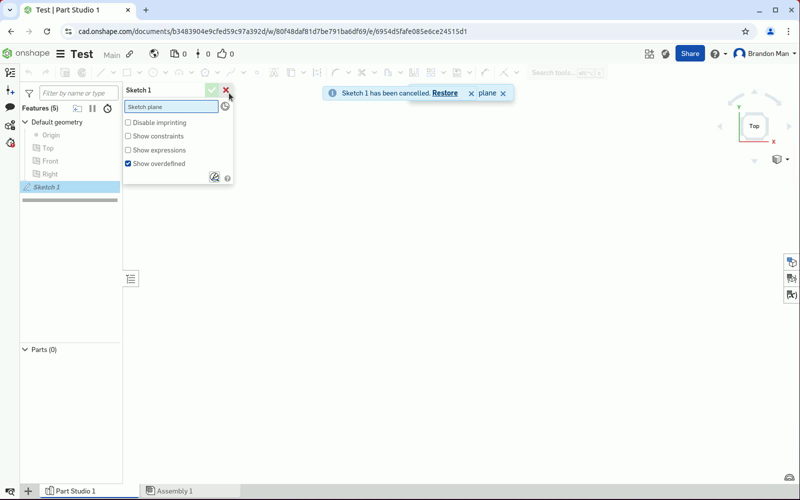
mouse_move(73, 150)
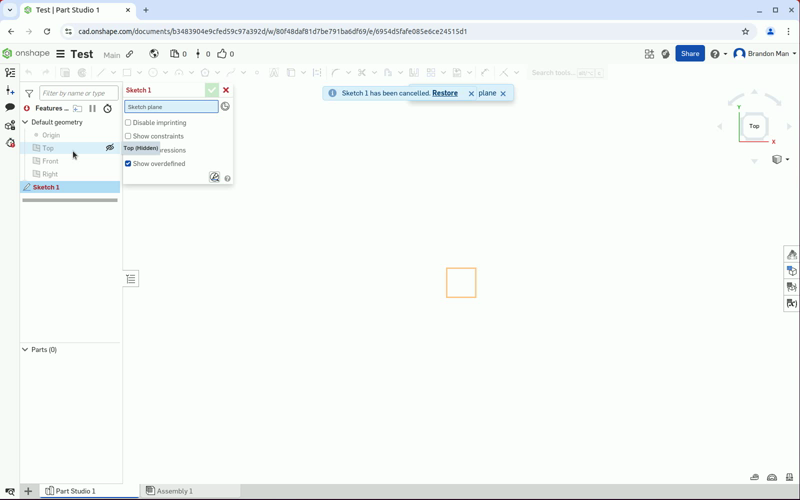
click(73, 150)
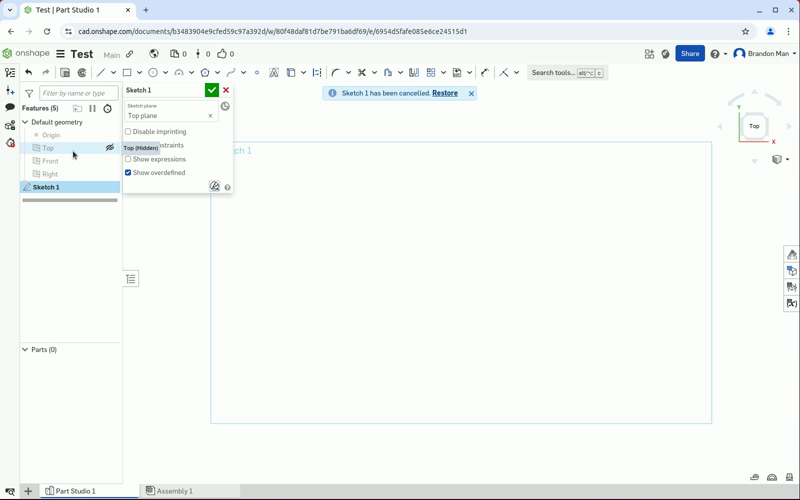
mouse_move(73, 352)
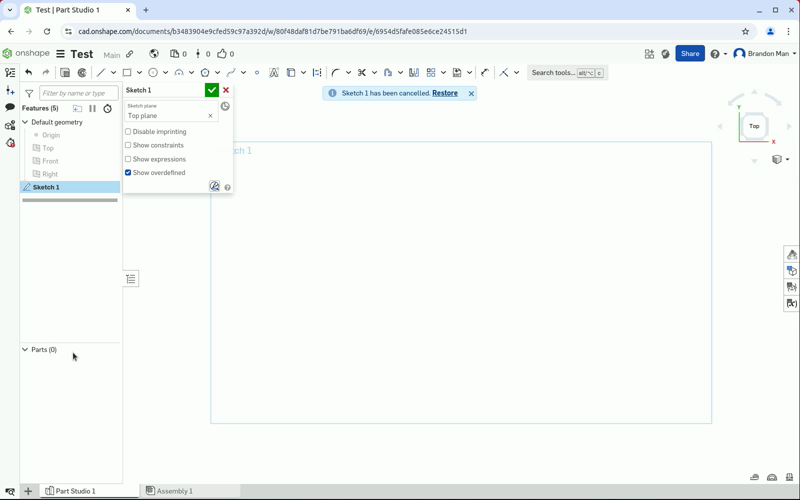
key(y)
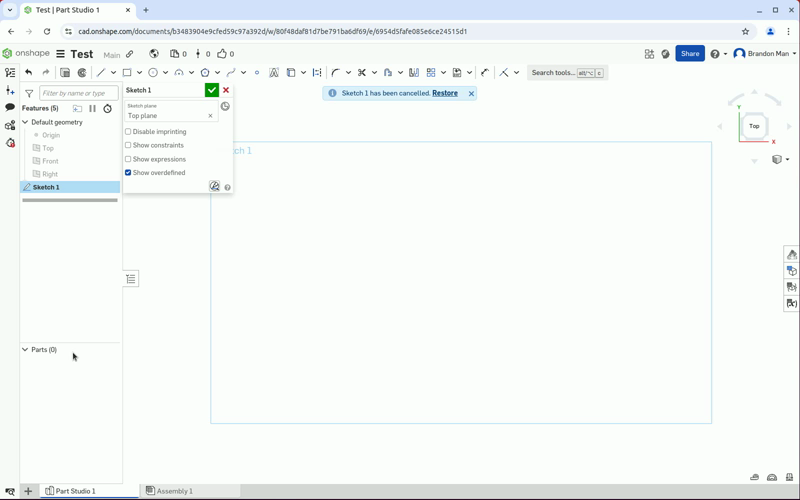
key(l)
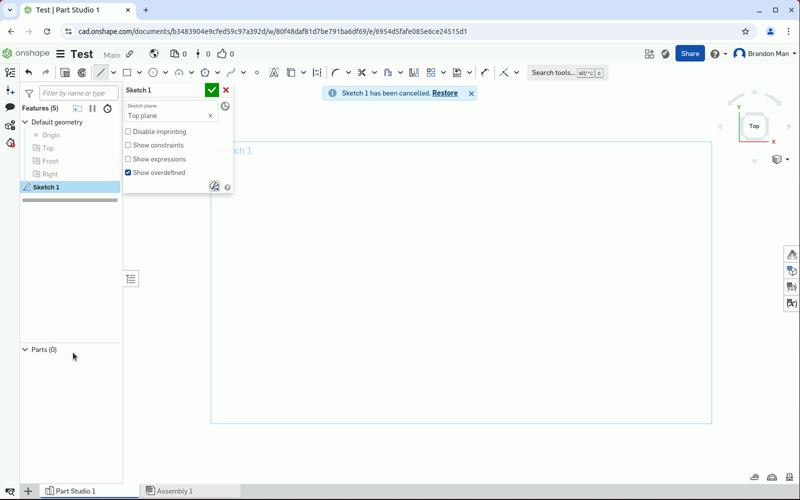
key_down(shift)
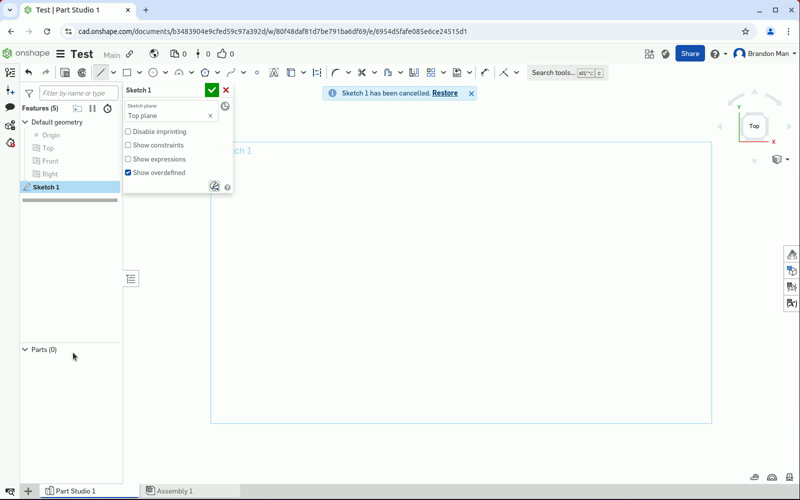
mouse_move(348, 325)
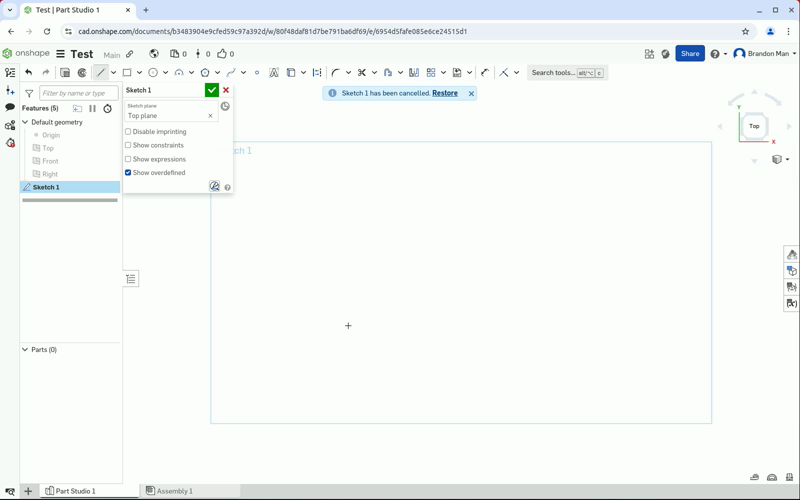
click(348, 325)
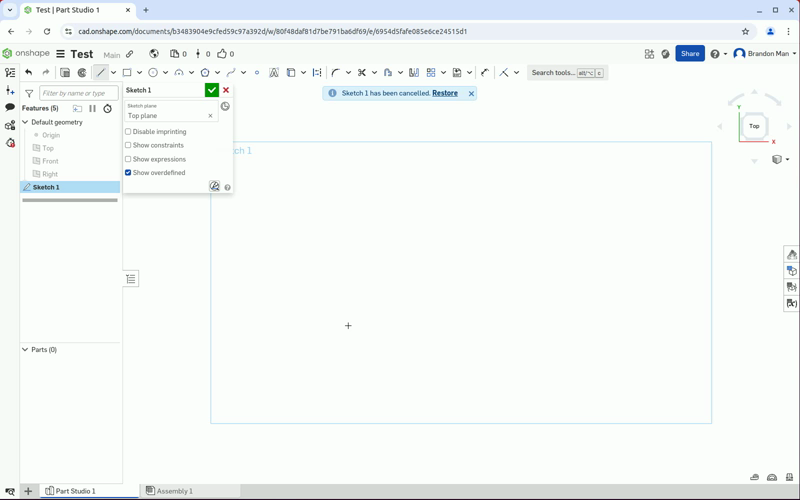
key_up(shift)
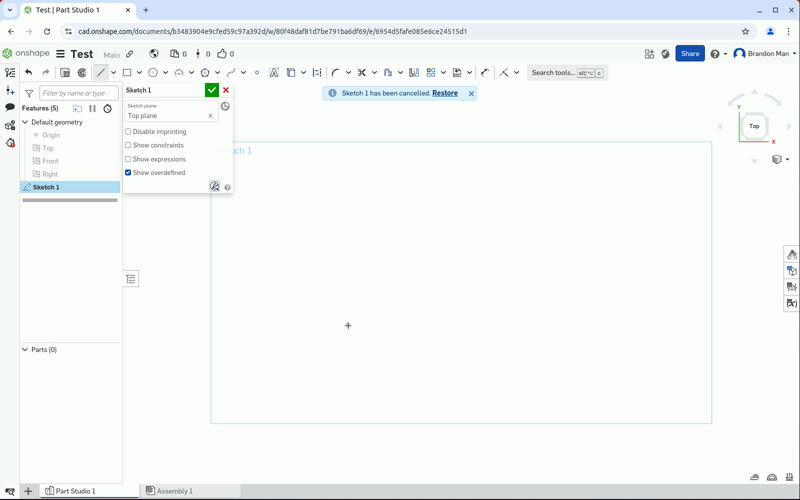
key_down(shift)
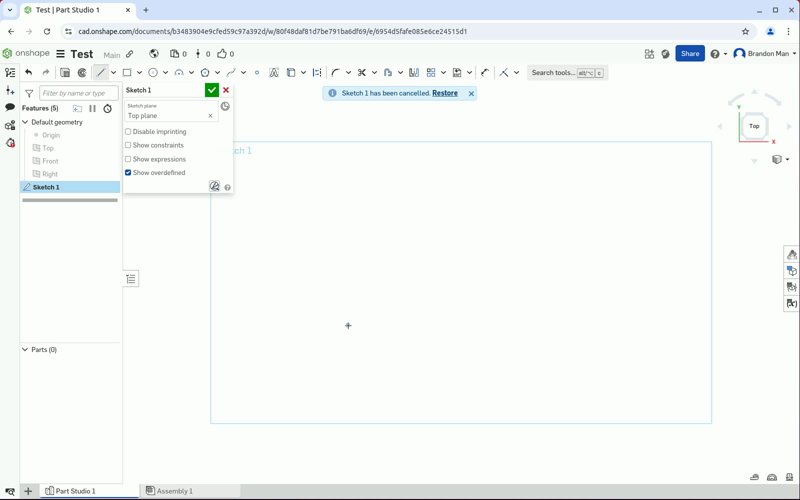
mouse_move(572, 325)
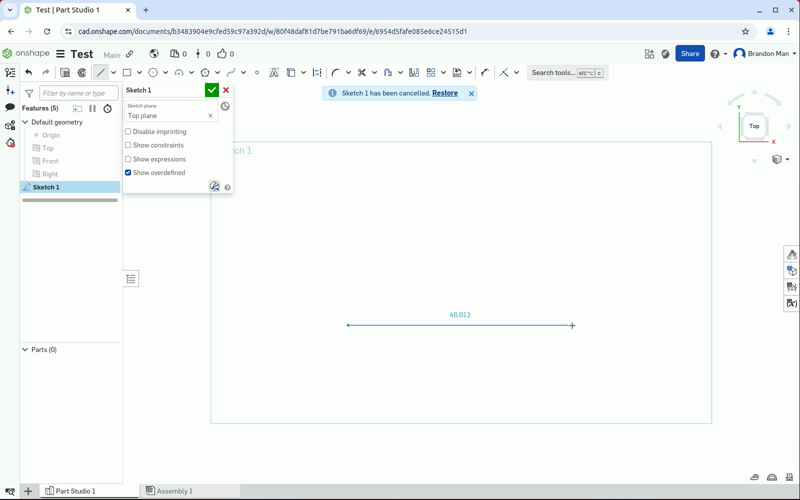
click(572, 325)
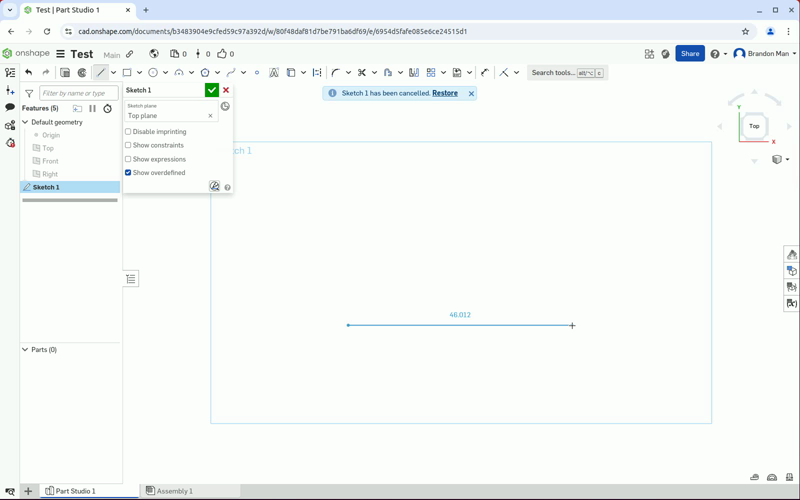
key_up(shift)
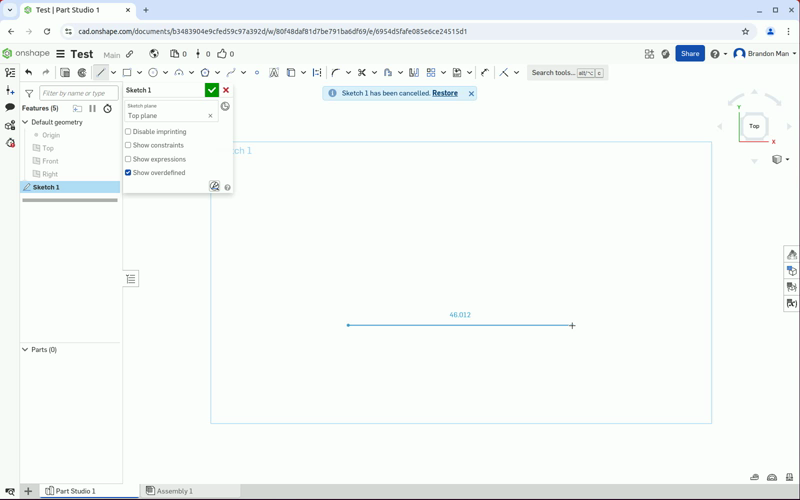
key_down(shift)
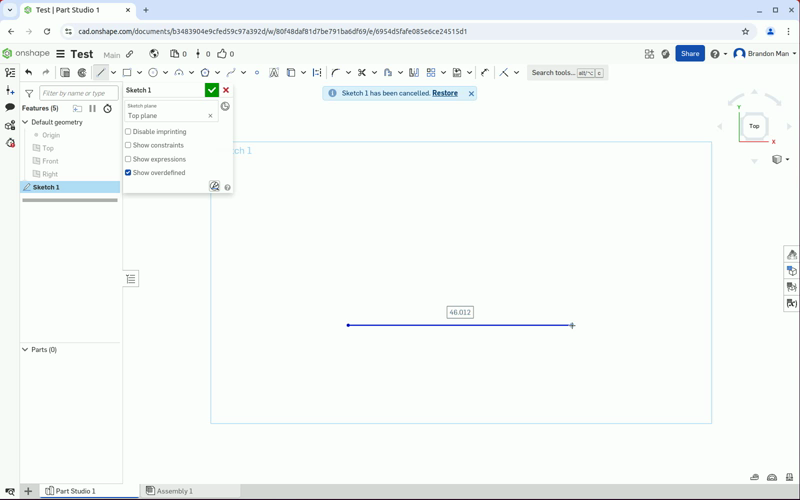
mouse_move(572, 240)
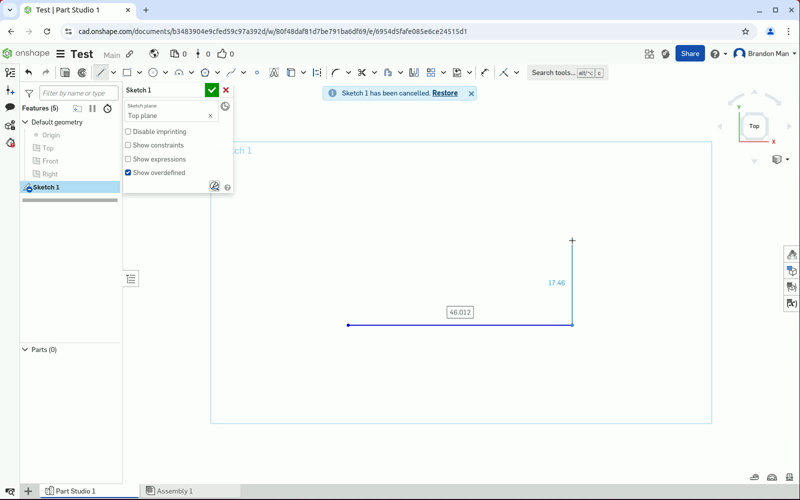
click(572, 240)
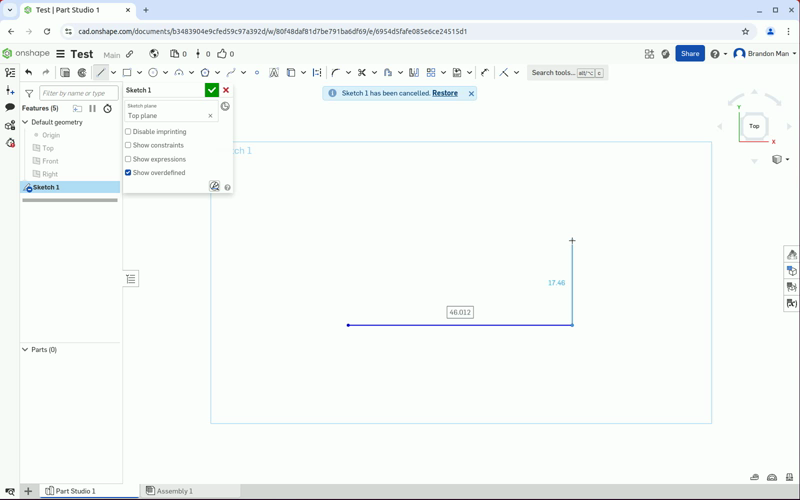
key_up(shift)
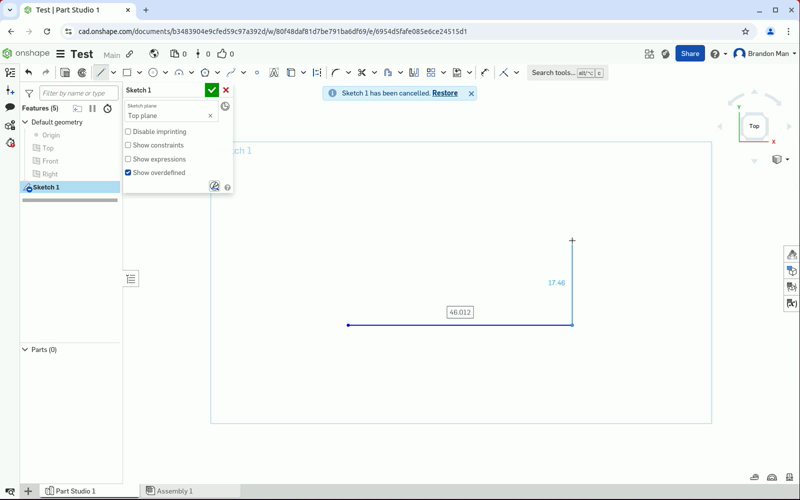
key_down(shift)
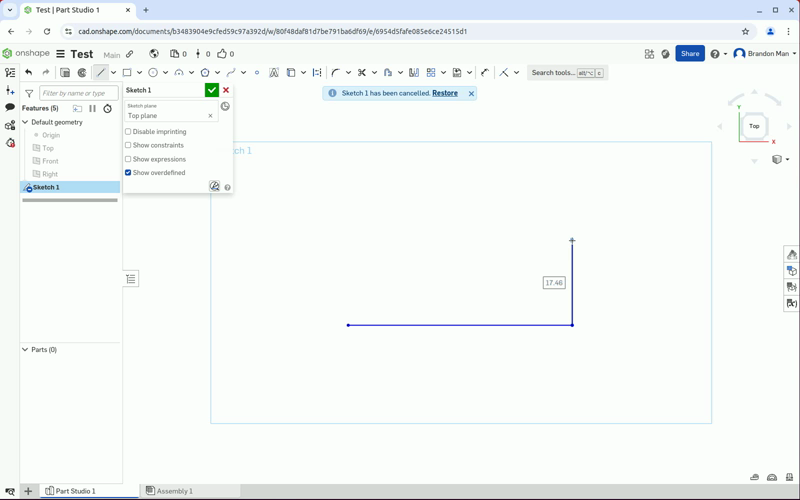
mouse_move(348, 240)
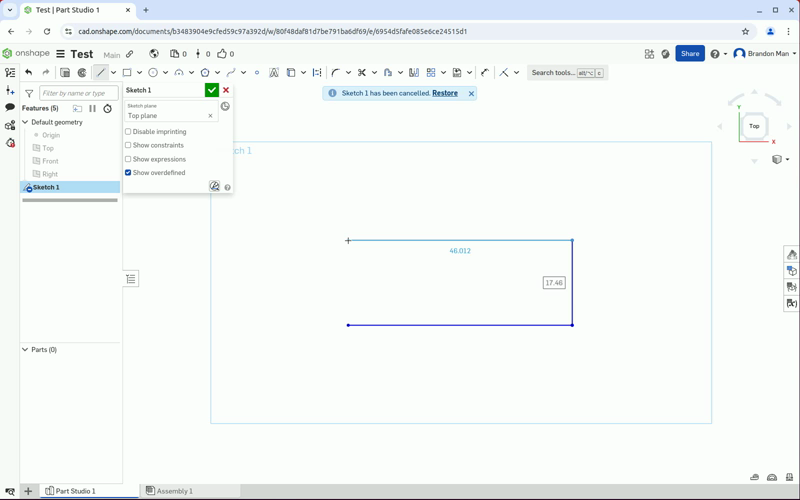
click(348, 240)
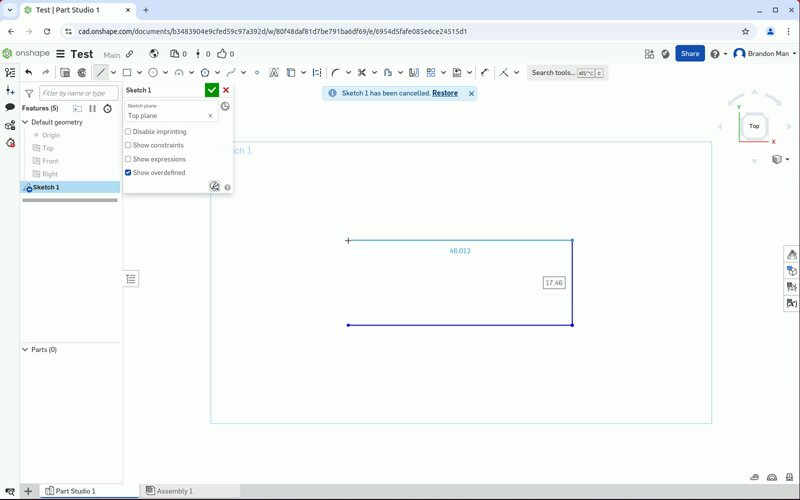
key_up(shift)
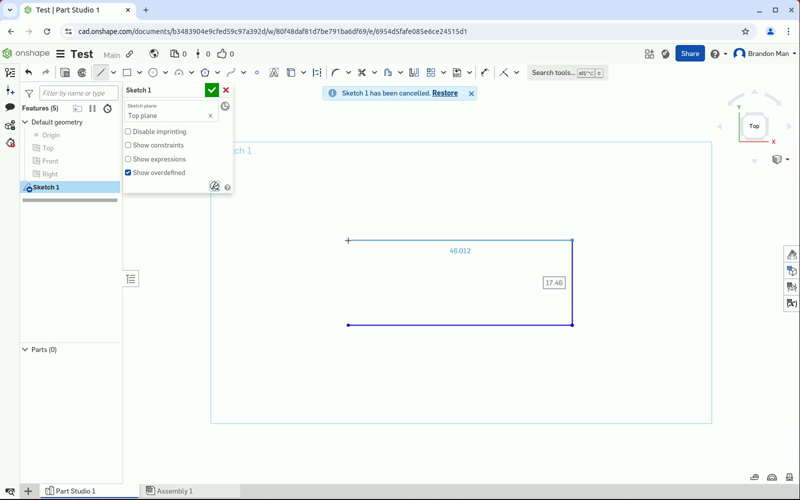
key_down(shift)
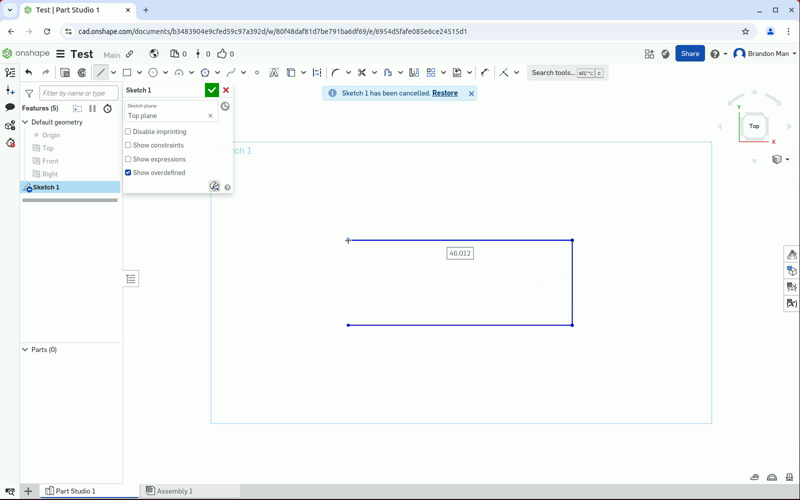
mouse_move(348, 325)
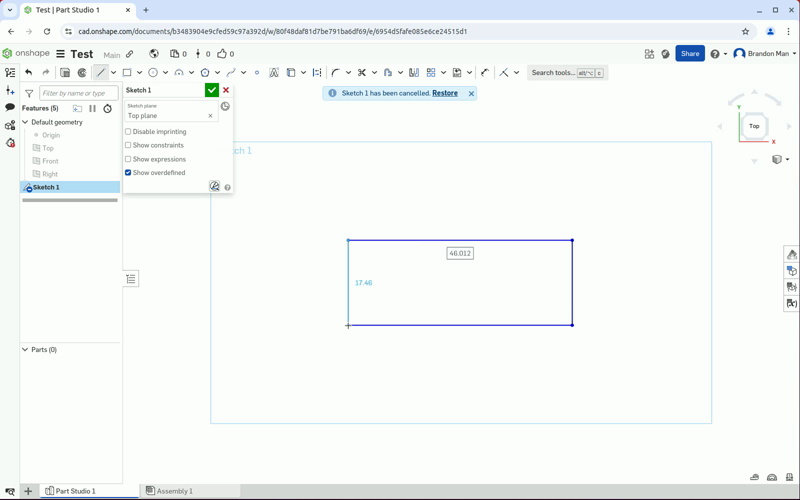
key_up(shift)
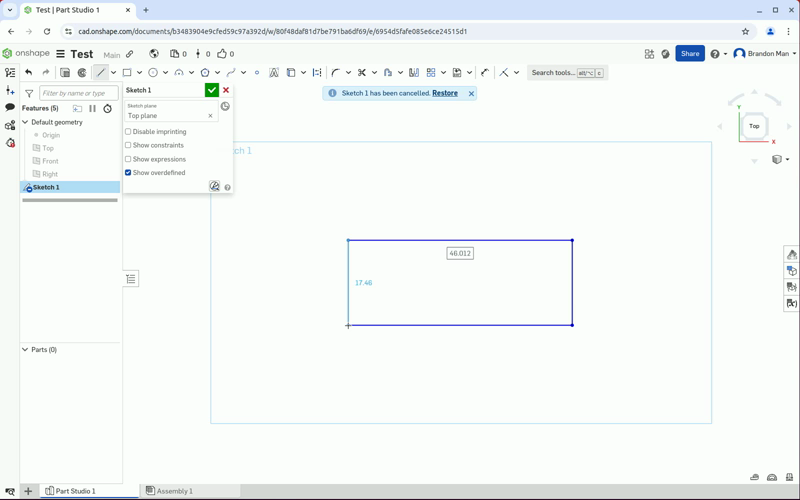
click(348, 325)
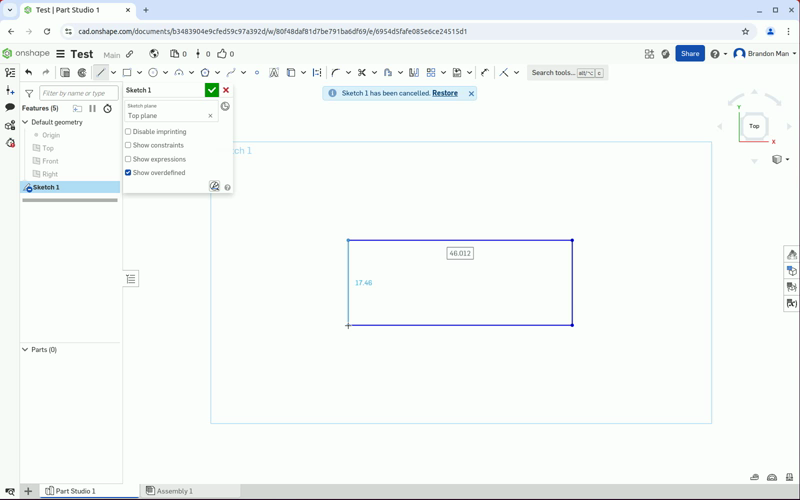
key(esc)
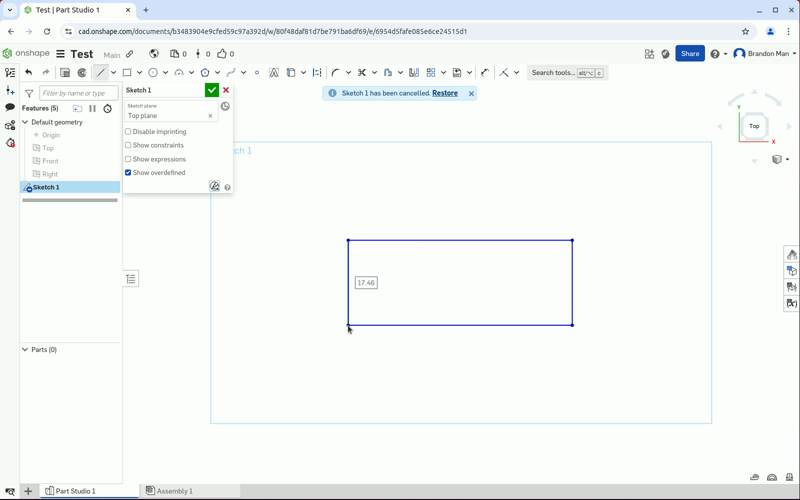
mouse_move(519, 304)
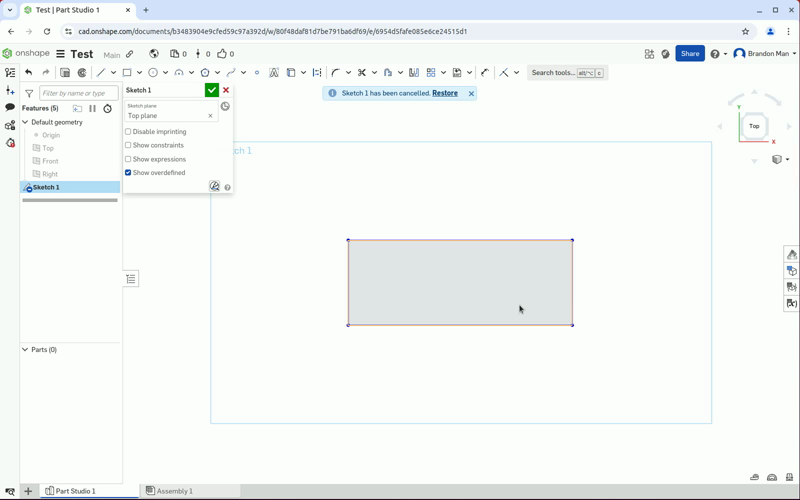
click(519, 304)
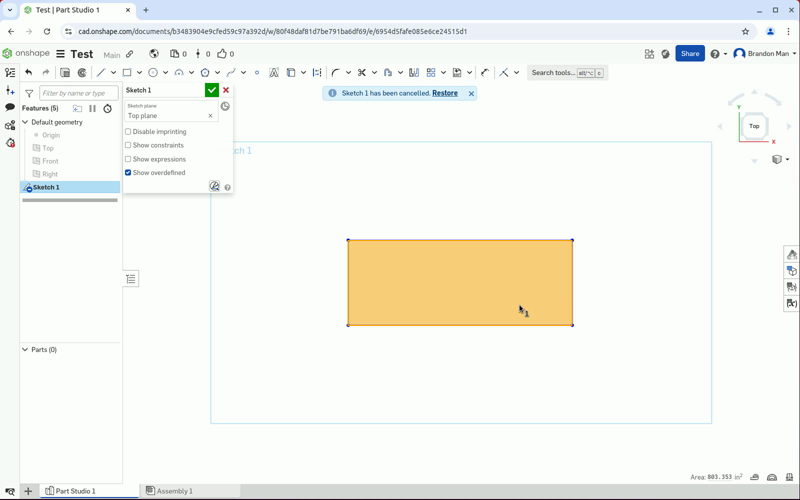
mouse_move(73, 352)
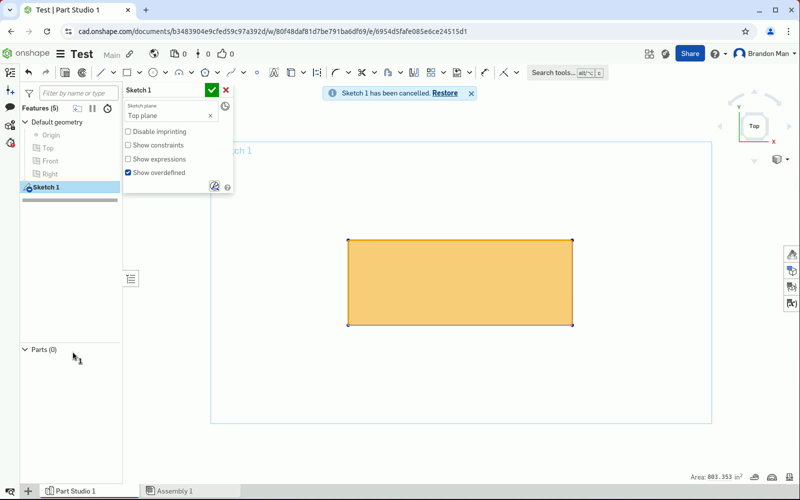
key(shift+y)
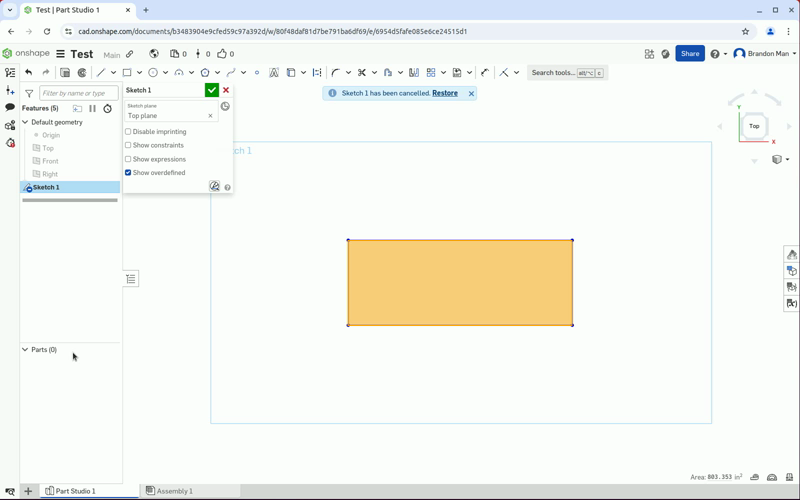
key(shift+e)
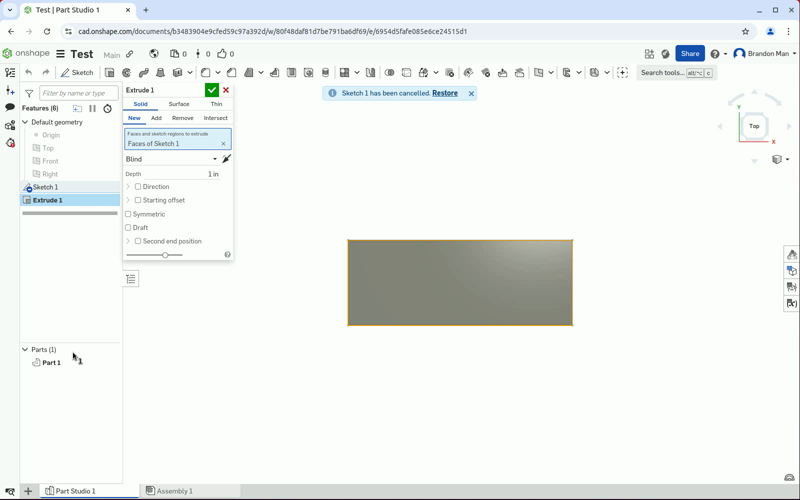
mouse_move(143, 106)
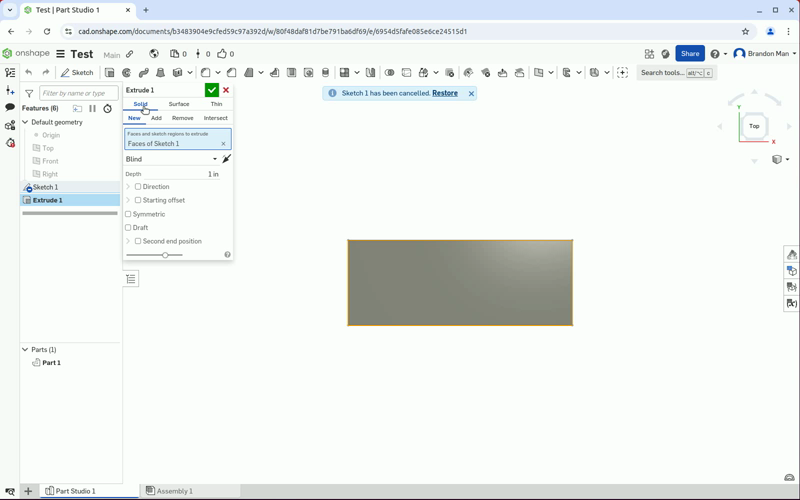
click(143, 106)
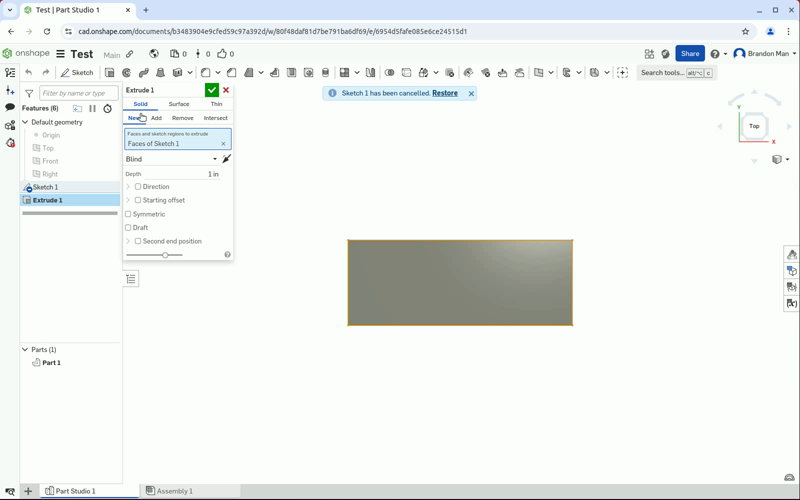
mouse_move(137, 120)
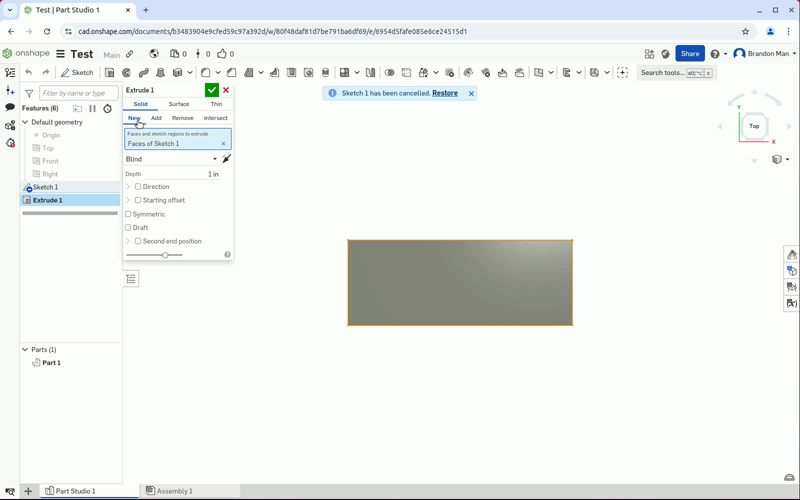
click(137, 120)
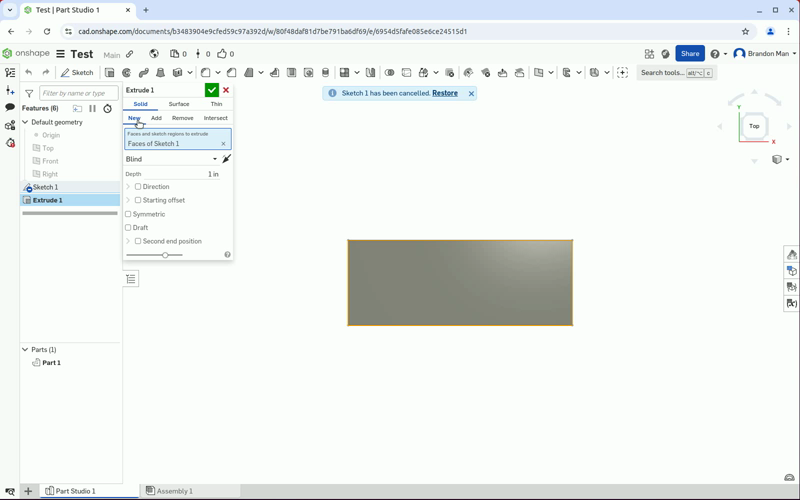
key(tab, 4)
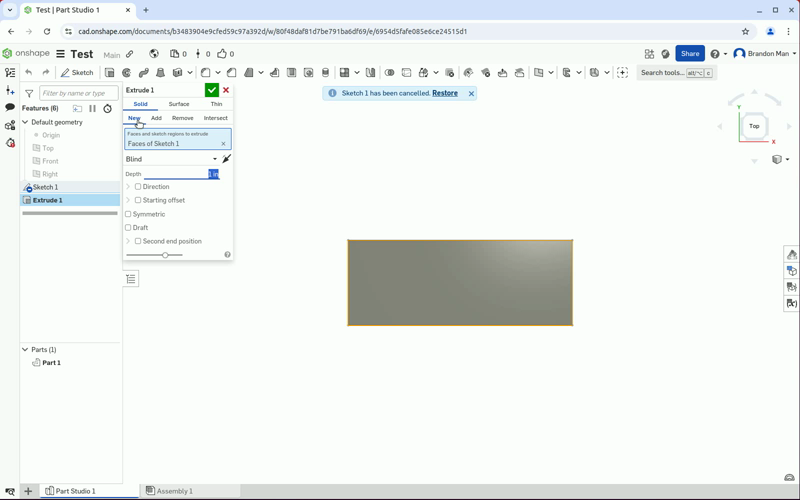
text(2.407)
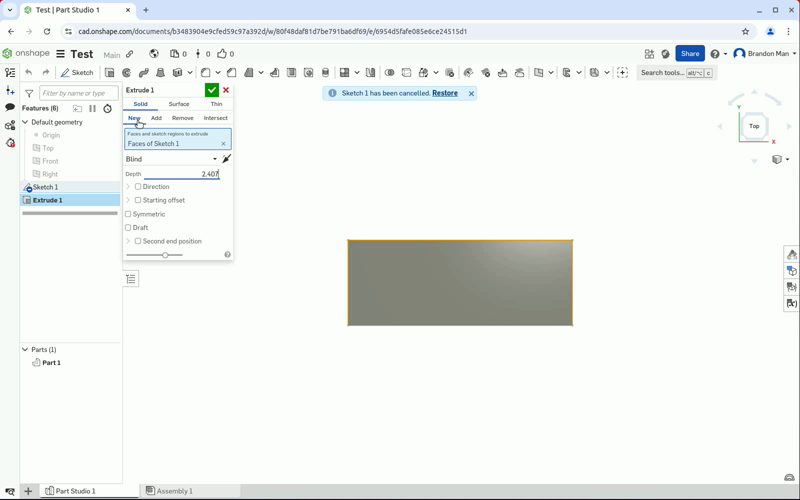
key(enter)
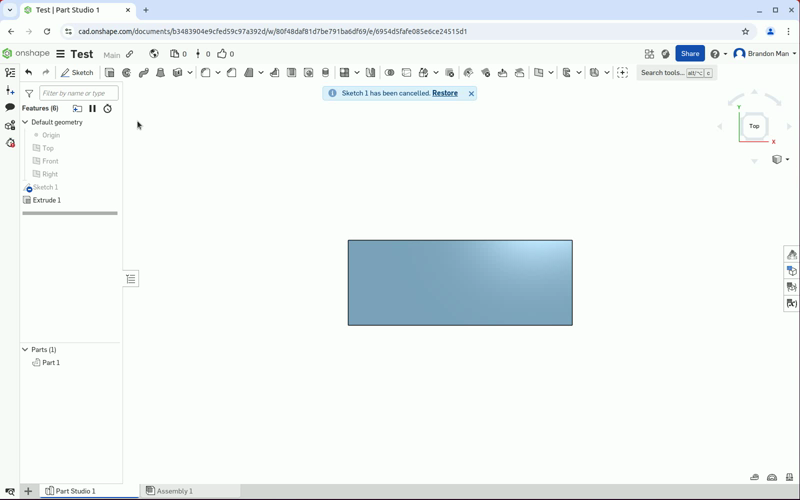
key(shift+h)
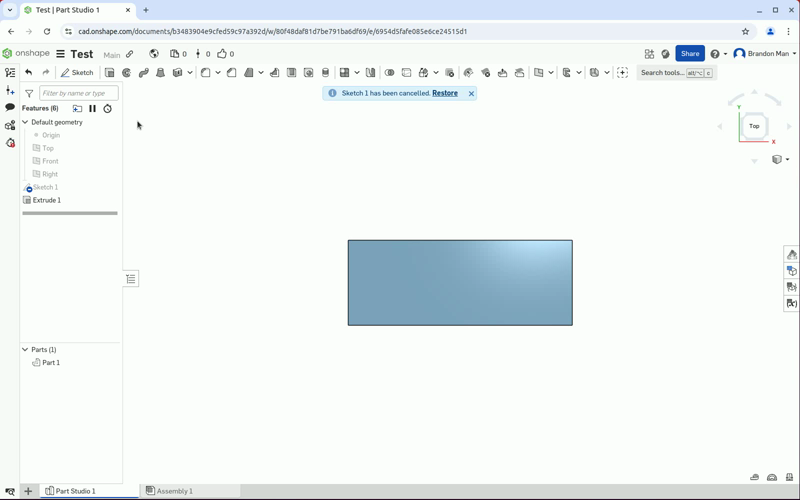
key(shift+h)
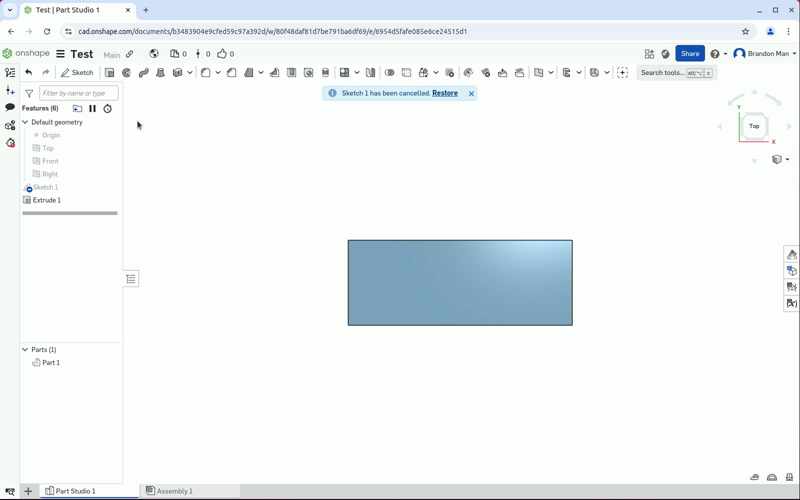
mouse_move(73, 189)
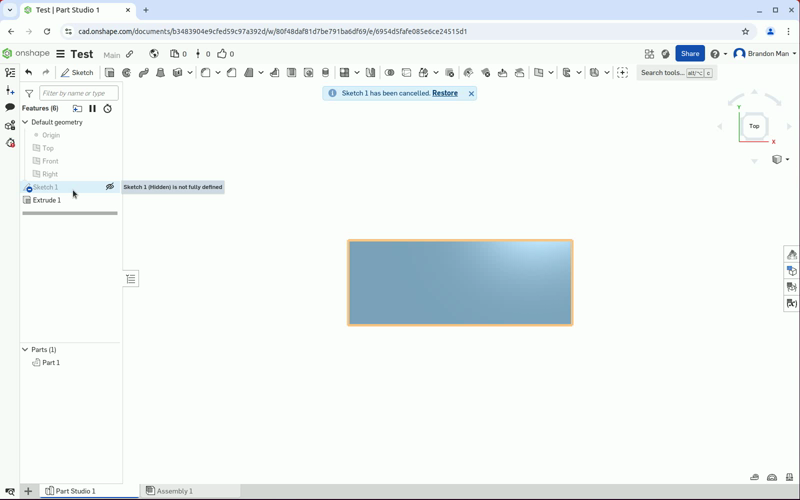
click(73, 189)
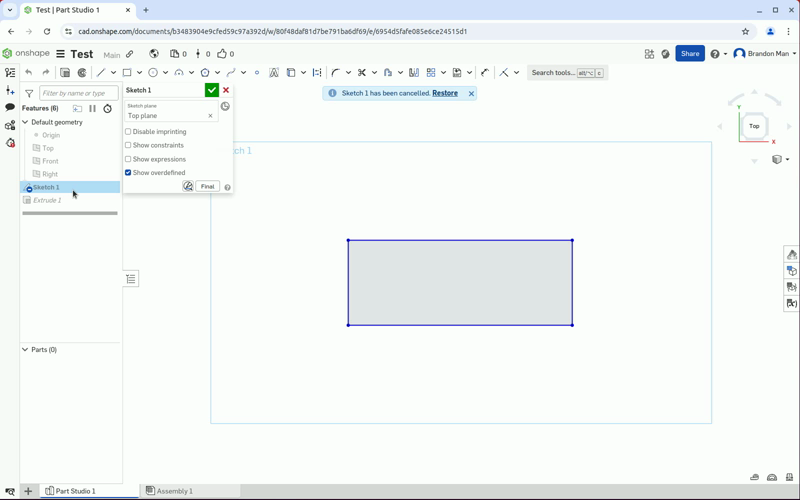
mouse_move(229, 92)
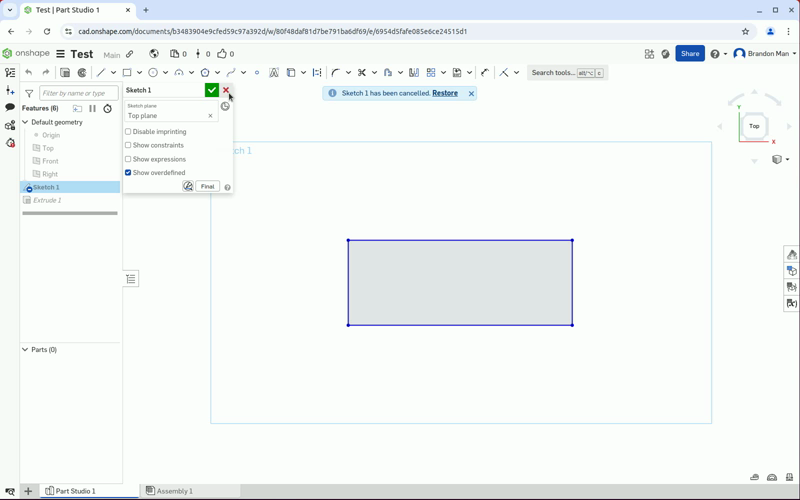
click(229, 92)
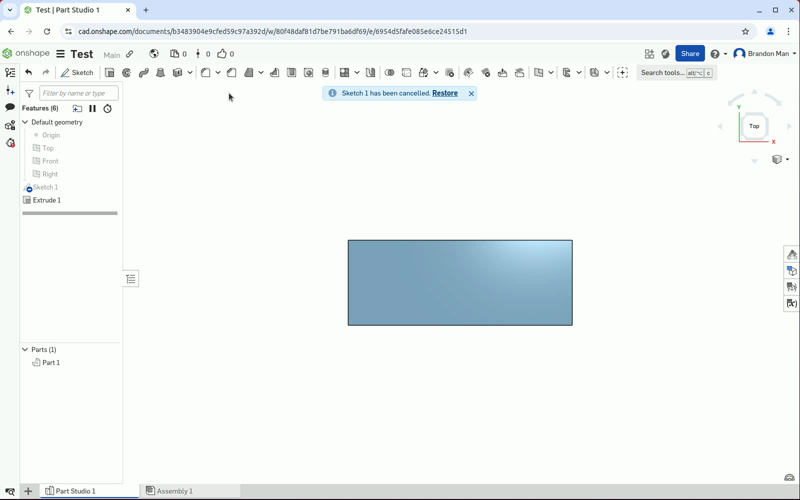
mouse_move(541, 75)
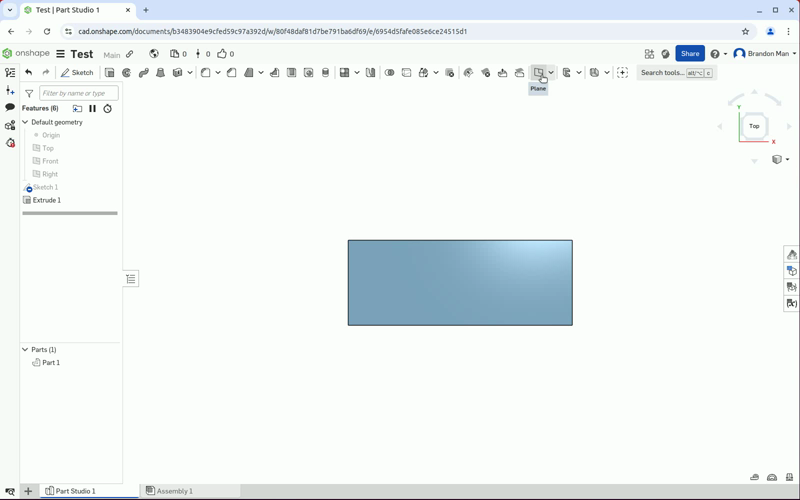
click(541, 75)
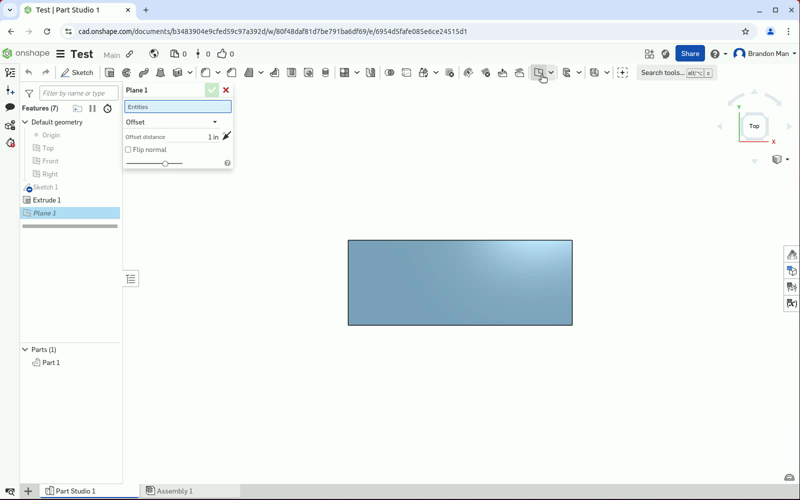
mouse_move(73, 150)
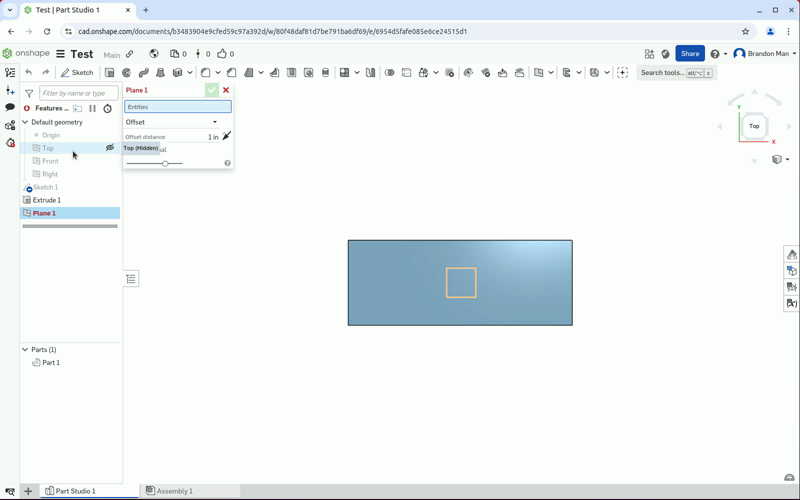
click(73, 150)
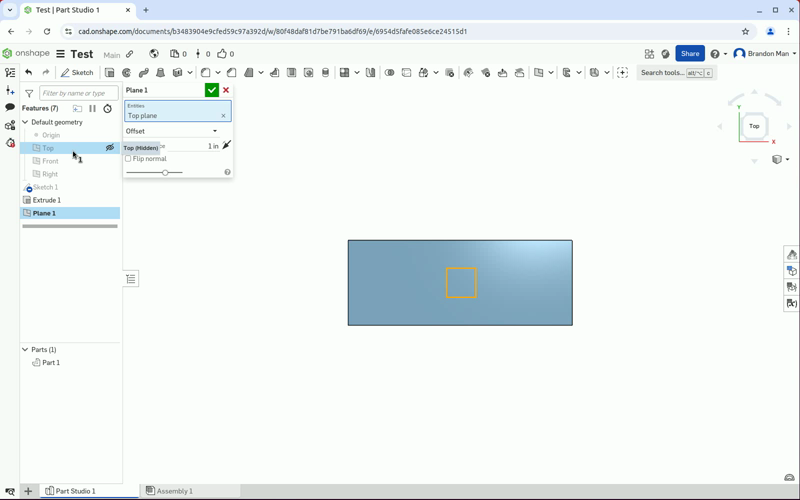
key(tab, 2)
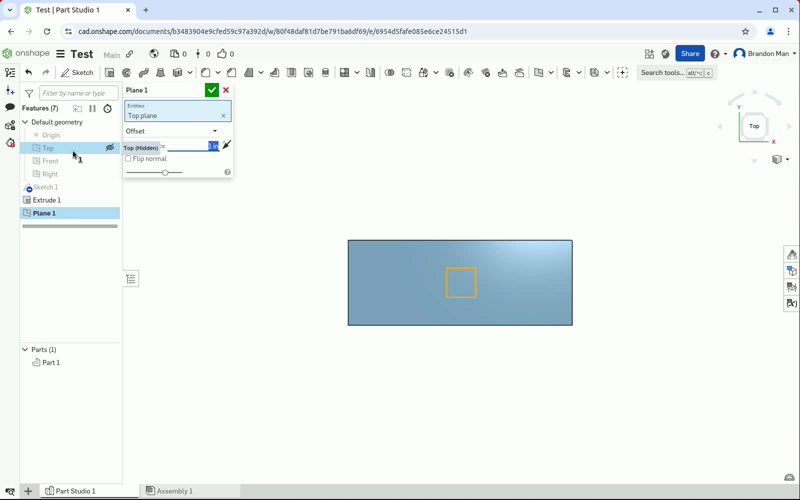
text(2.403)
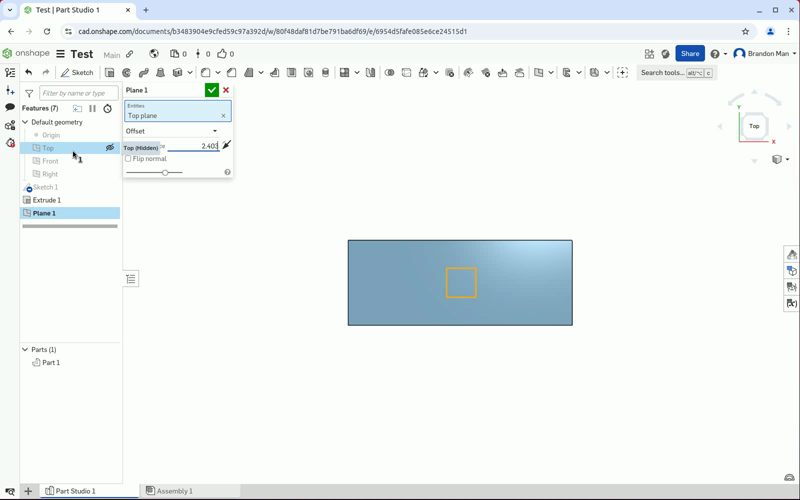
key(enter, 2)
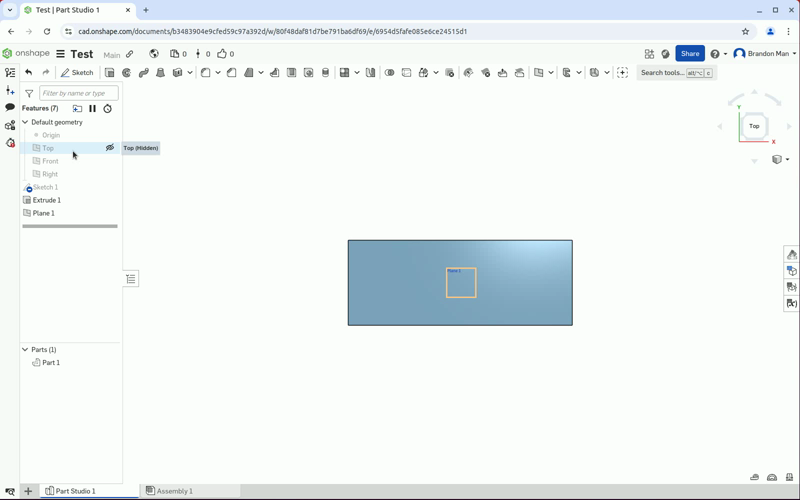
key(shift+s)
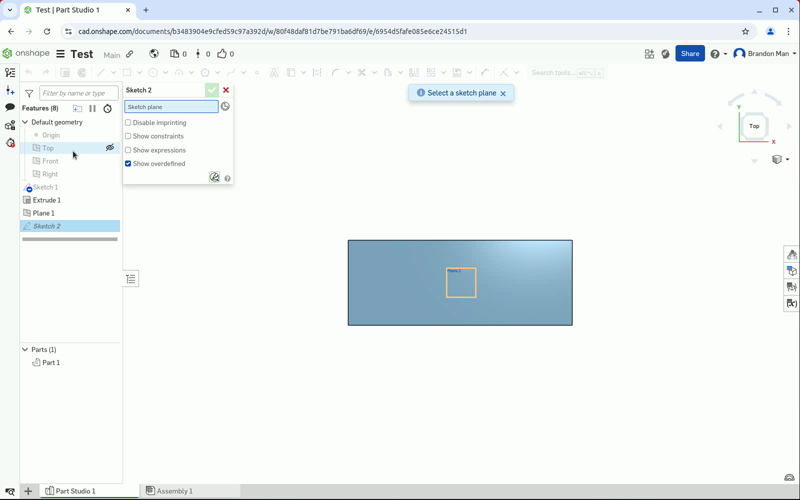
mouse_move(73, 215)
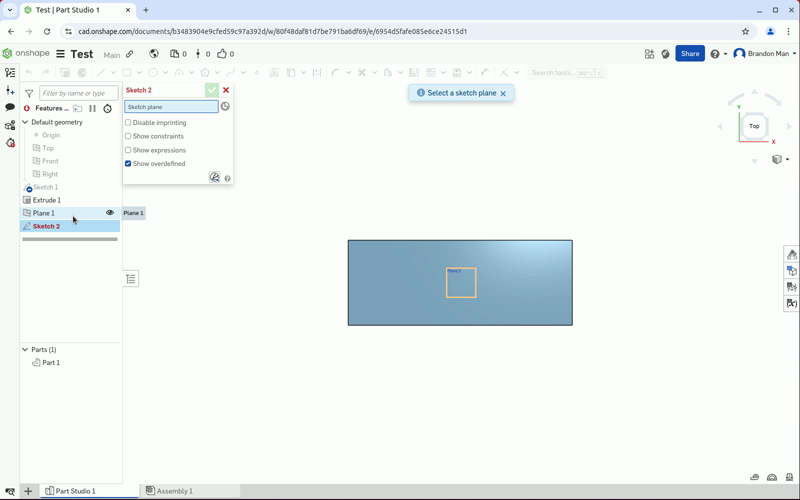
click(73, 215)
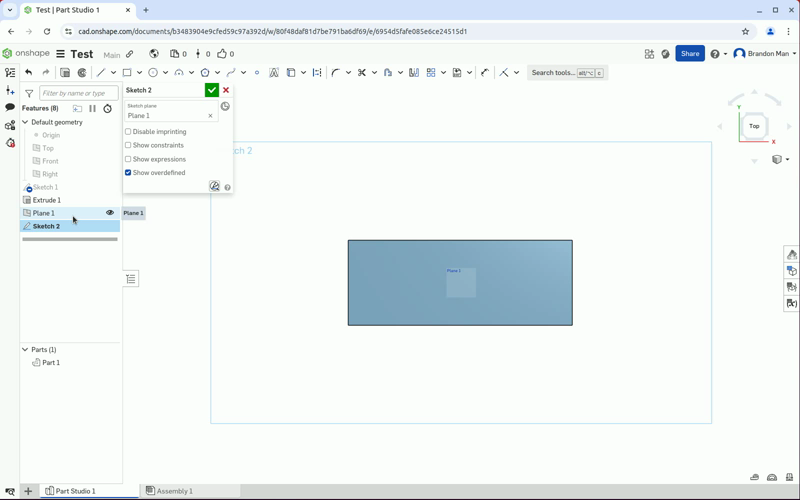
mouse_move(73, 352)
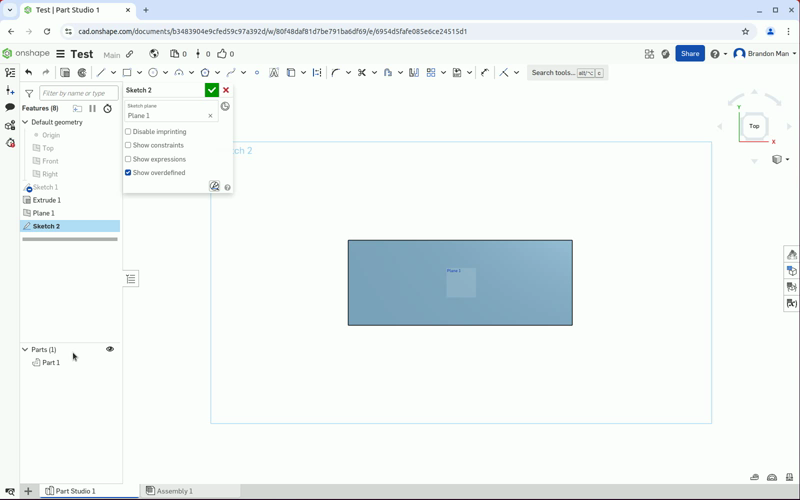
key(y)
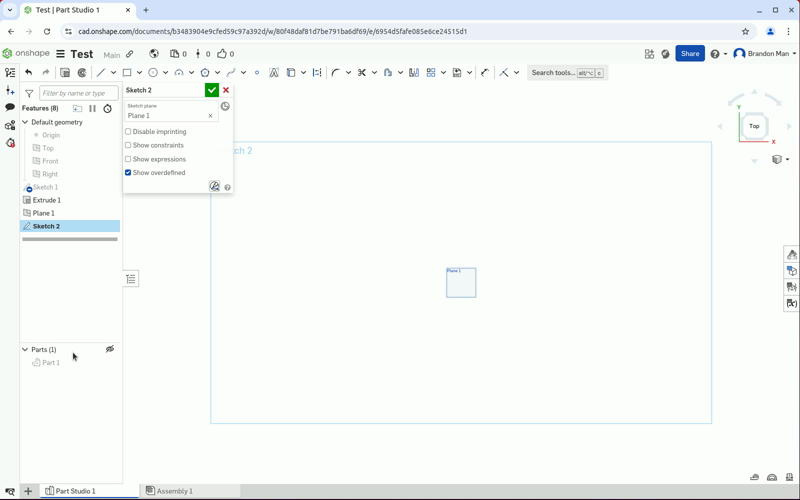
key(l)
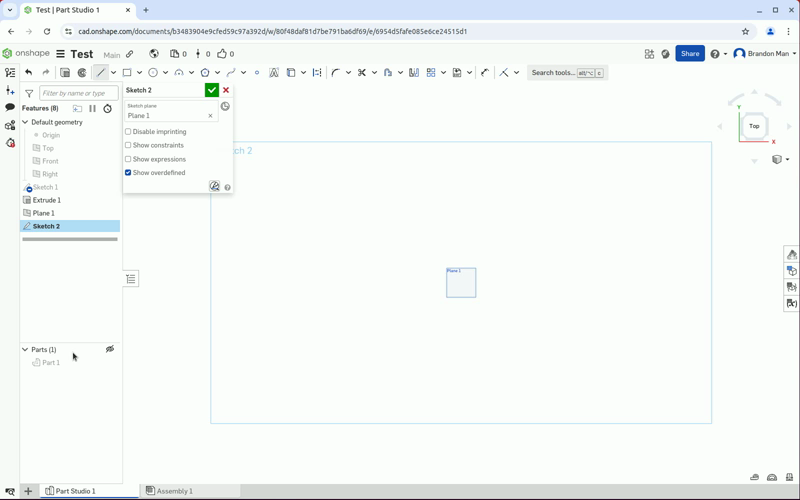
key_down(shift)
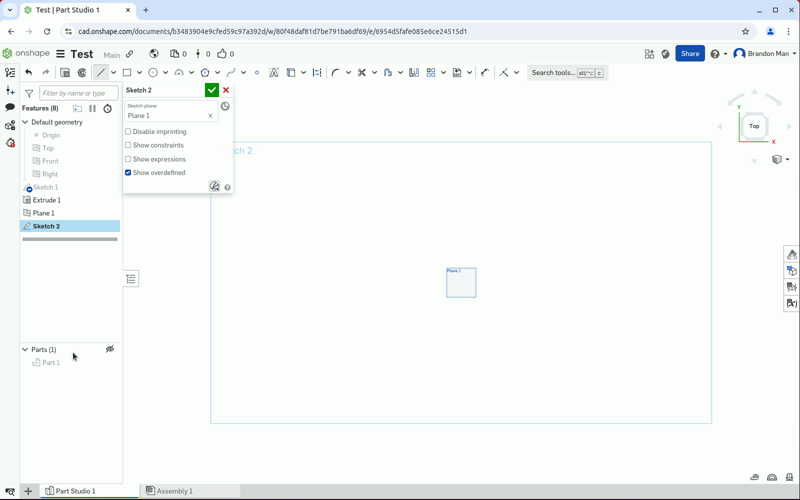
mouse_move(376, 311)
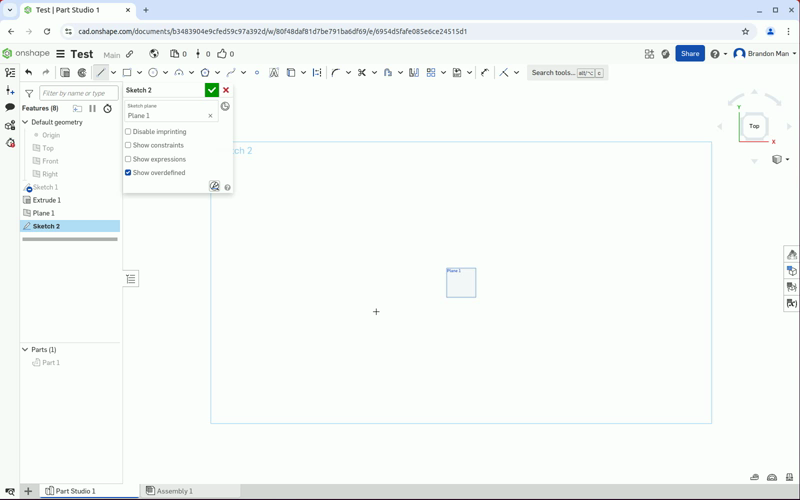
click(376, 311)
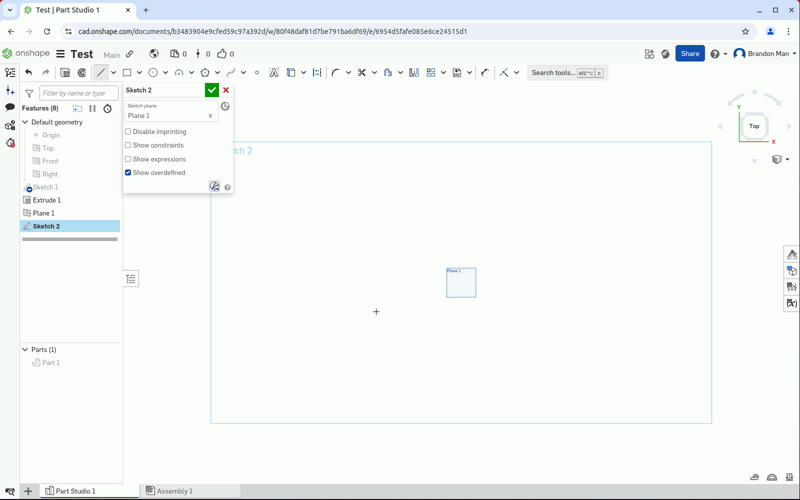
key_up(shift)
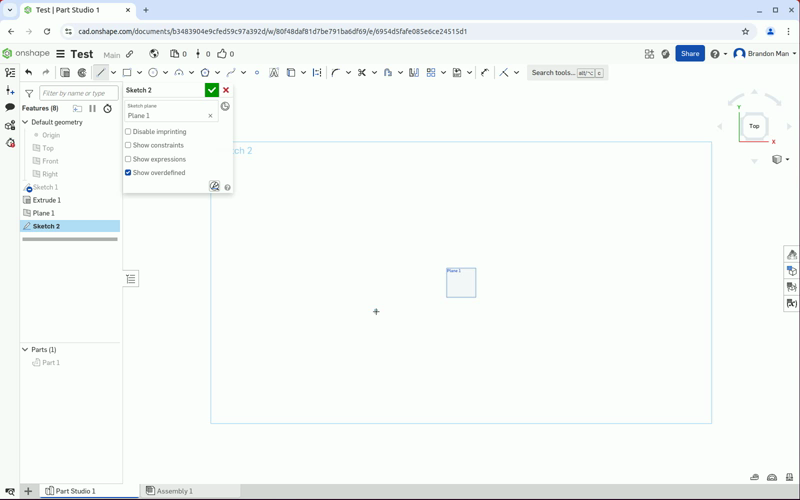
key_down(shift)
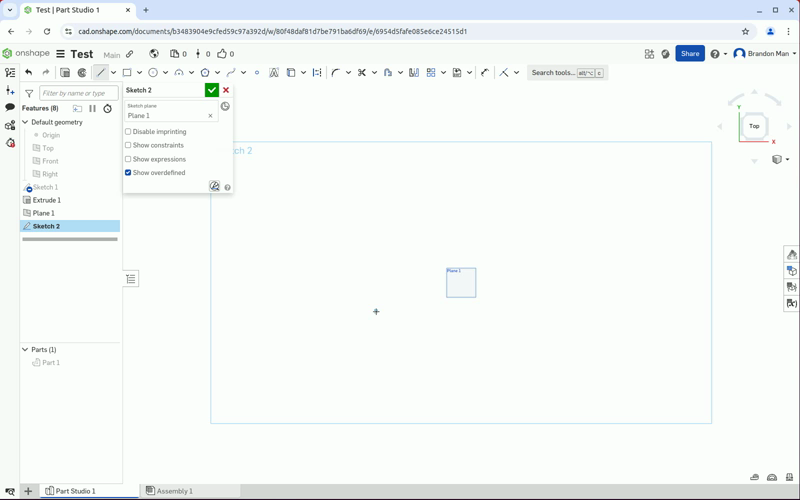
mouse_move(406, 311)
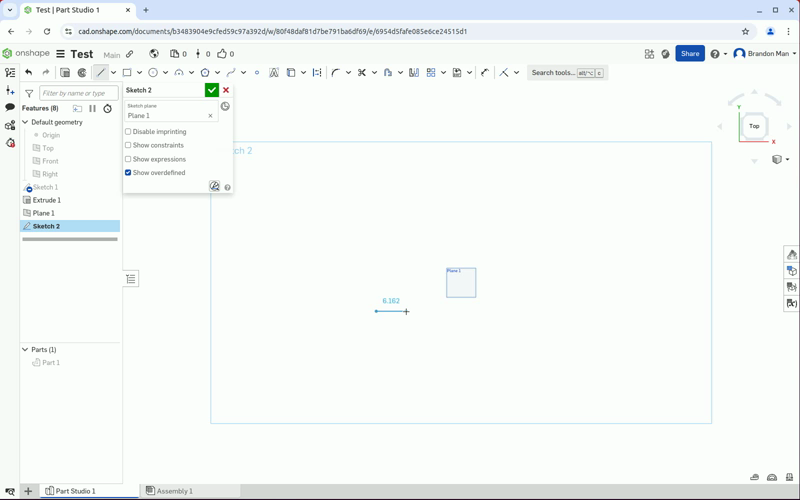
mouse_move(387, 311)
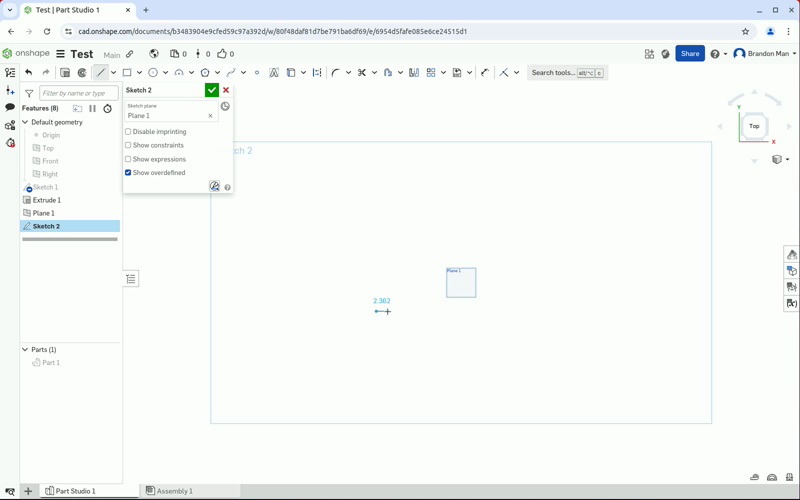
click(387, 311)
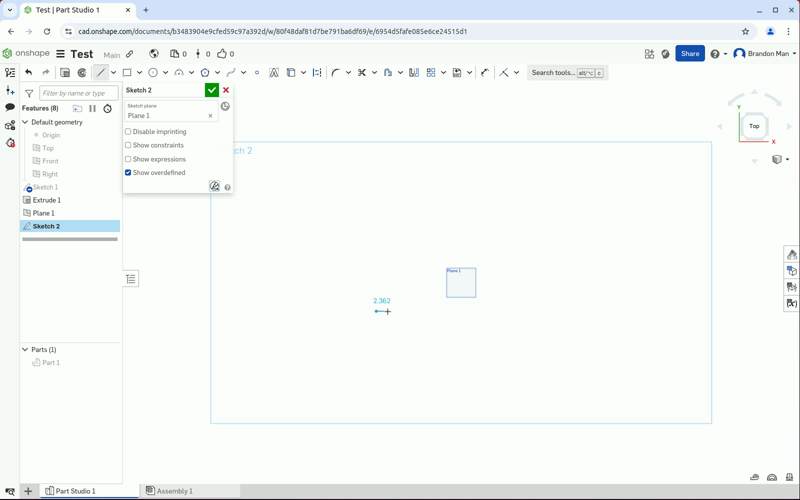
key_up(shift)
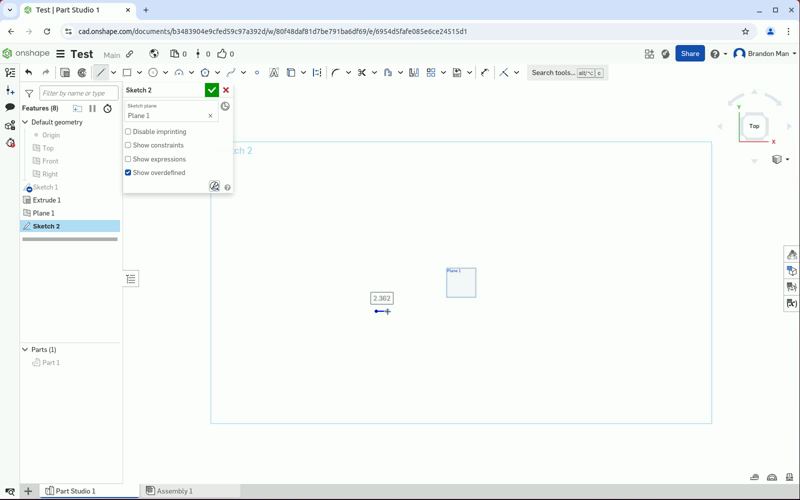
key_down(shift)
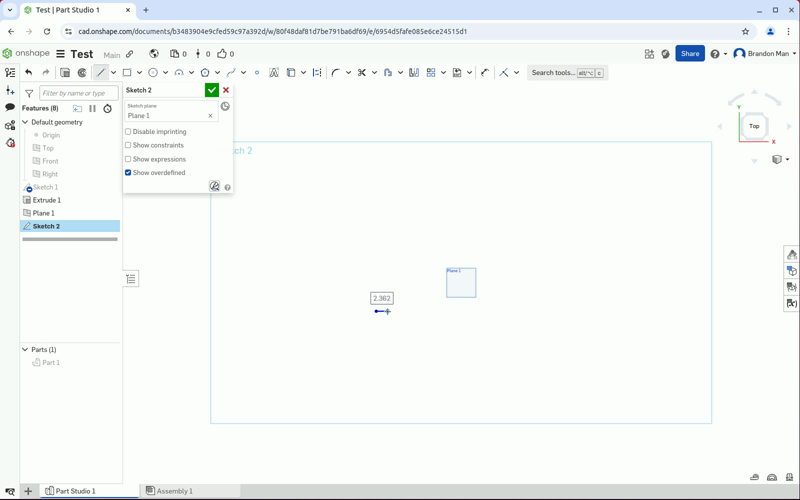
mouse_move(417, 311)
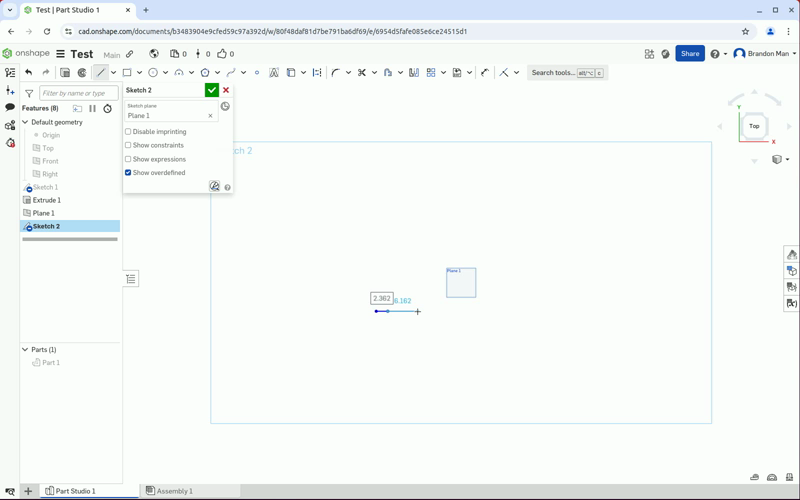
mouse_move(387, 254)
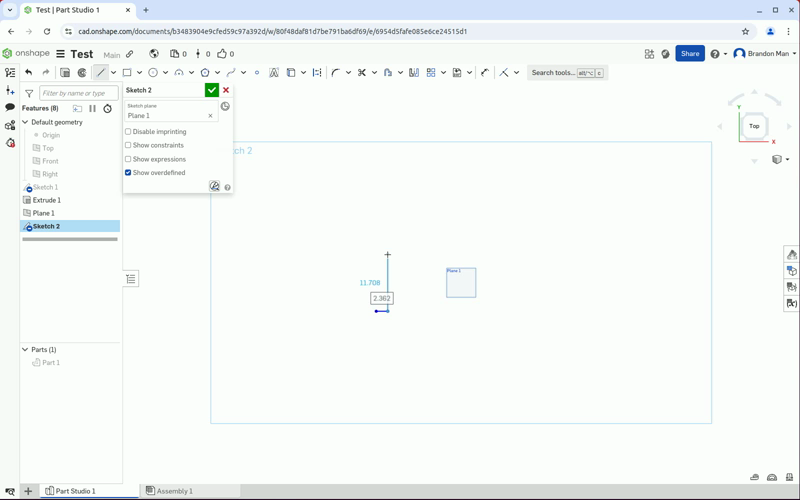
click(387, 254)
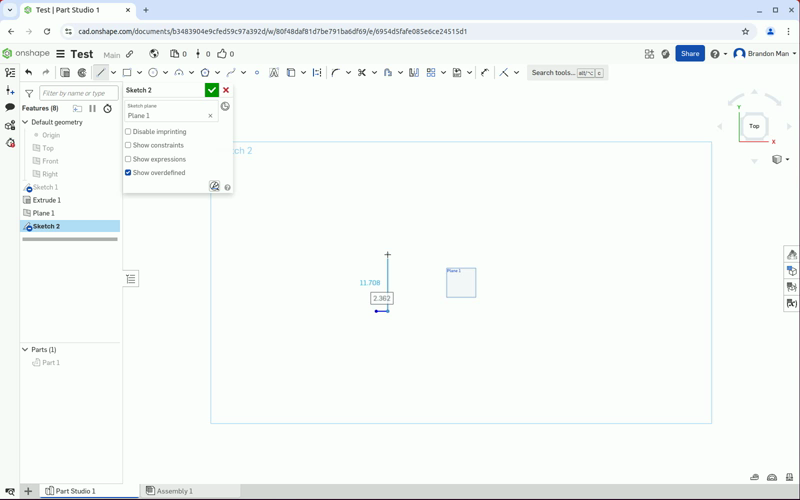
key_up(shift)
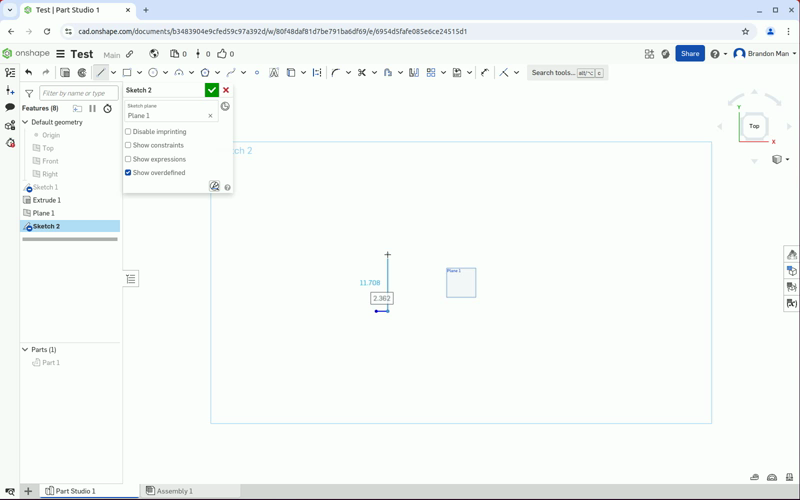
key_down(shift)
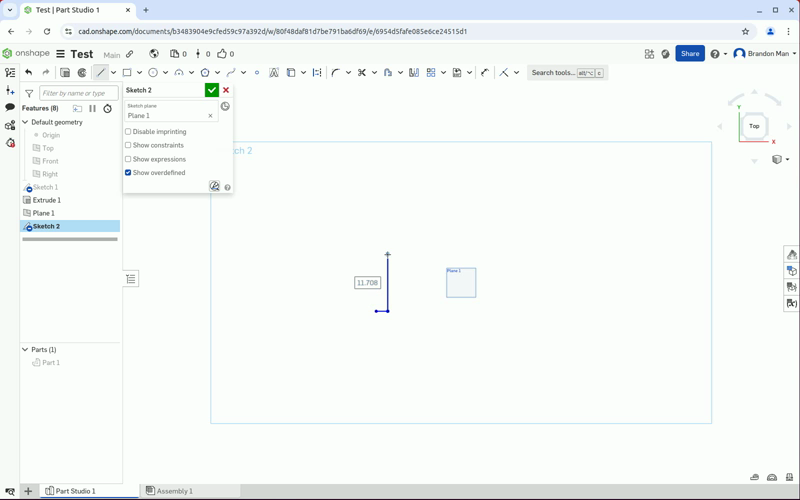
mouse_move(417, 254)
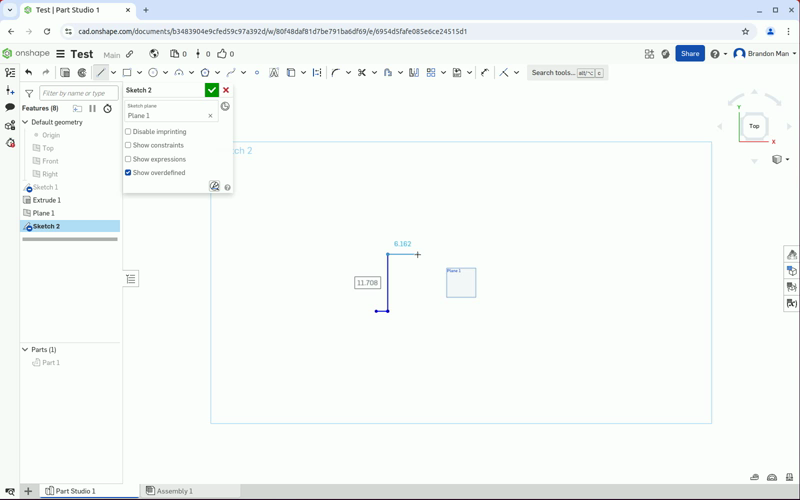
mouse_move(376, 254)
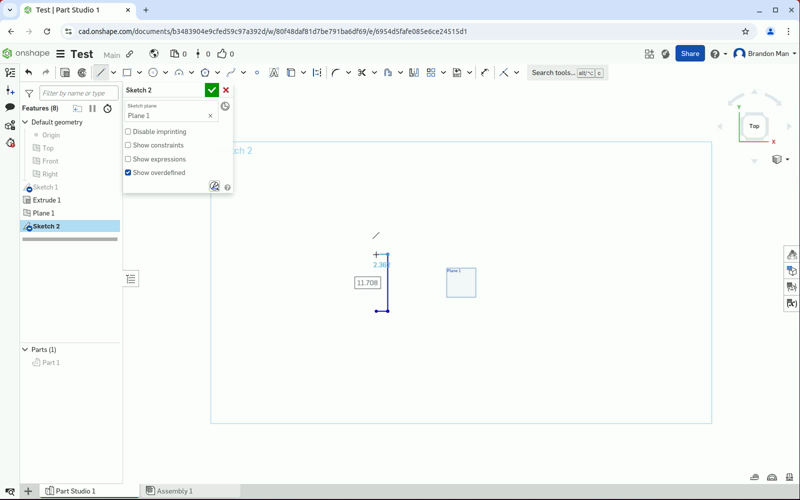
click(376, 254)
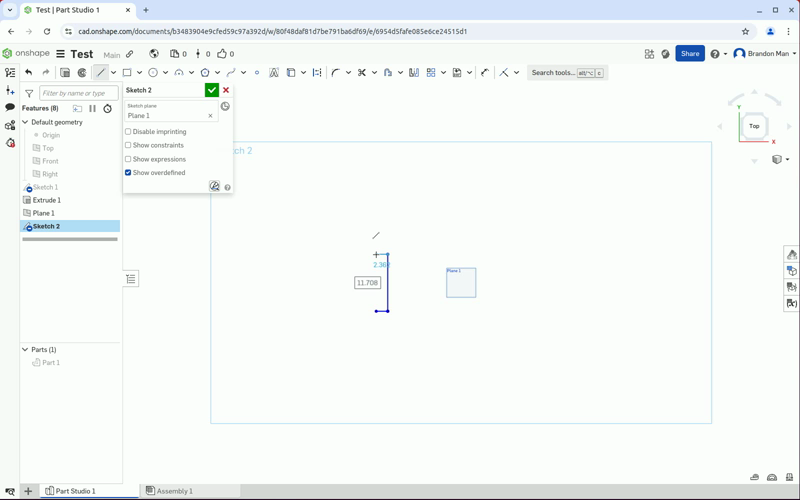
key_up(shift)
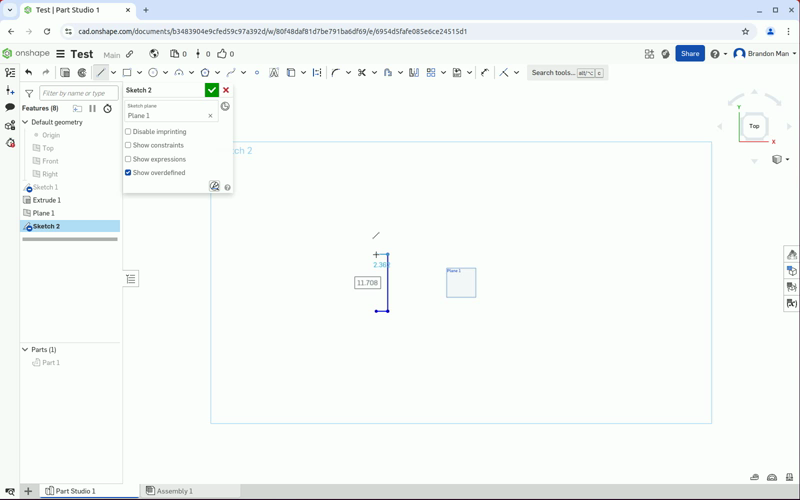
mouse_move(406, 254)
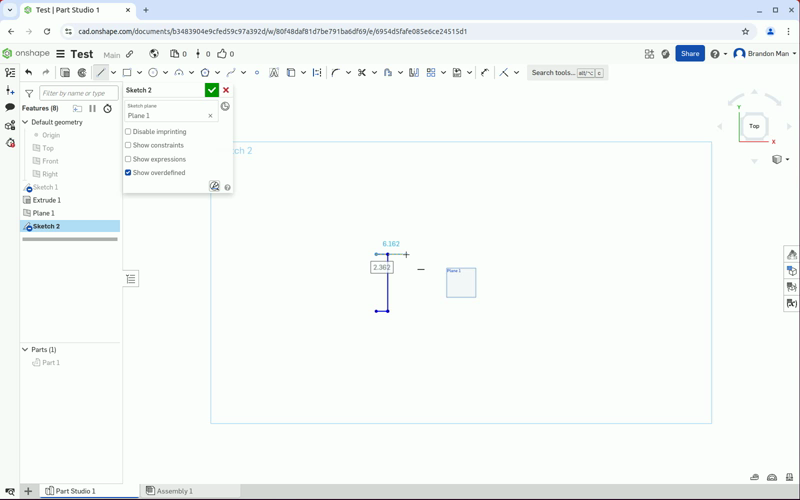
key_down(shift)
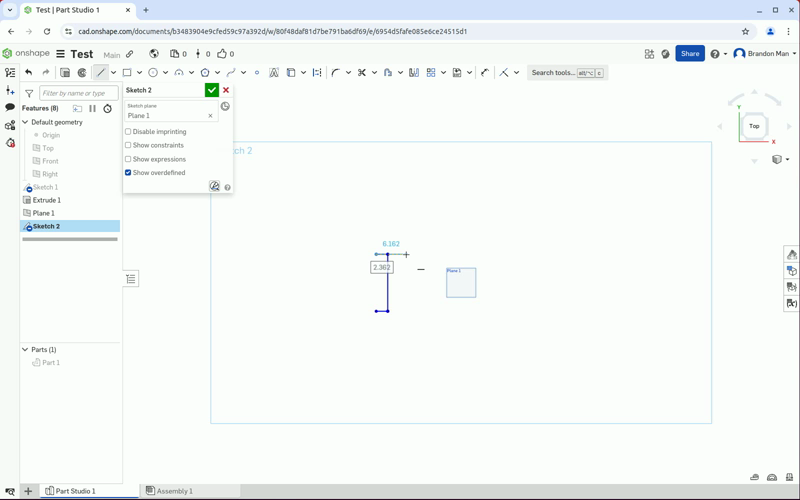
mouse_move(376, 311)
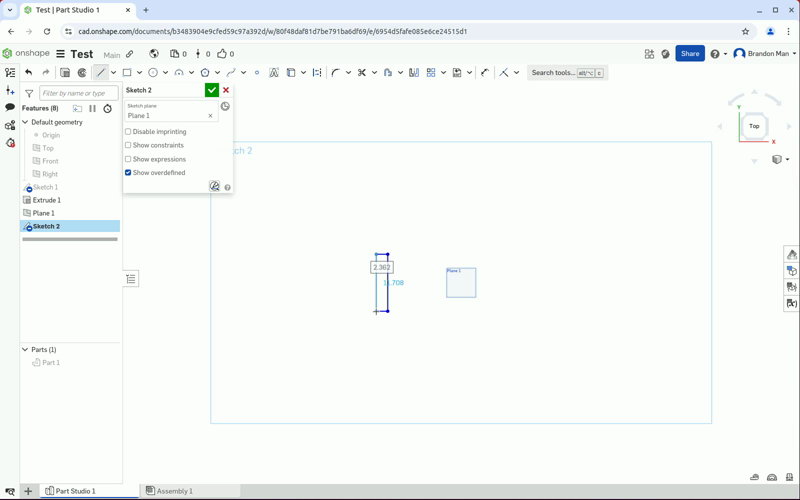
key_up(shift)
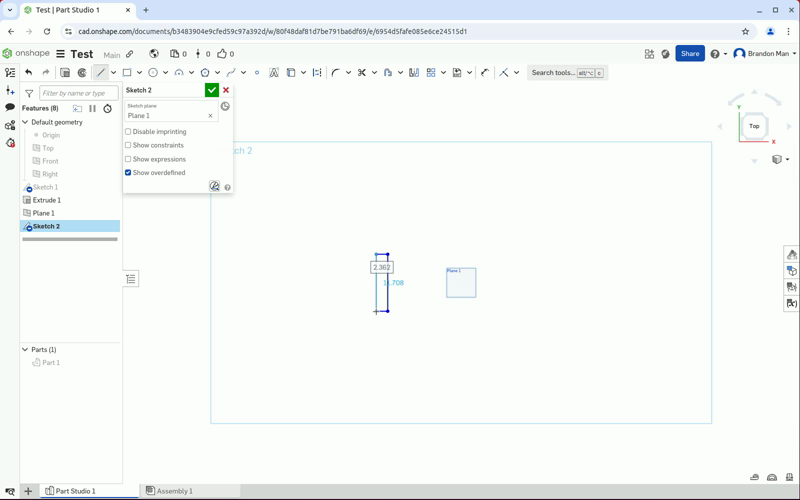
click(376, 311)
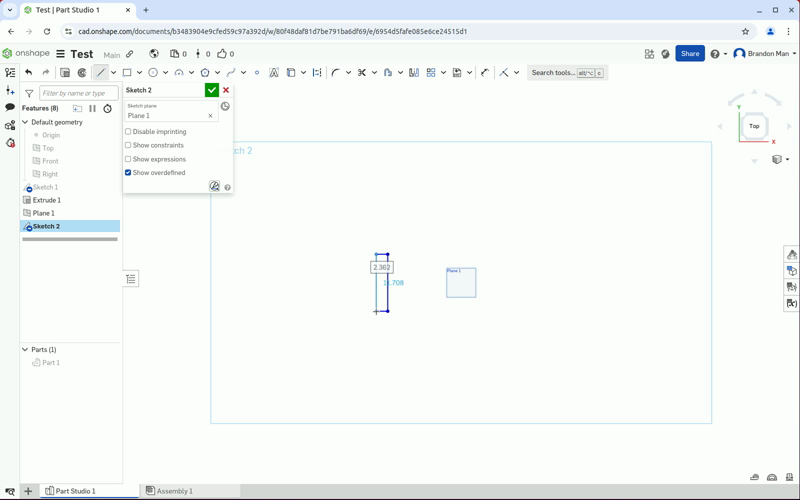
key(esc)
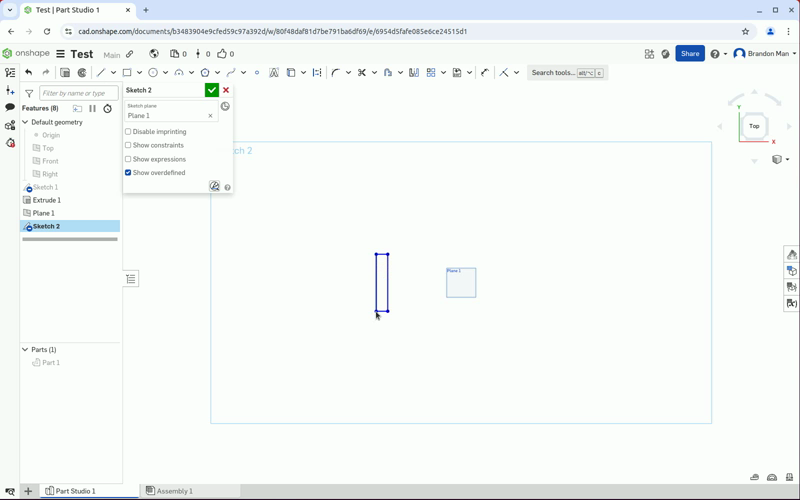
mouse_move(377, 283)
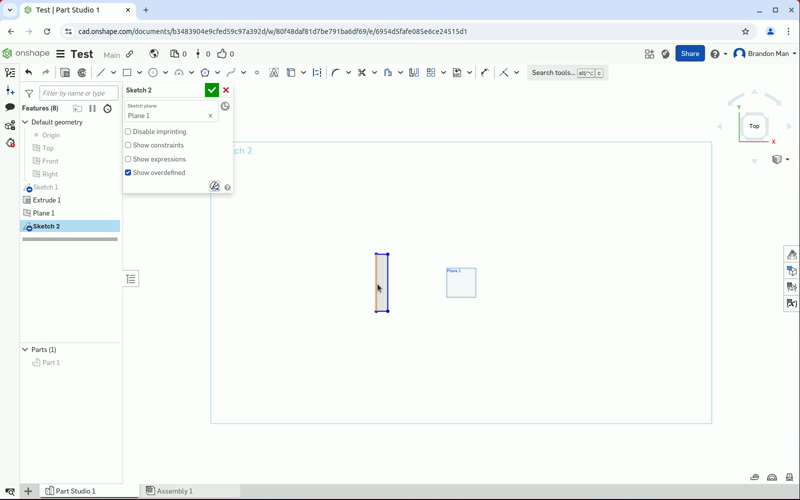
scroll(6)
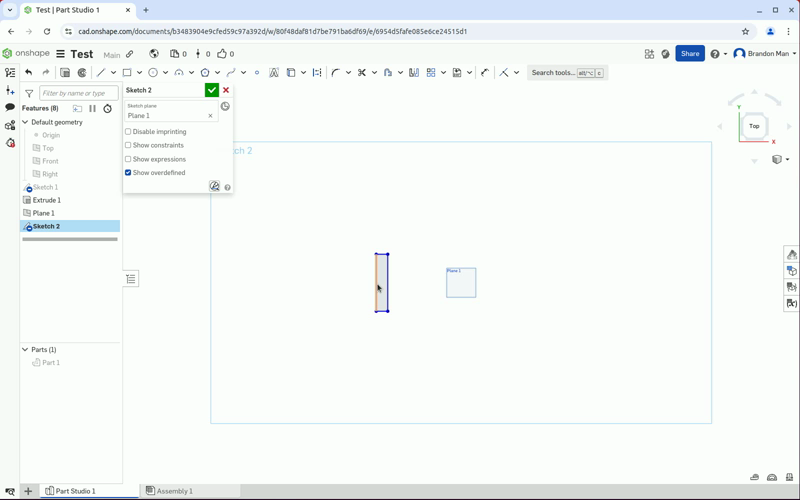
scroll(6)
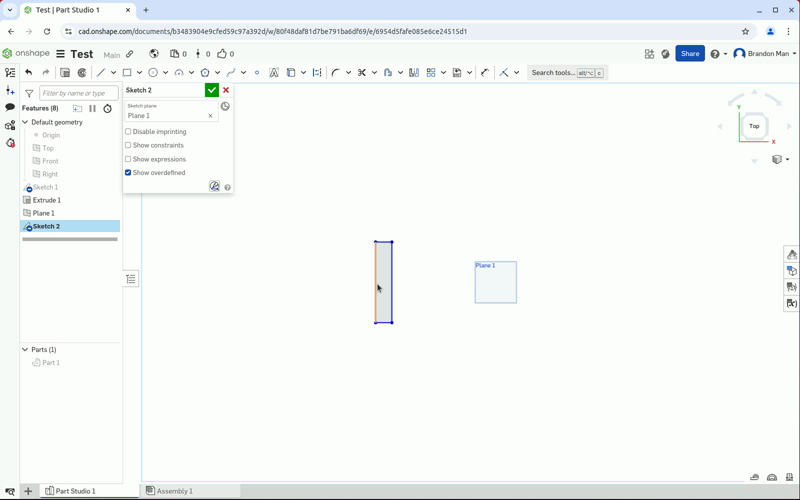
scroll(6)
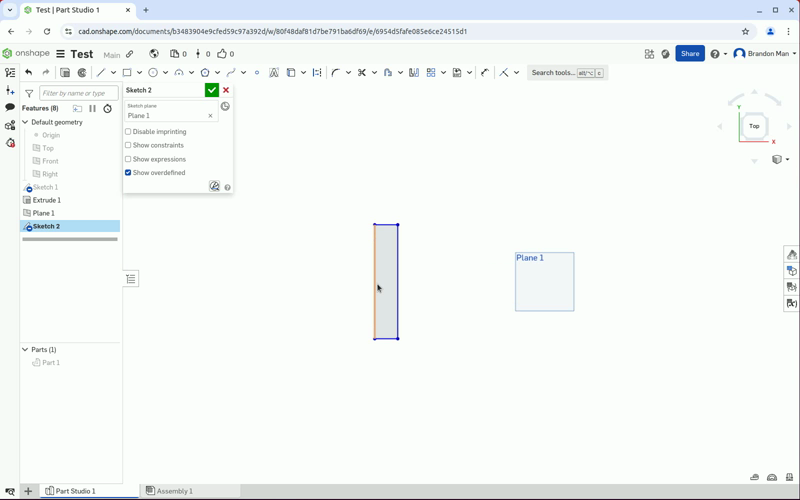
scroll(6)
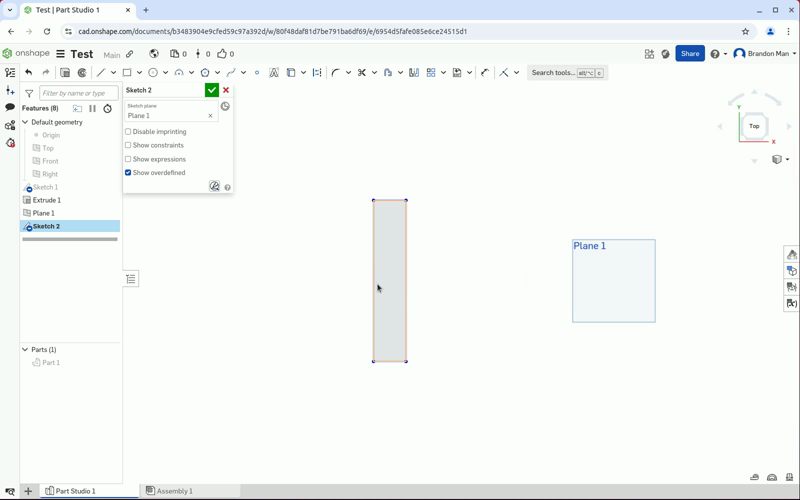
scroll(6)
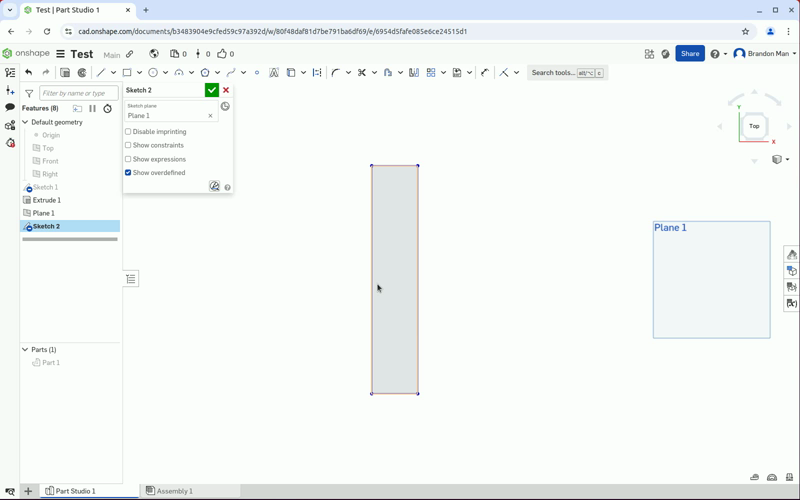
scroll(6)
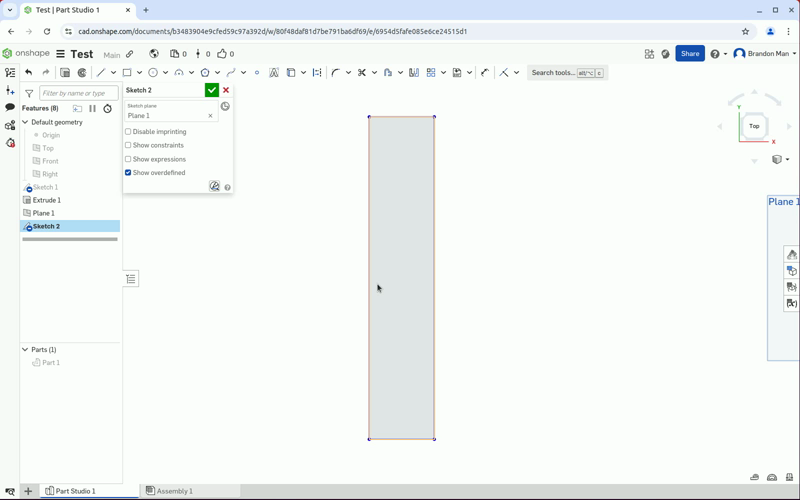
scroll(6)
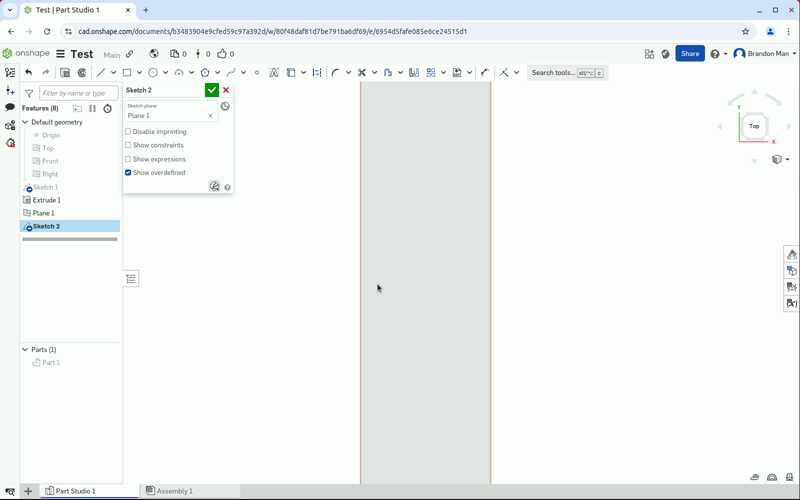
click(377, 283)
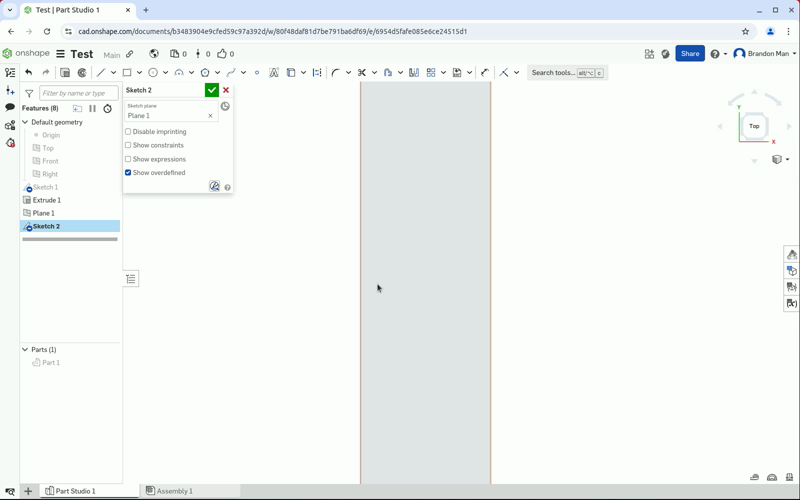
scroll(-6)
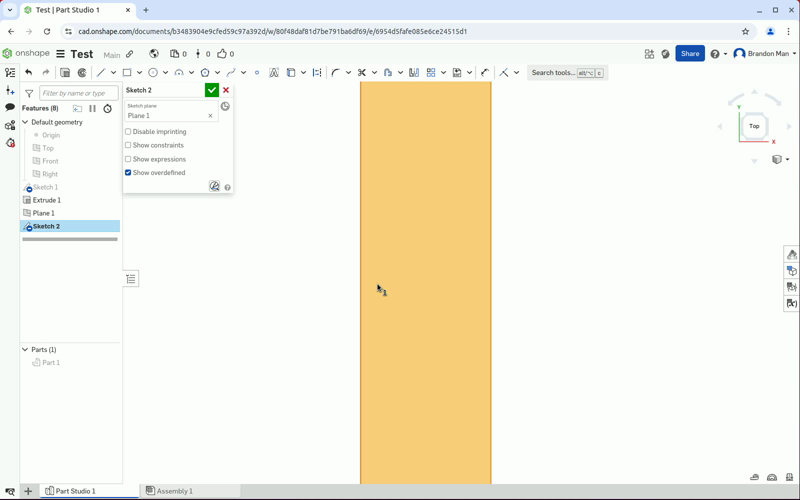
scroll(-6)
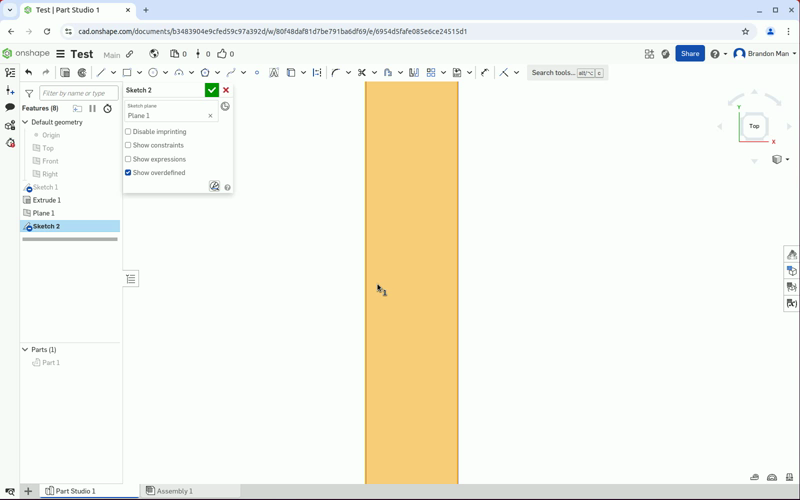
scroll(-6)
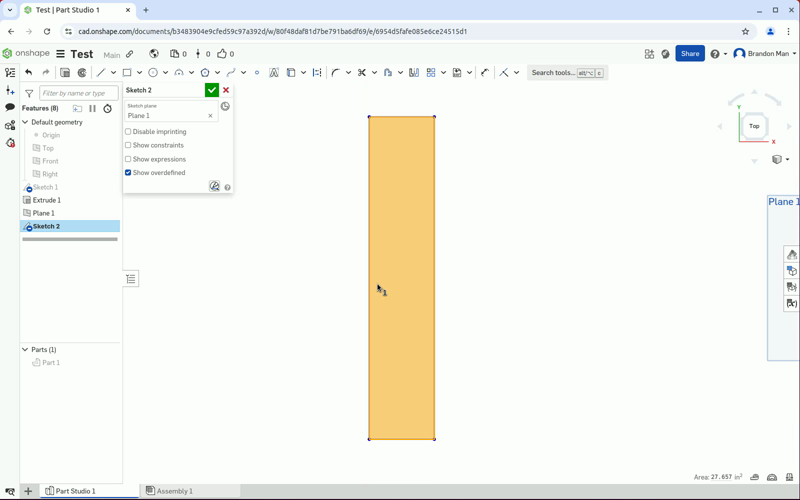
scroll(-6)
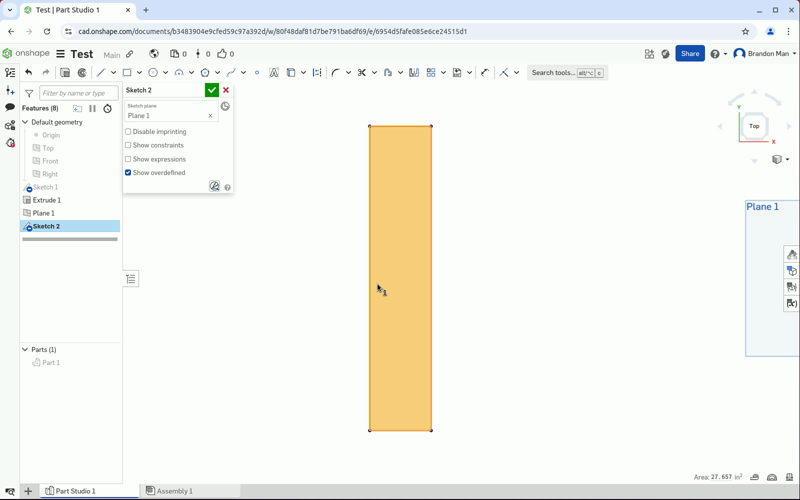
scroll(-6)
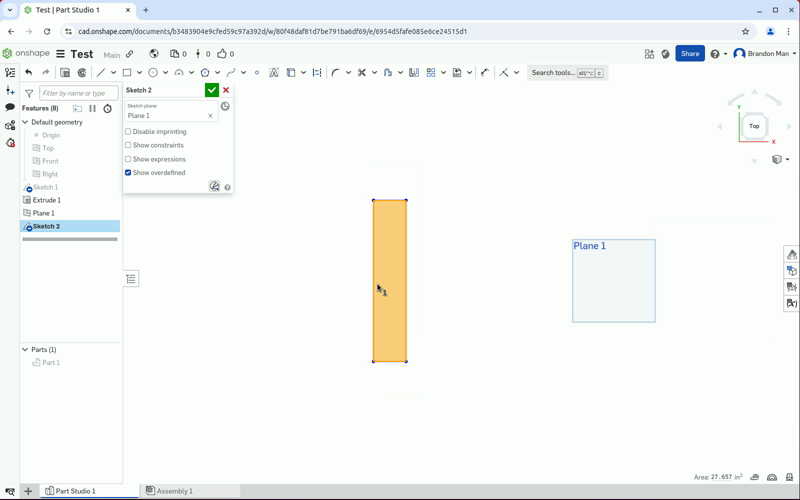
scroll(-6)
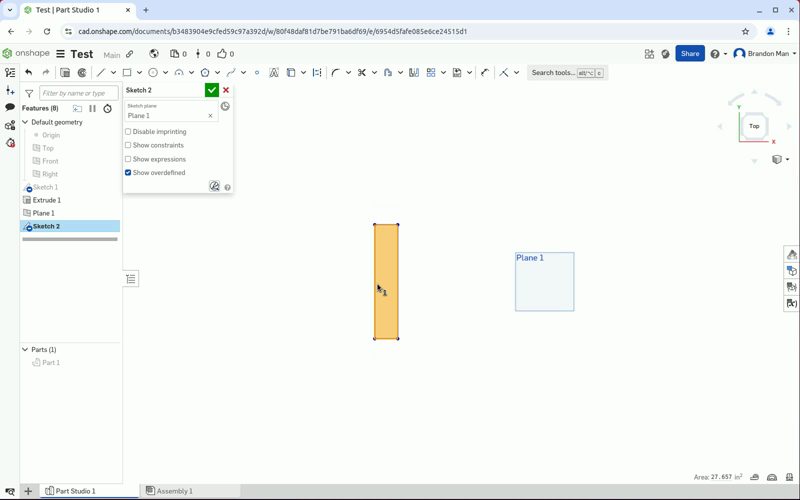
scroll(-6)
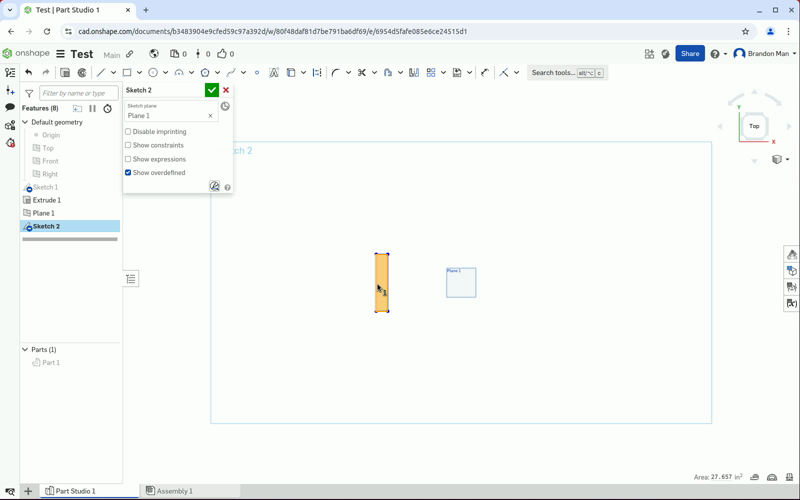
mouse_move(73, 352)
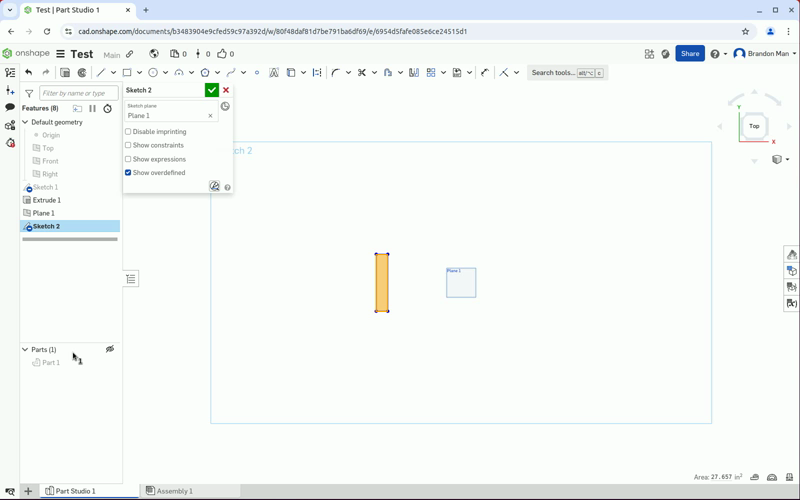
key(shift+y)
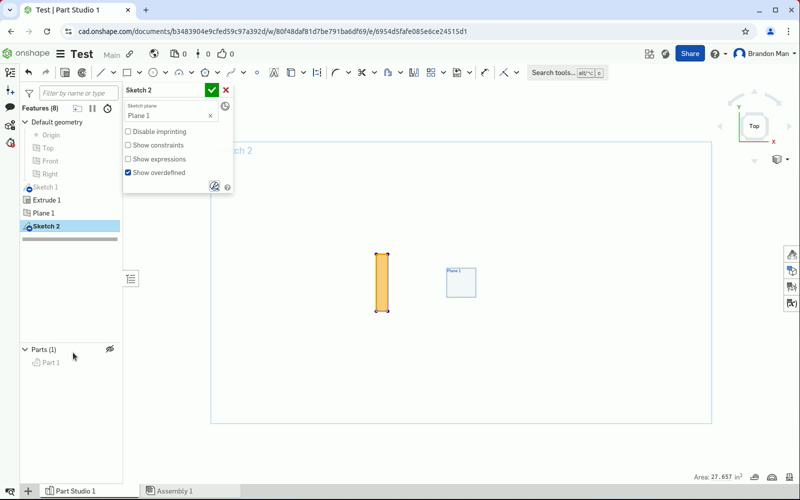
key(shift+e)
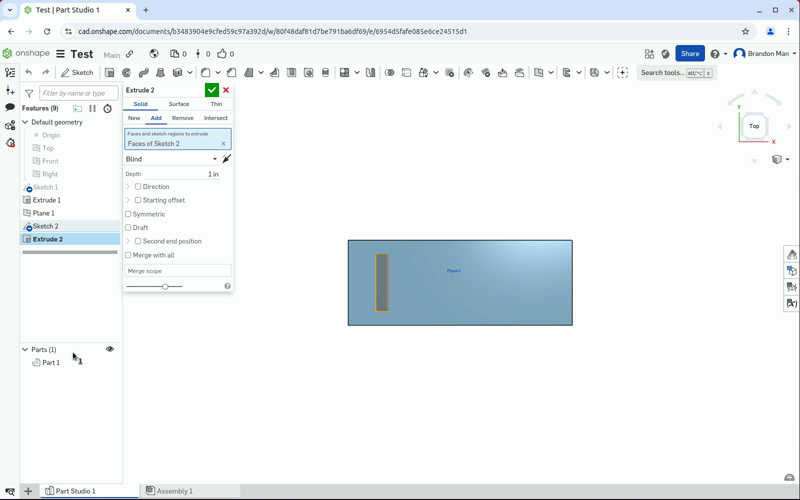
mouse_move(143, 106)
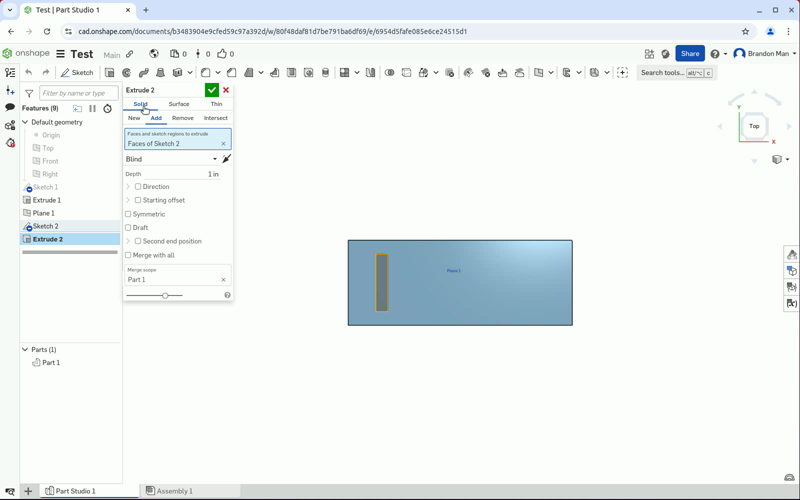
click(143, 106)
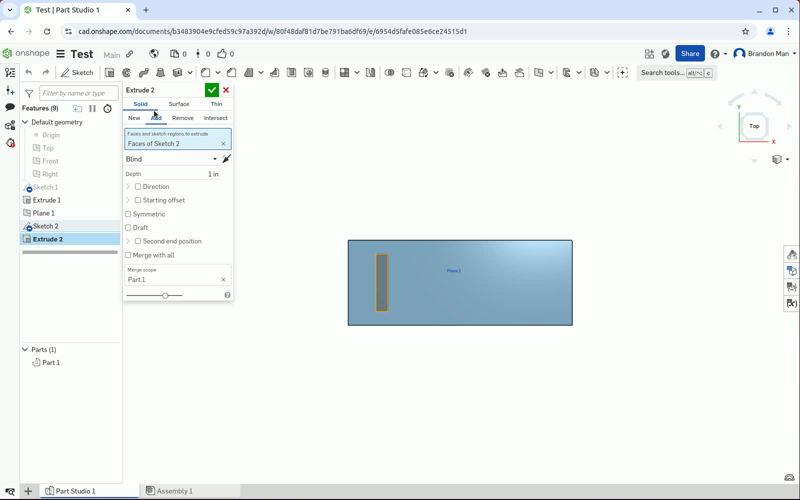
mouse_move(186, 120)
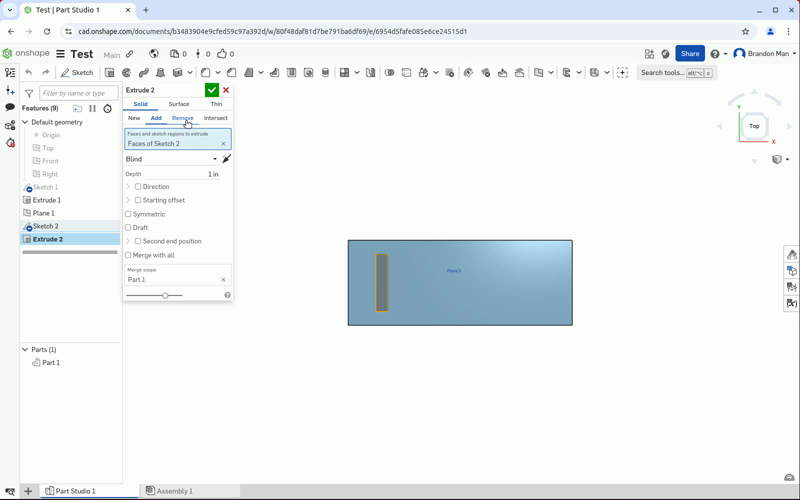
click(186, 120)
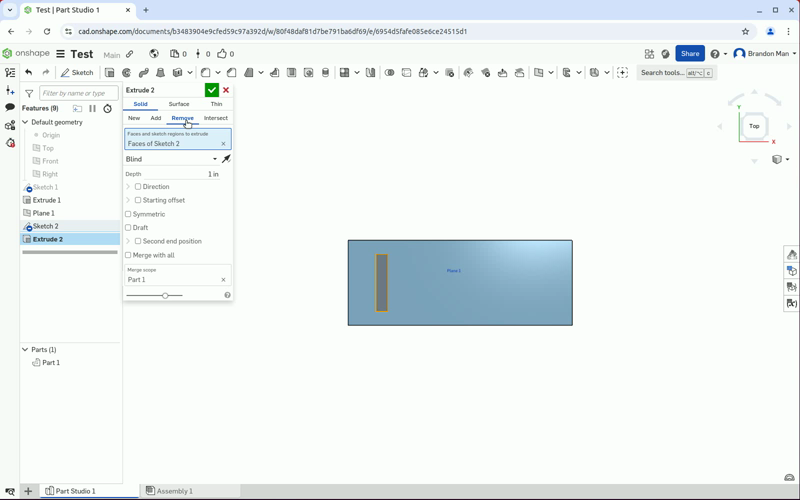
key(tab, 4)
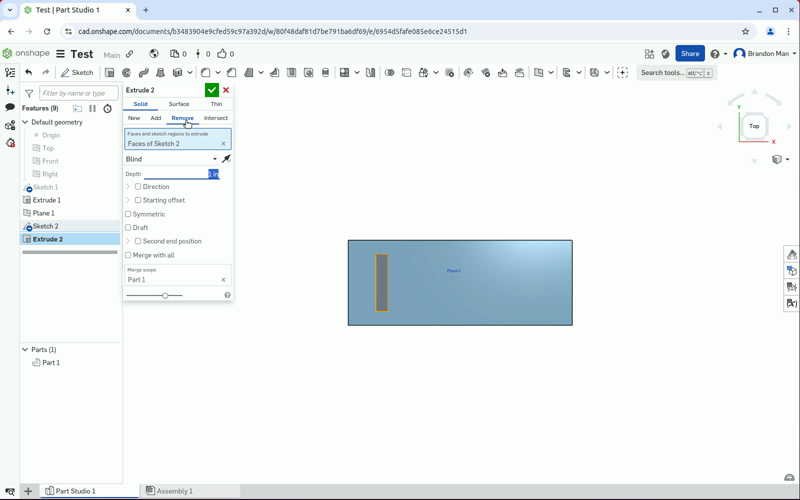
text(1.204)
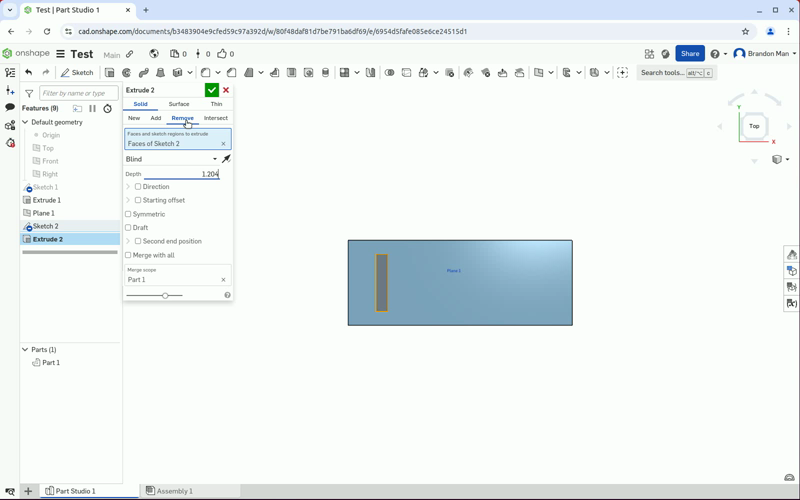
key(tab, 6)
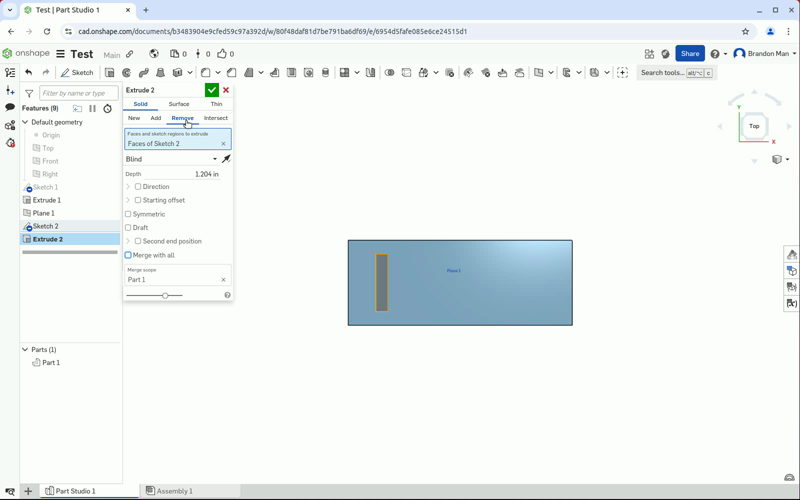
key(space)
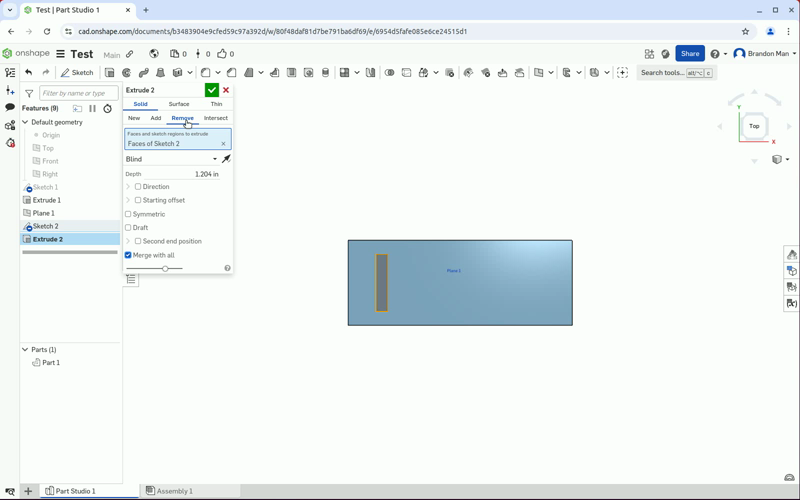
key(enter)
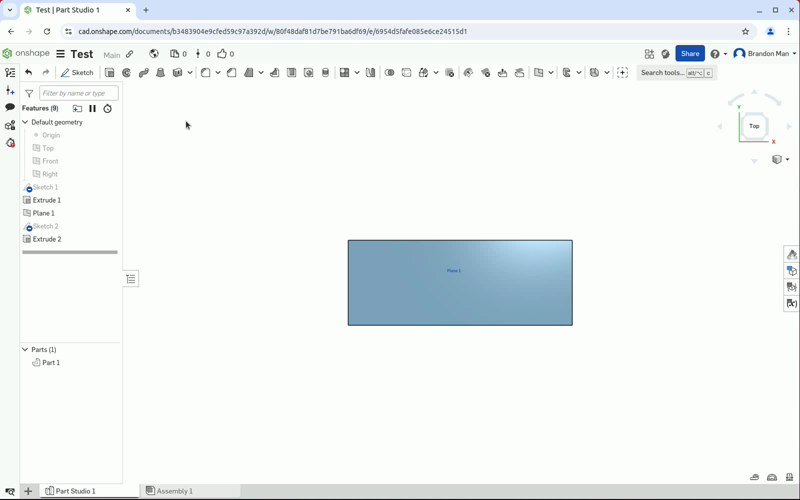
key(shift+h)
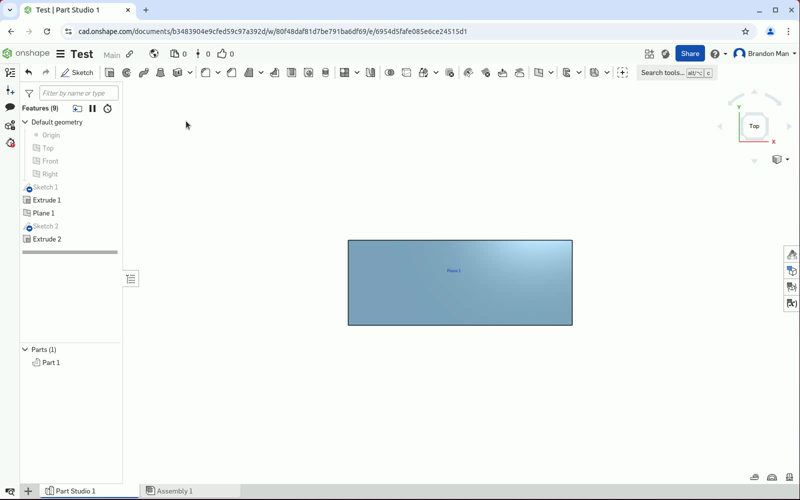
key(shift+h)
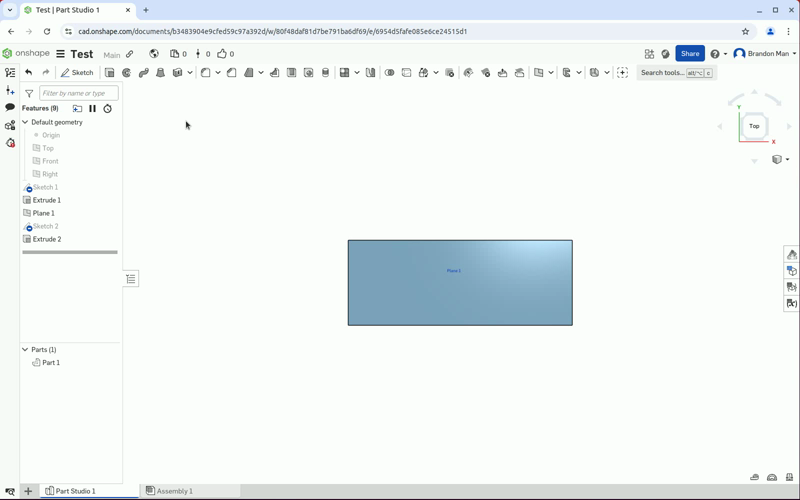
mouse_move(73, 189)
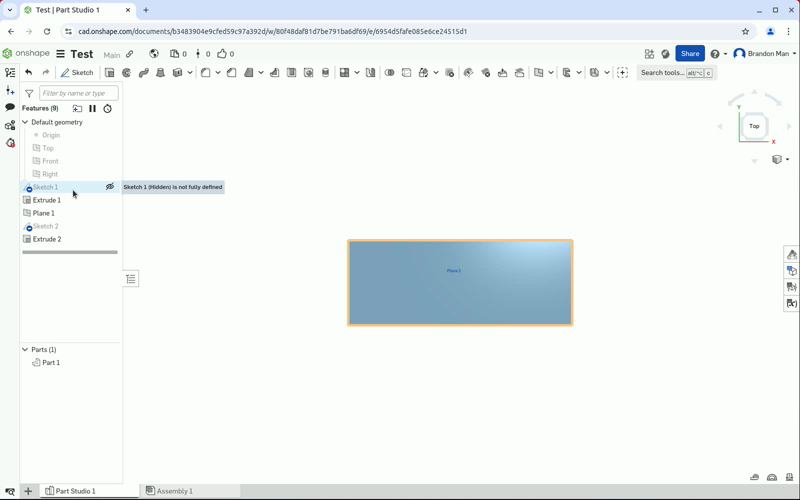
click(73, 189)
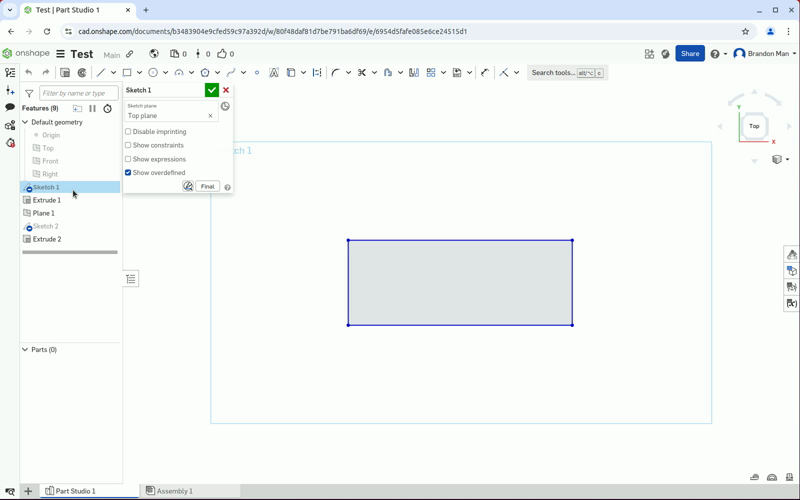
mouse_move(229, 92)
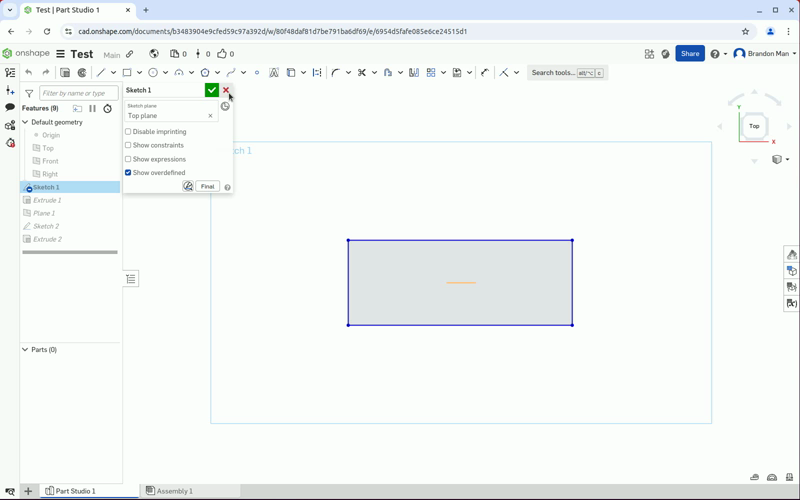
click(229, 92)
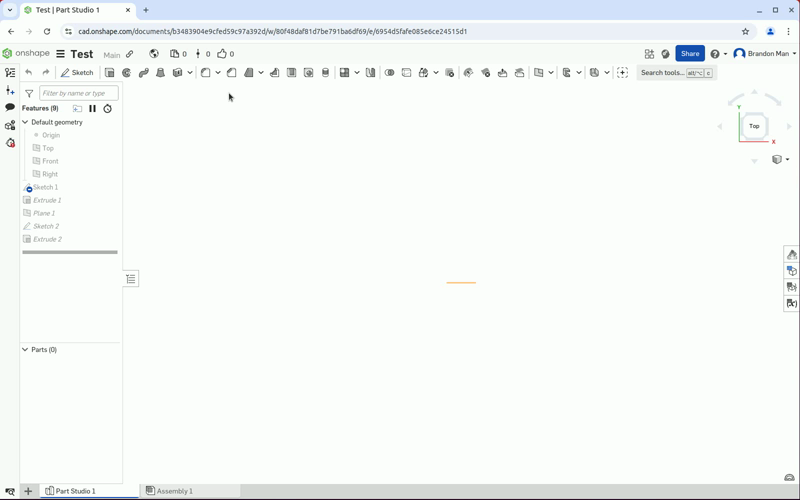
key(shift+s)
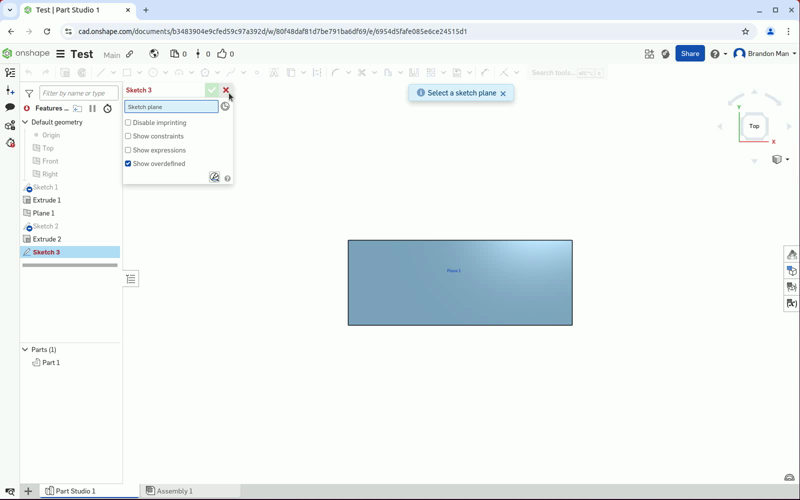
mouse_move(73, 215)
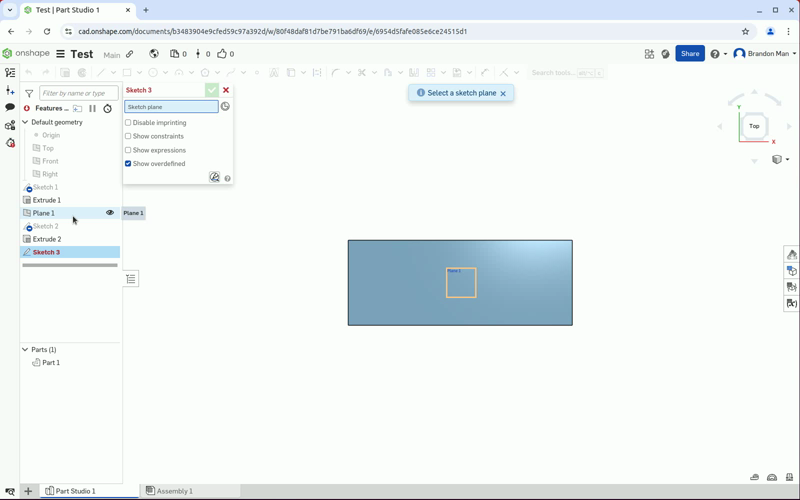
click(73, 215)
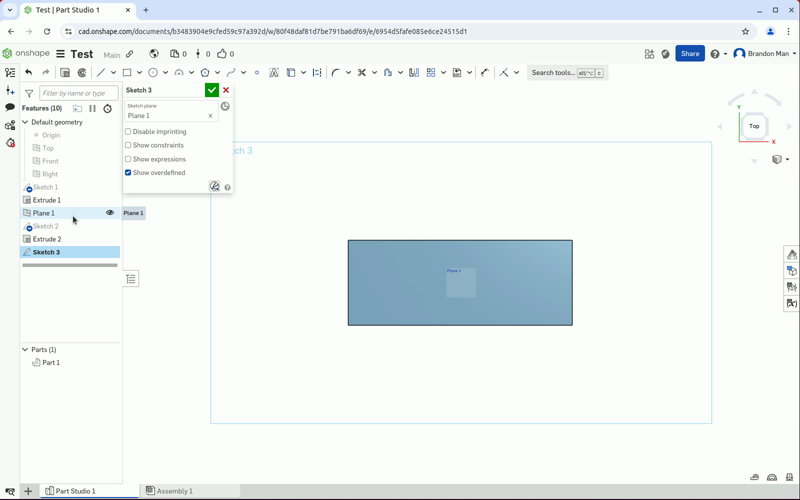
mouse_move(73, 352)
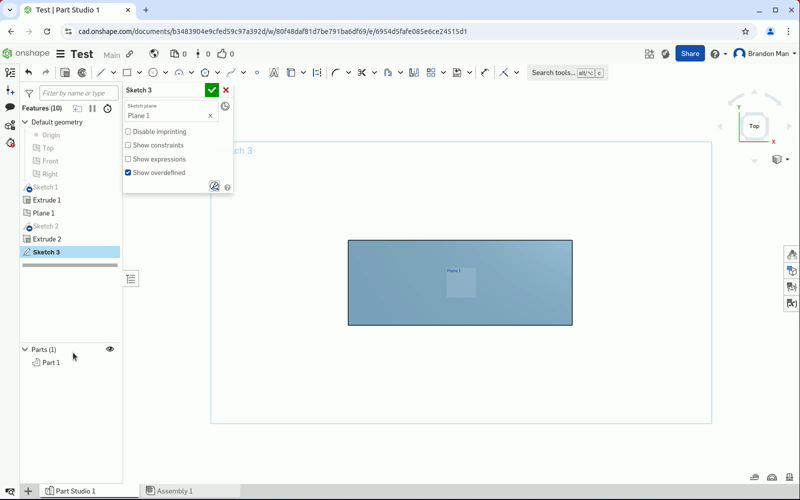
key(y)
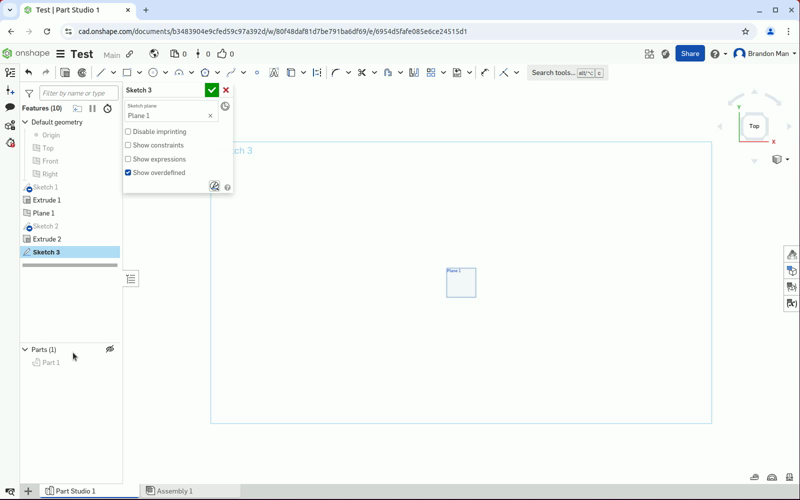
key(l)
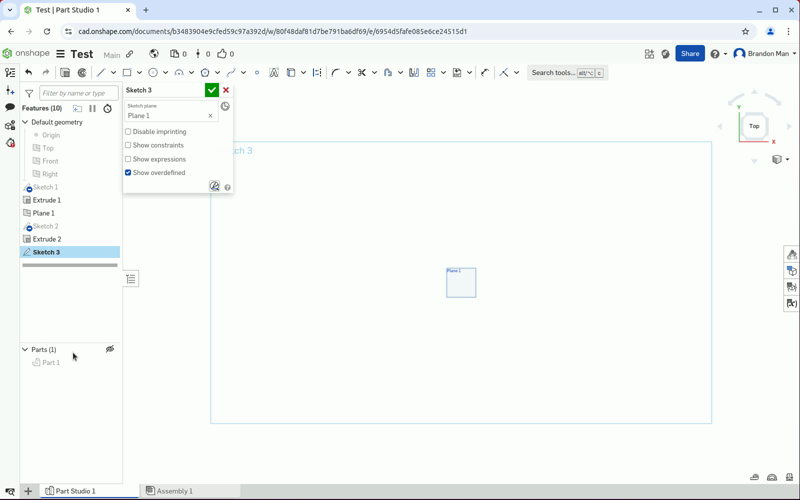
key_down(shift)
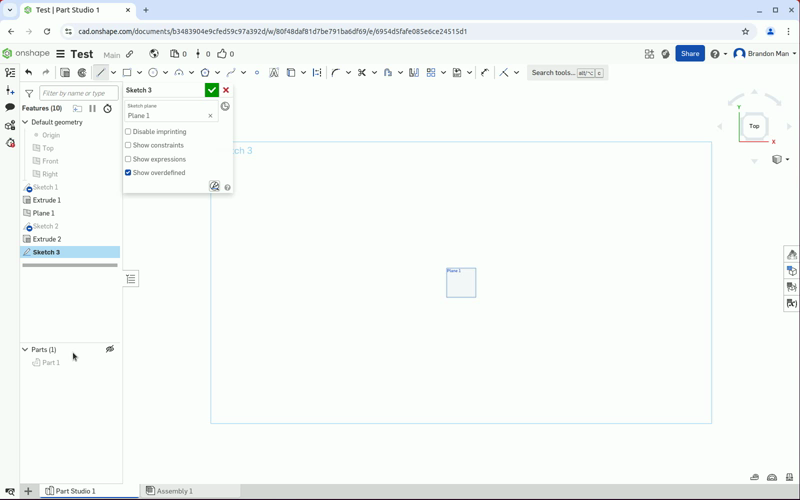
mouse_move(486, 311)
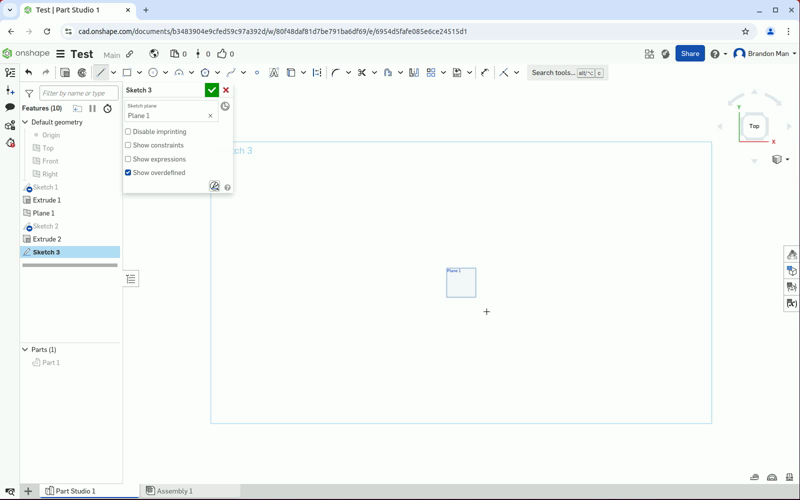
click(486, 311)
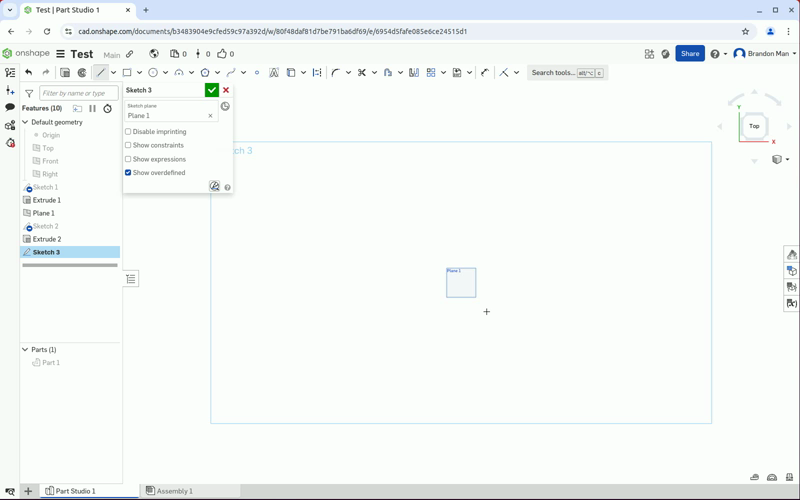
key_up(shift)
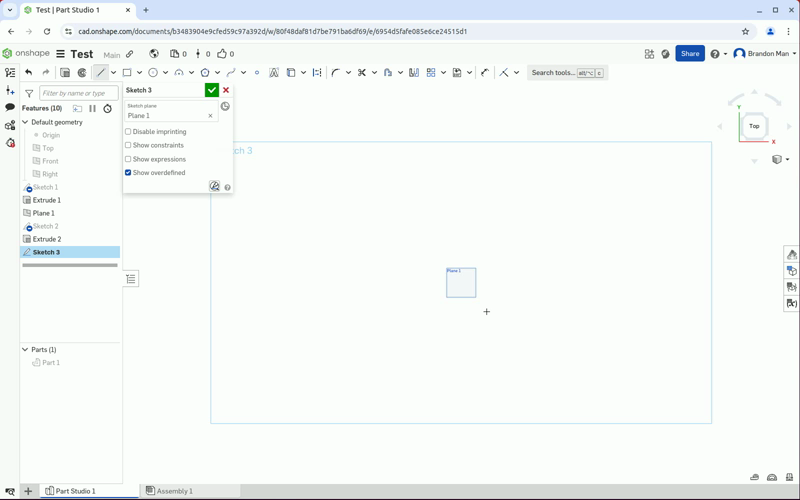
key_down(shift)
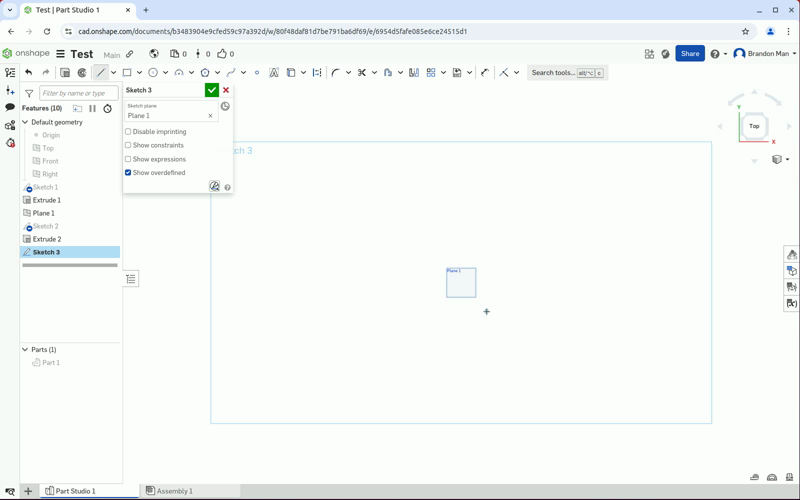
mouse_move(516, 311)
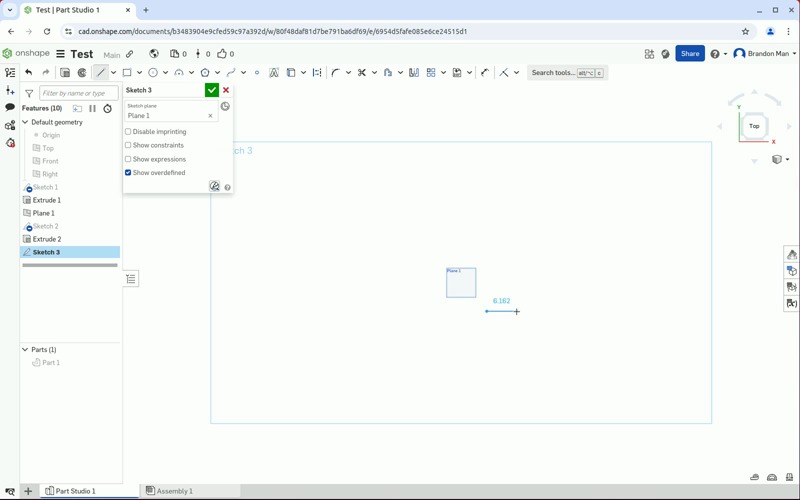
mouse_move(498, 311)
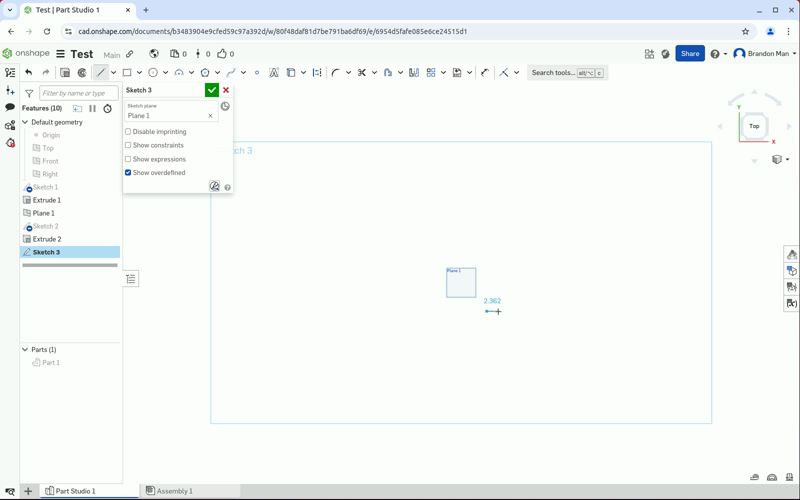
click(498, 311)
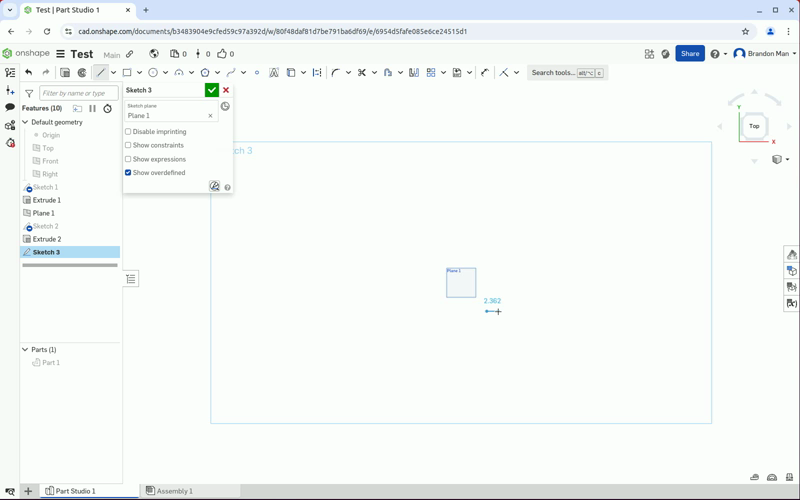
key_up(shift)
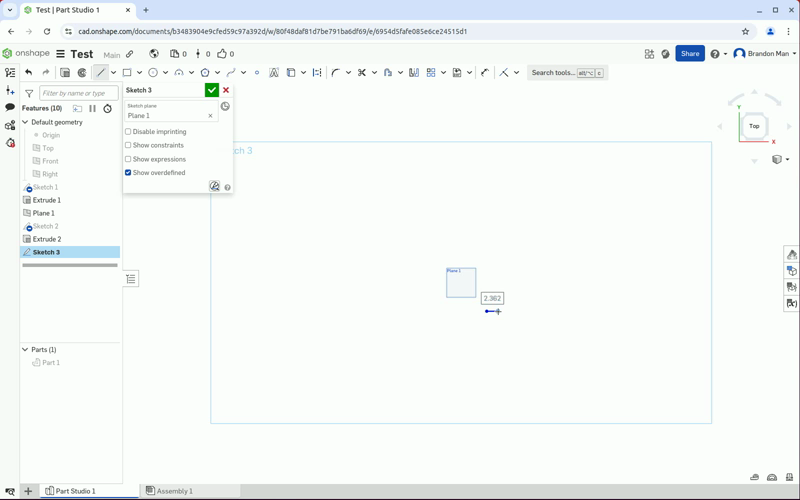
key_down(shift)
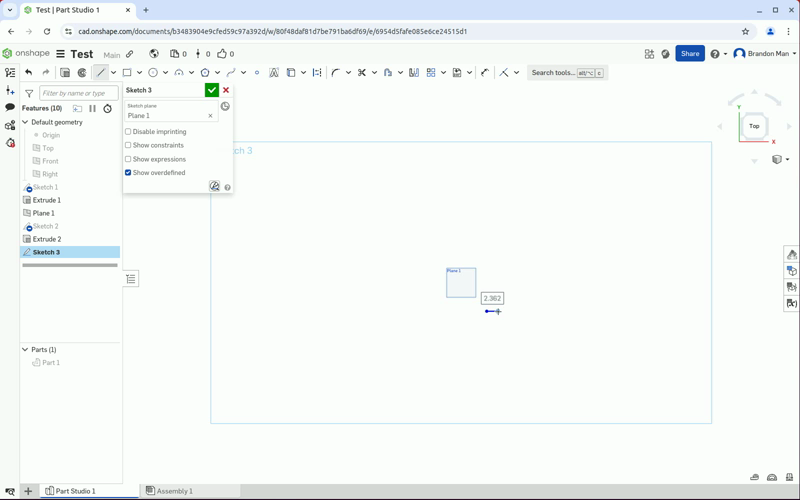
mouse_move(528, 311)
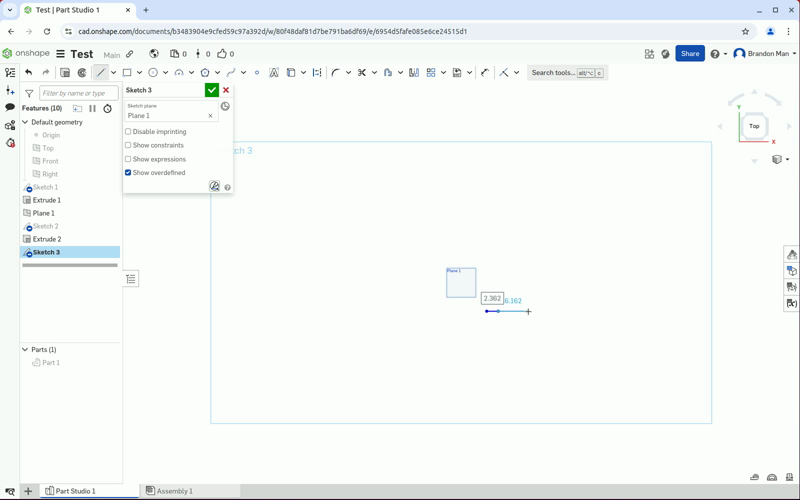
mouse_move(498, 254)
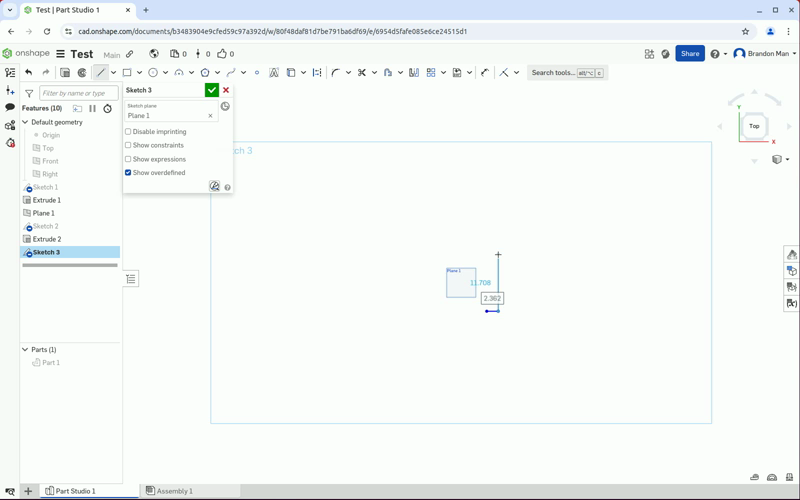
click(498, 254)
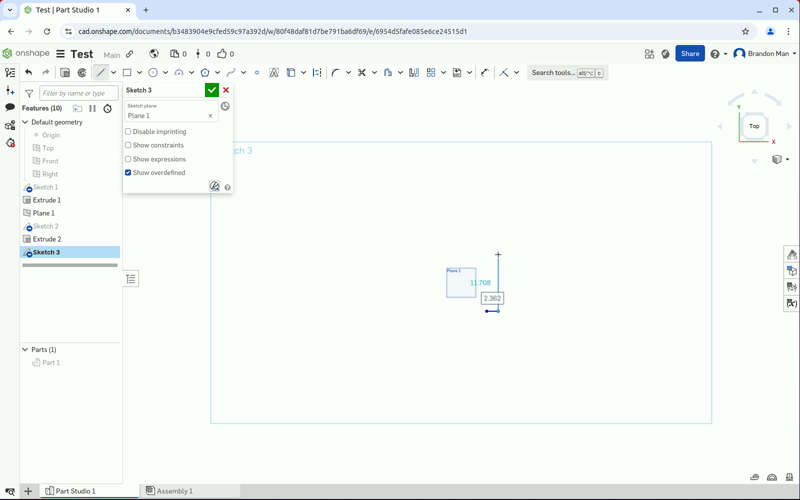
key_up(shift)
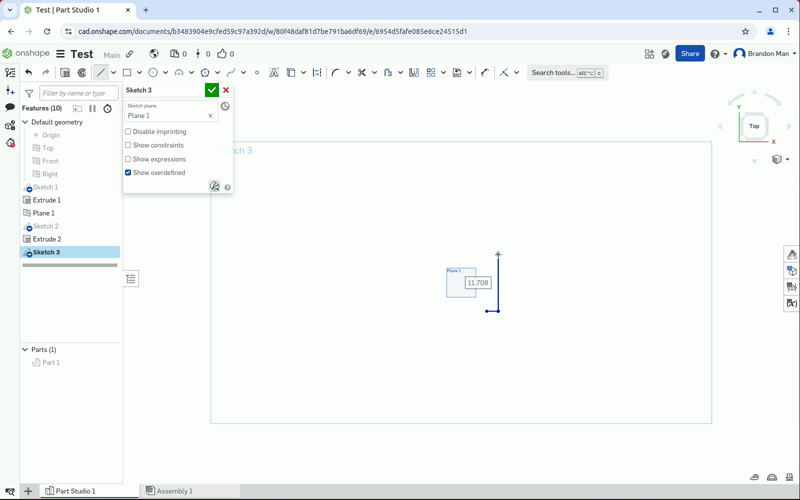
key_down(shift)
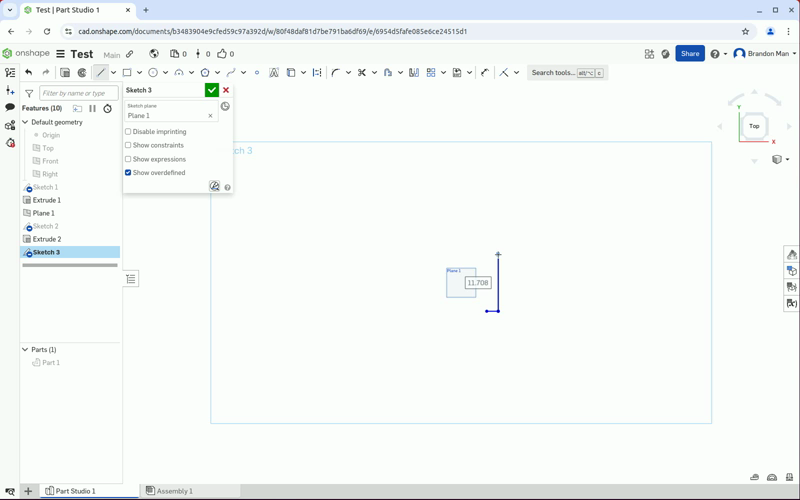
mouse_move(528, 254)
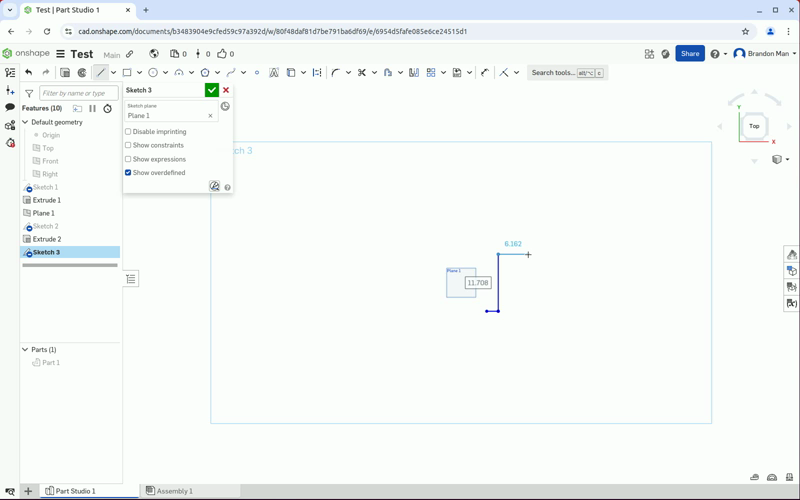
mouse_move(486, 254)
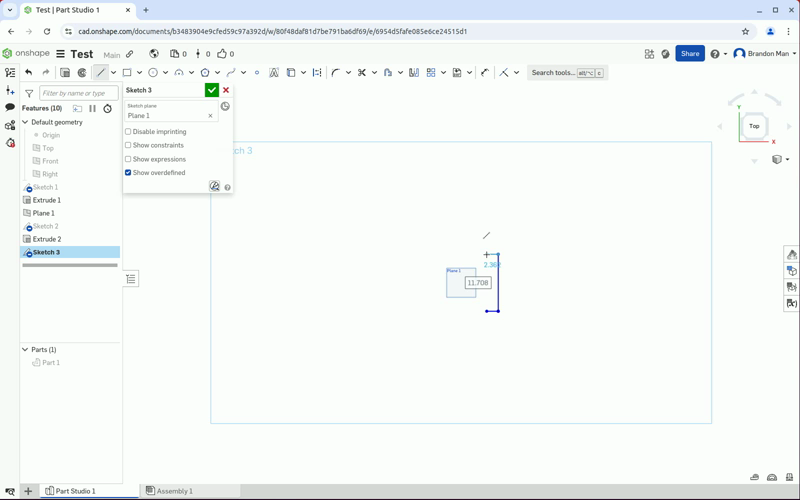
click(486, 254)
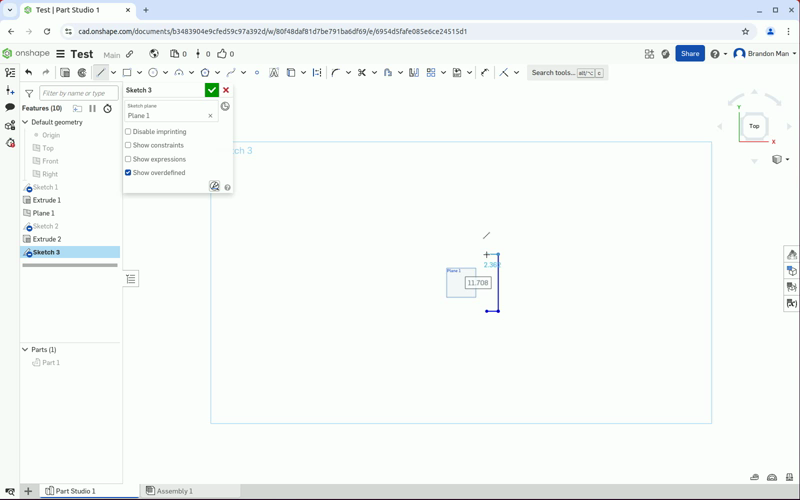
key_up(shift)
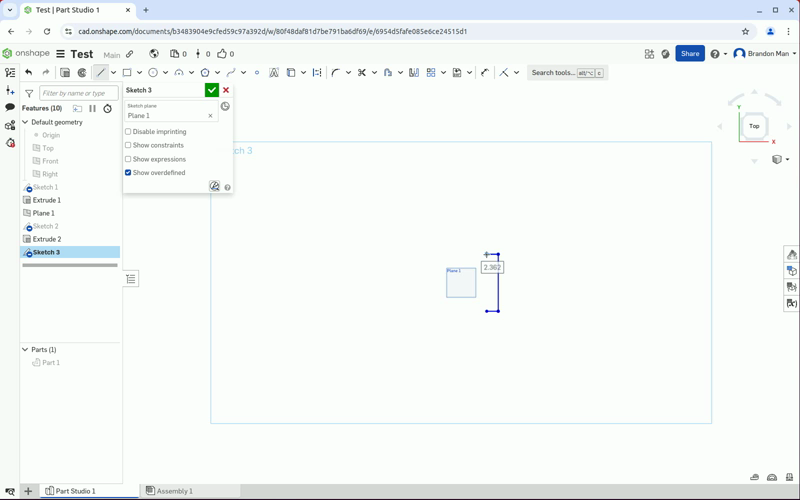
mouse_move(516, 254)
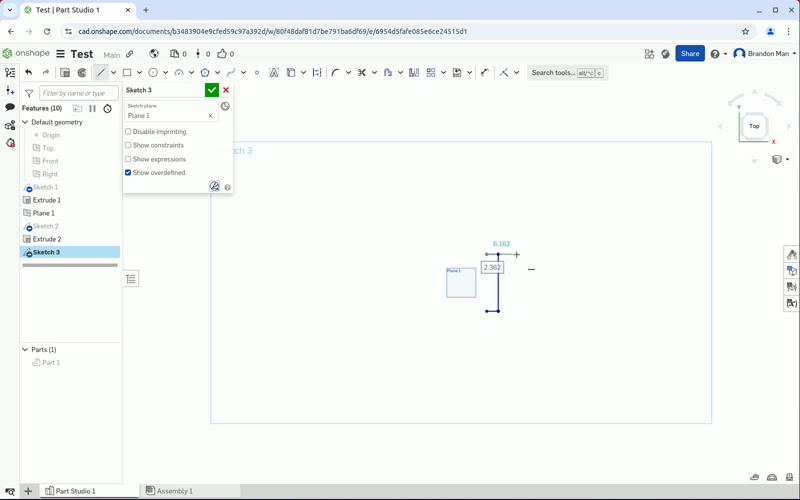
key_down(shift)
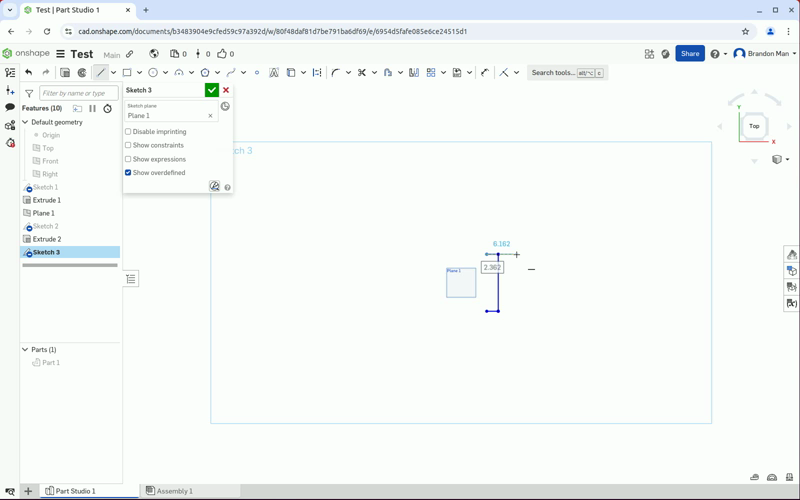
mouse_move(486, 311)
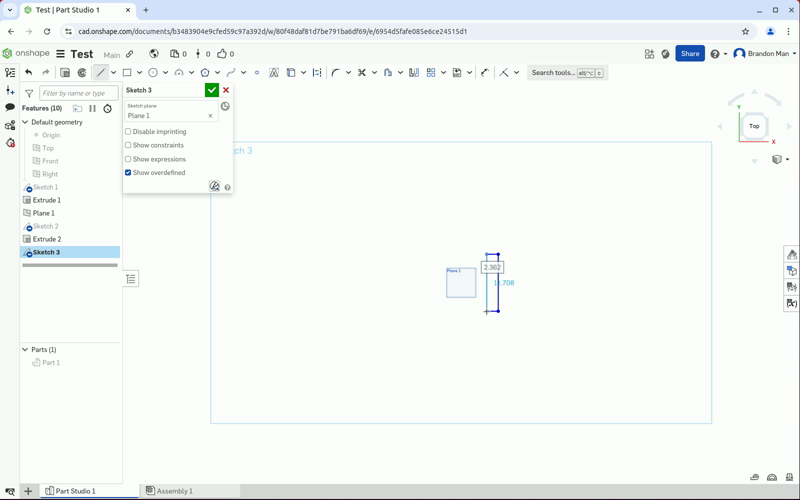
key_up(shift)
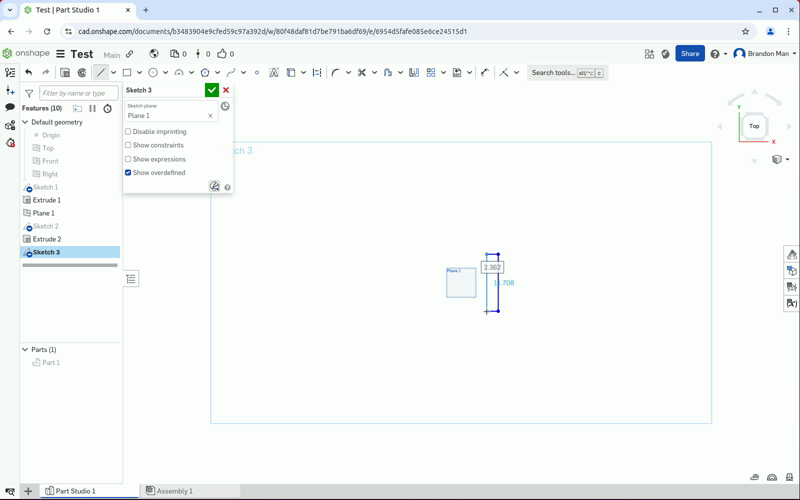
click(486, 311)
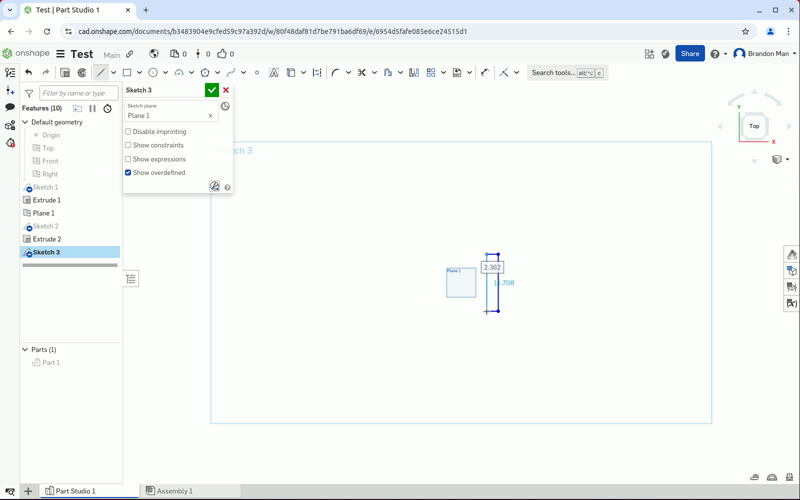
key(esc)
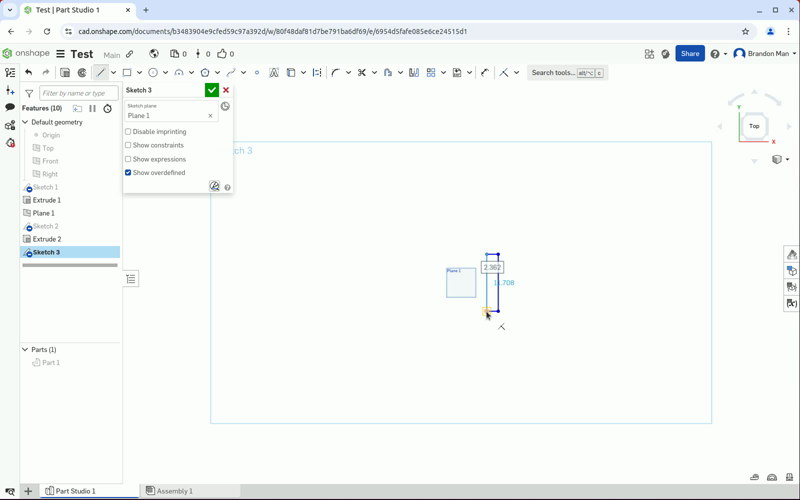
mouse_move(488, 280)
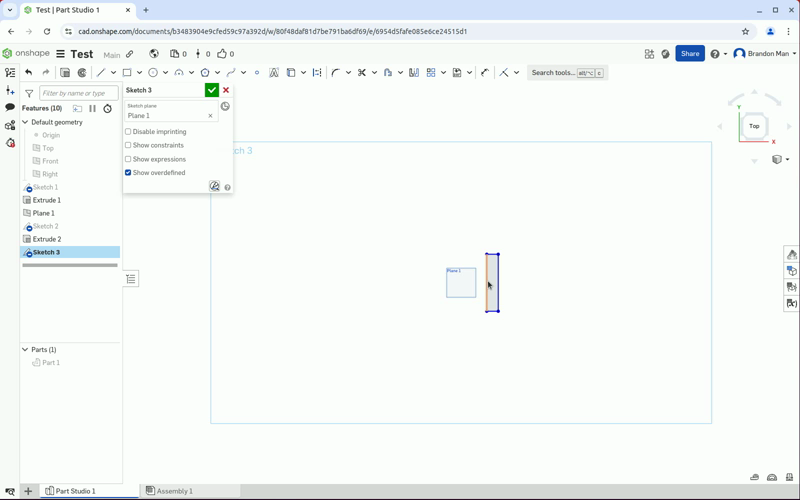
scroll(6)
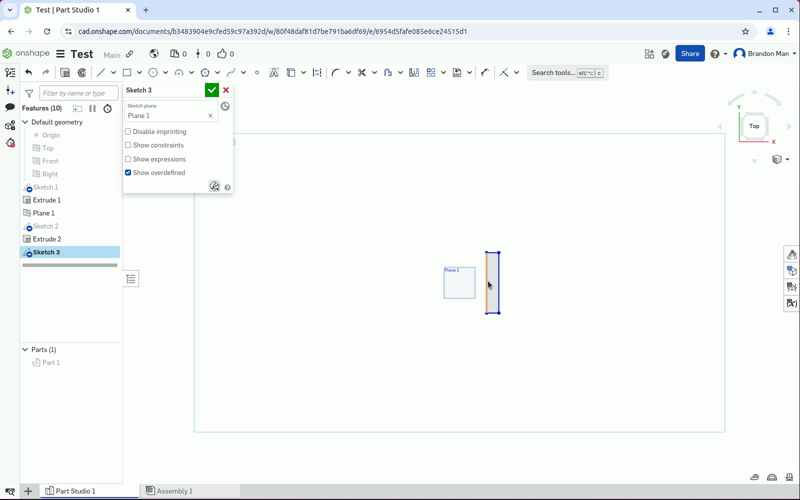
scroll(6)
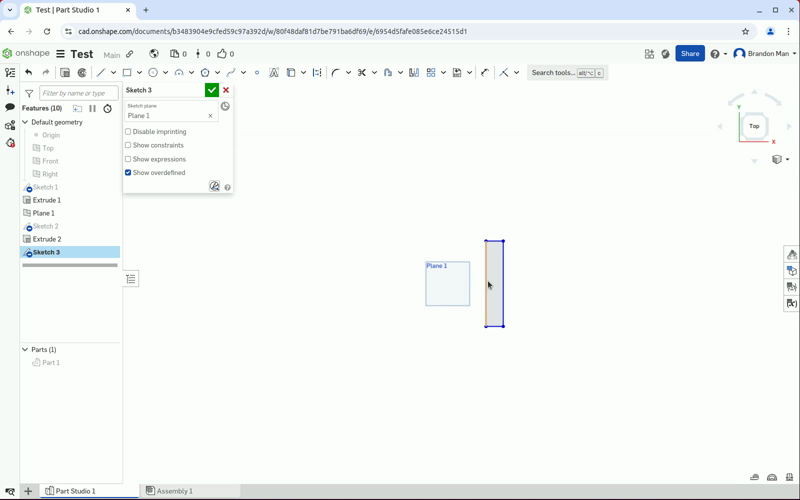
scroll(6)
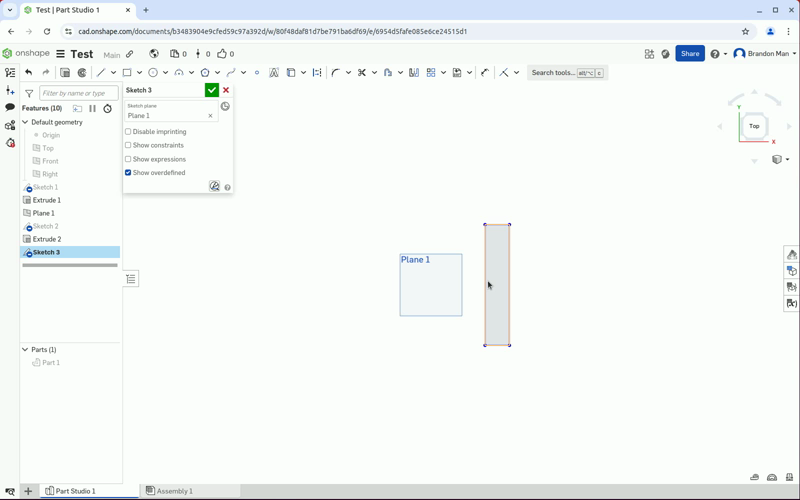
scroll(6)
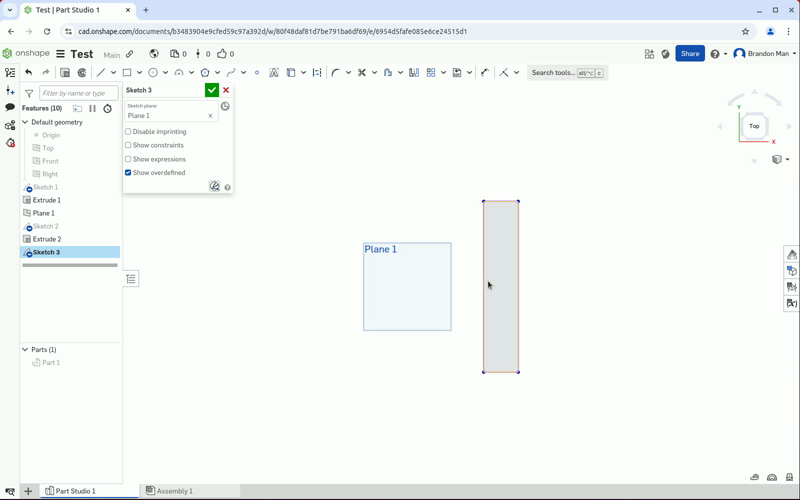
scroll(6)
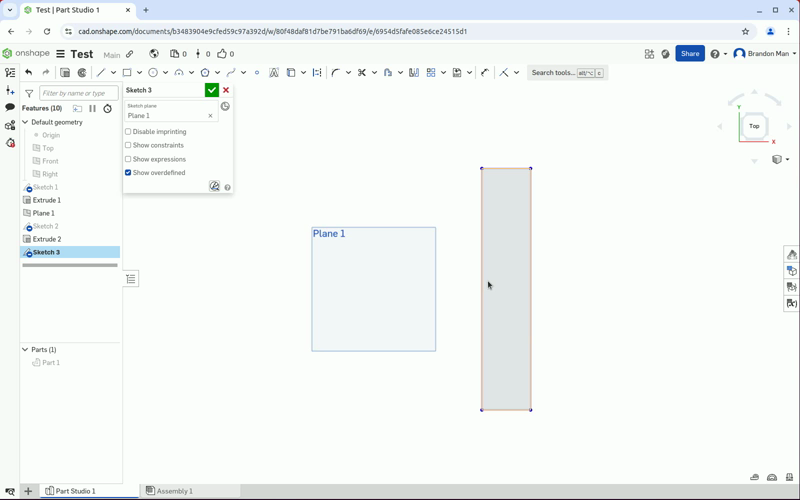
scroll(6)
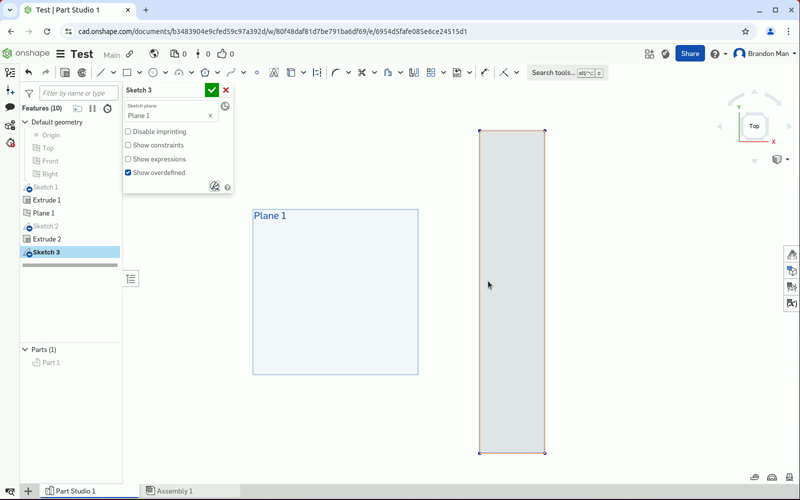
scroll(6)
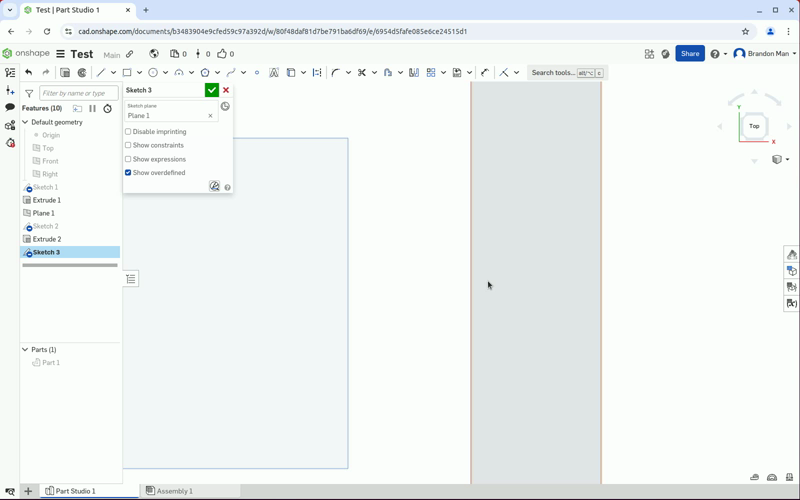
click(488, 280)
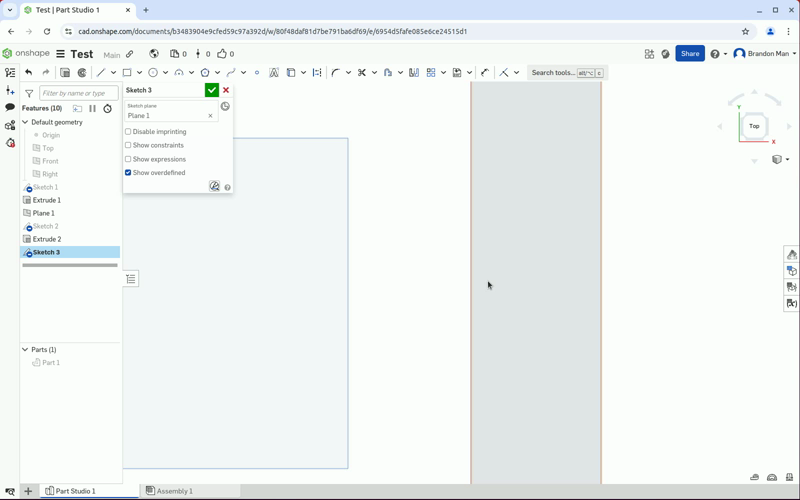
scroll(-6)
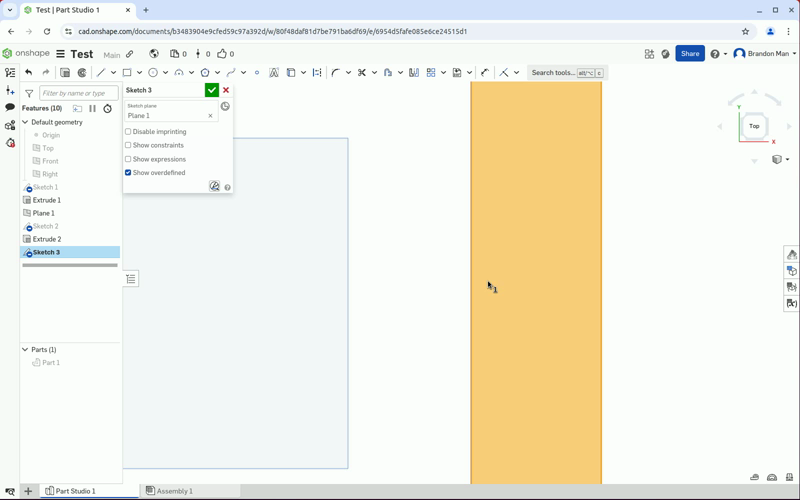
scroll(-6)
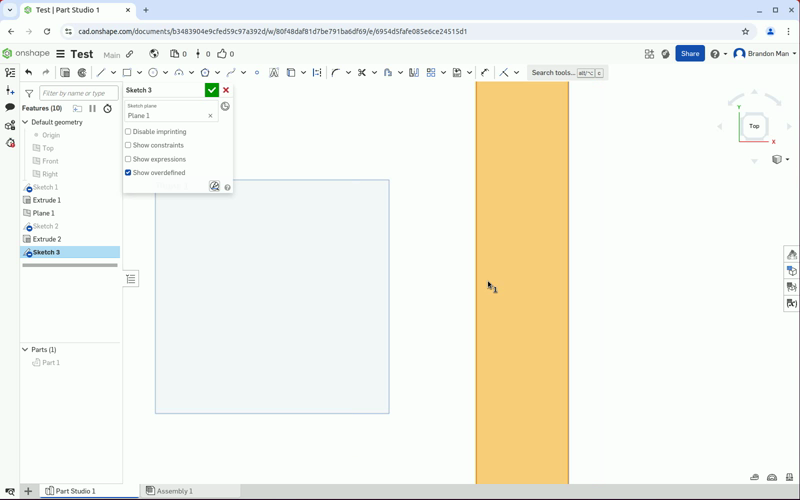
scroll(-6)
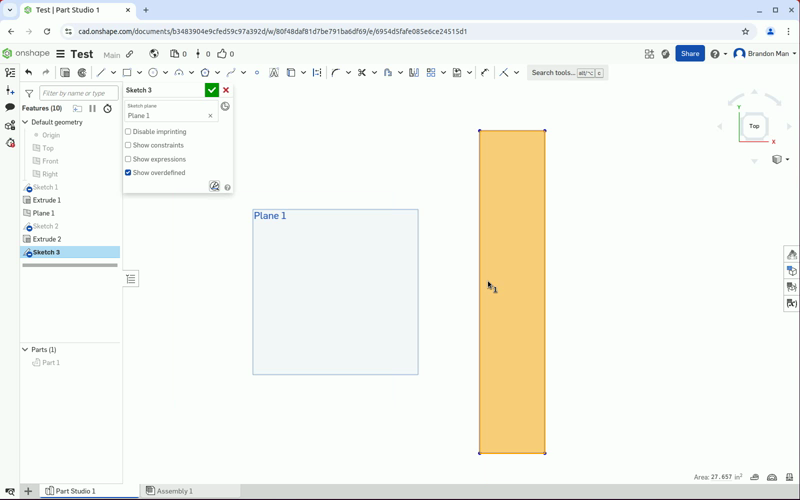
scroll(-6)
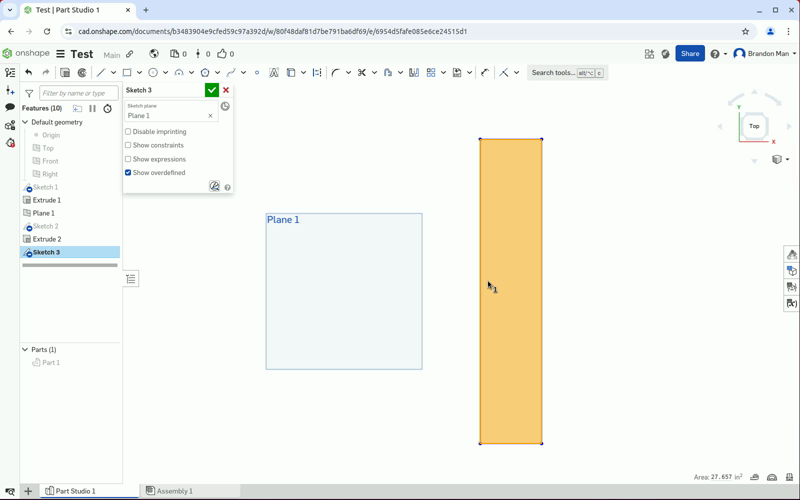
scroll(-6)
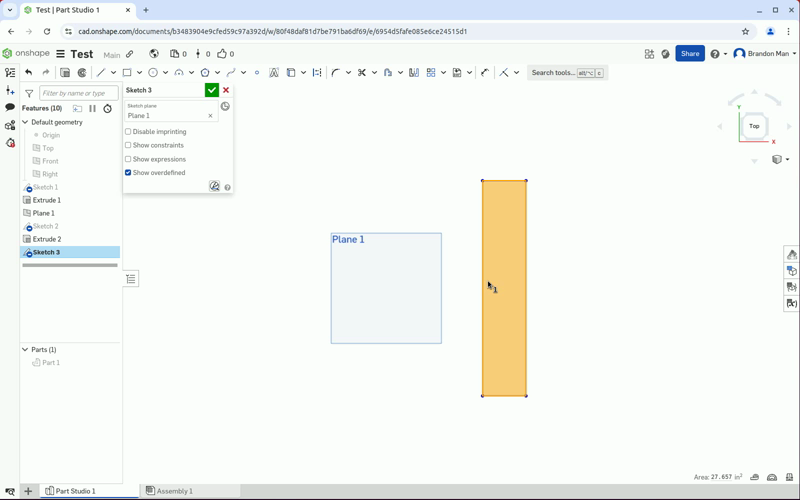
scroll(-6)
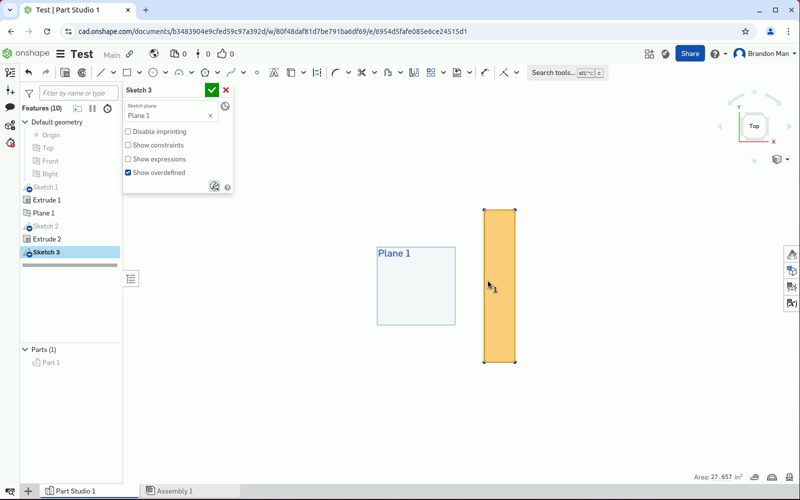
scroll(-6)
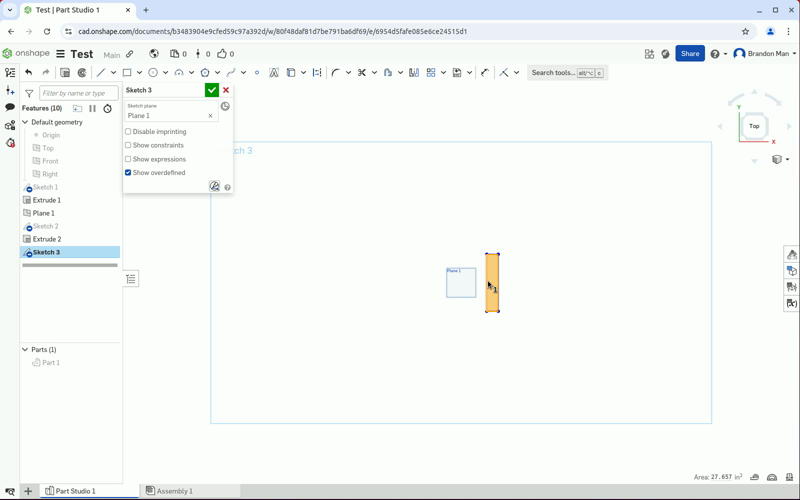
mouse_move(73, 352)
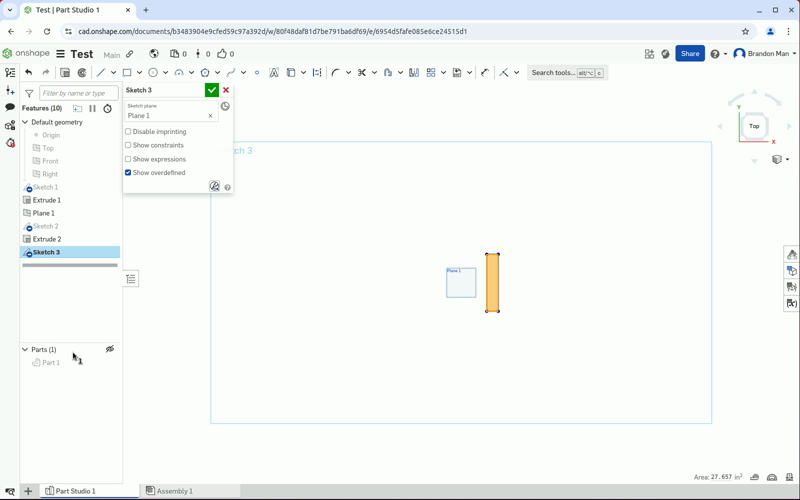
key(shift+y)
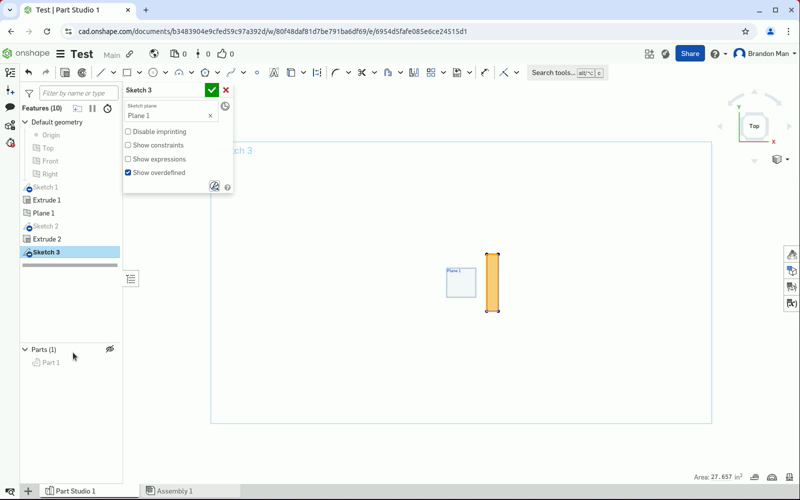
key(shift+e)
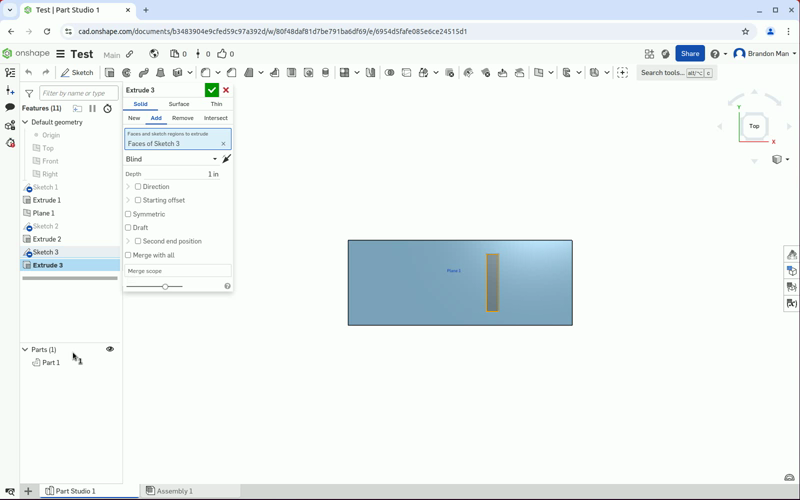
mouse_move(143, 106)
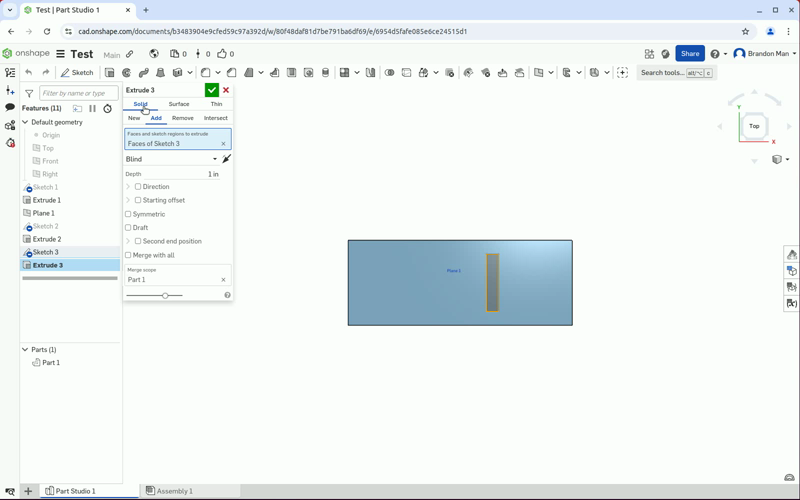
click(143, 106)
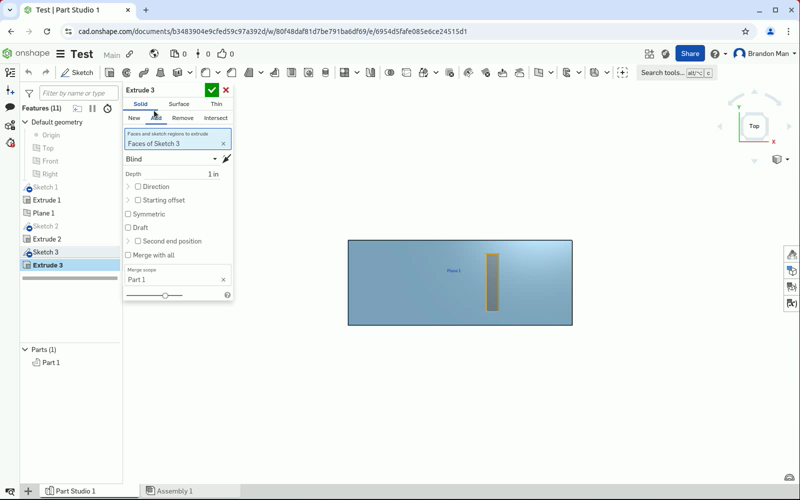
mouse_move(186, 120)
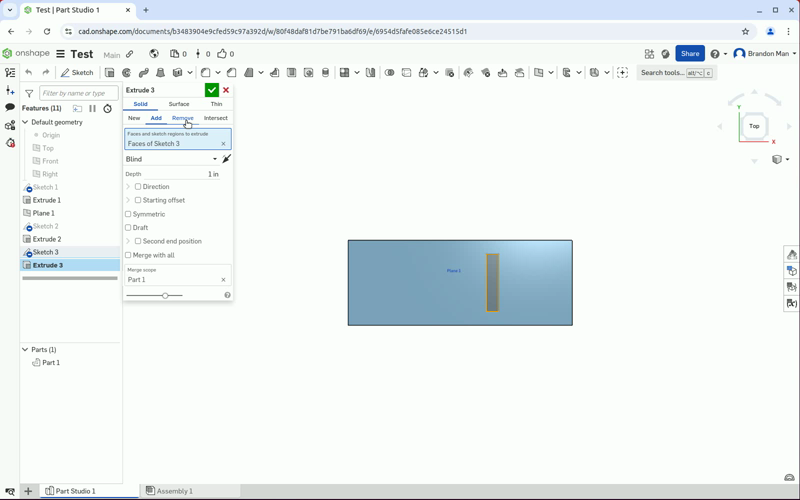
click(186, 120)
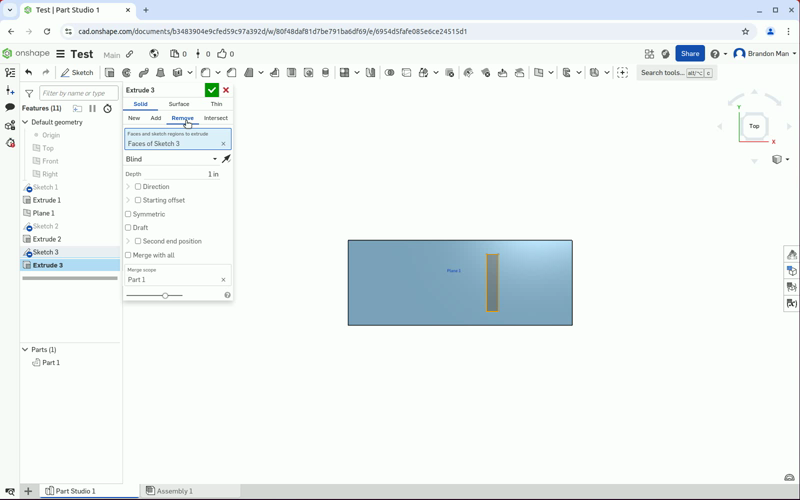
key(tab, 4)
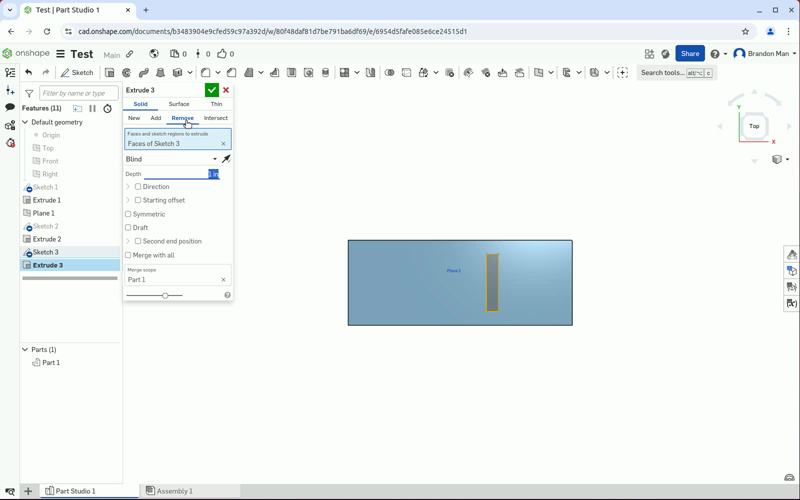
text(1.204)
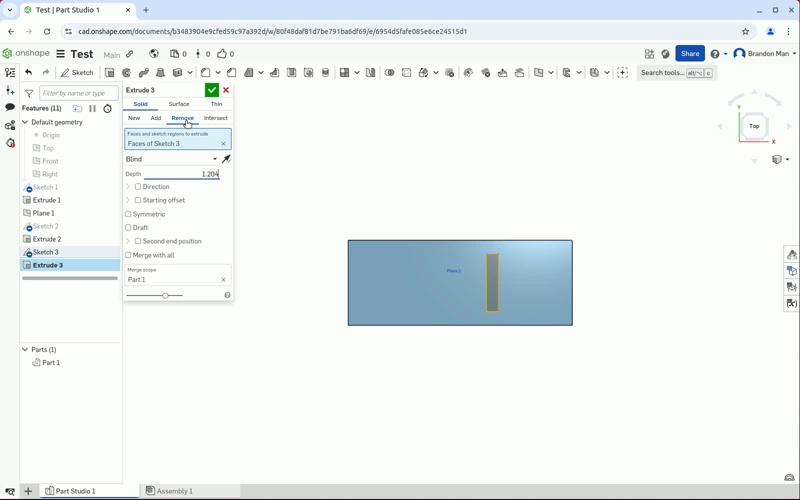
key(tab, 6)
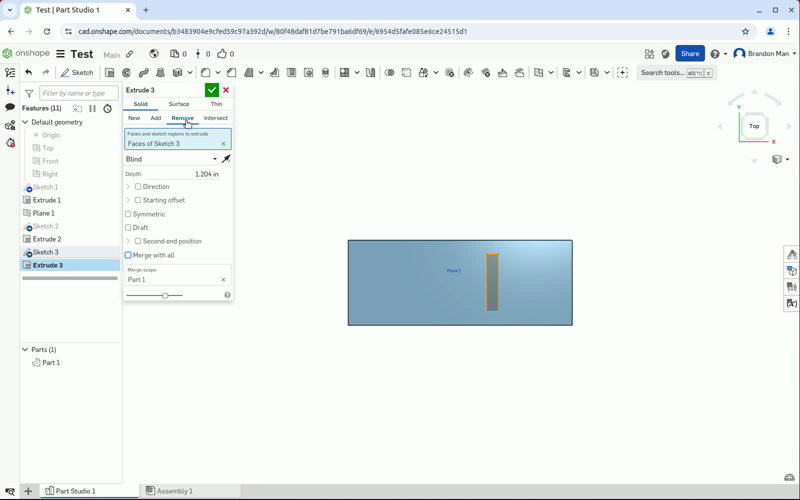
key(space)
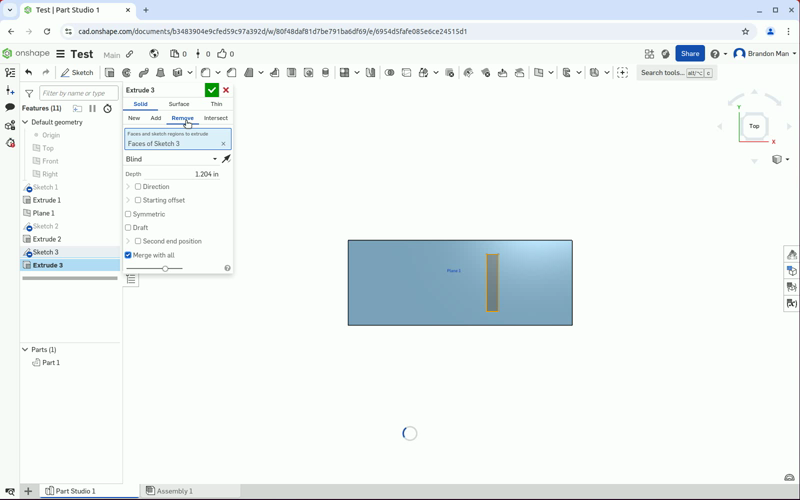
key(enter)
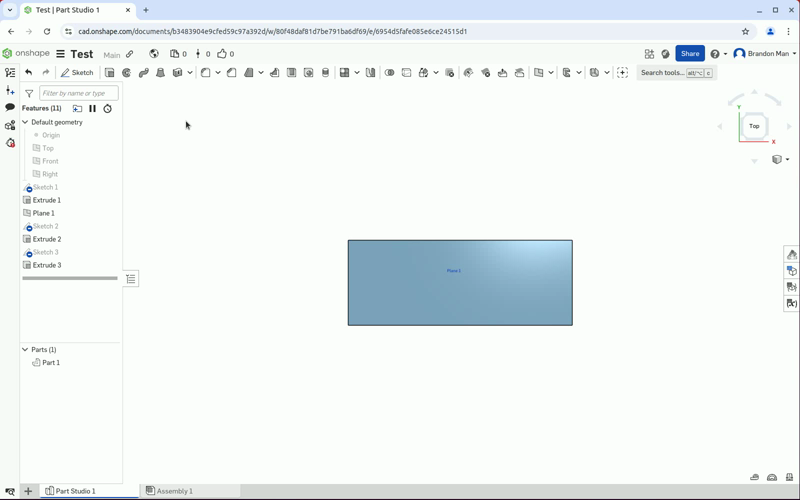
key(shift+h)
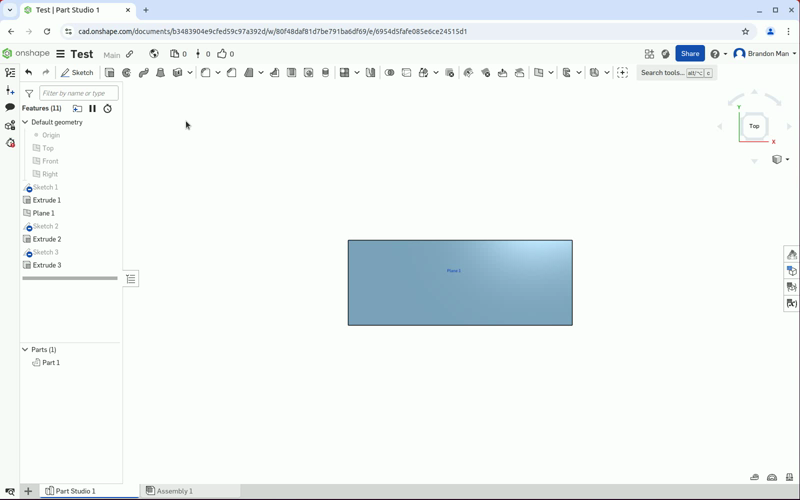
key(shift+h)
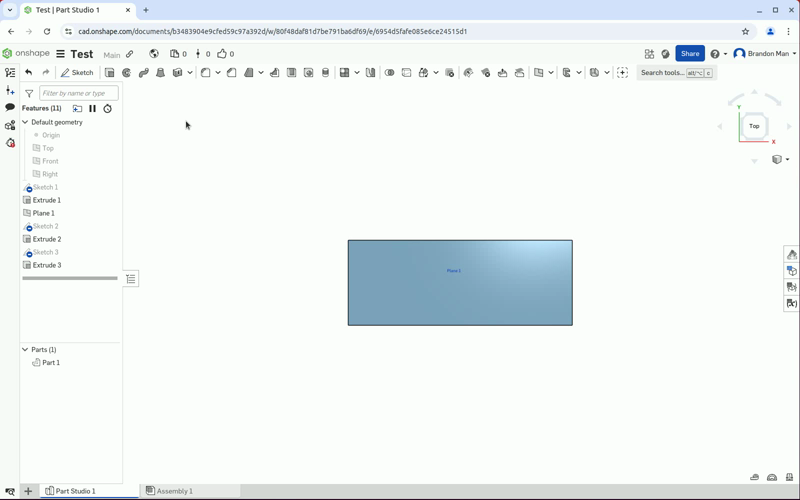
mouse_move(73, 189)
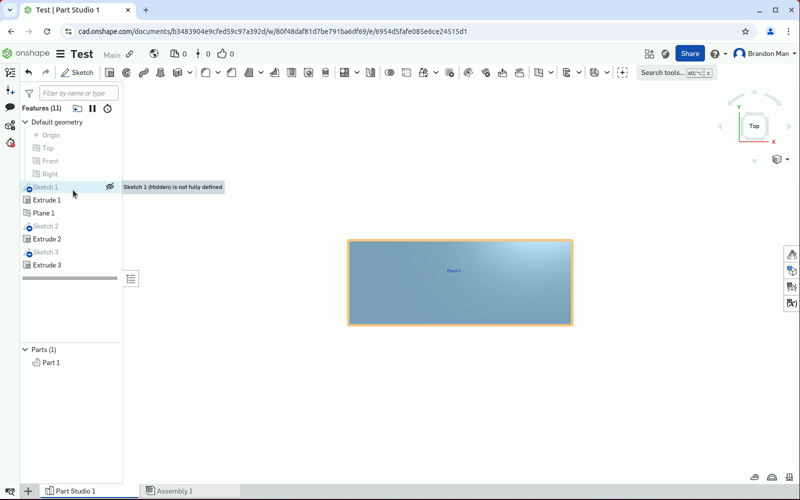
click(73, 189)
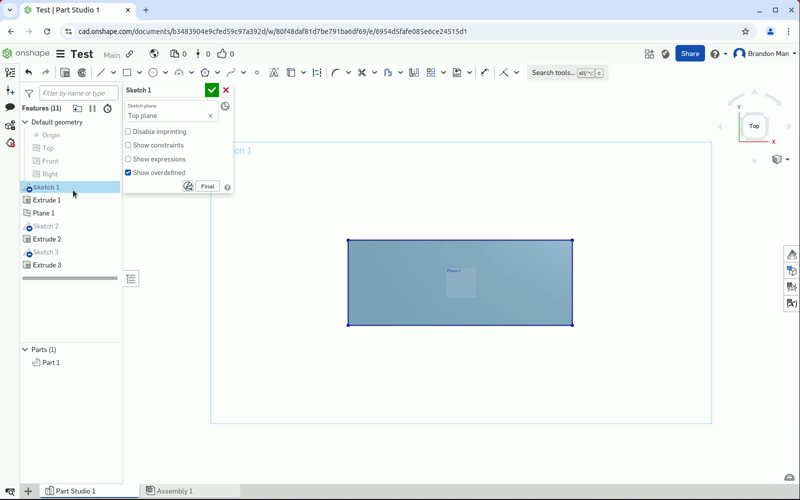
mouse_move(229, 92)
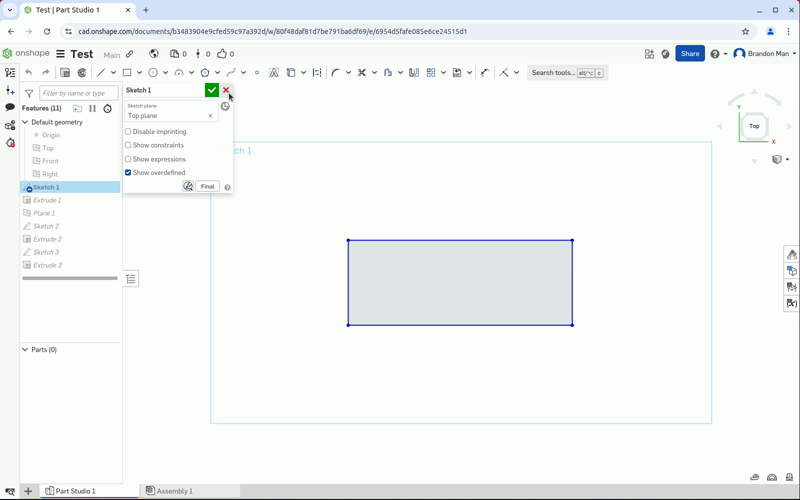
click(229, 92)
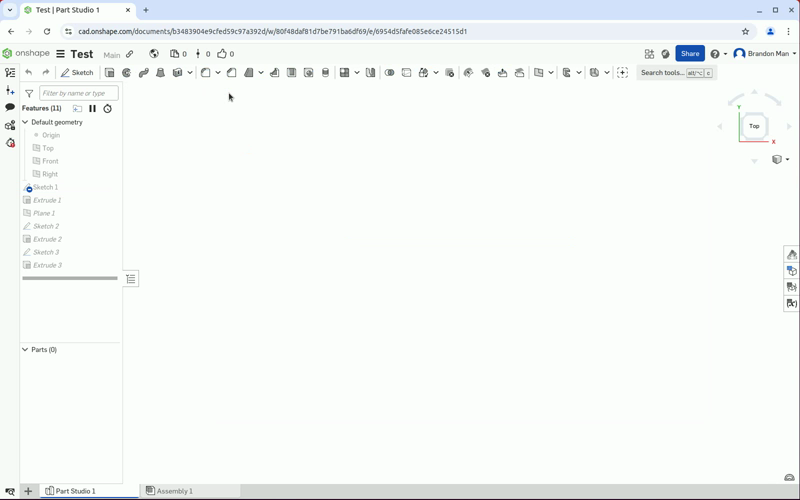
key(shift+s)
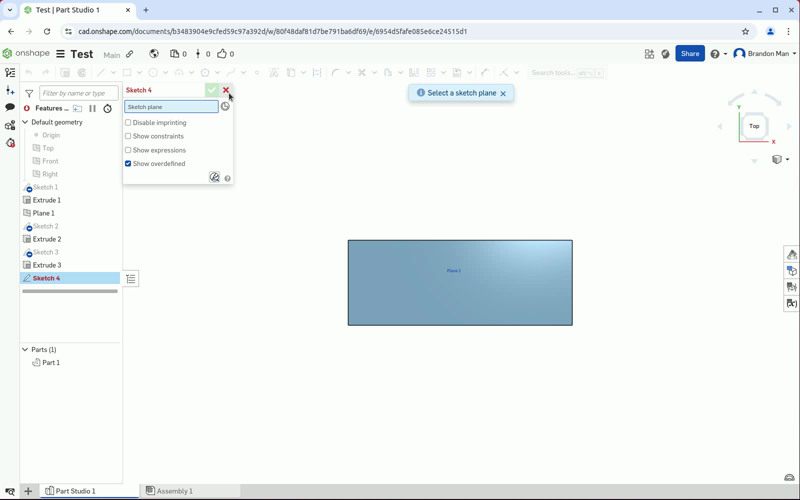
mouse_move(73, 215)
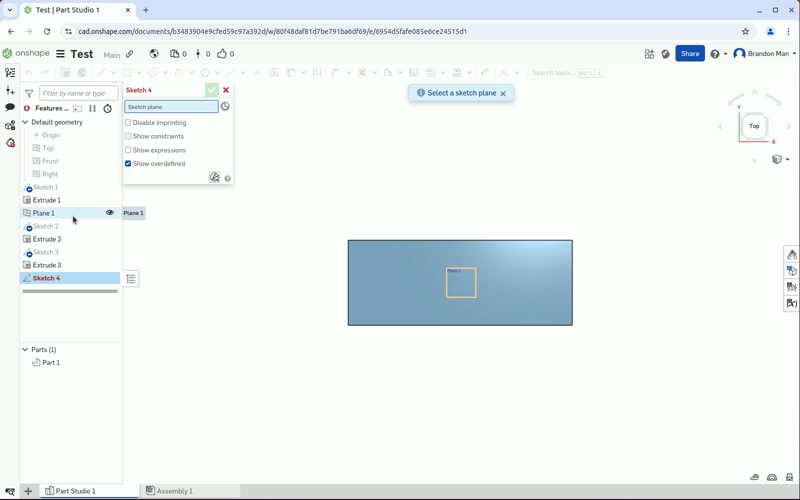
click(73, 215)
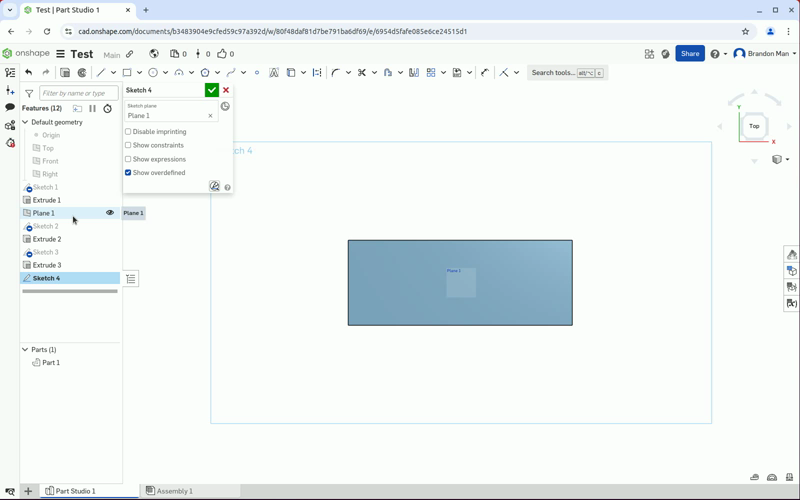
mouse_move(73, 352)
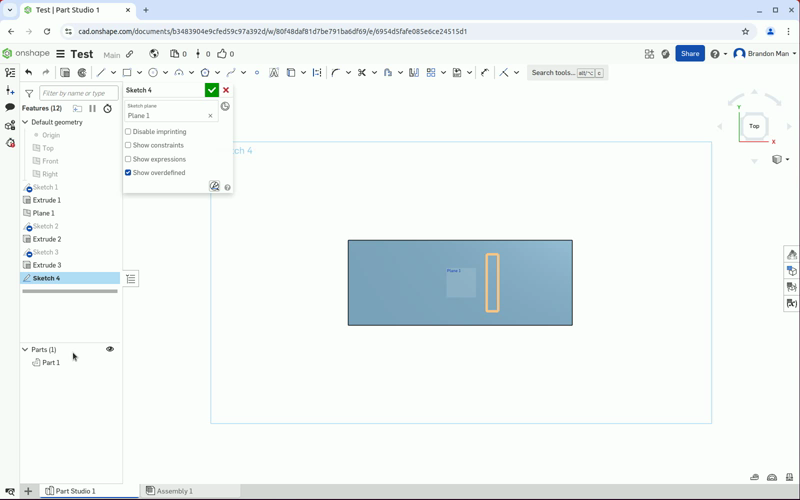
key(y)
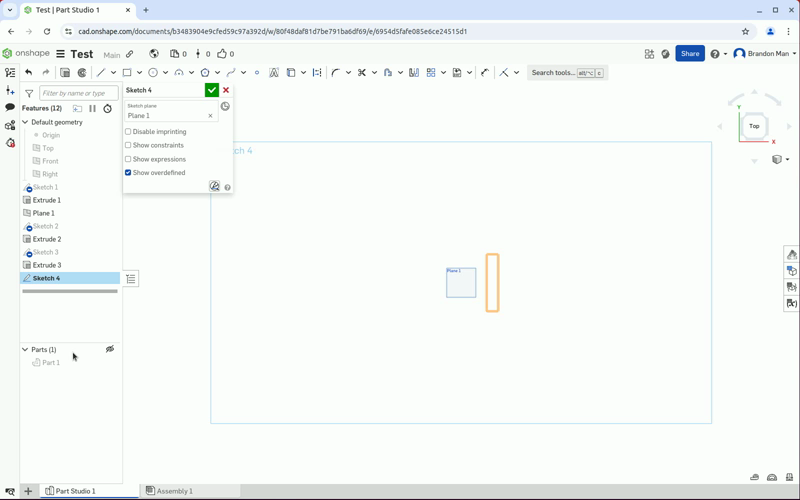
key(l)
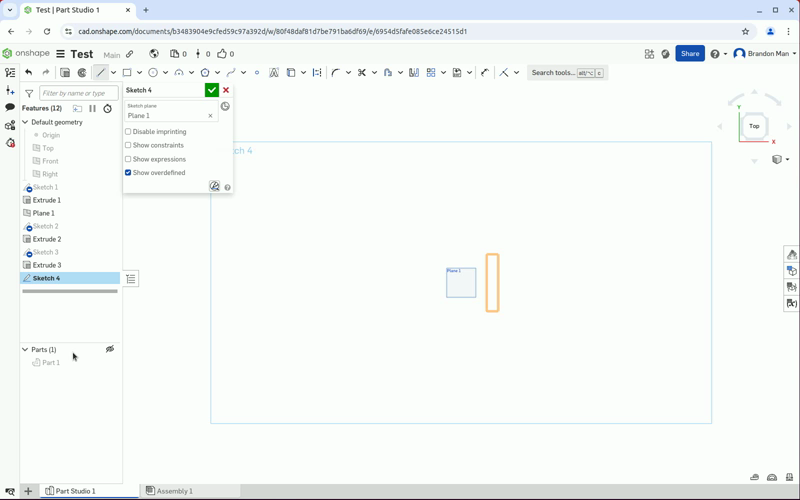
key_down(shift)
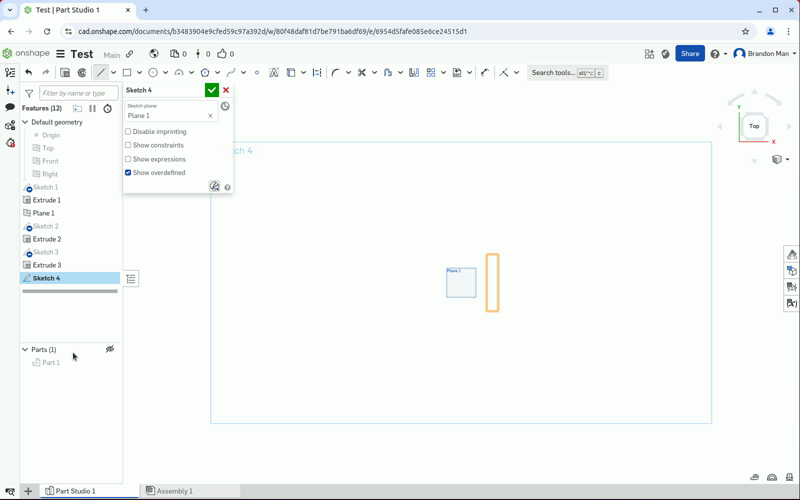
mouse_move(553, 311)
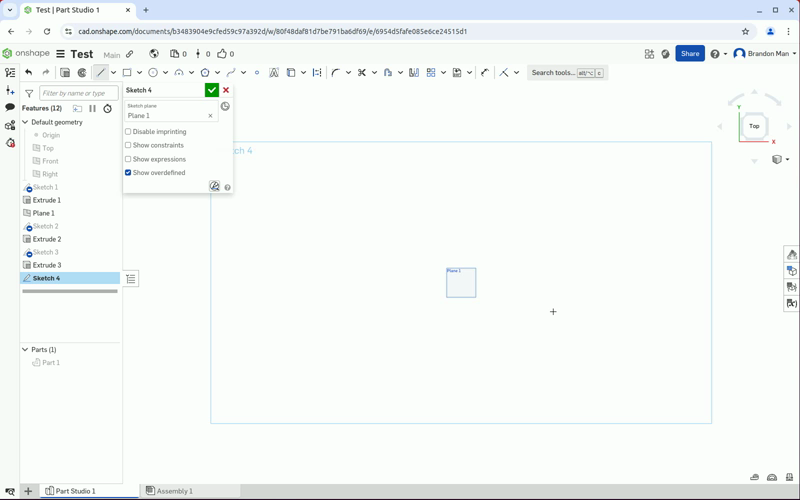
click(553, 311)
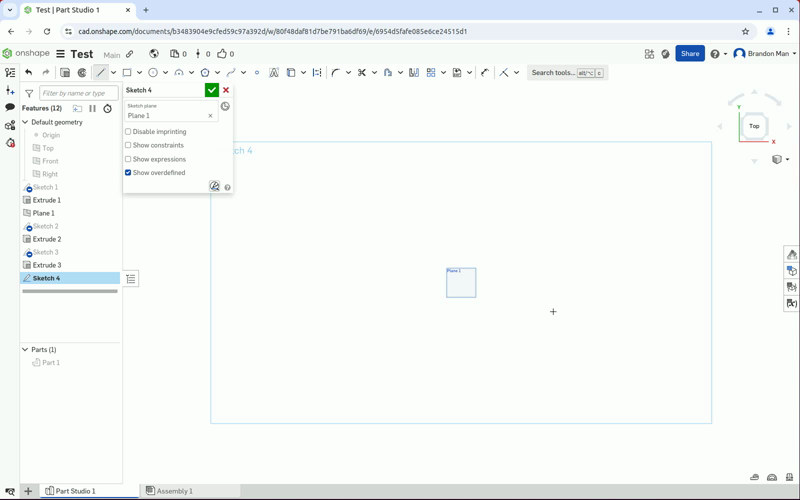
key_up(shift)
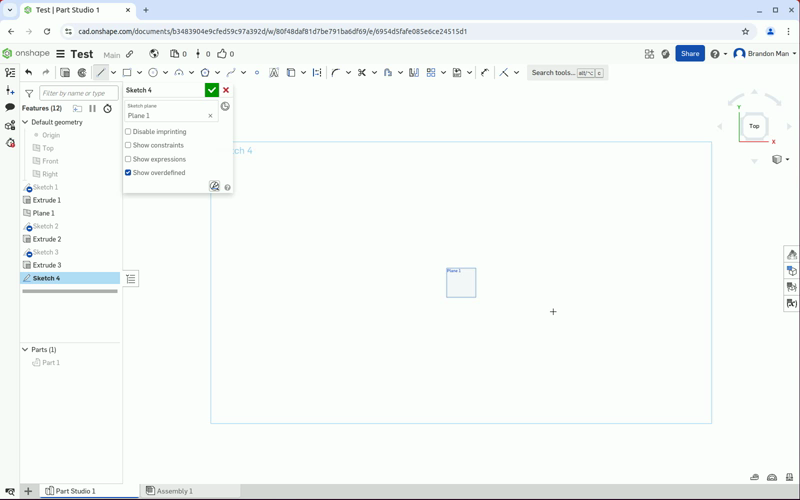
key_down(shift)
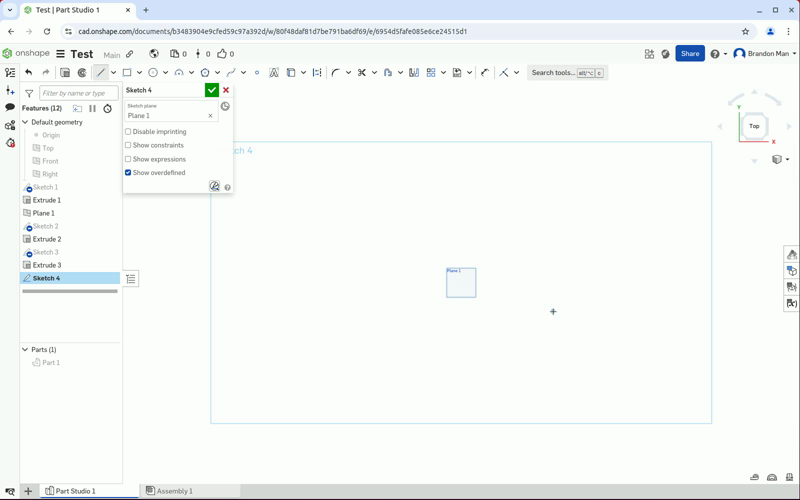
mouse_move(583, 311)
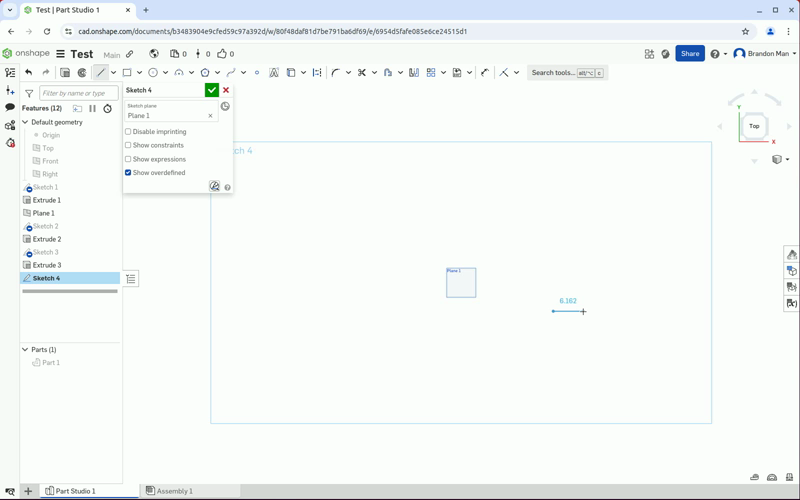
mouse_move(564, 311)
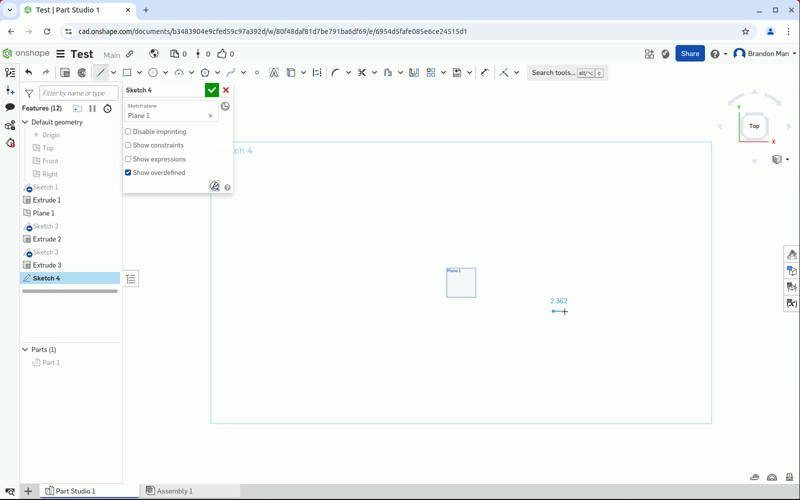
click(564, 311)
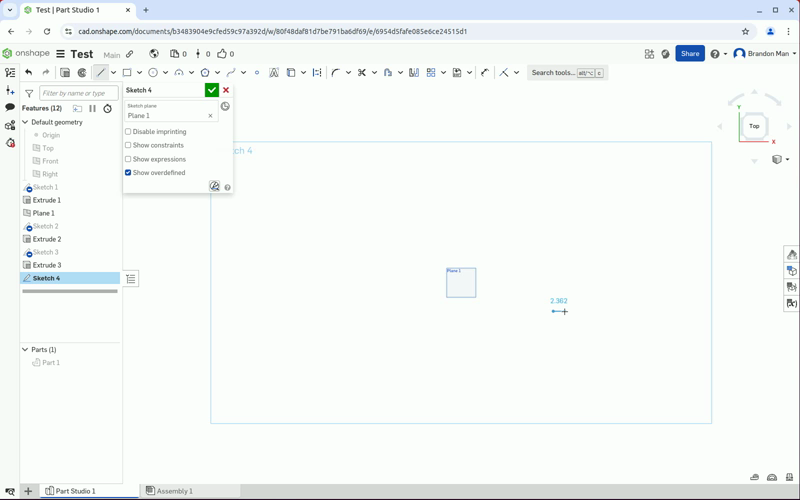
key_up(shift)
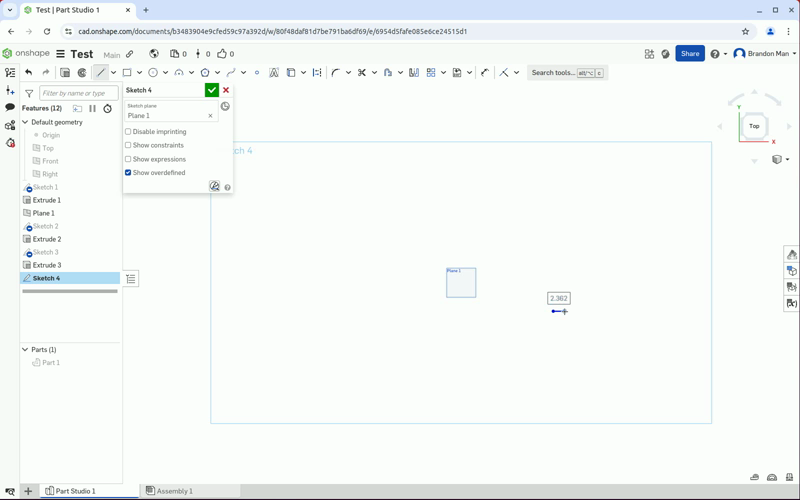
key_down(shift)
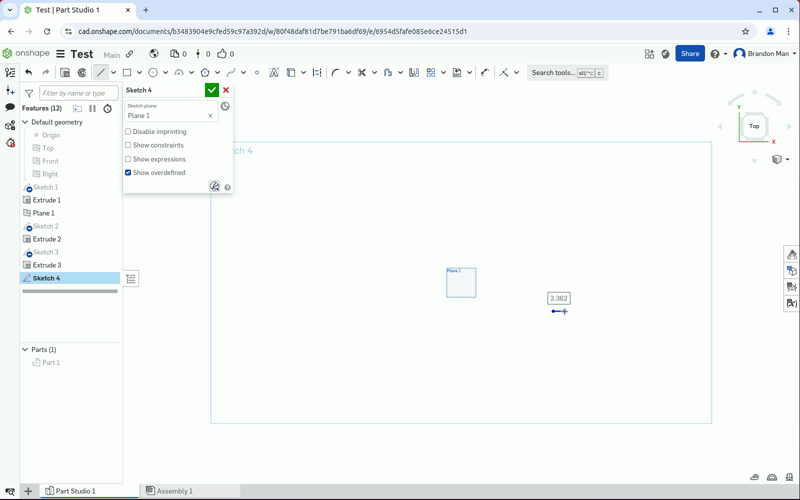
mouse_move(589, 311)
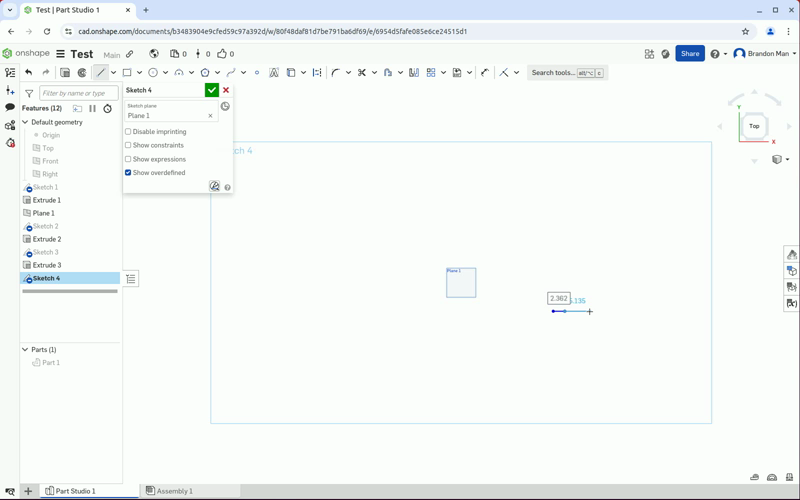
mouse_move(564, 254)
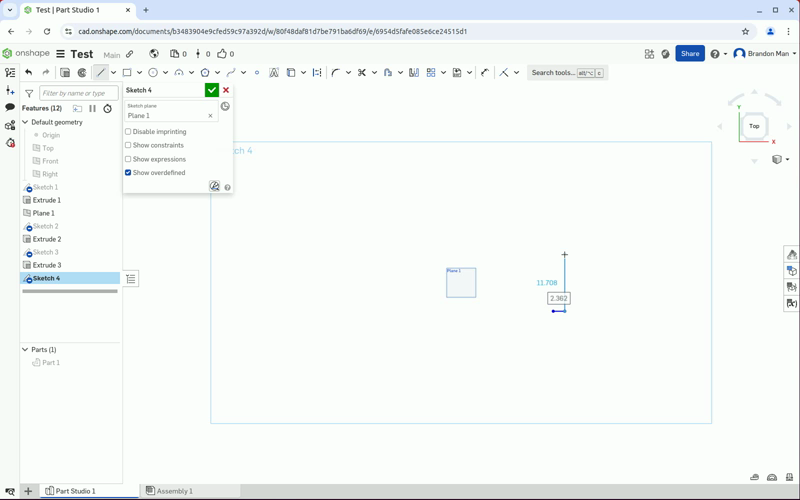
click(564, 254)
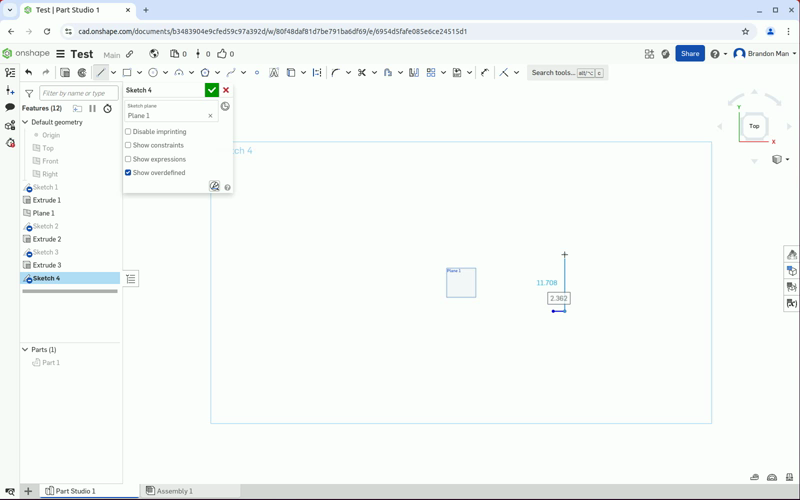
key_up(shift)
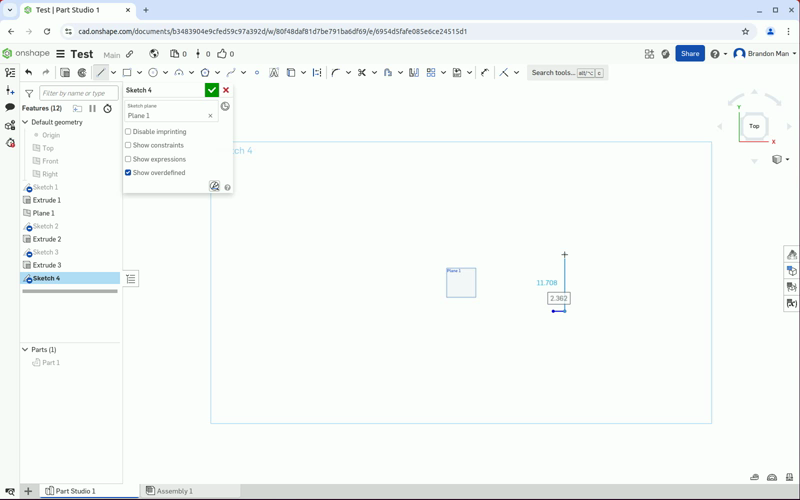
key_down(shift)
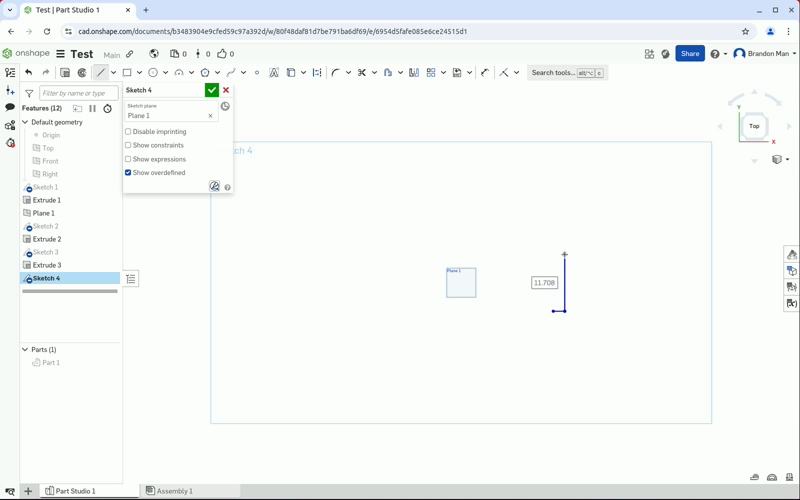
mouse_move(589, 254)
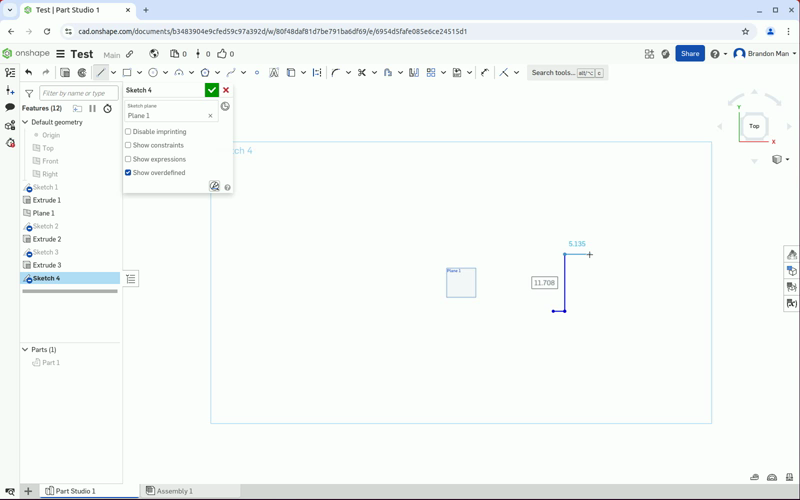
mouse_move(553, 254)
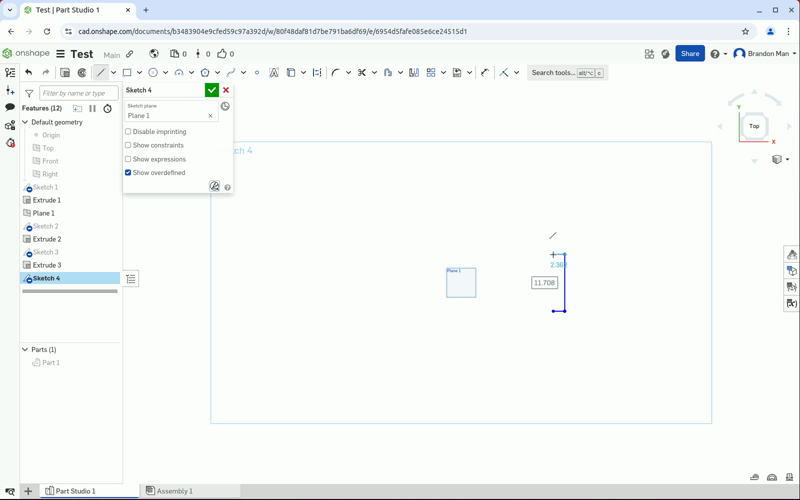
click(553, 254)
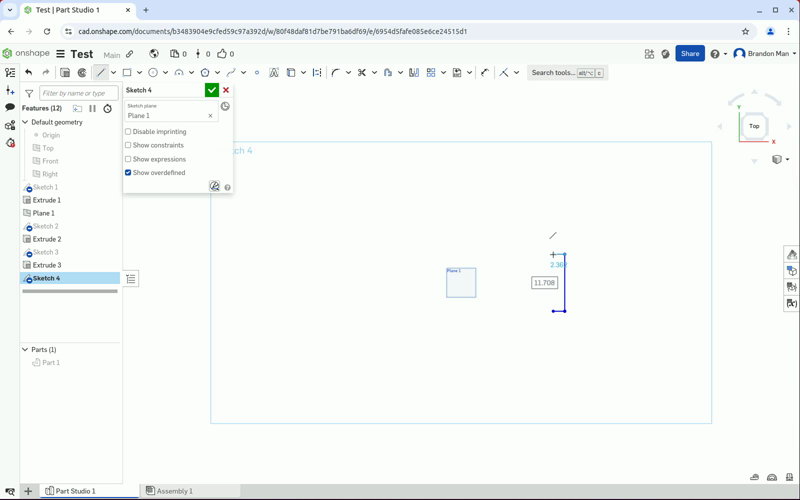
key_up(shift)
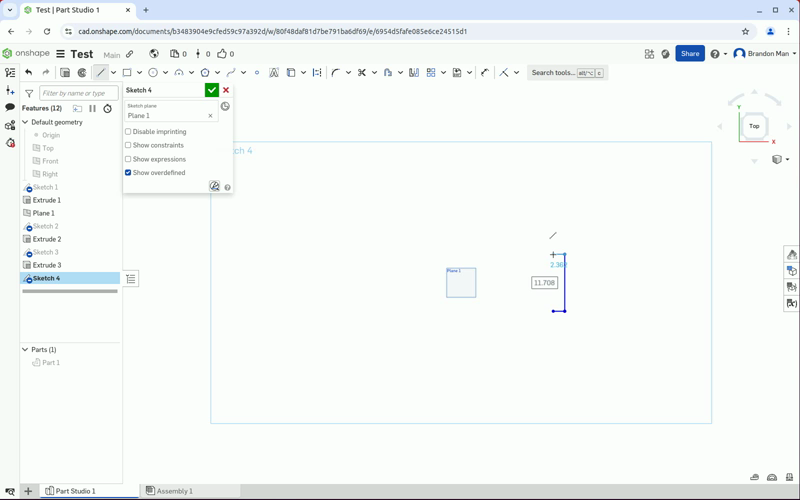
mouse_move(583, 254)
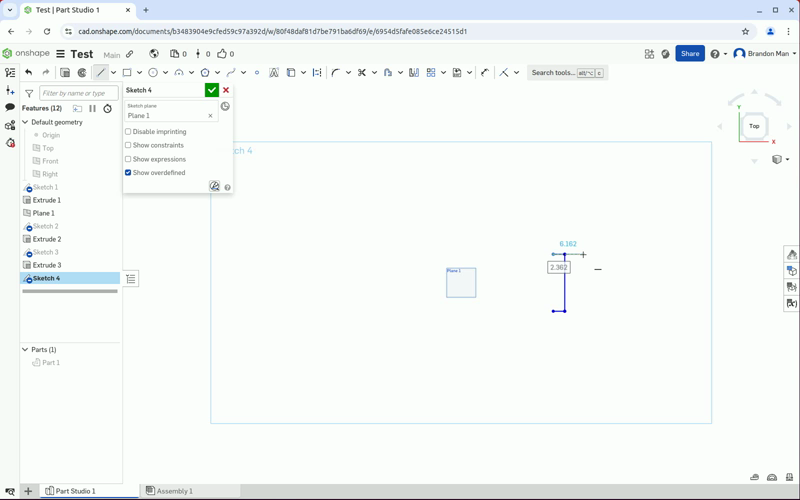
key_down(shift)
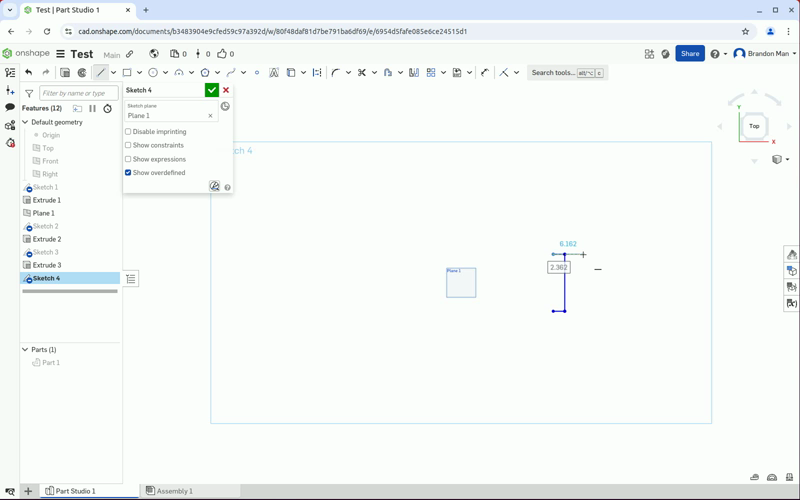
mouse_move(553, 311)
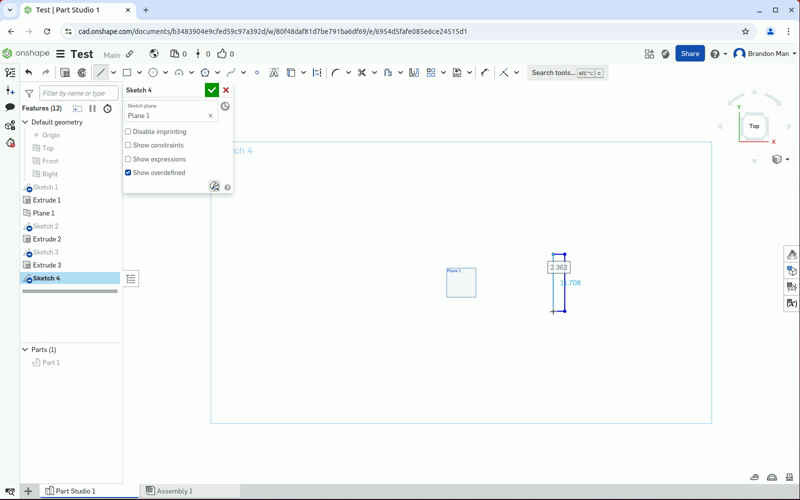
key_up(shift)
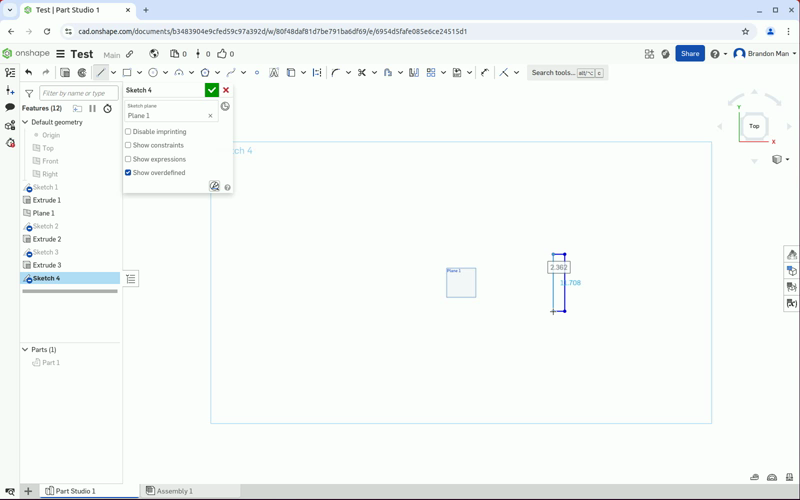
click(553, 311)
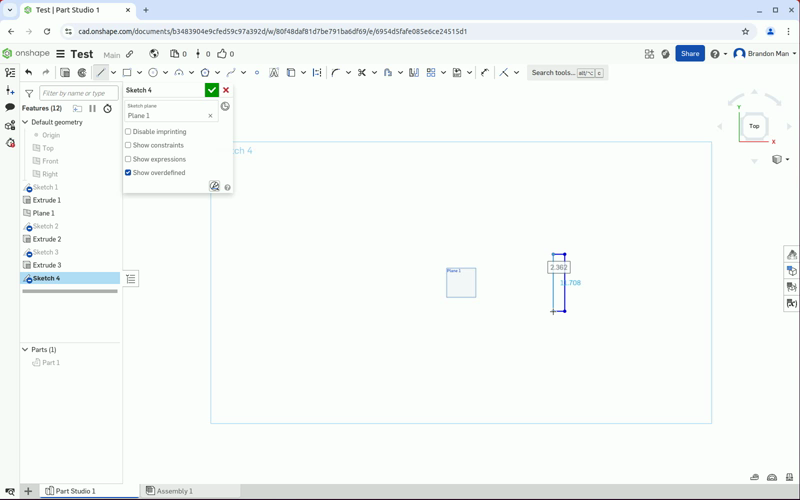
key(esc)
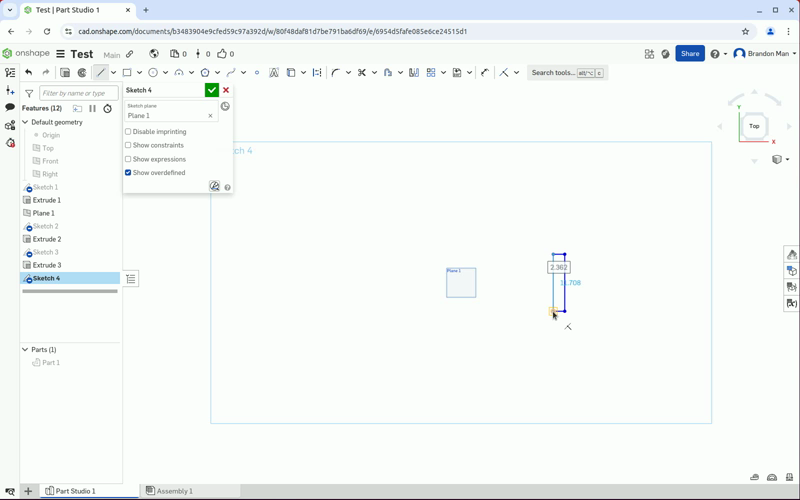
mouse_move(558, 290)
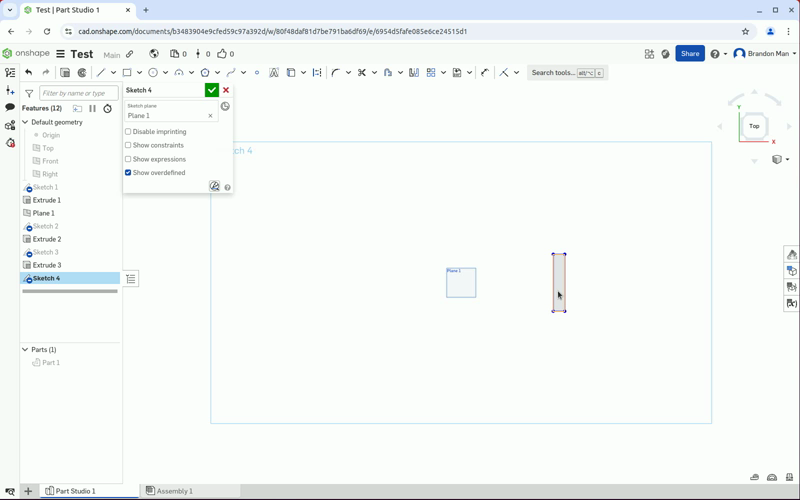
scroll(6)
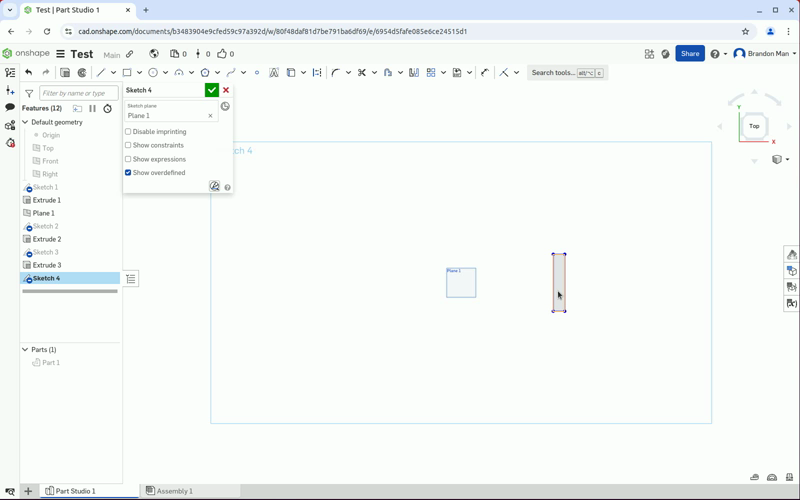
scroll(6)
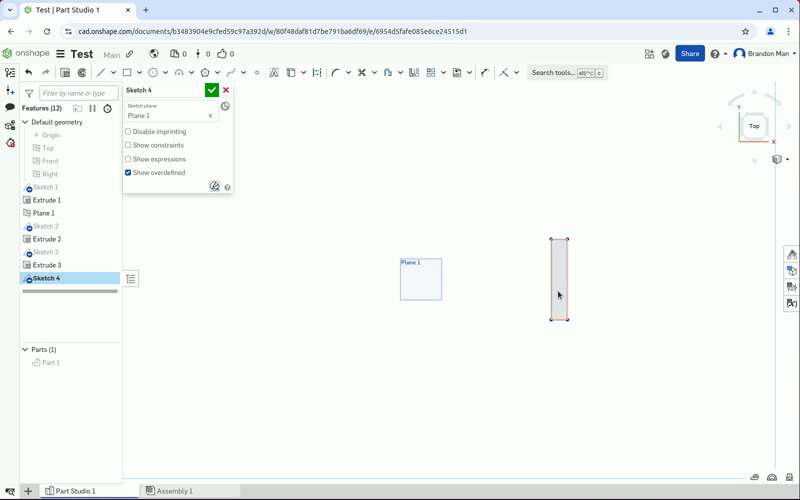
scroll(6)
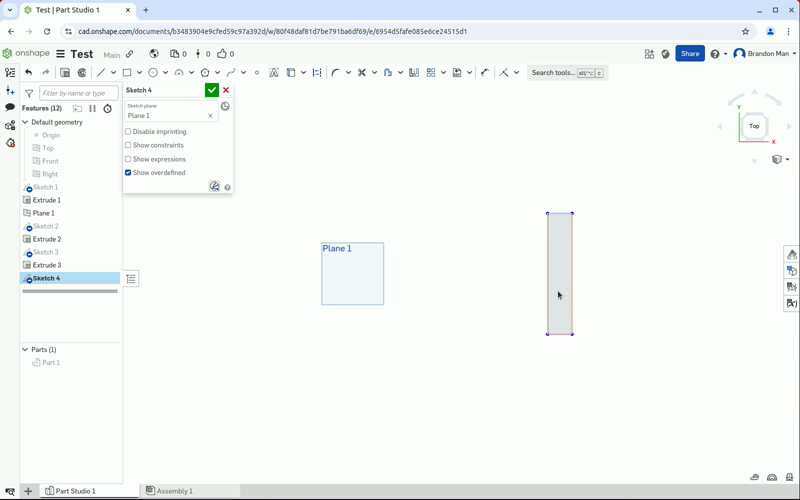
scroll(6)
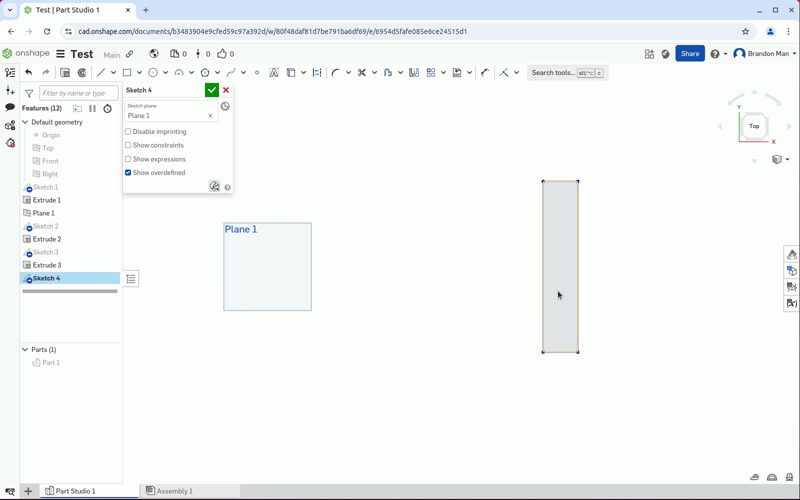
scroll(6)
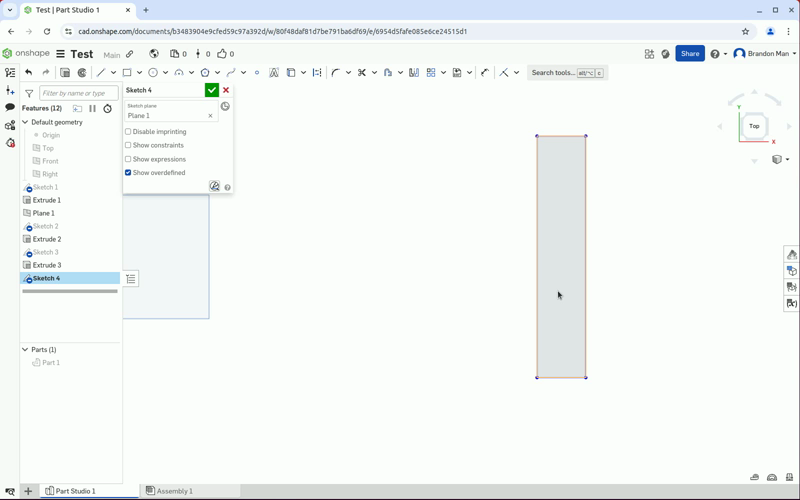
scroll(6)
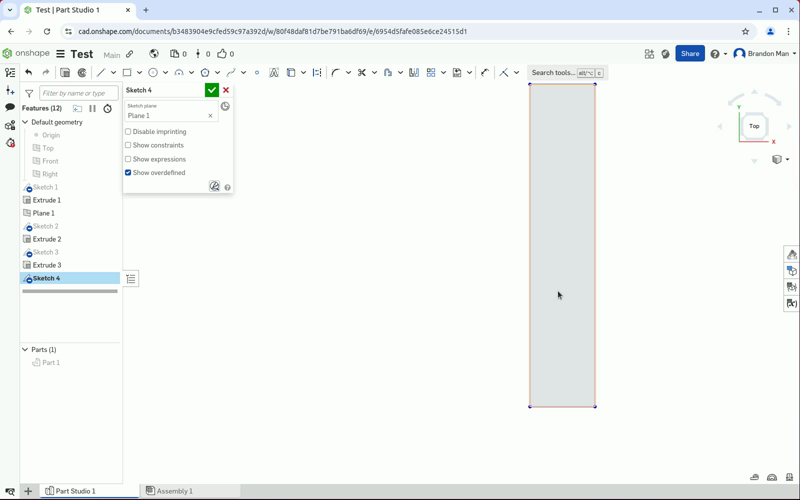
scroll(6)
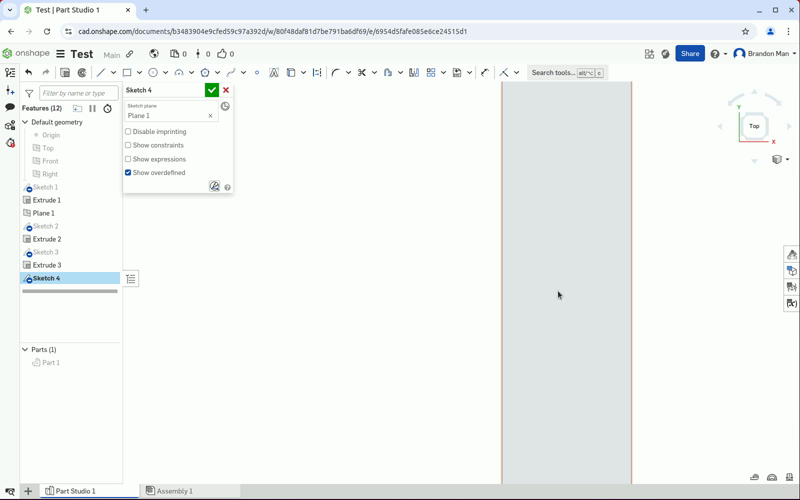
click(558, 290)
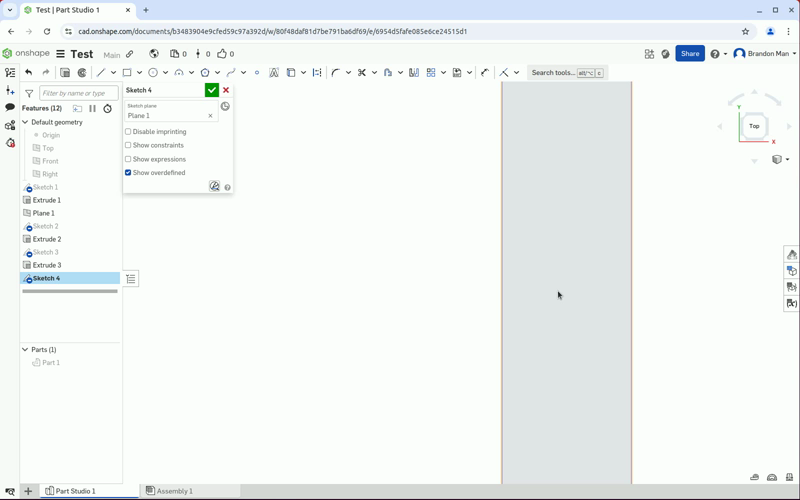
scroll(-6)
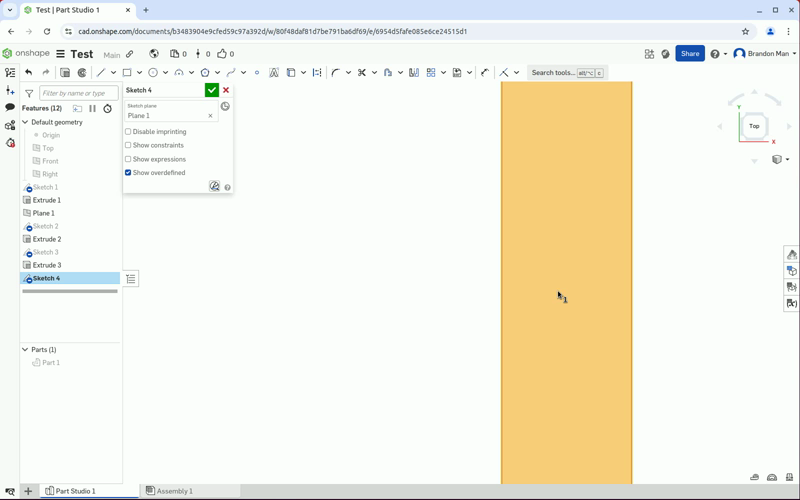
scroll(-6)
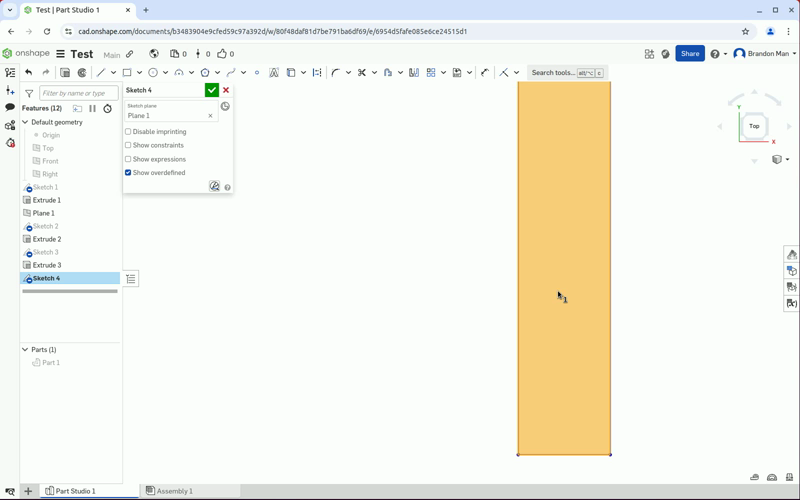
scroll(-6)
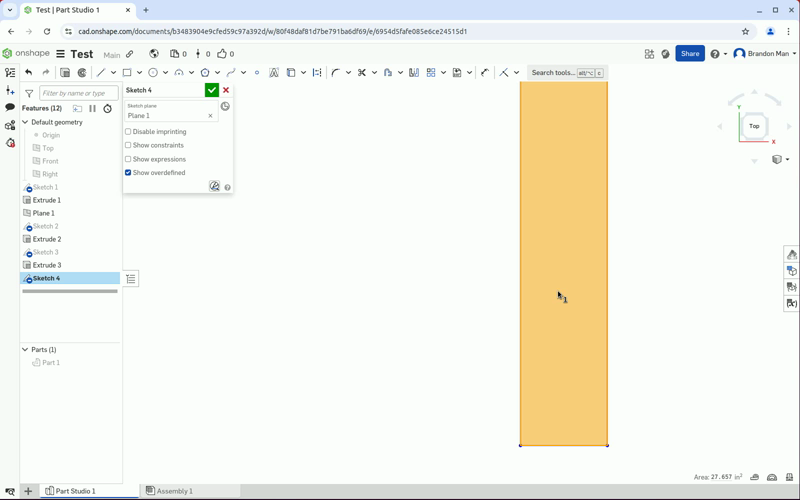
scroll(-6)
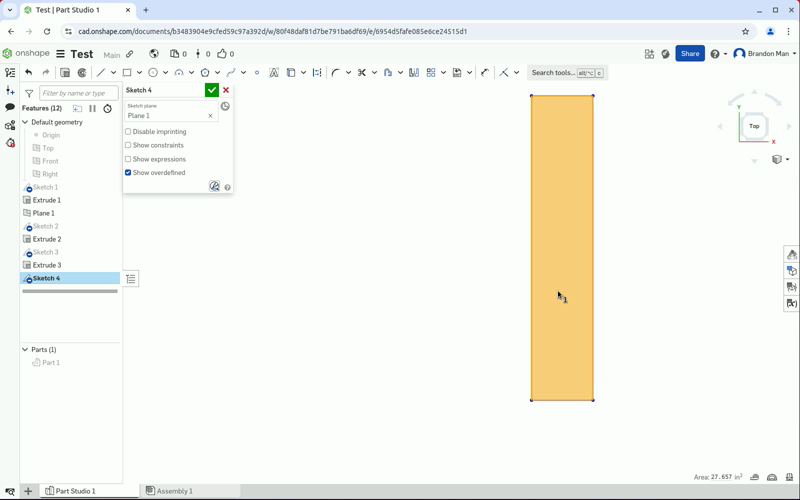
scroll(-6)
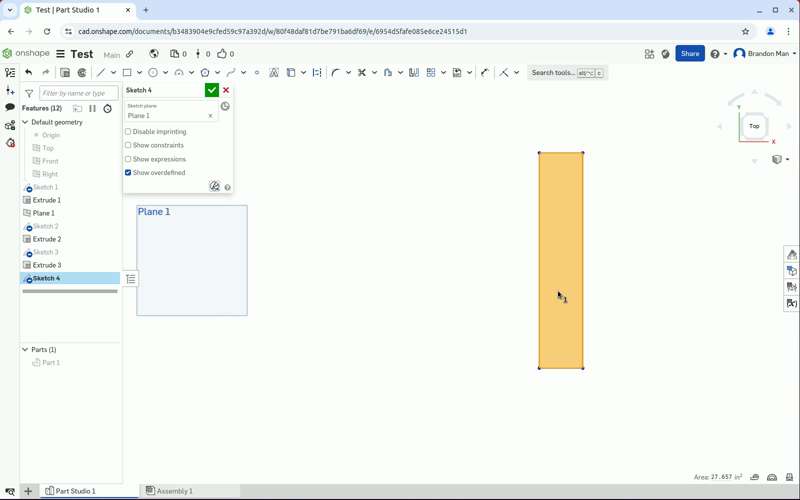
scroll(-6)
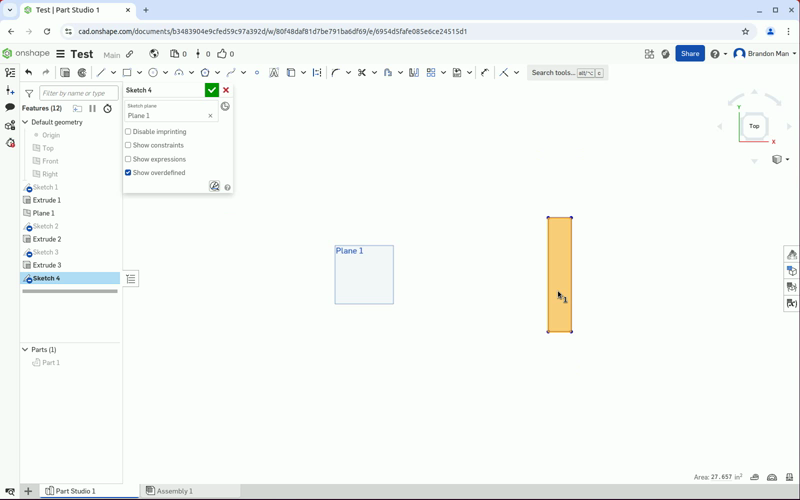
scroll(-6)
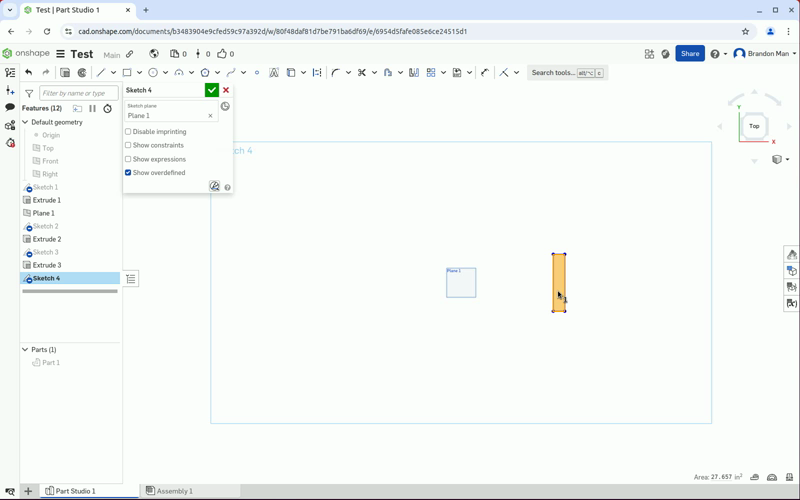
mouse_move(73, 352)
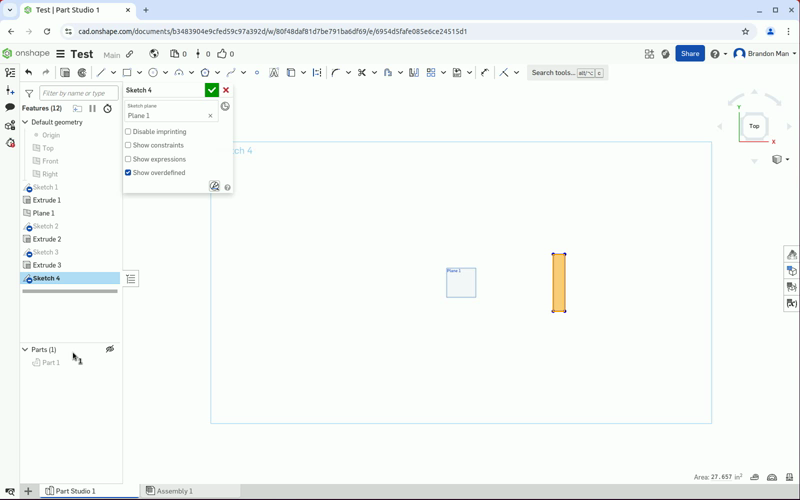
key(shift+y)
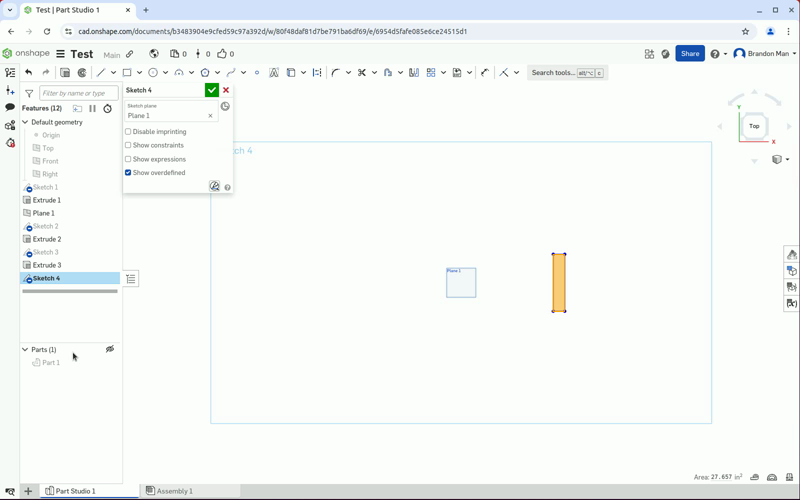
key(shift+e)
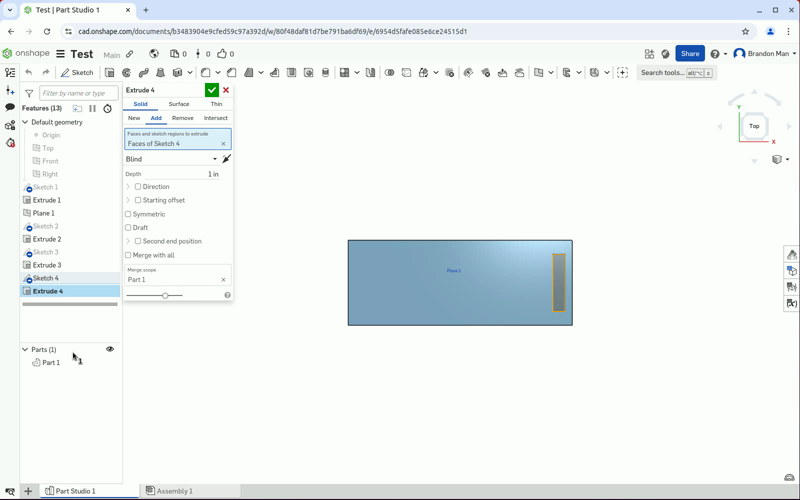
mouse_move(143, 106)
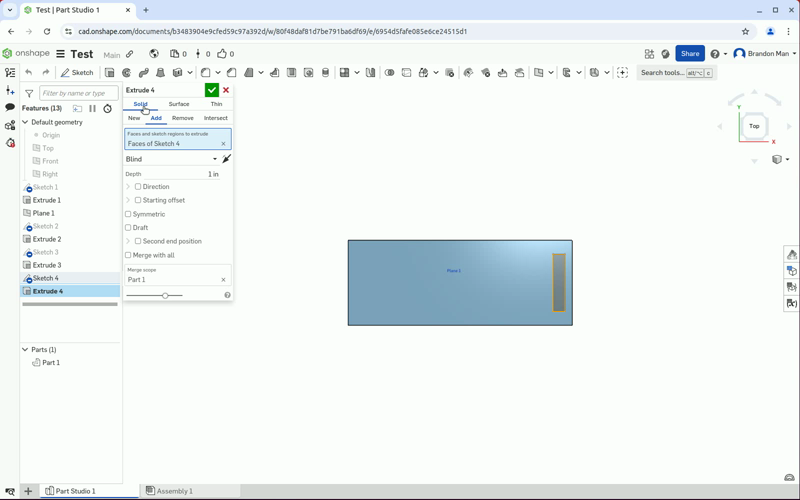
click(143, 106)
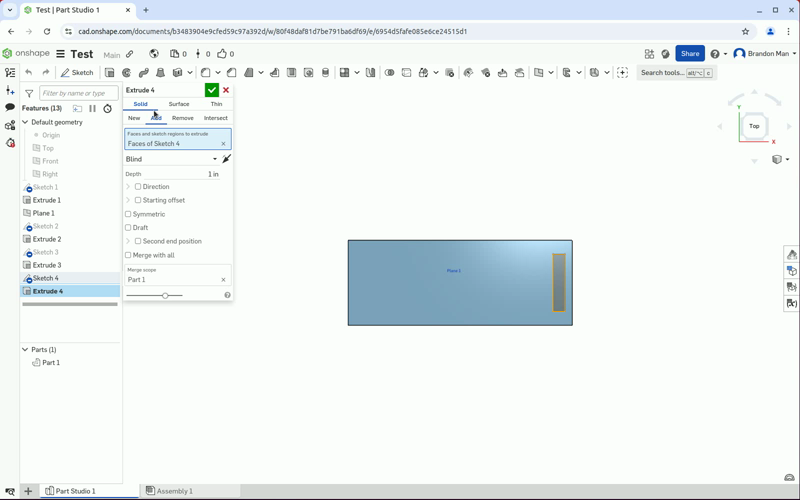
mouse_move(186, 120)
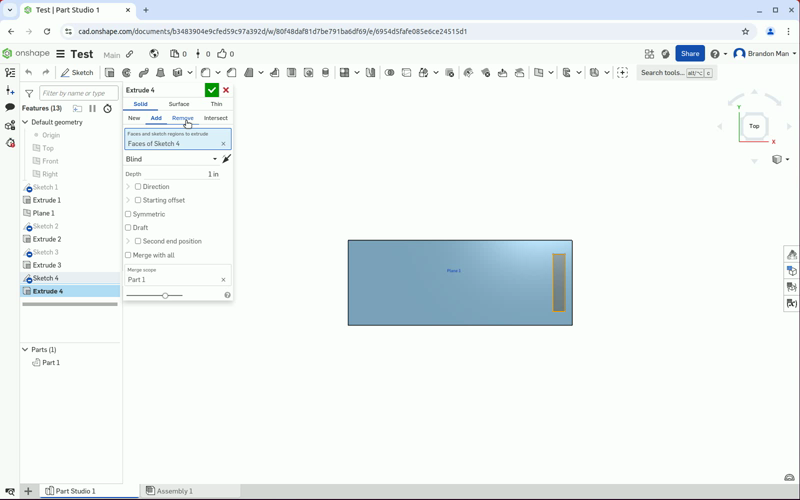
click(186, 120)
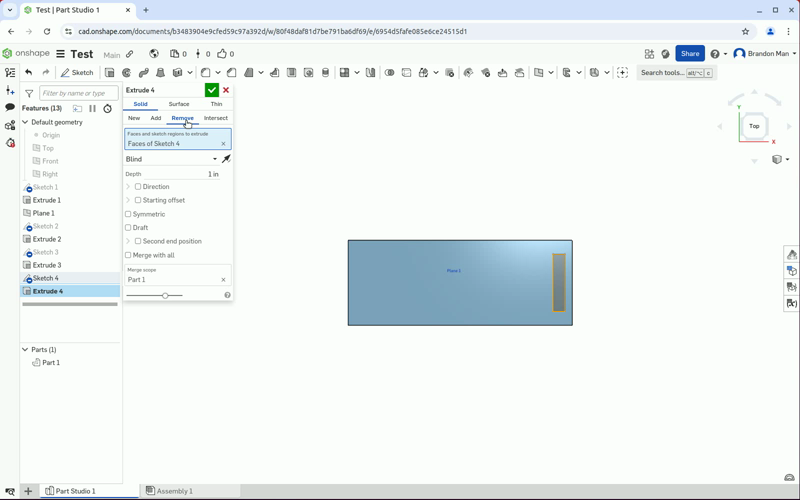
key(tab, 4)
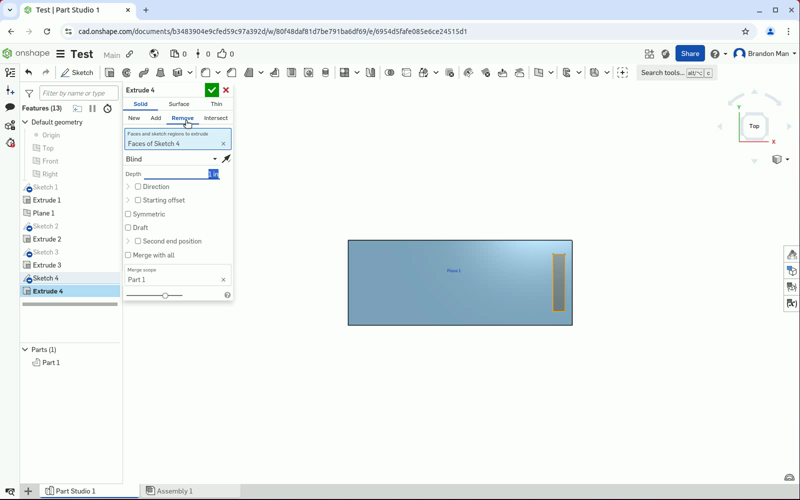
text(1.204)
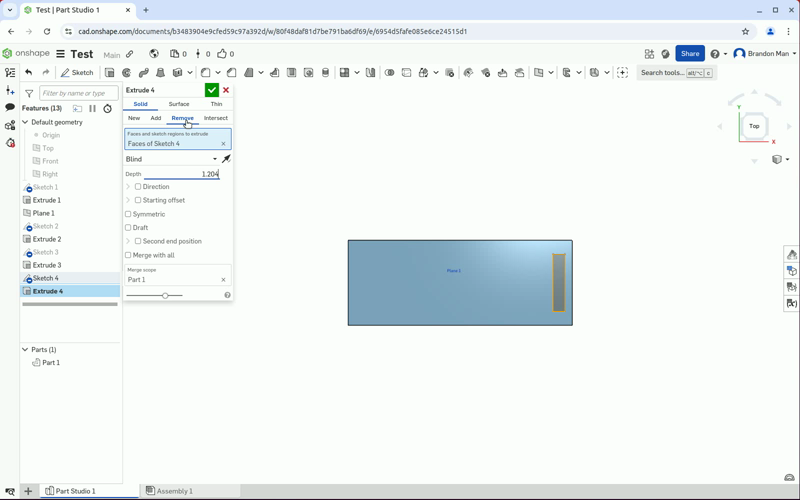
key(tab, 6)
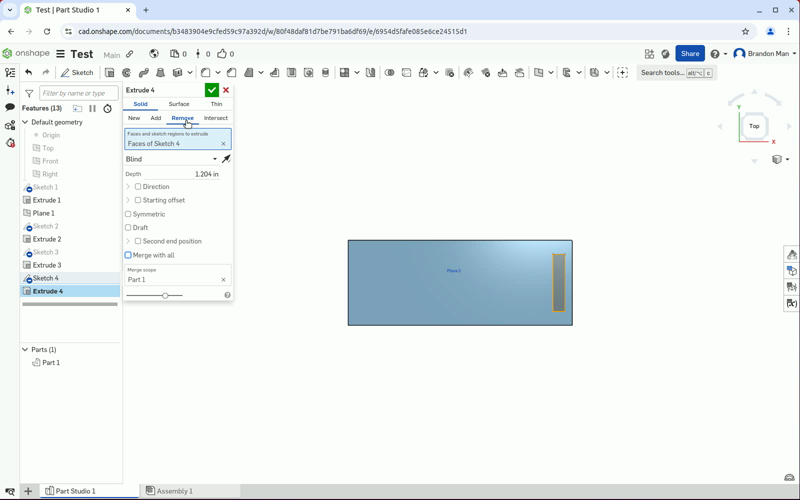
key(space)
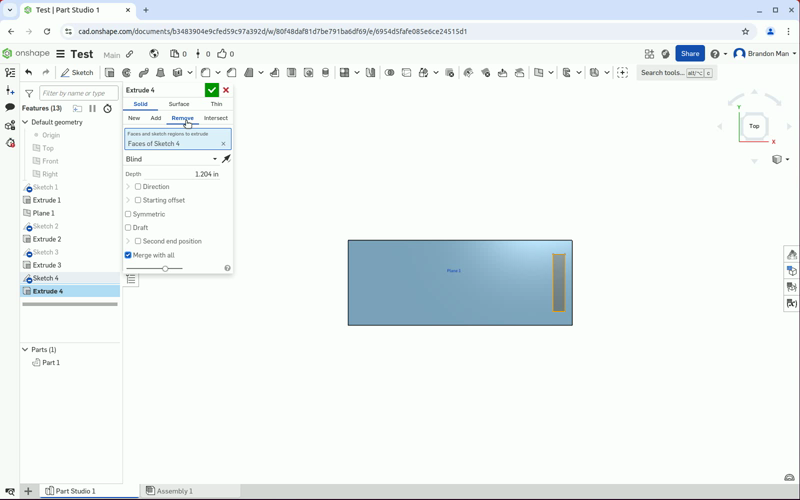
key(enter)
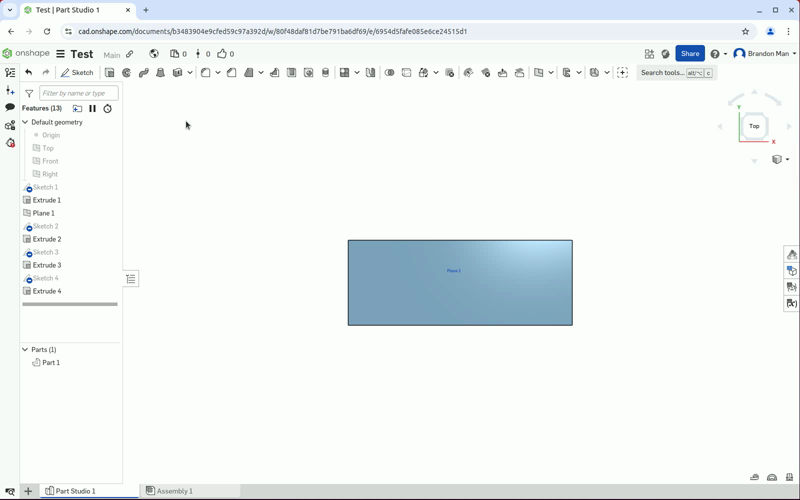
key(shift+h)
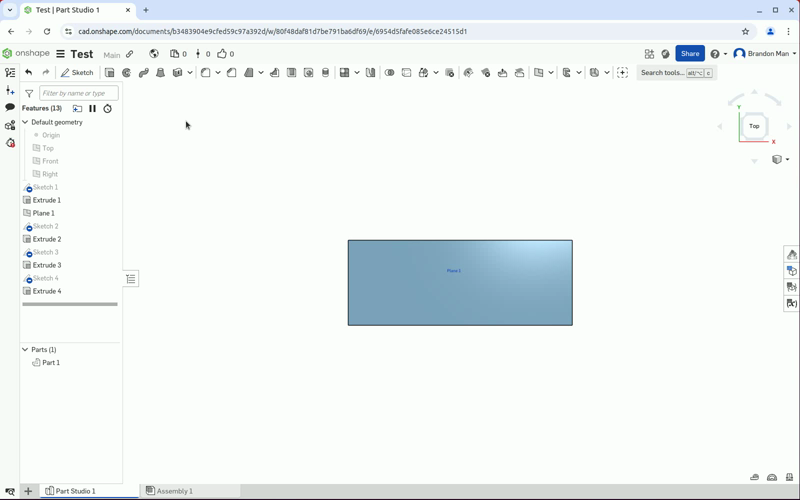
key(shift+h)
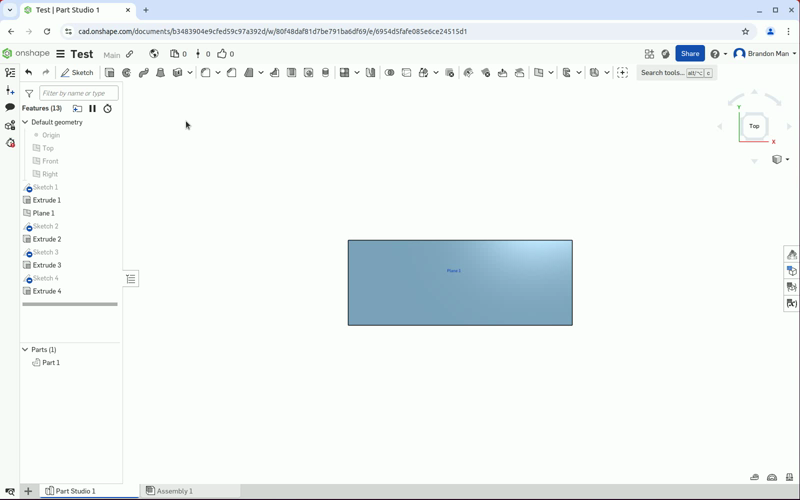
mouse_move(73, 189)
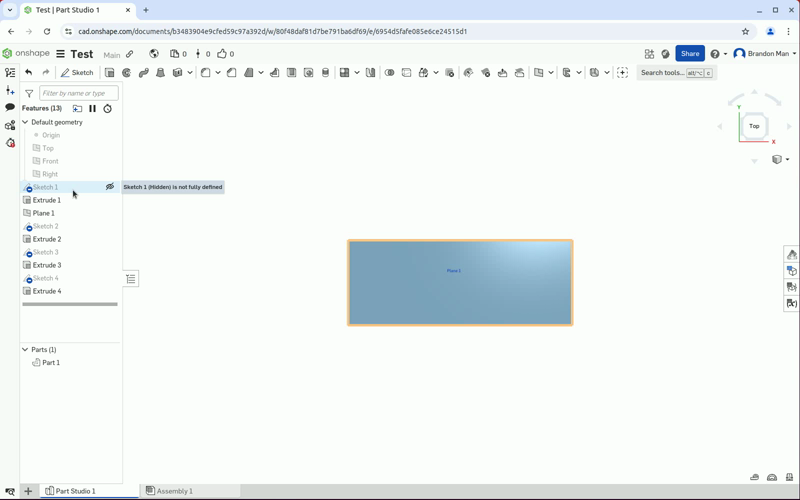
click(73, 189)
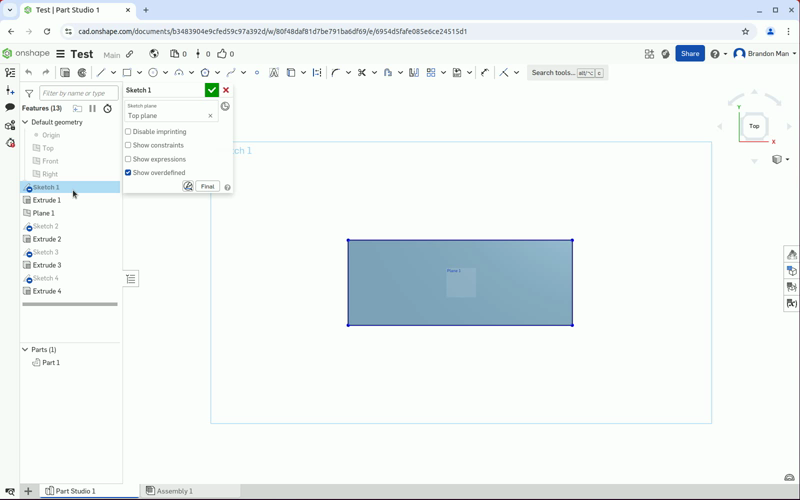
mouse_move(229, 92)
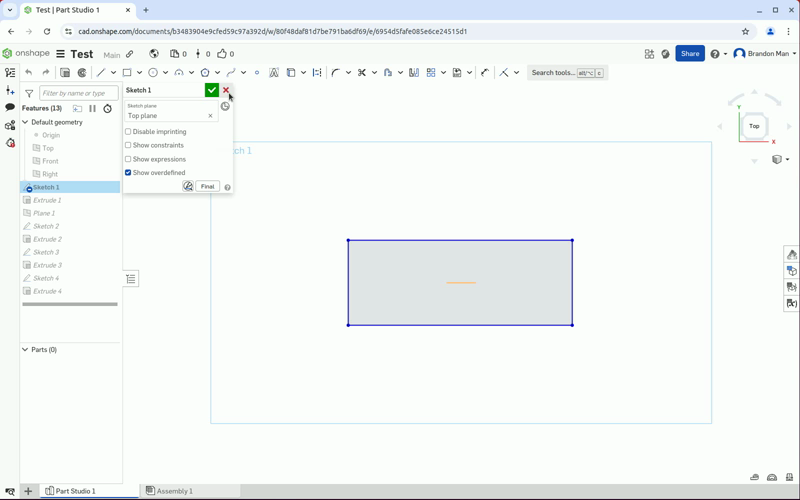
click(229, 92)
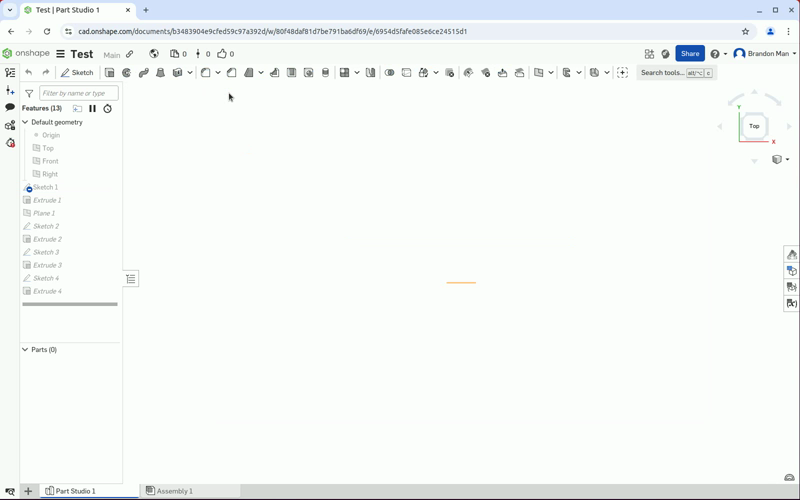
key(shift+s)
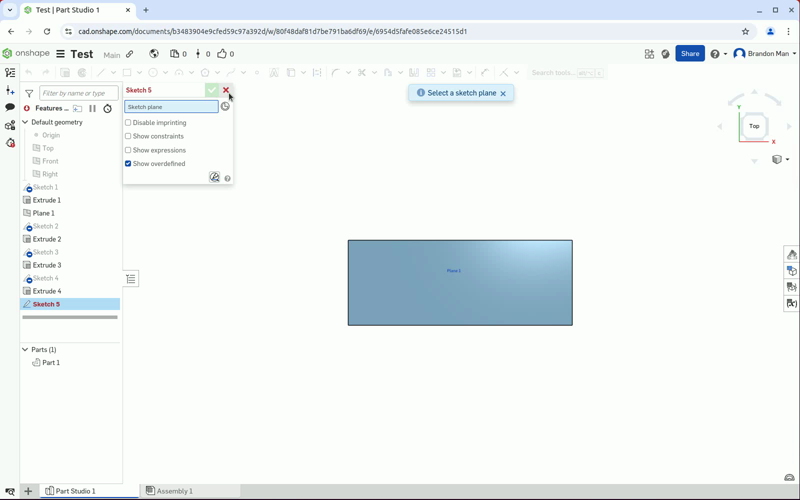
mouse_move(73, 215)
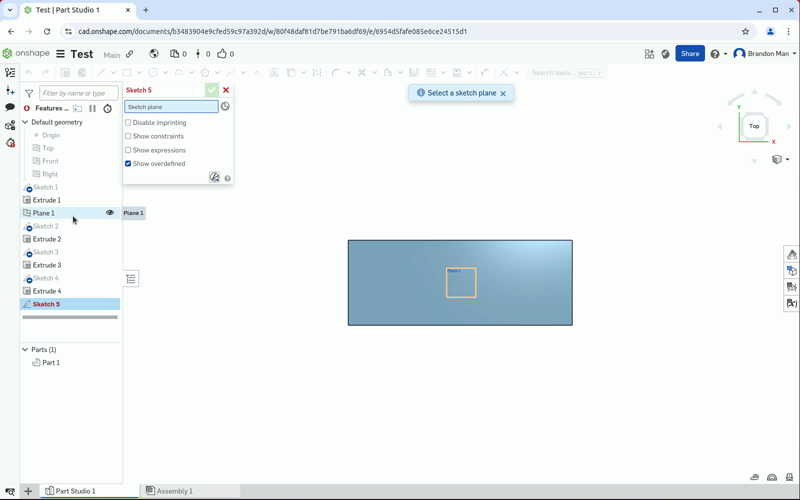
click(73, 215)
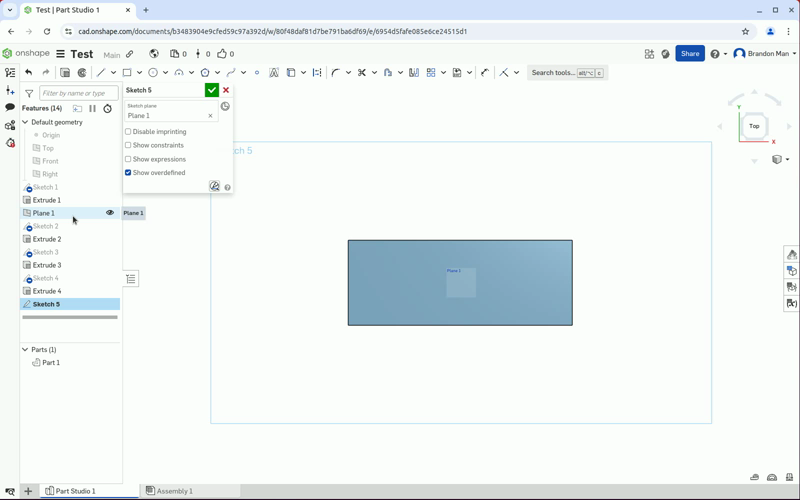
mouse_move(73, 352)
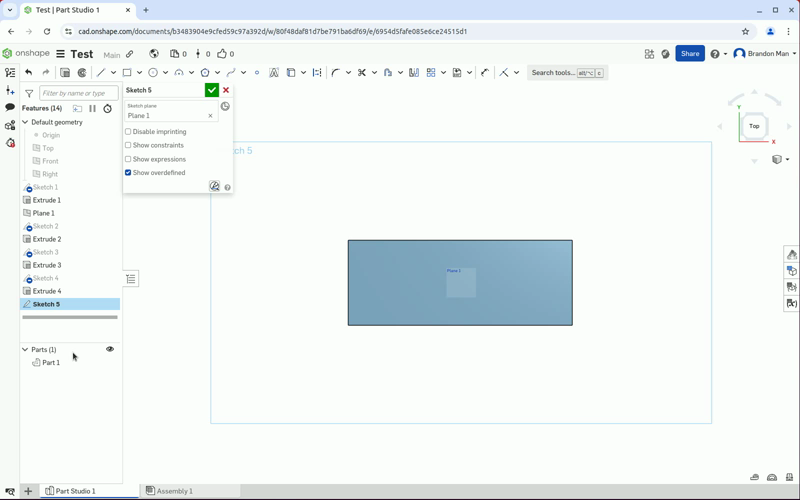
key(y)
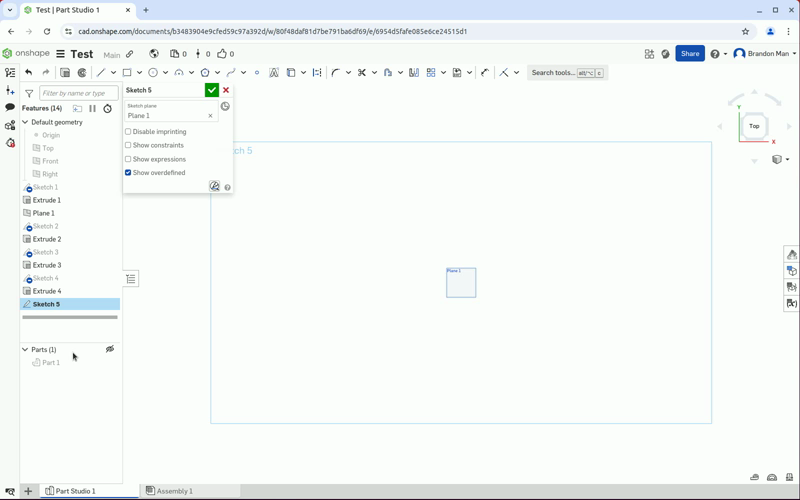
key(l)
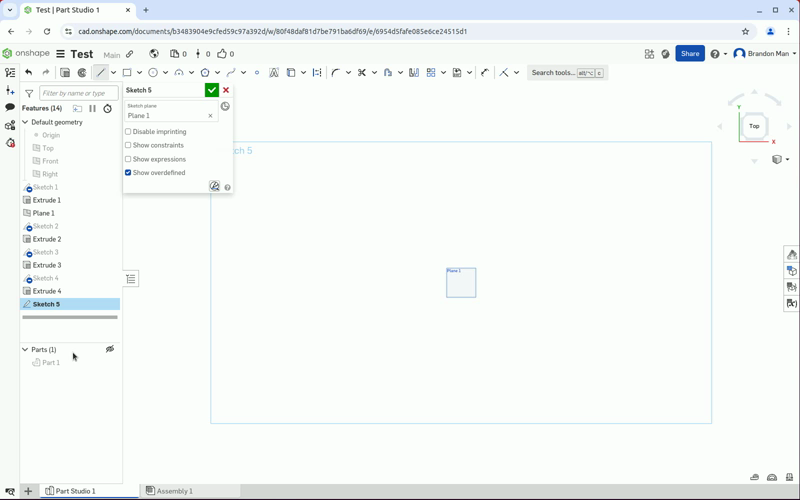
key_down(shift)
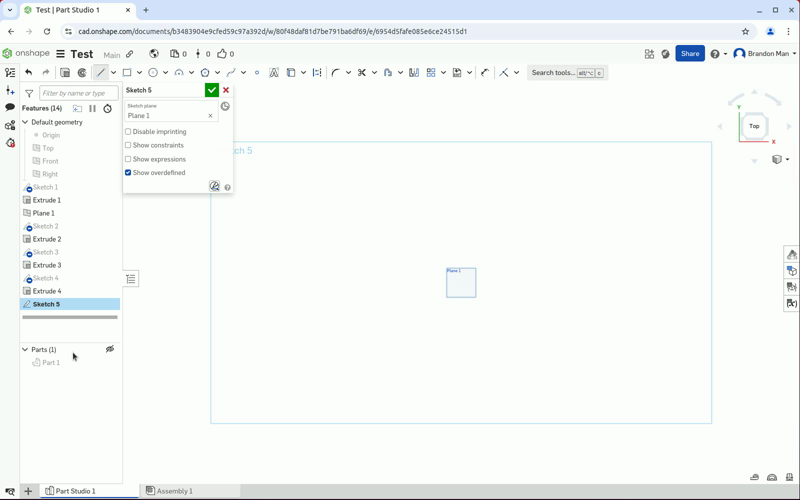
mouse_move(418, 313)
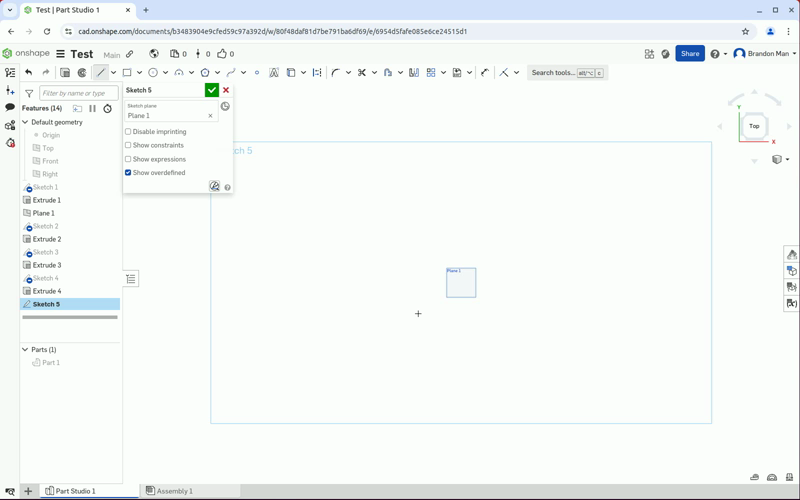
click(418, 313)
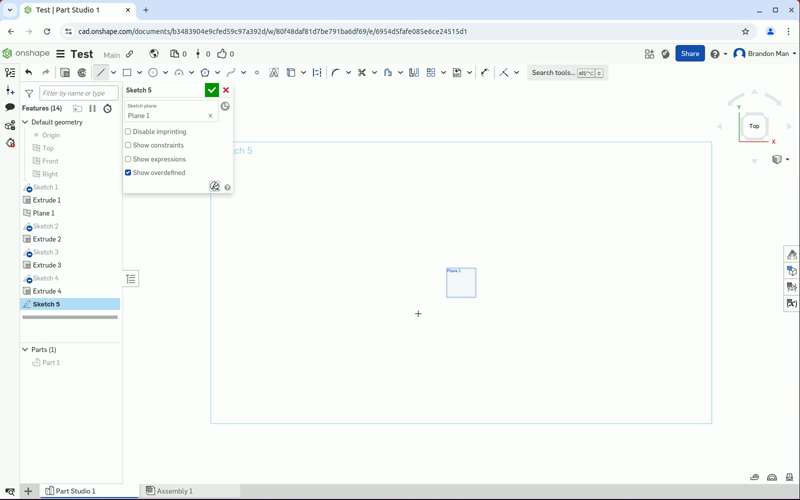
key_up(shift)
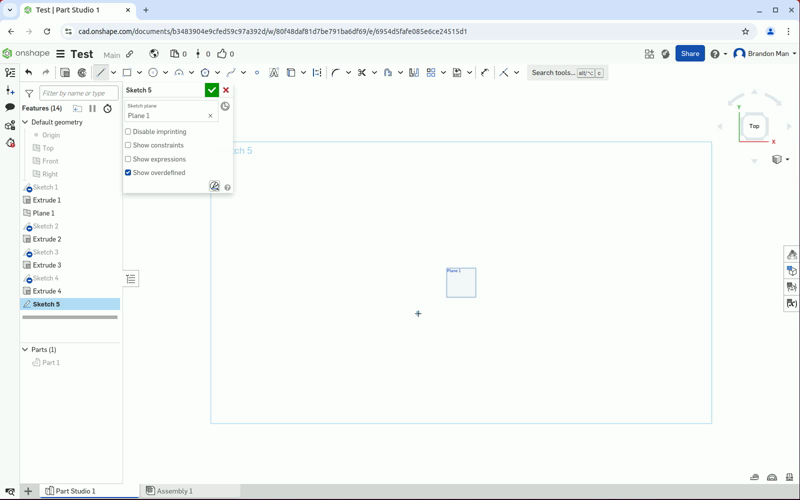
key_down(shift)
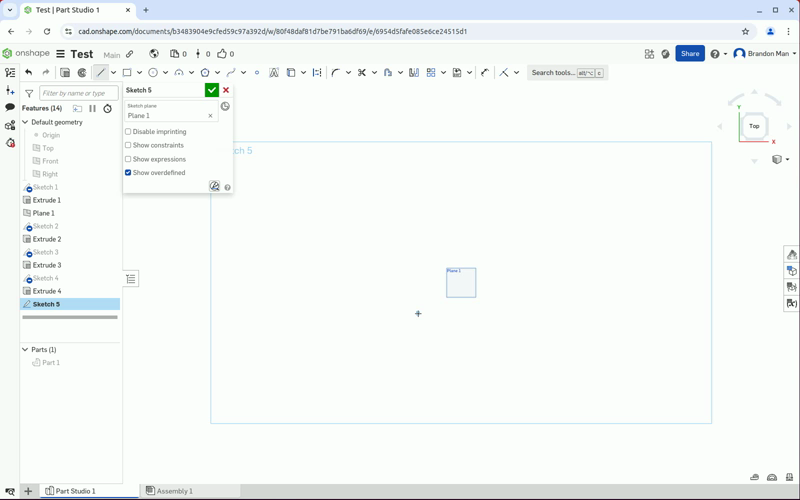
mouse_move(448, 313)
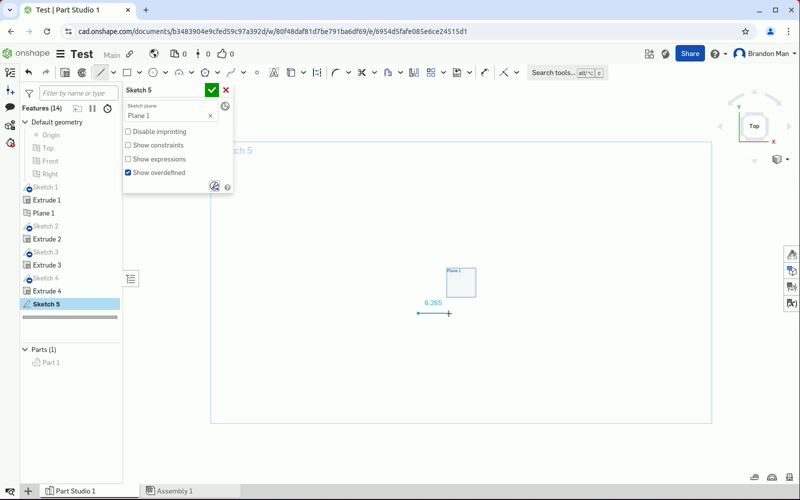
mouse_move(458, 313)
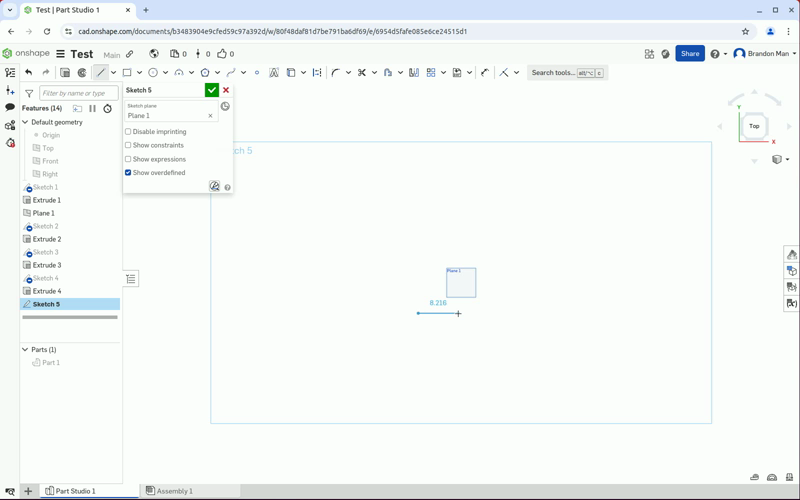
click(458, 313)
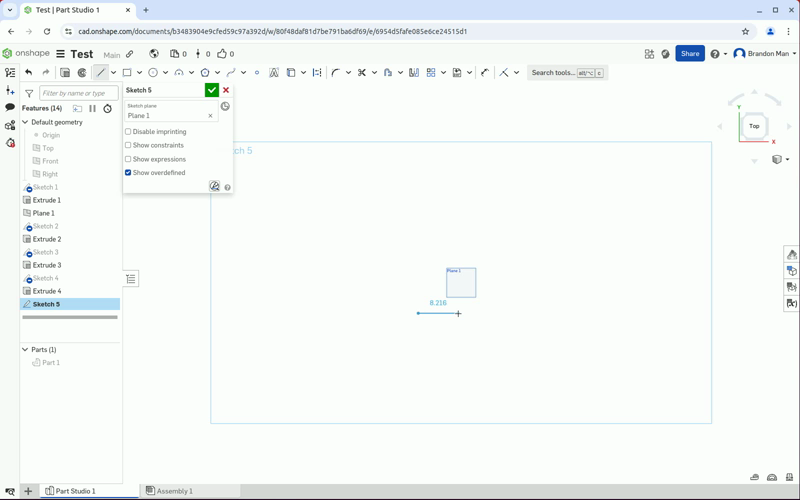
key_up(shift)
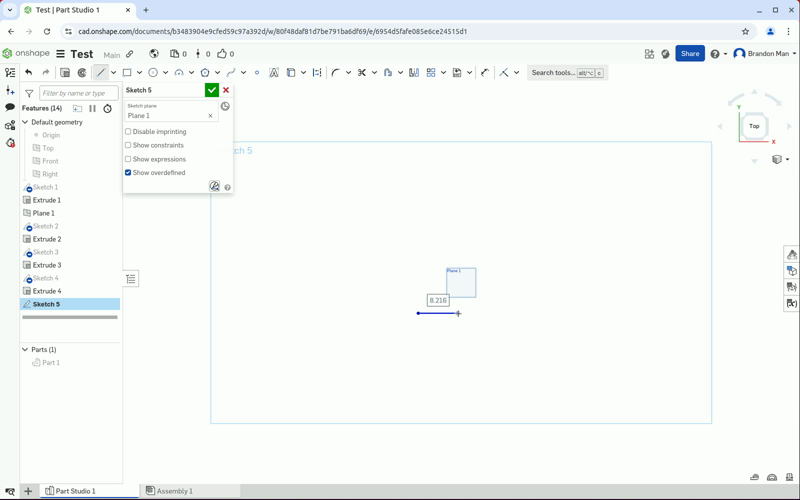
key_down(shift)
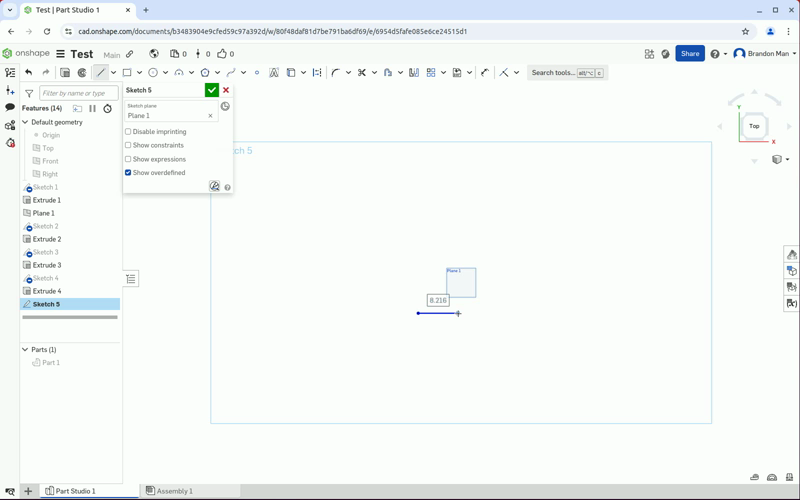
mouse_move(458, 250)
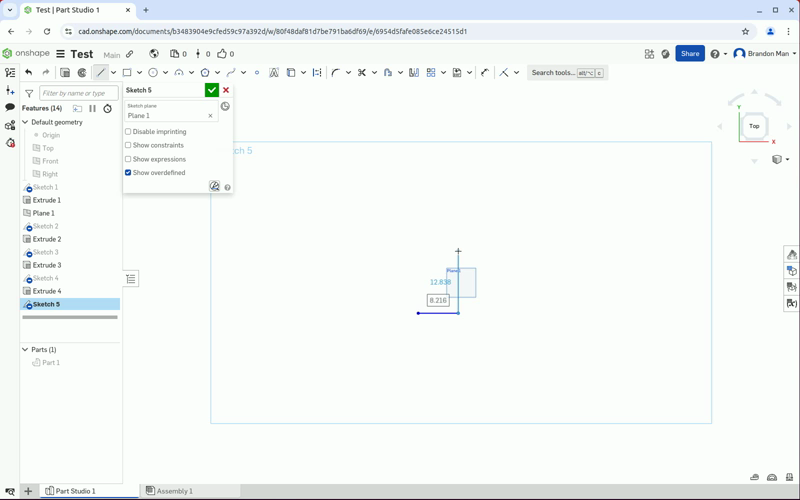
click(458, 250)
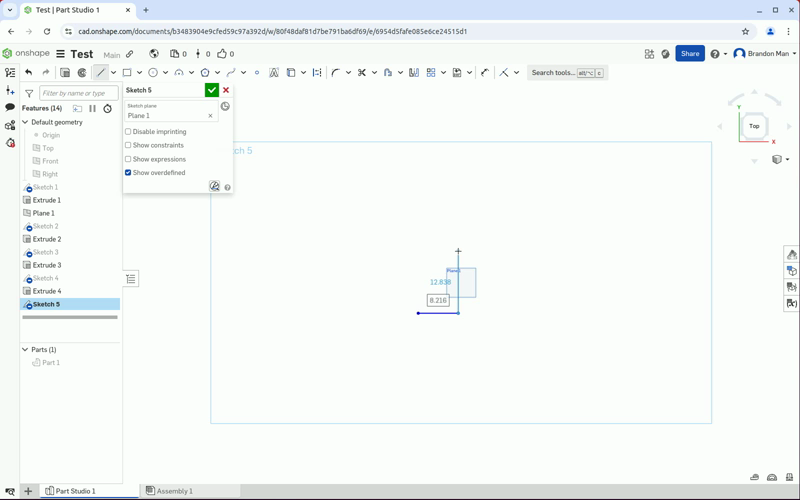
key_up(shift)
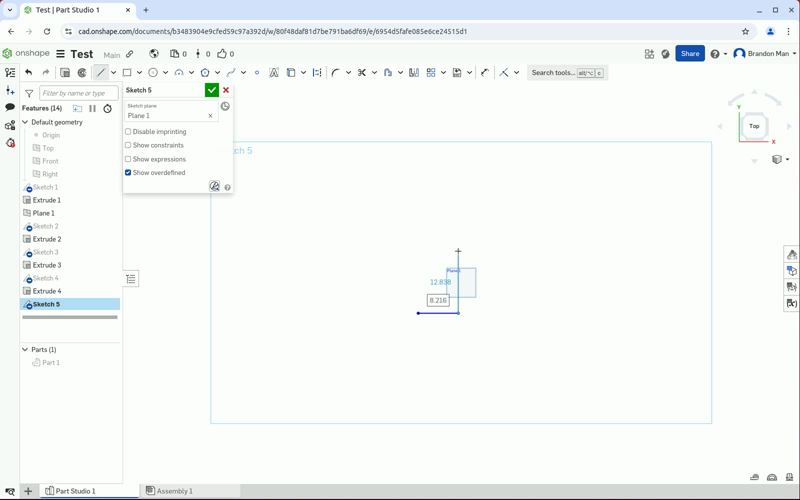
key_down(shift)
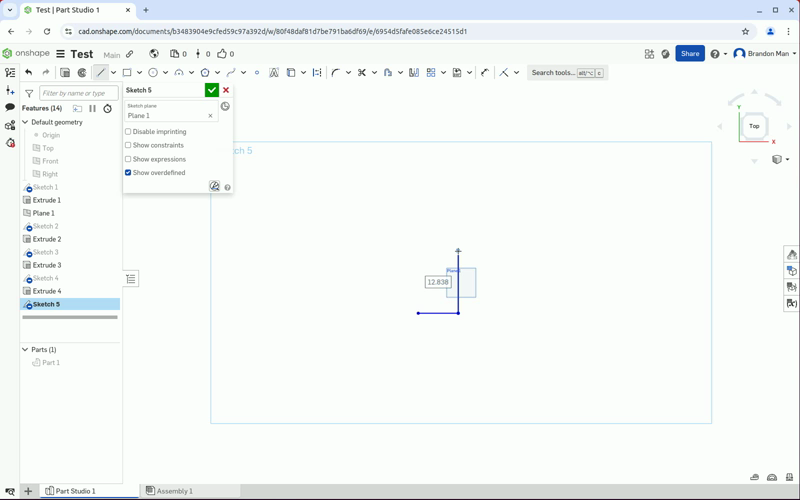
mouse_move(488, 250)
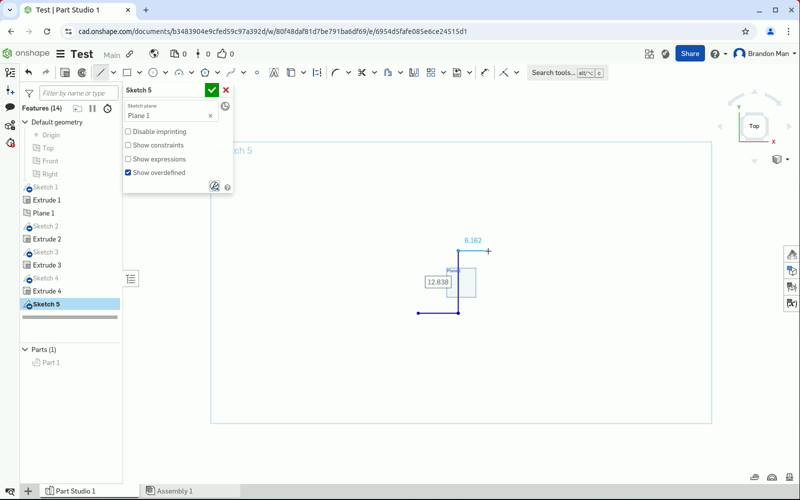
mouse_move(418, 250)
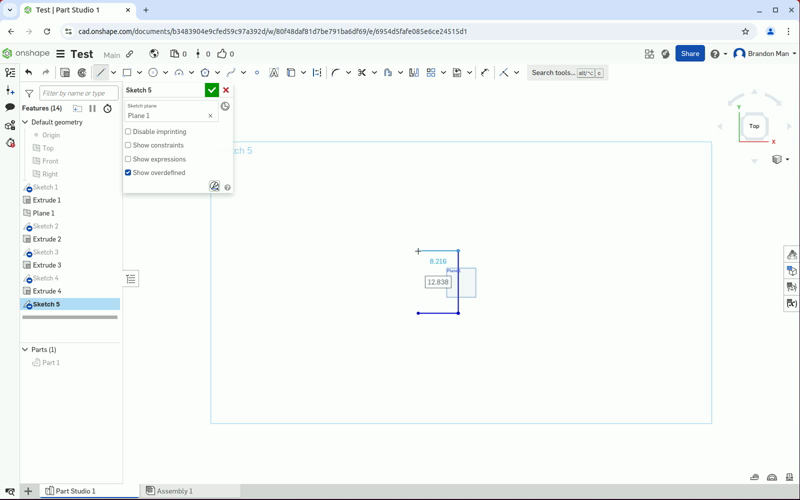
click(418, 250)
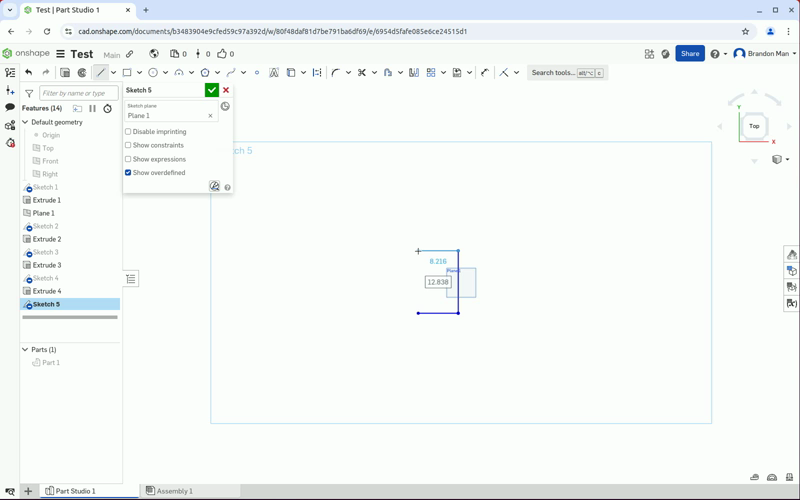
key_up(shift)
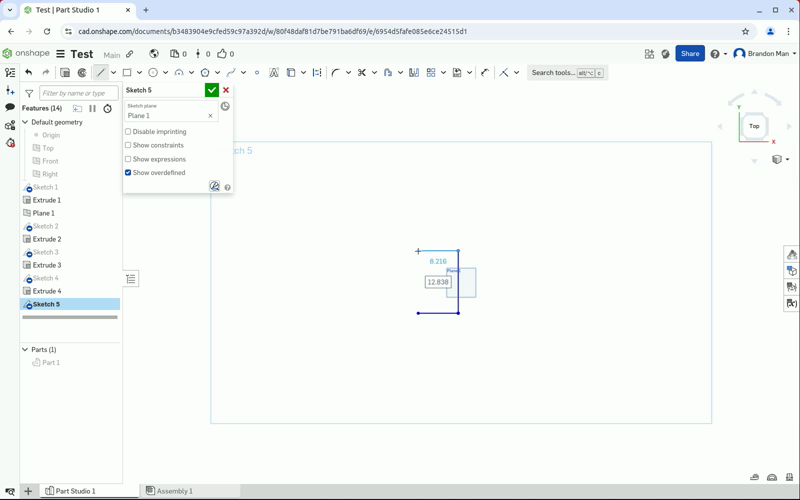
key_down(shift)
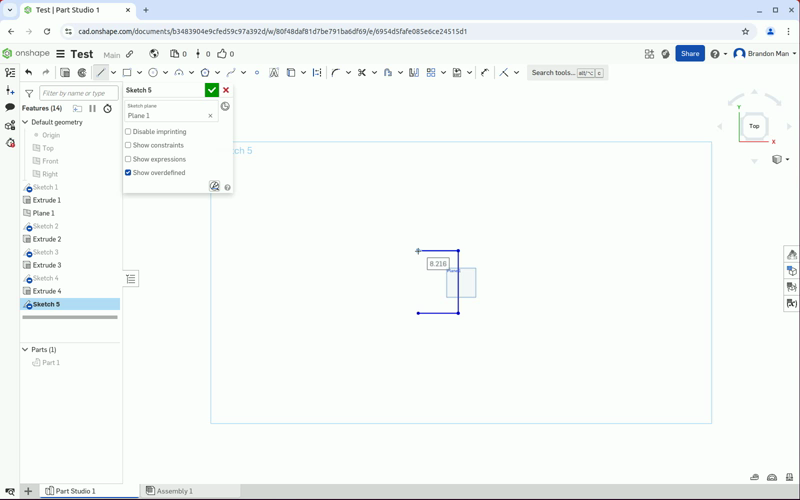
mouse_move(418, 313)
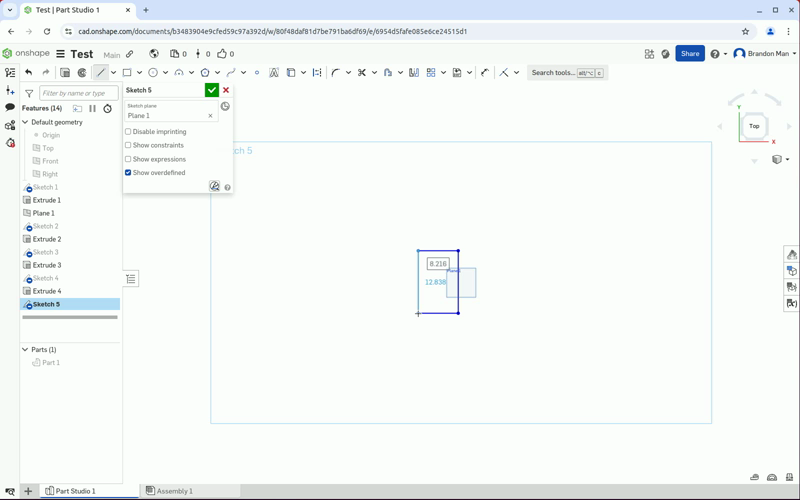
key_up(shift)
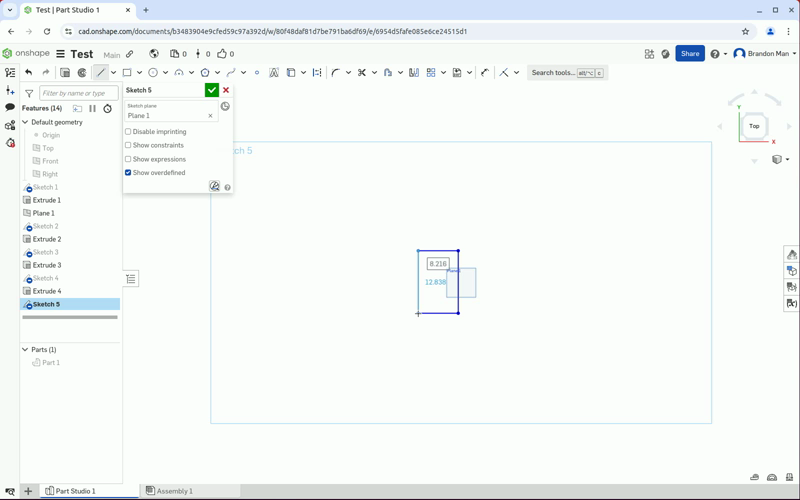
click(418, 313)
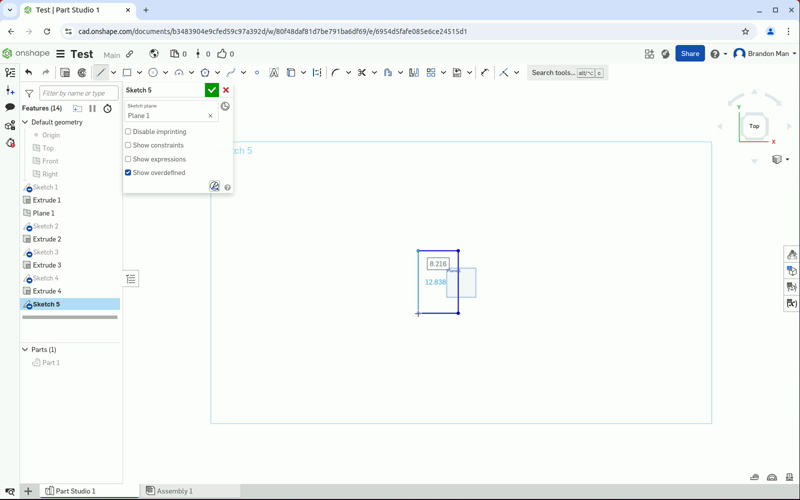
key(esc)
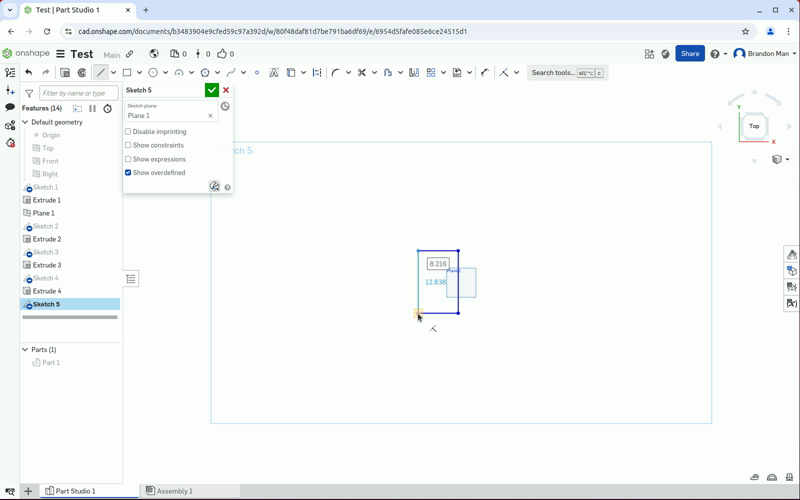
mouse_move(445, 286)
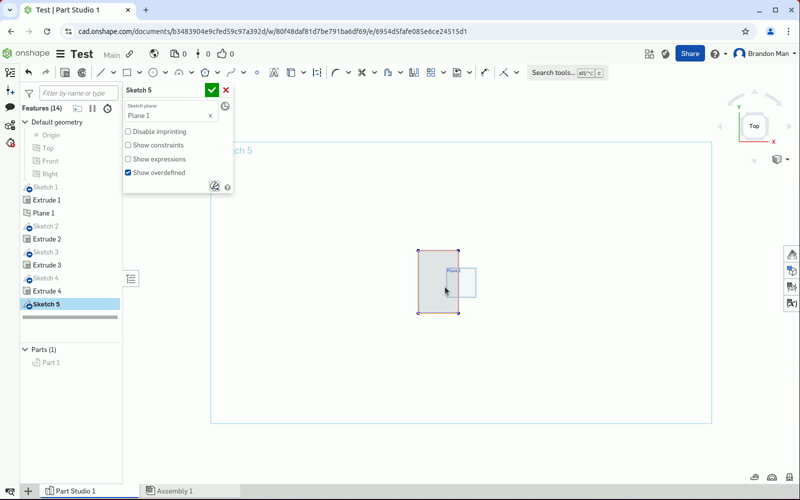
click(445, 286)
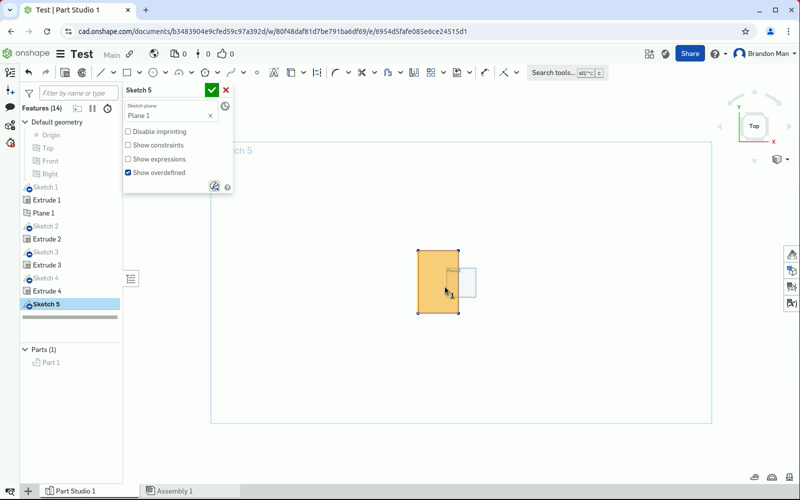
mouse_move(73, 352)
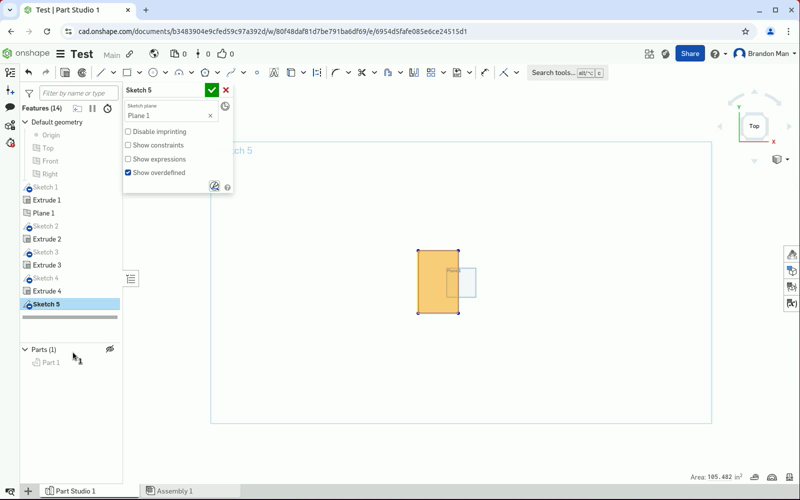
key(shift+y)
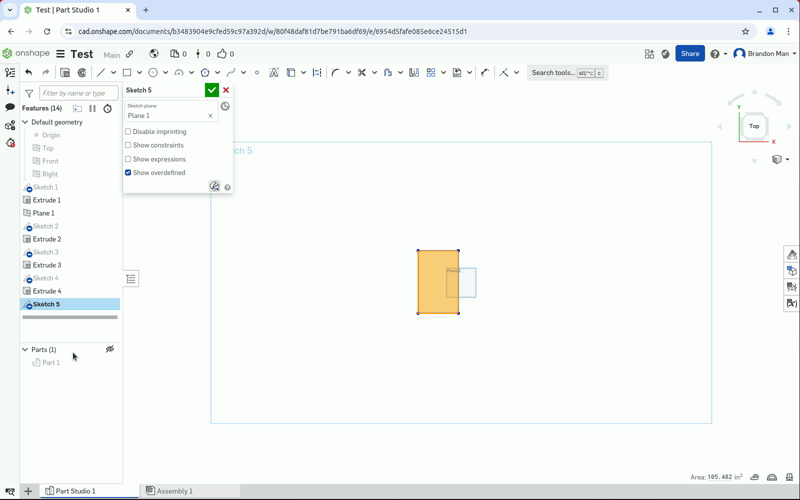
key(shift+e)
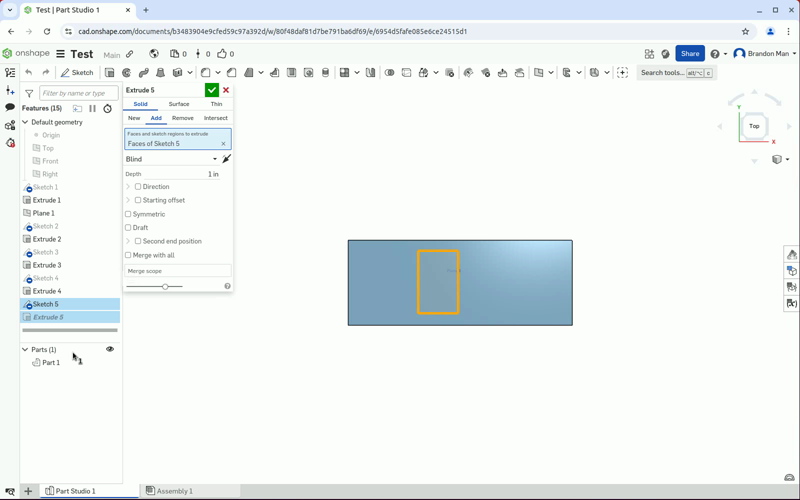
mouse_move(143, 106)
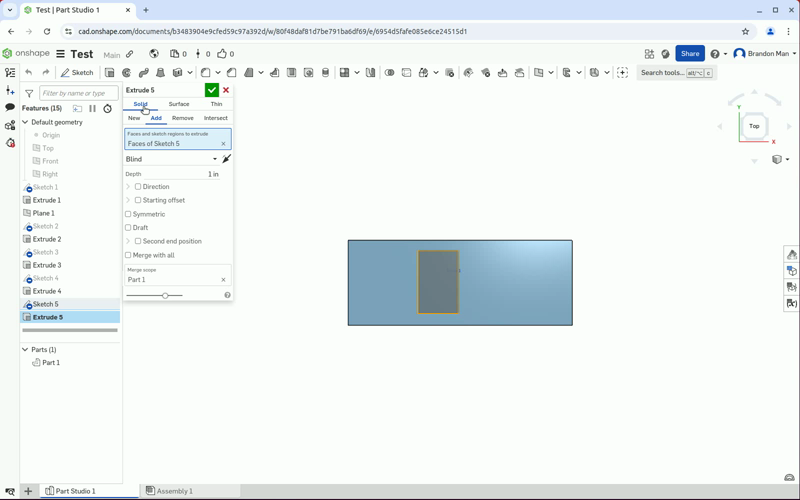
click(143, 106)
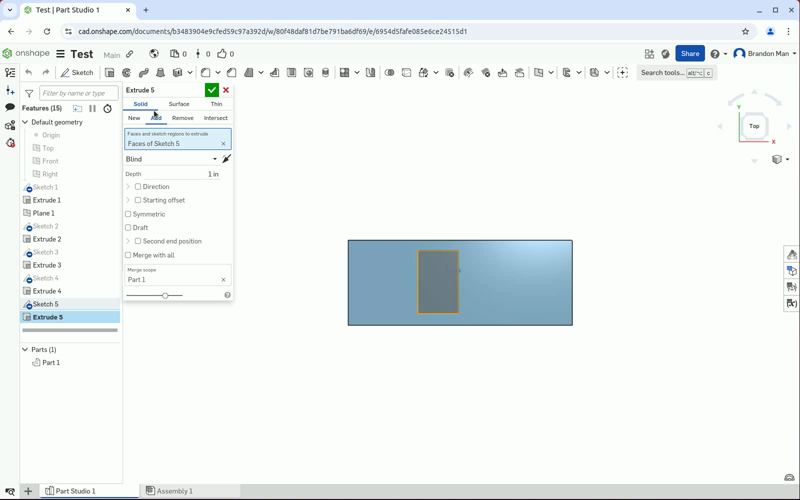
mouse_move(186, 120)
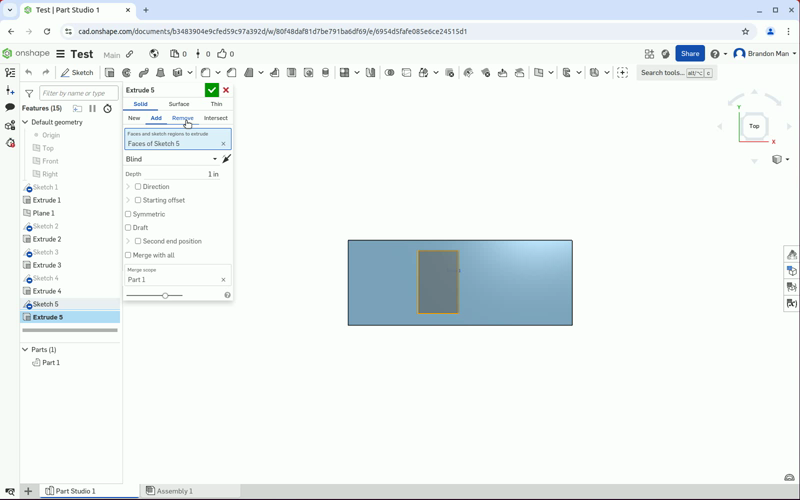
click(186, 120)
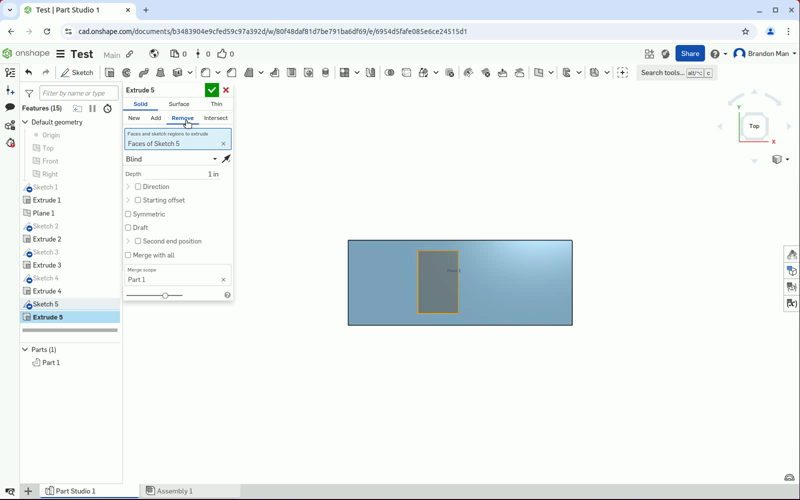
key(tab, 4)
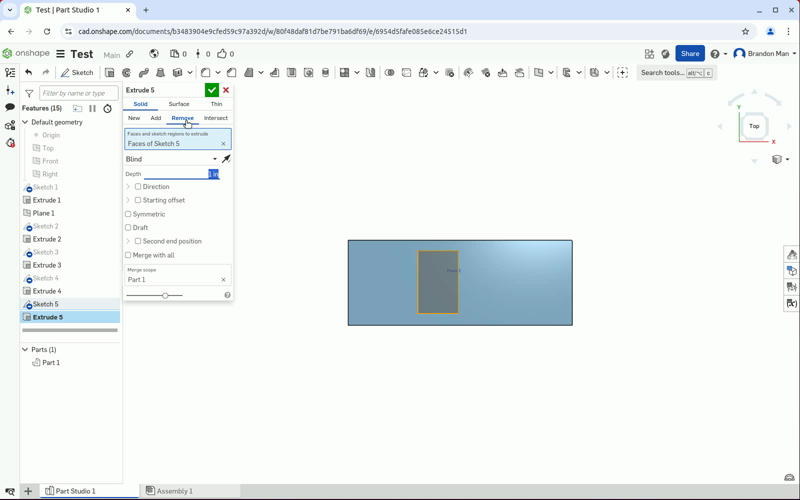
text(1.204)
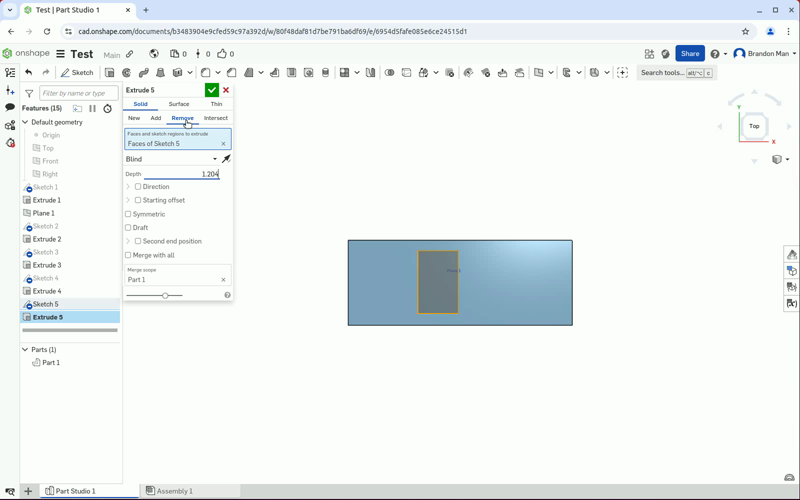
key(tab, 6)
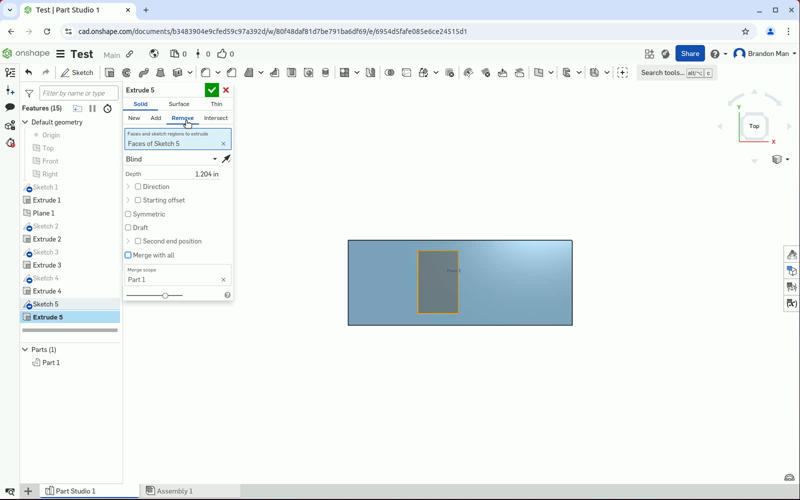
key(space)
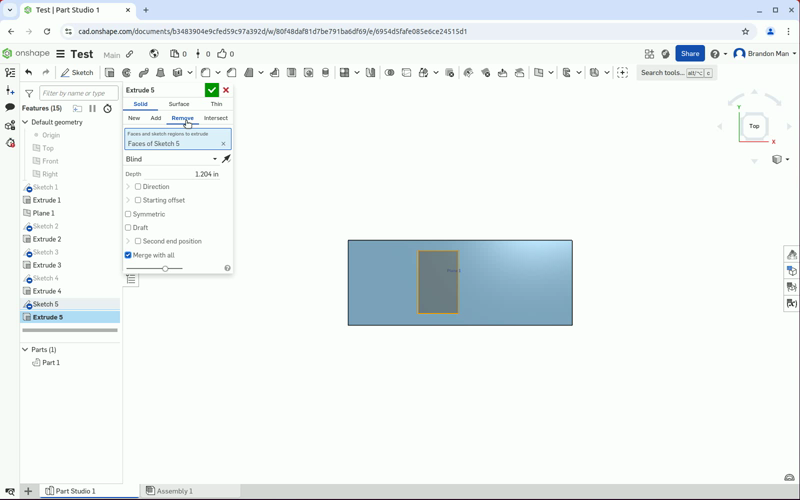
key(enter)
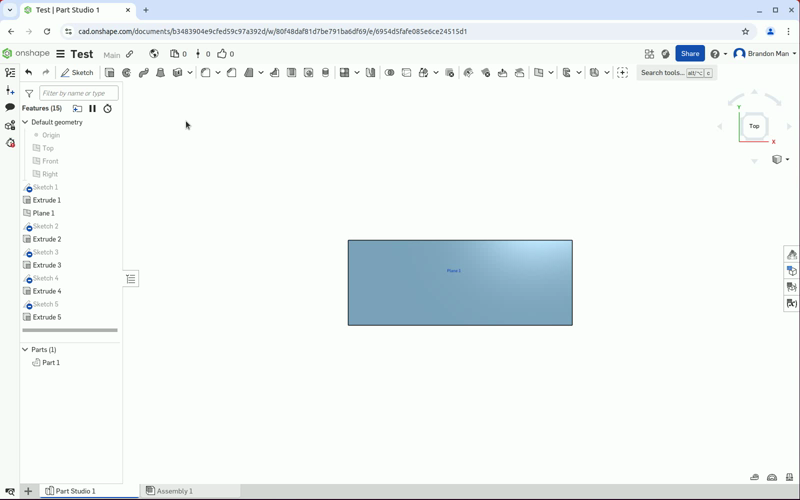
key(shift+h)
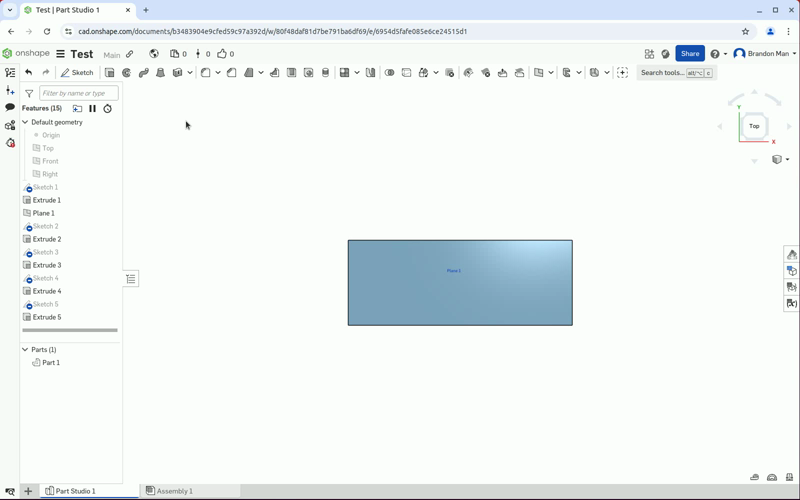
key(shift+h)
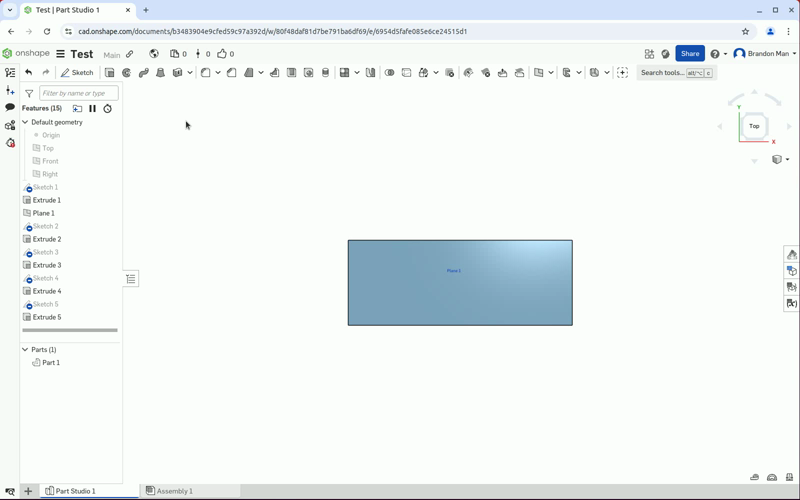
mouse_move(73, 189)
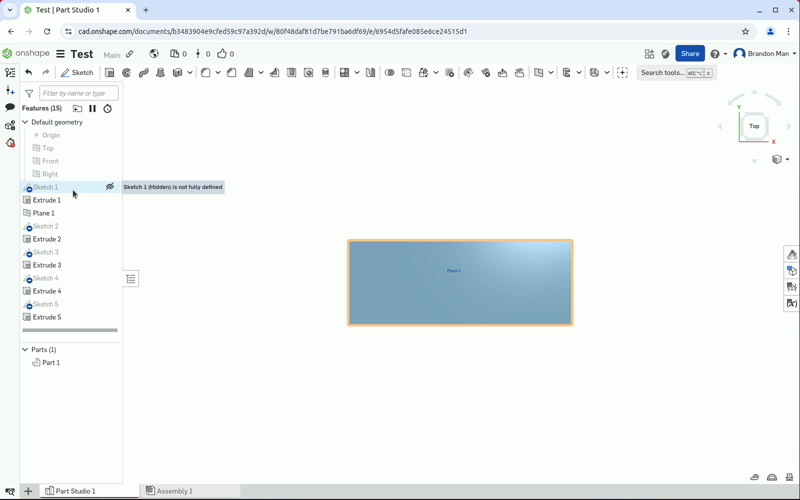
click(73, 189)
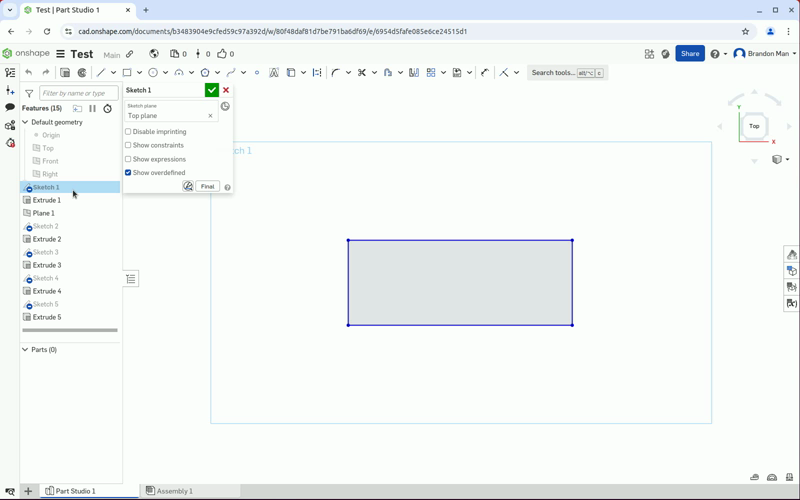
mouse_move(229, 92)
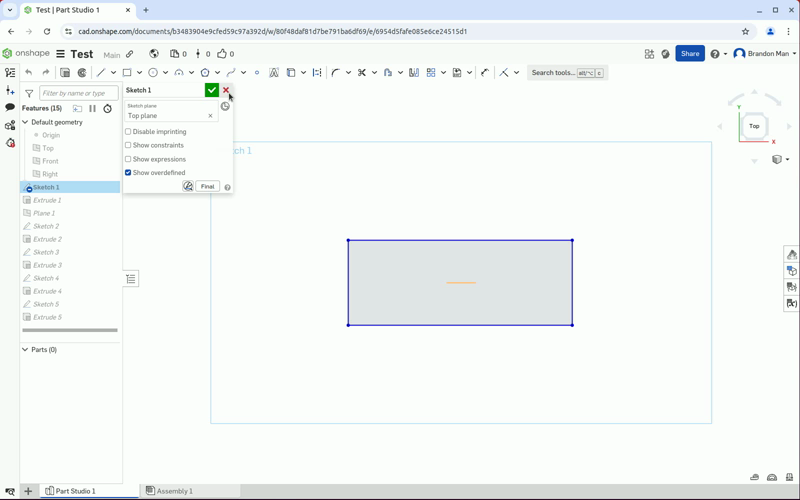
click(229, 92)
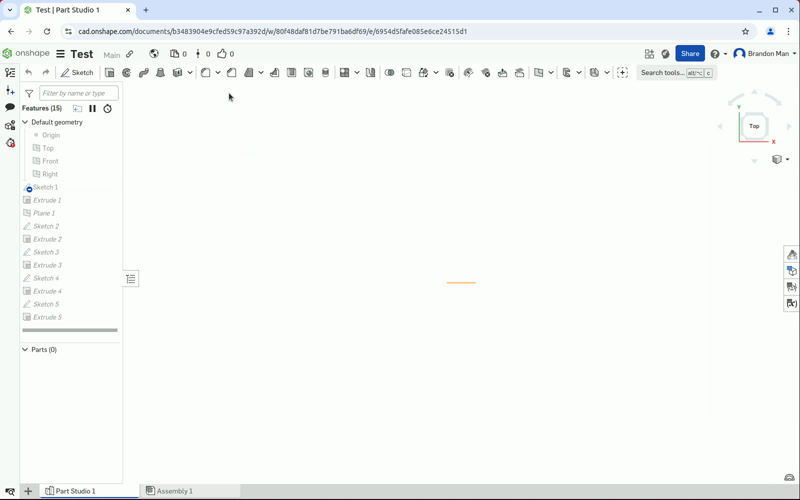
key(shift+s)
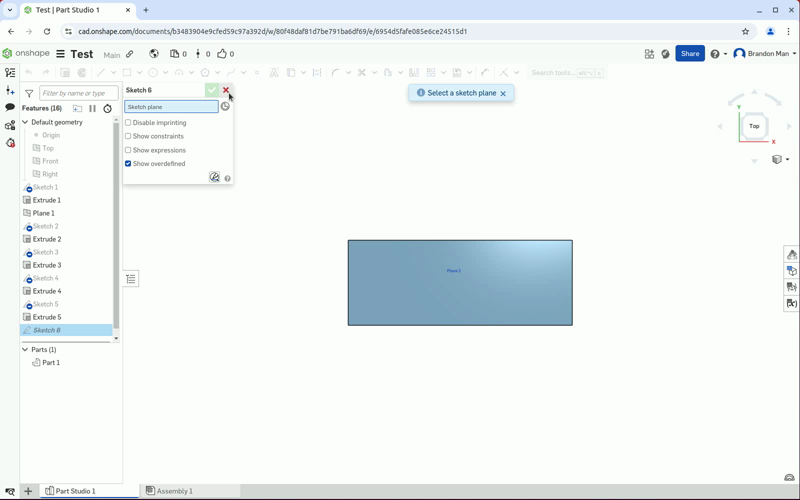
mouse_move(69, 215)
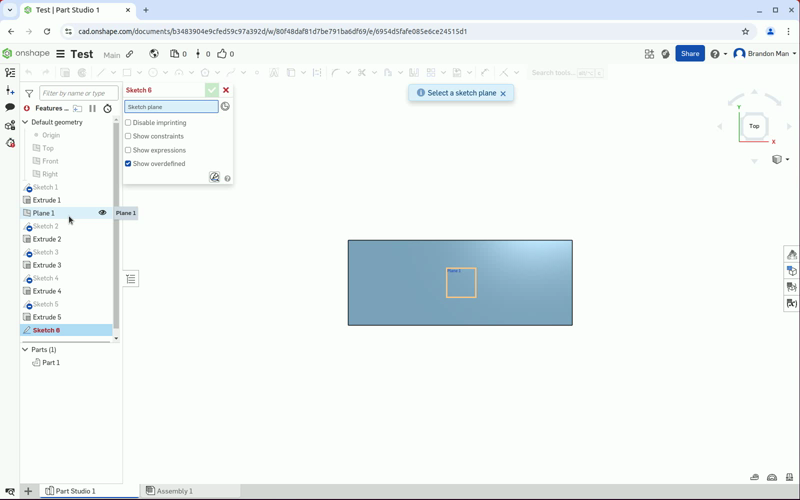
click(69, 215)
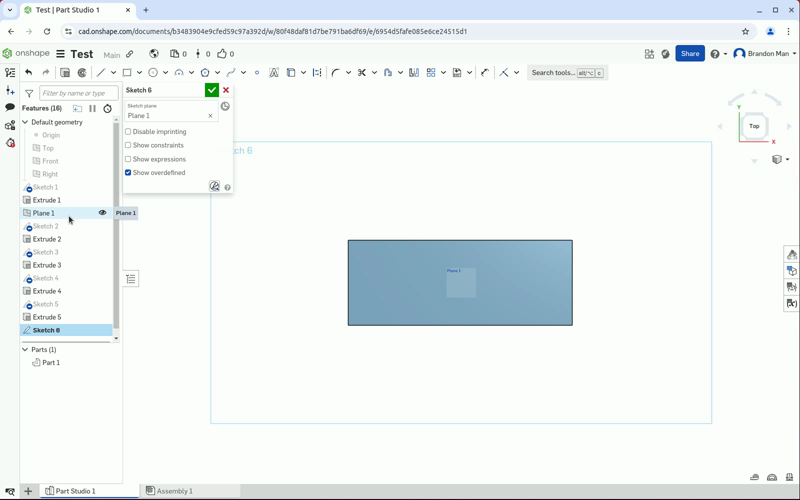
mouse_move(73, 352)
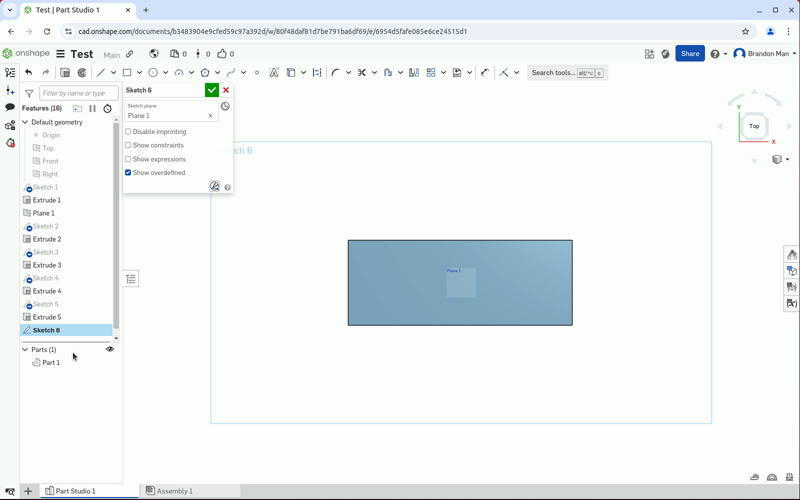
key(y)
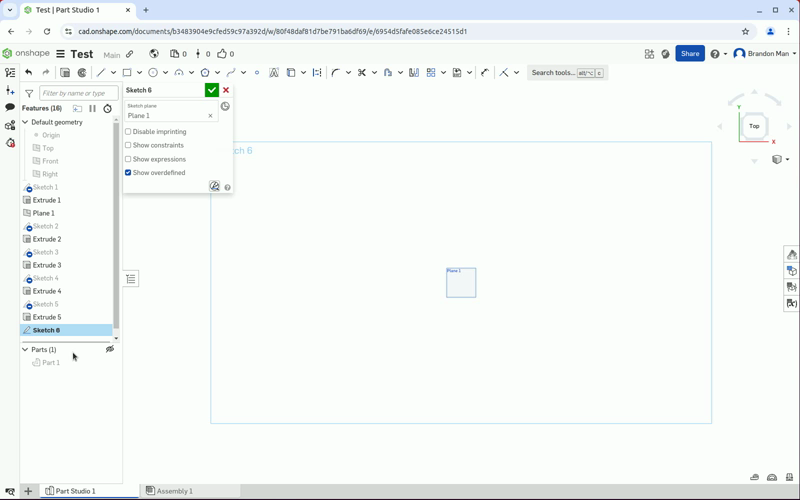
key(l)
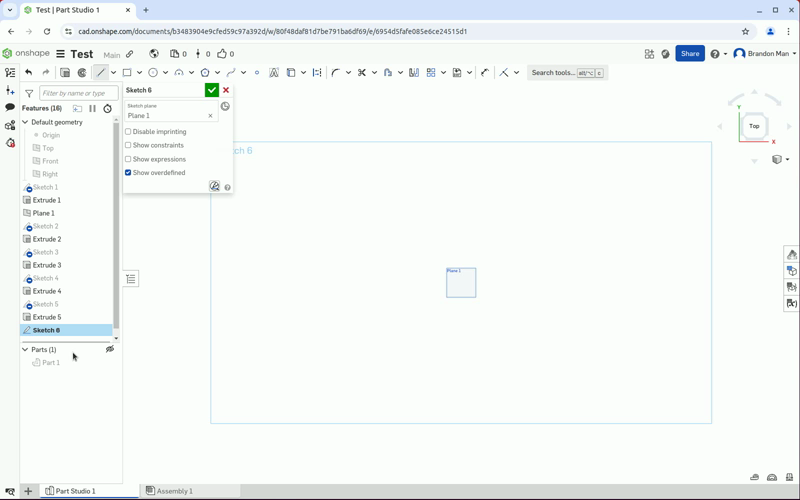
key_down(shift)
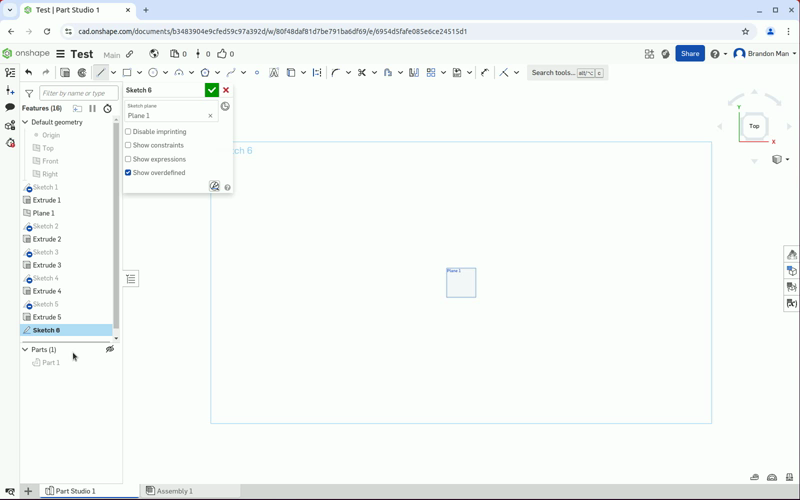
mouse_move(472, 325)
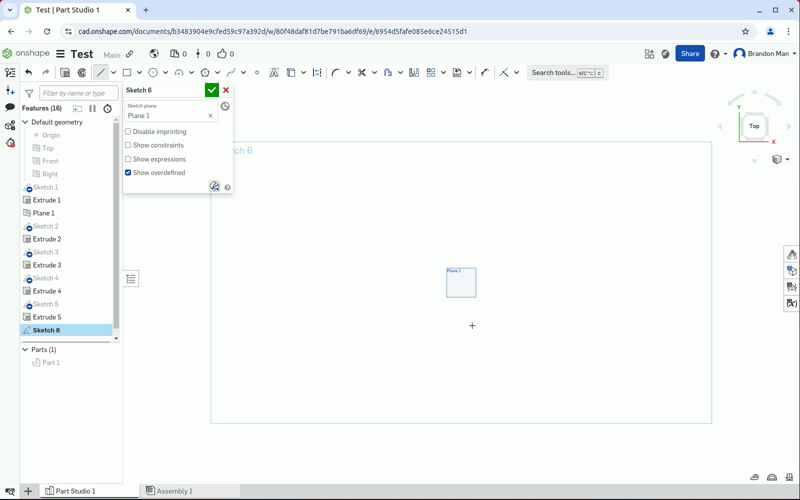
click(472, 325)
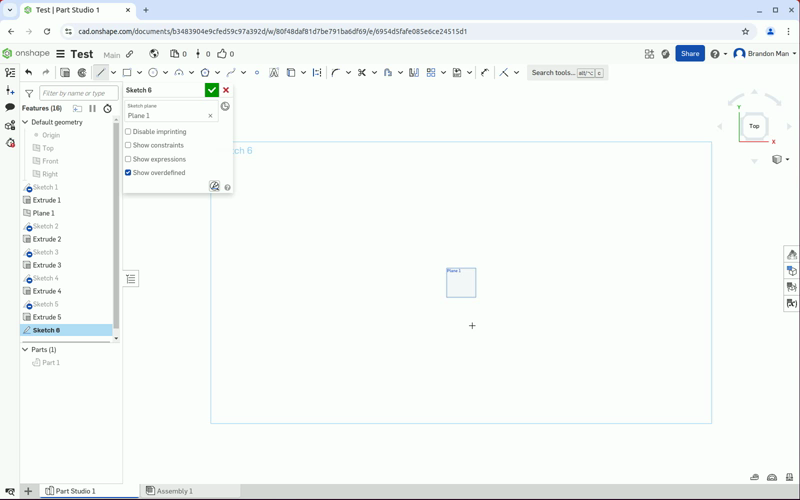
key_up(shift)
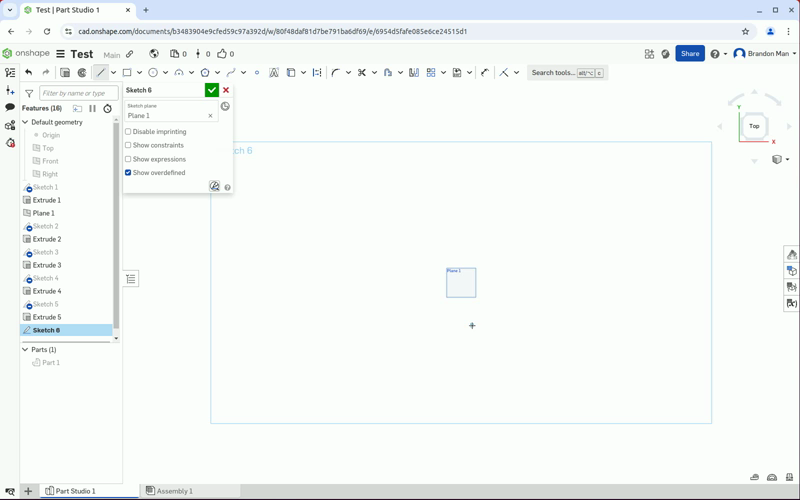
key_down(shift)
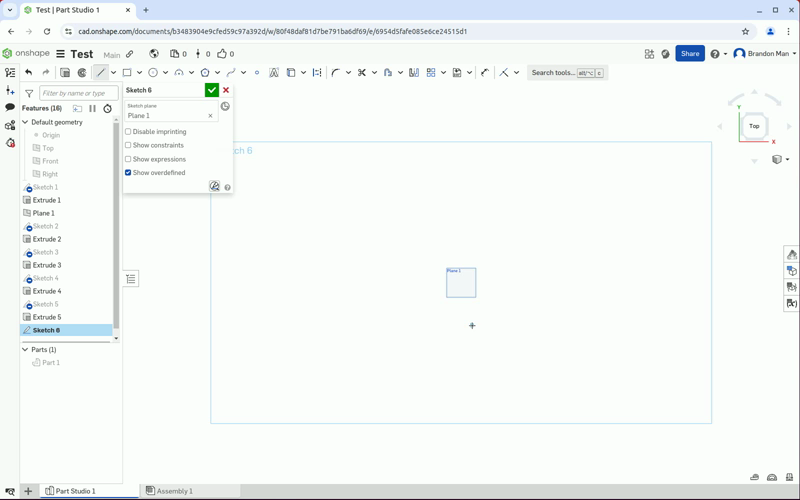
mouse_move(502, 325)
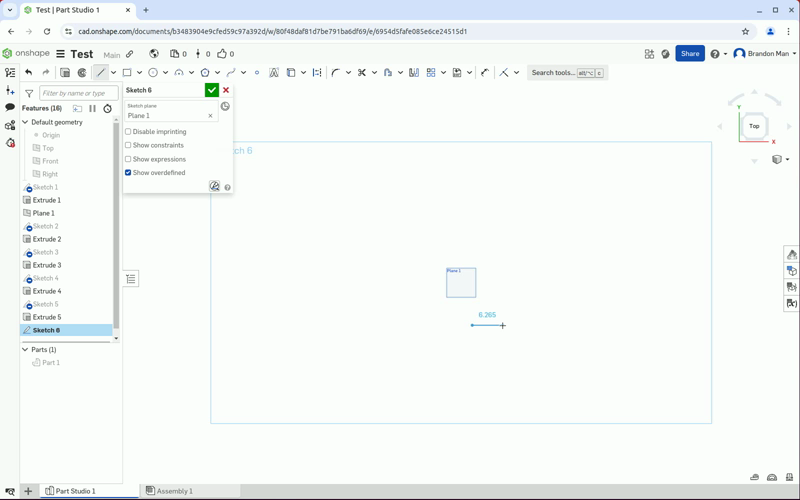
mouse_move(484, 325)
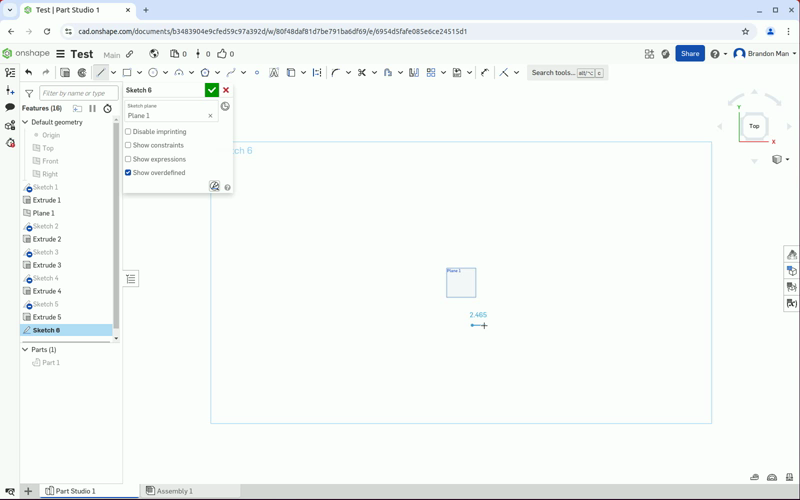
click(484, 325)
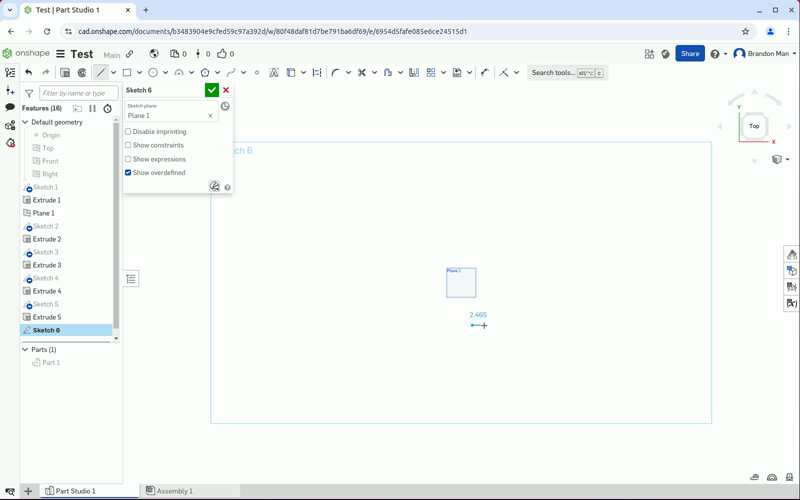
key_up(shift)
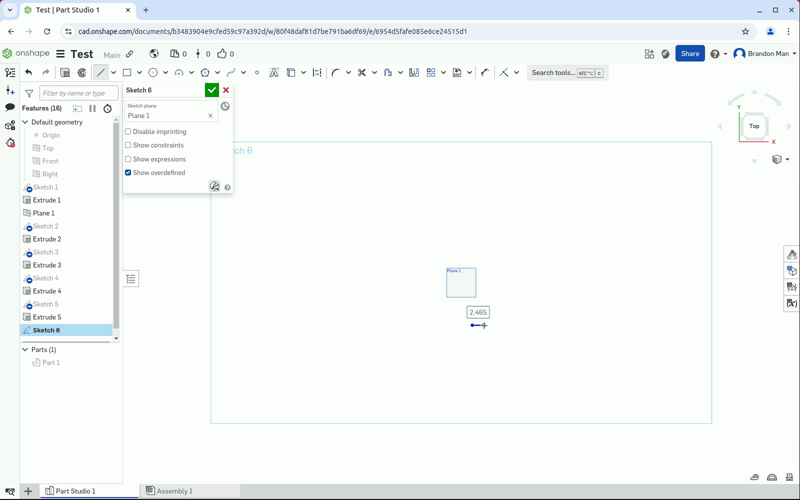
key_down(shift)
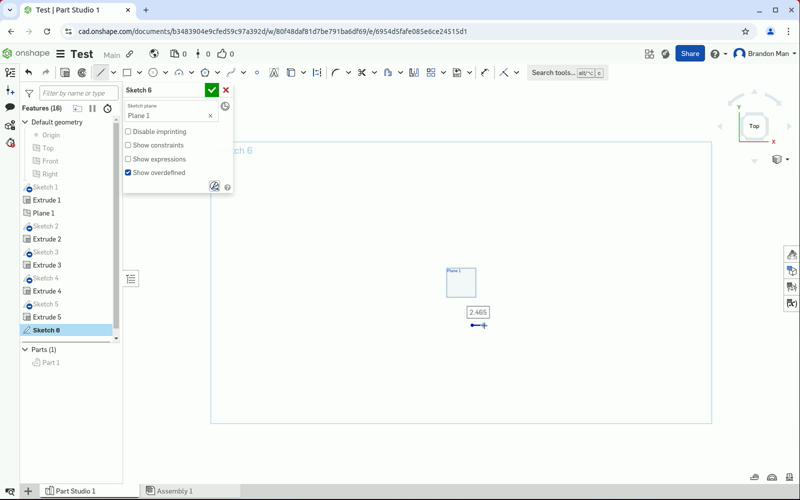
mouse_move(514, 325)
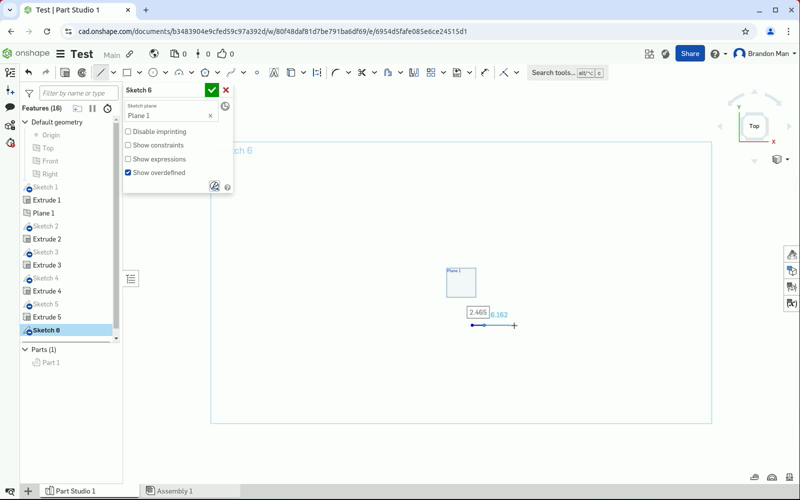
mouse_move(484, 313)
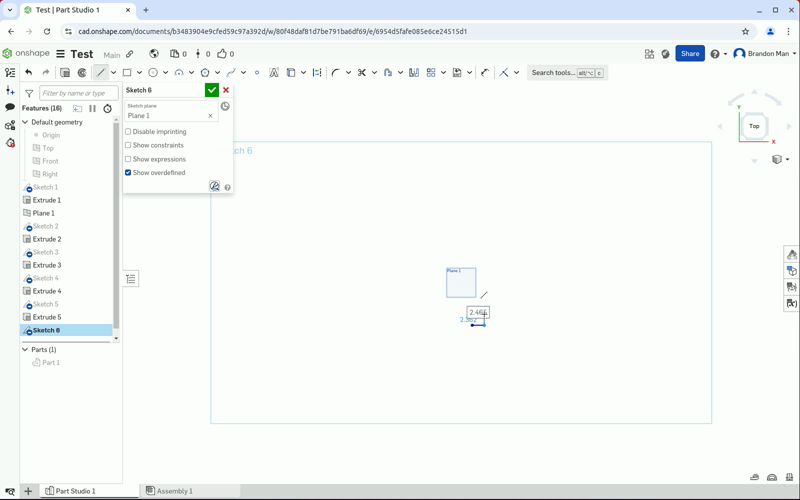
click(484, 313)
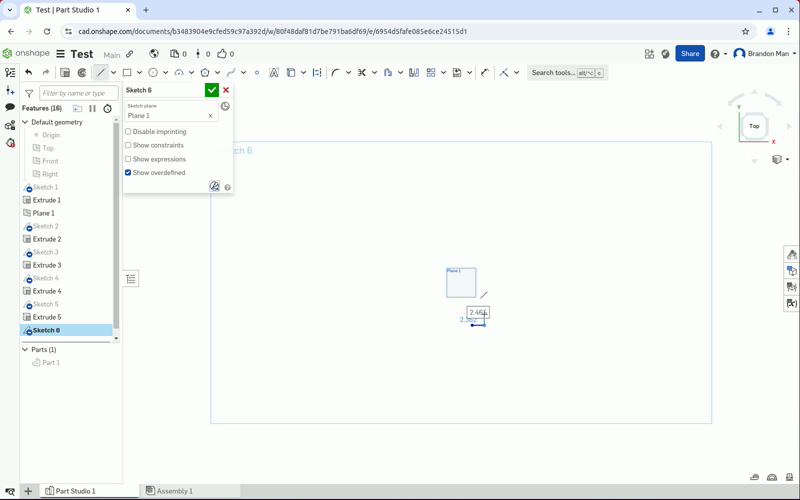
key_up(shift)
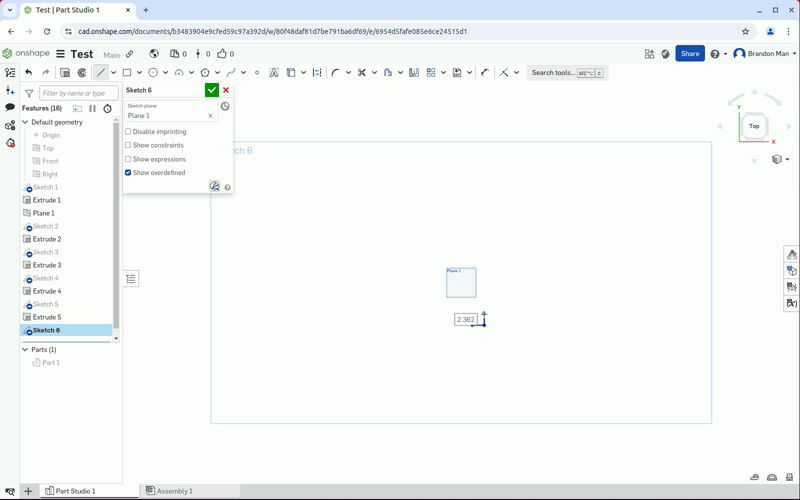
key_down(shift)
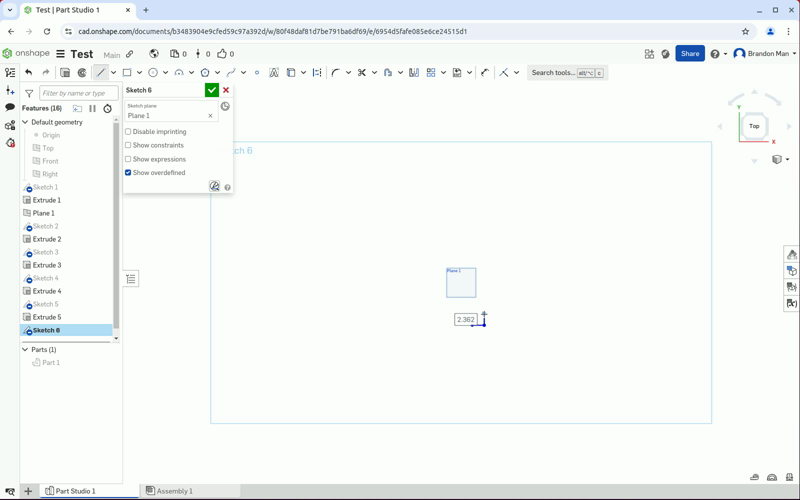
mouse_move(514, 313)
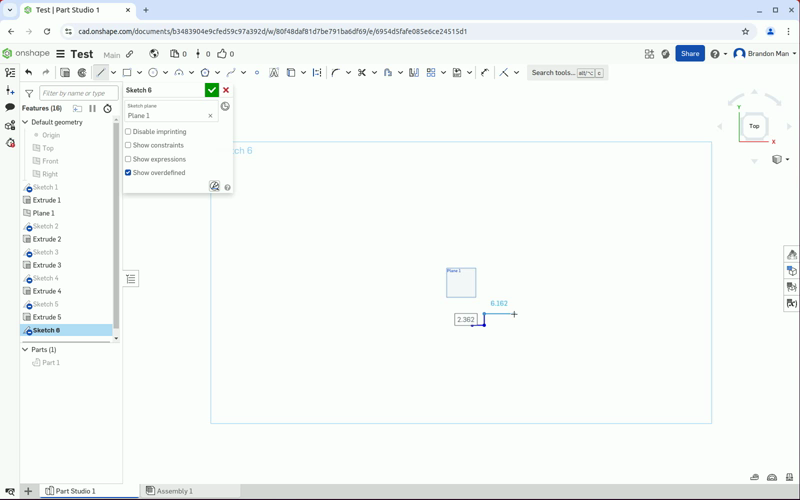
mouse_move(472, 313)
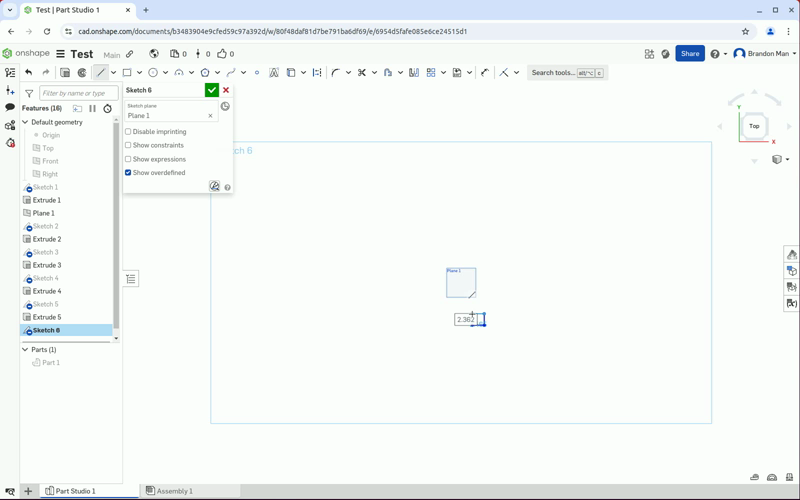
click(472, 313)
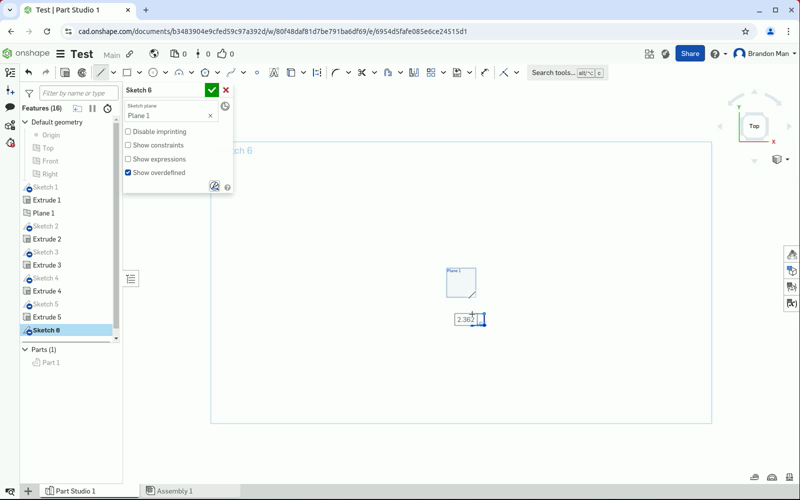
key_up(shift)
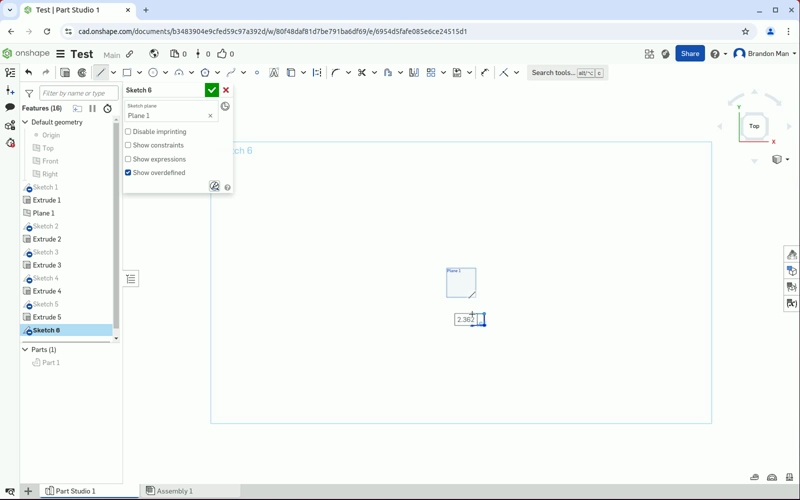
mouse_move(502, 313)
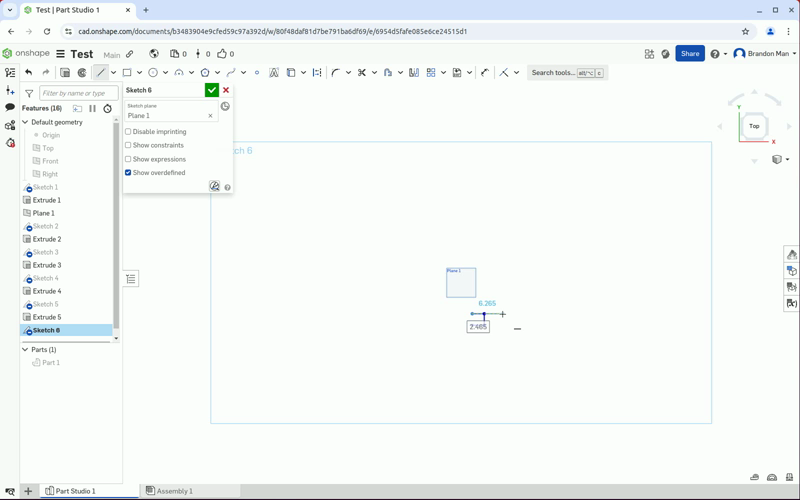
key_down(shift)
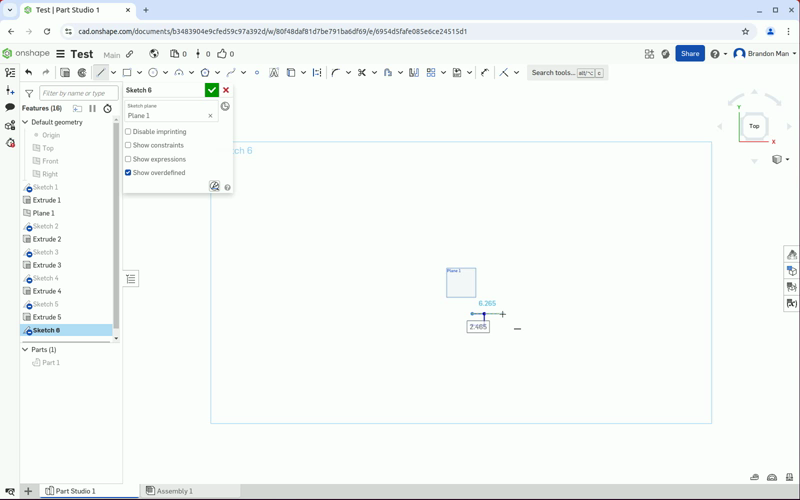
mouse_move(472, 325)
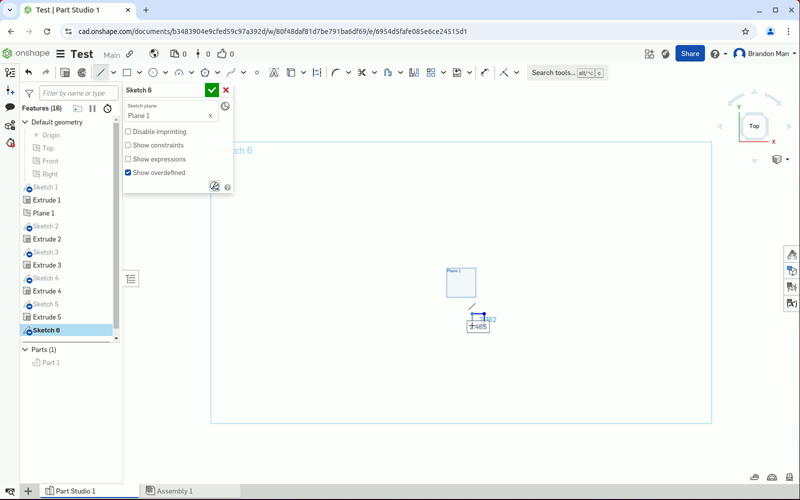
key_up(shift)
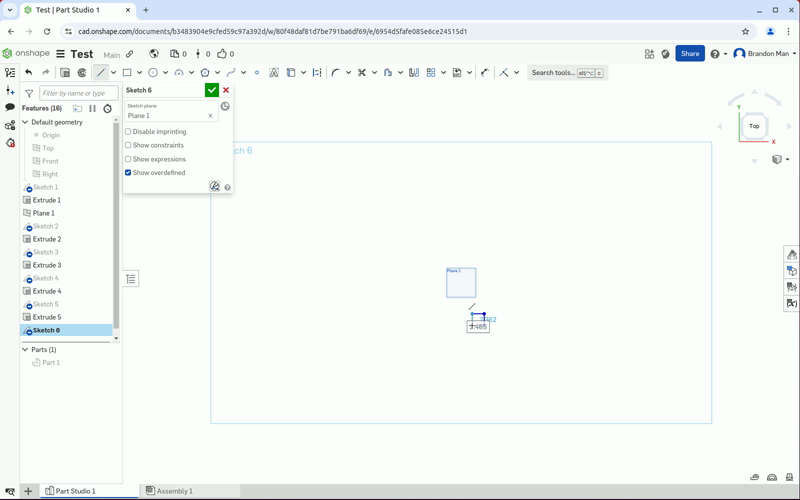
click(472, 325)
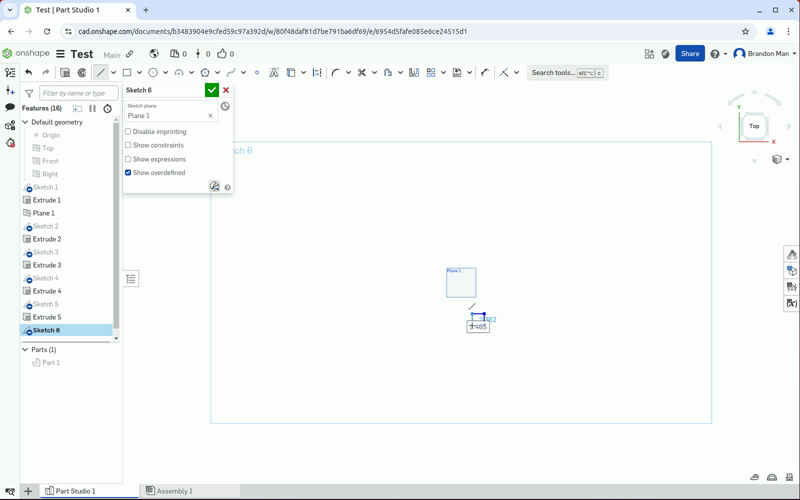
key(esc)
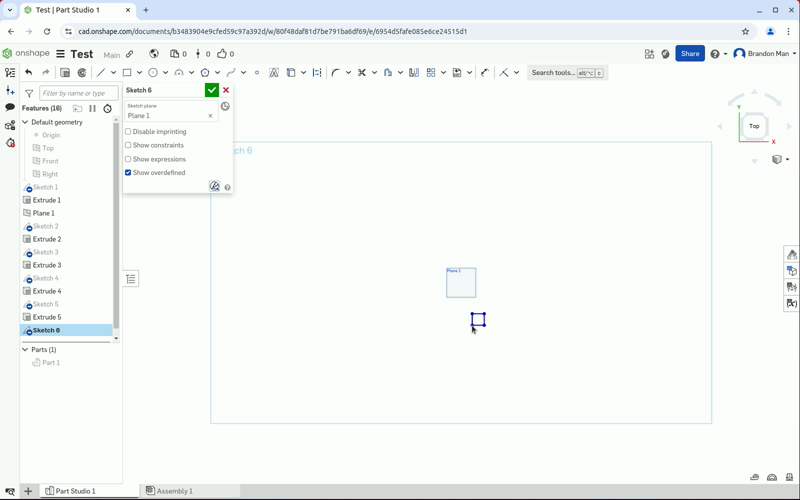
mouse_move(479, 316)
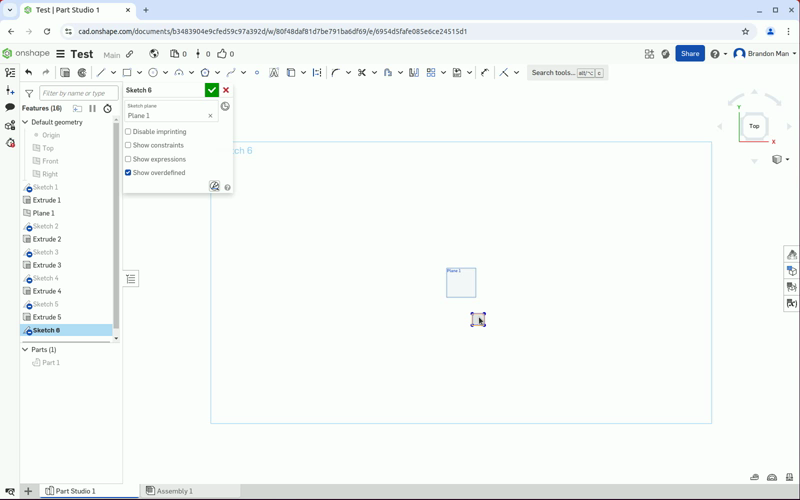
scroll(6)
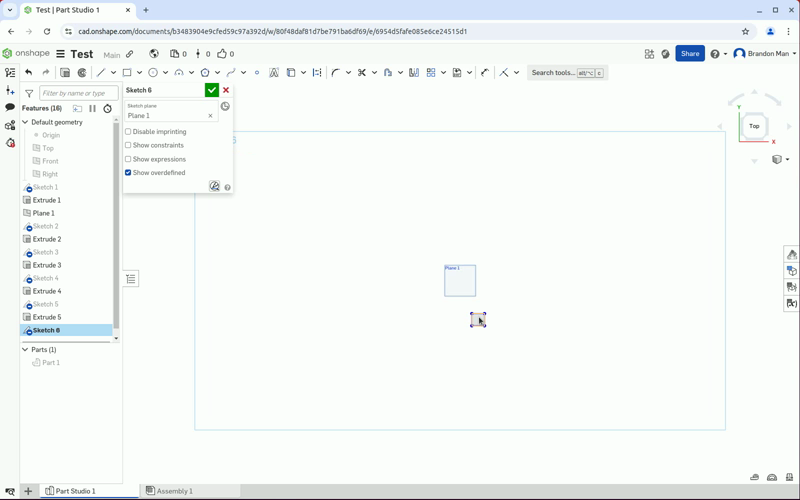
scroll(6)
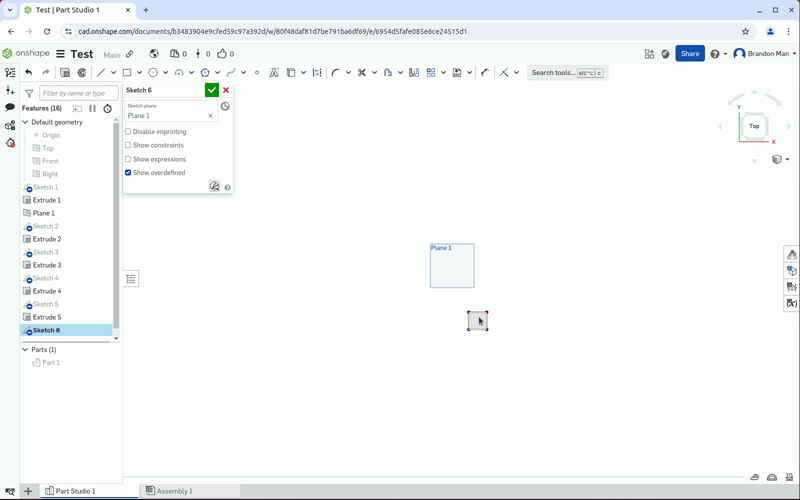
scroll(6)
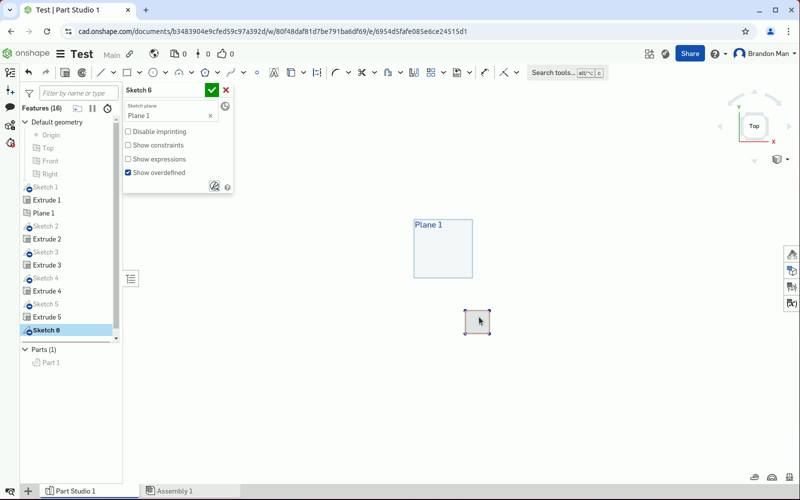
scroll(6)
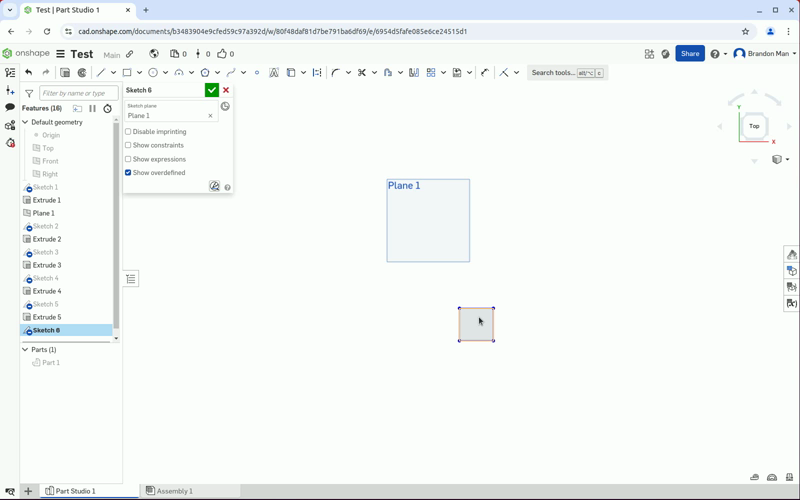
scroll(6)
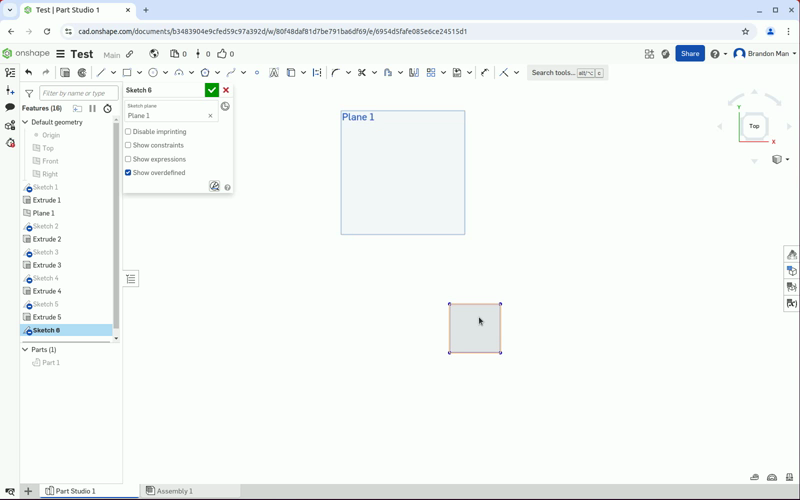
scroll(6)
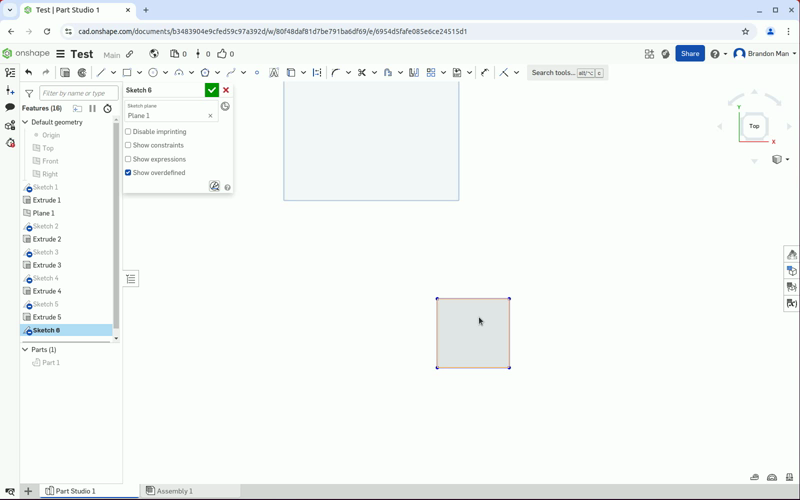
scroll(6)
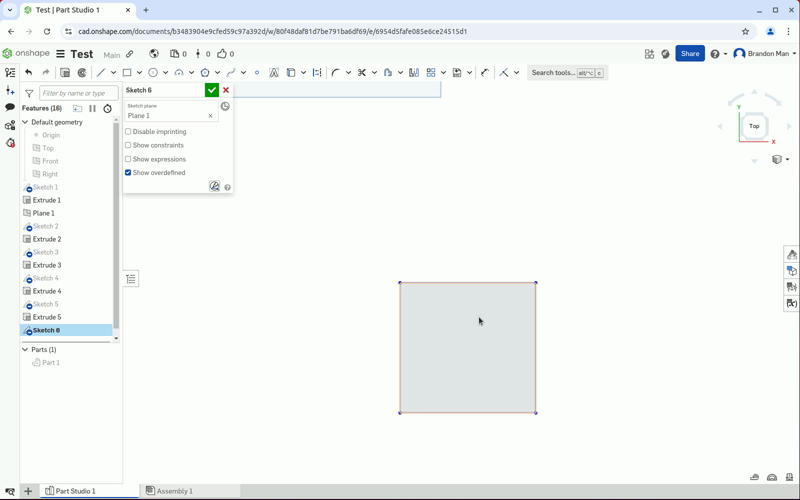
click(479, 316)
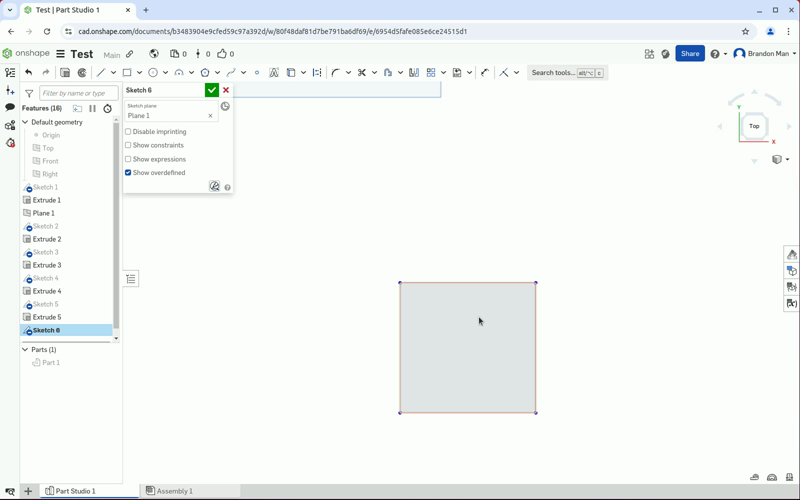
scroll(-6)
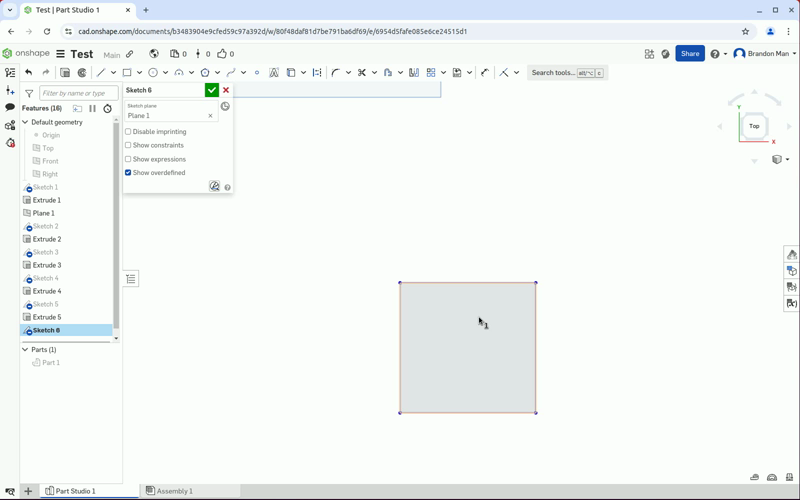
scroll(-6)
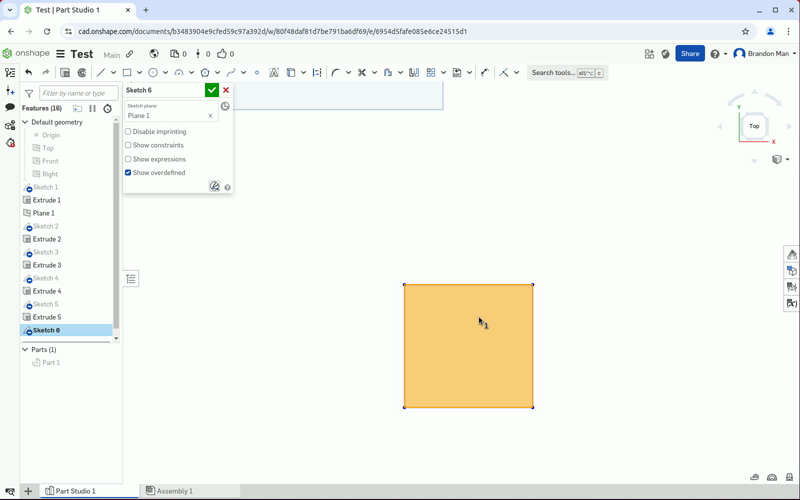
scroll(-6)
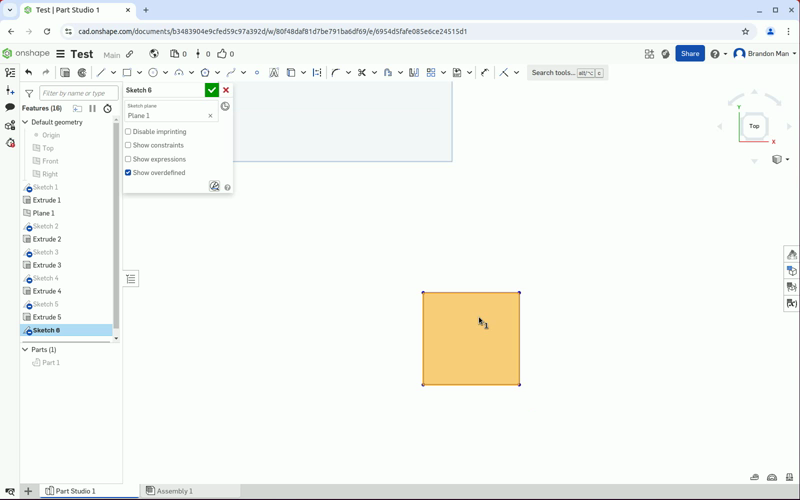
scroll(-6)
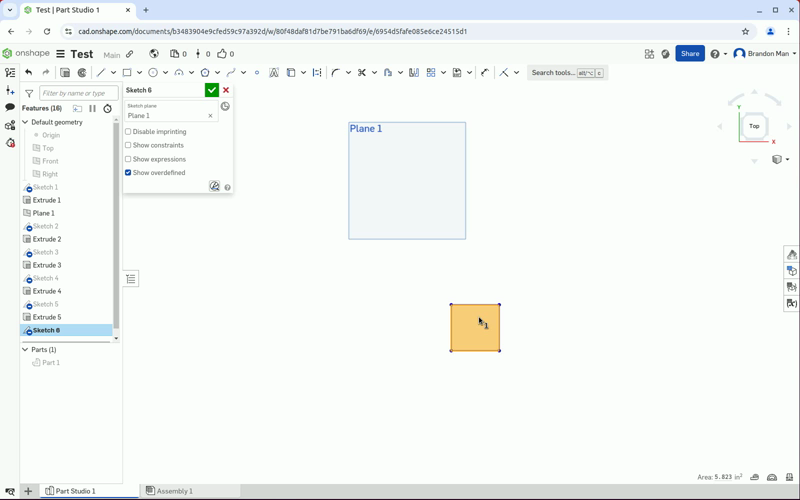
scroll(-6)
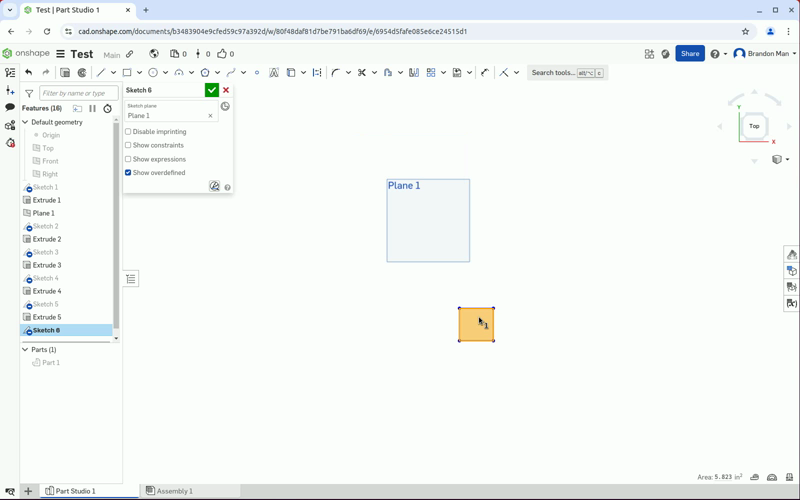
scroll(-6)
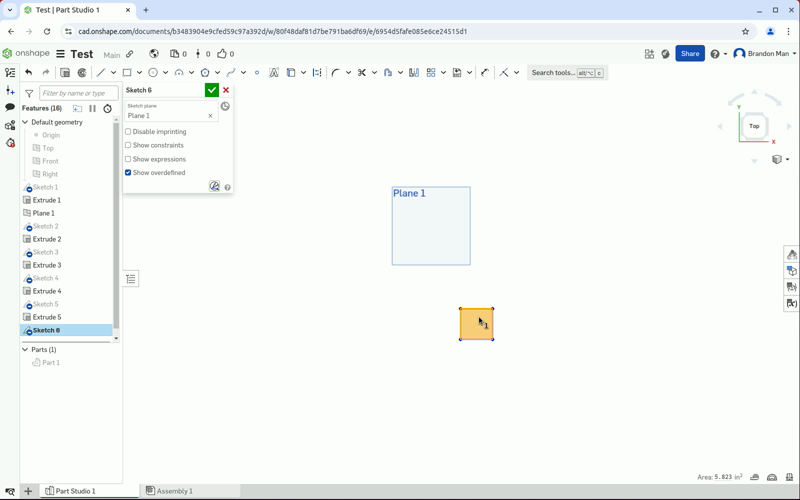
scroll(-6)
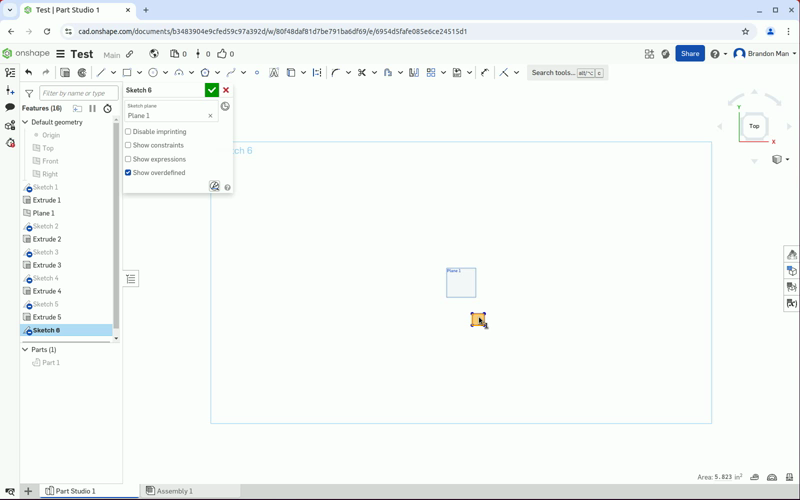
mouse_move(73, 352)
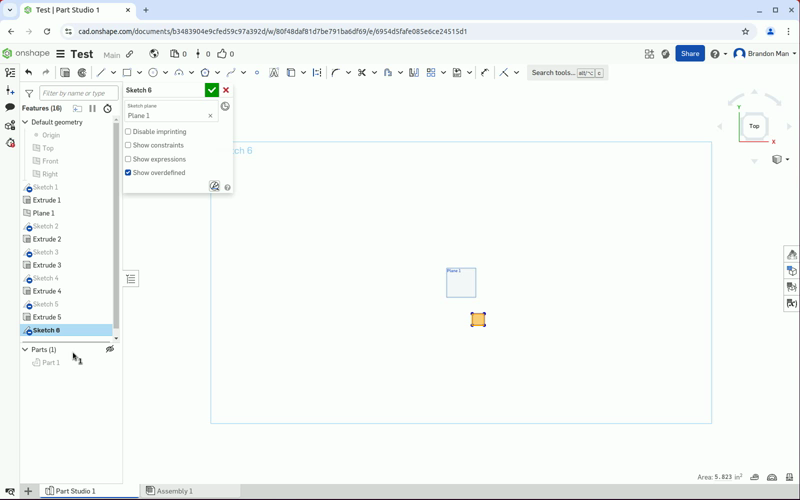
key(shift+y)
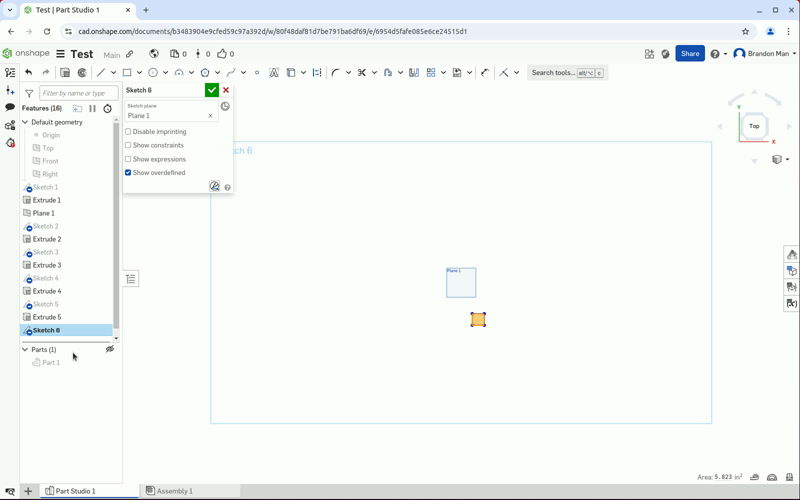
key(shift+e)
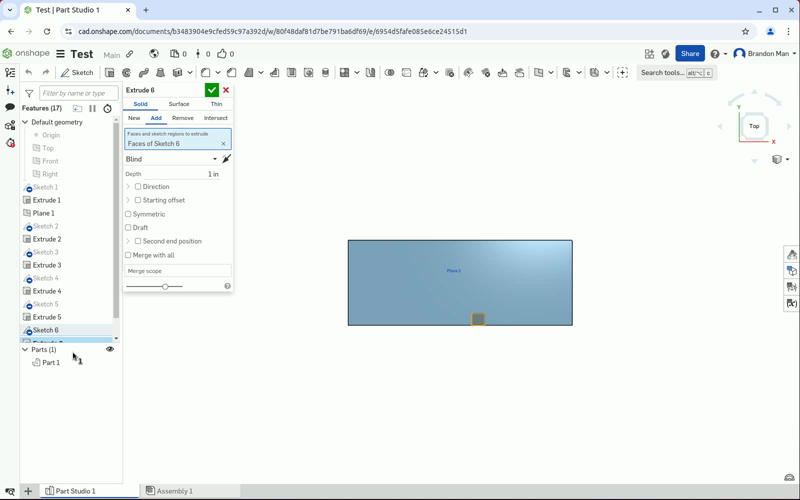
mouse_move(143, 106)
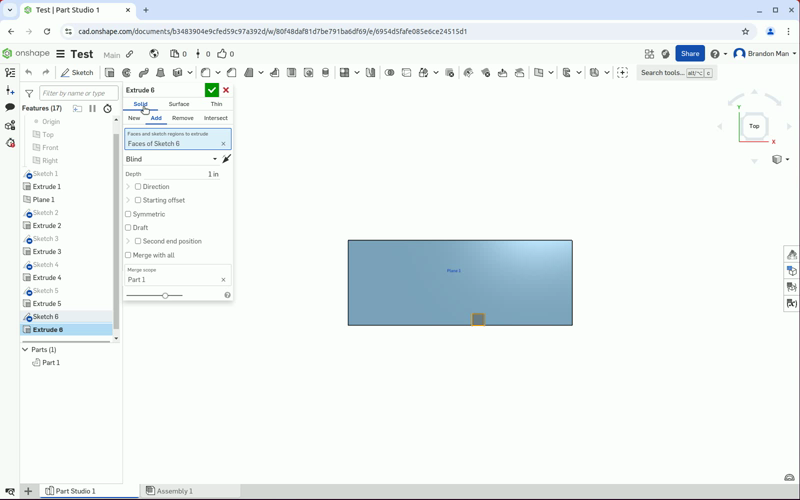
click(143, 106)
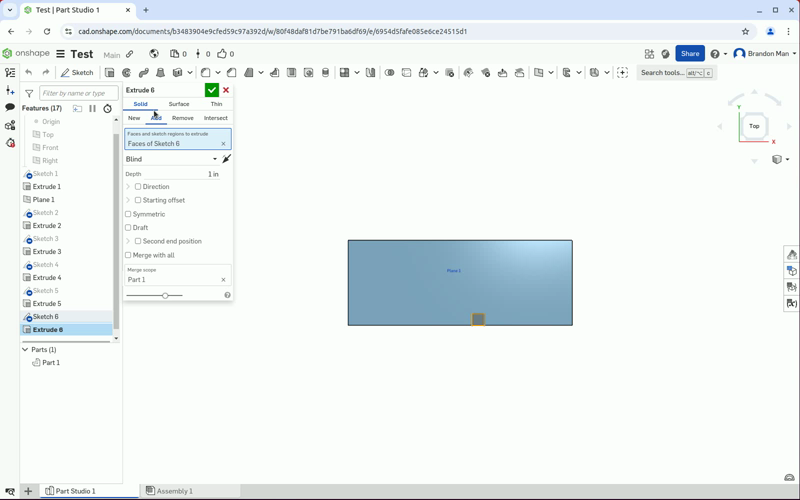
mouse_move(186, 120)
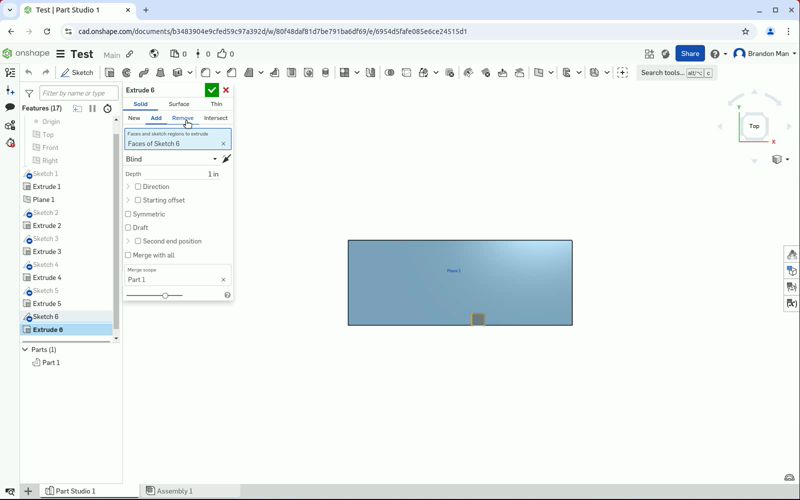
click(186, 120)
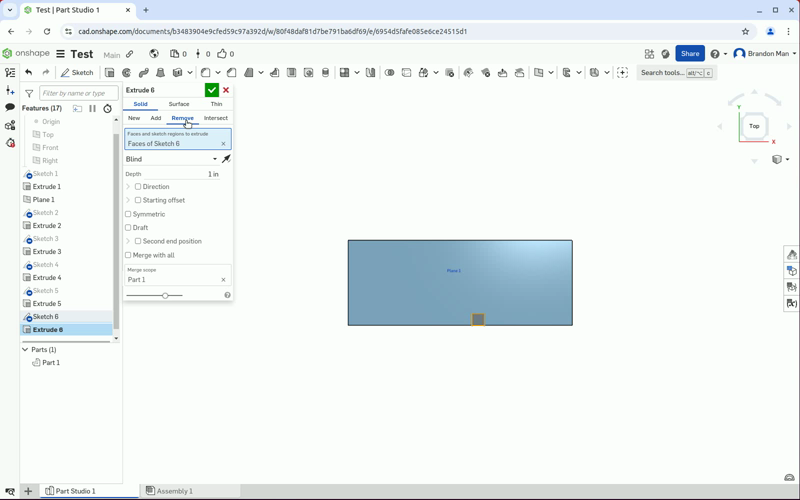
key(tab, 4)
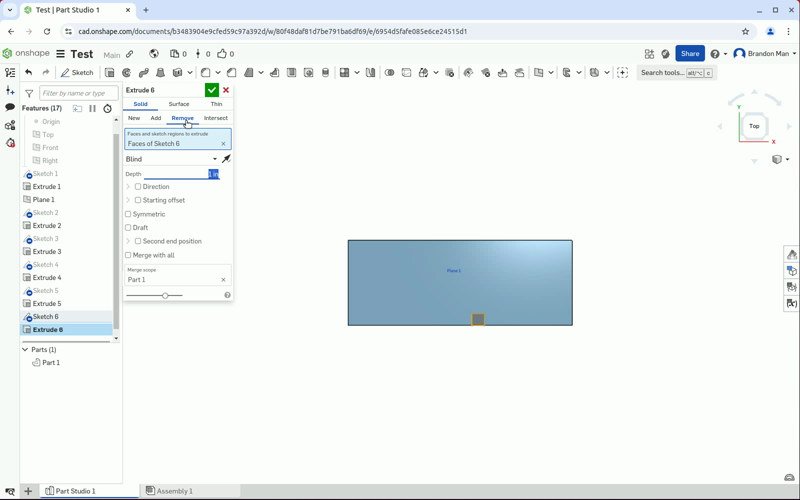
text(1.204)
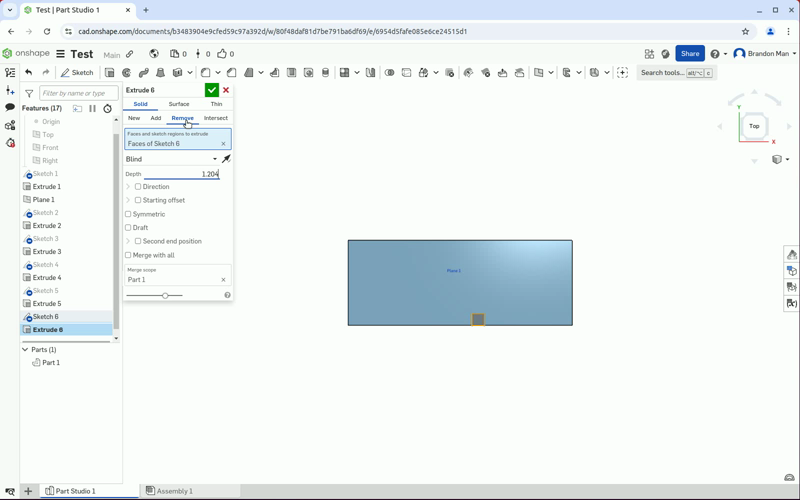
key(tab, 6)
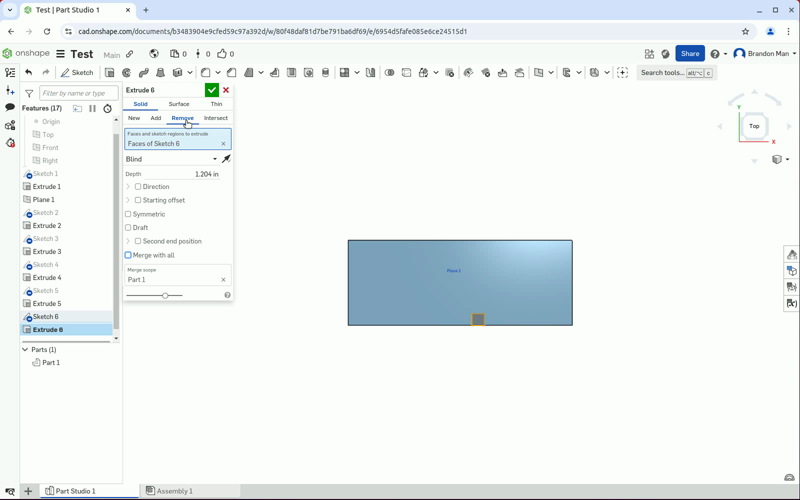
key(space)
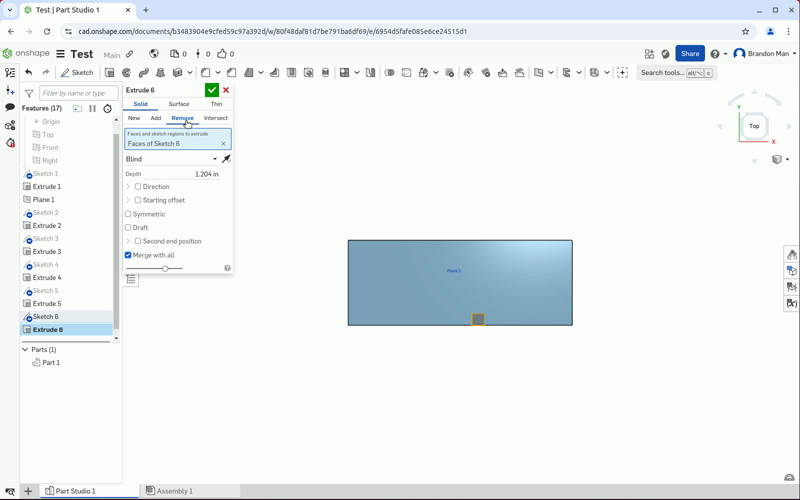
key(enter)
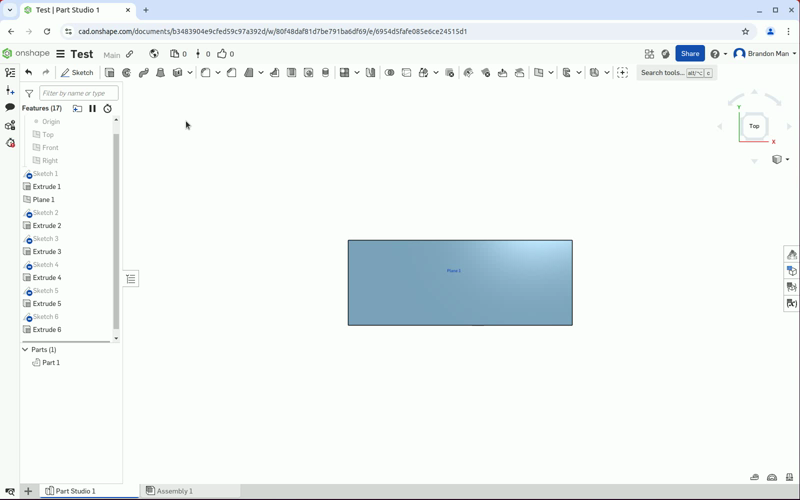
key(shift+h)
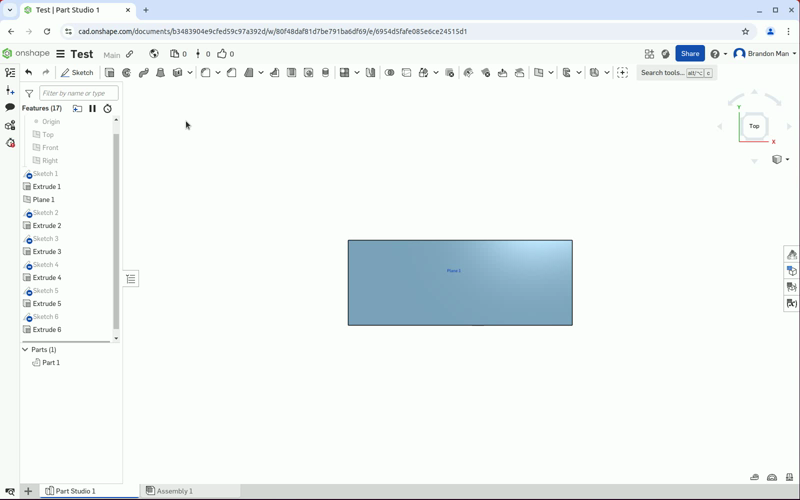
key(shift+h)
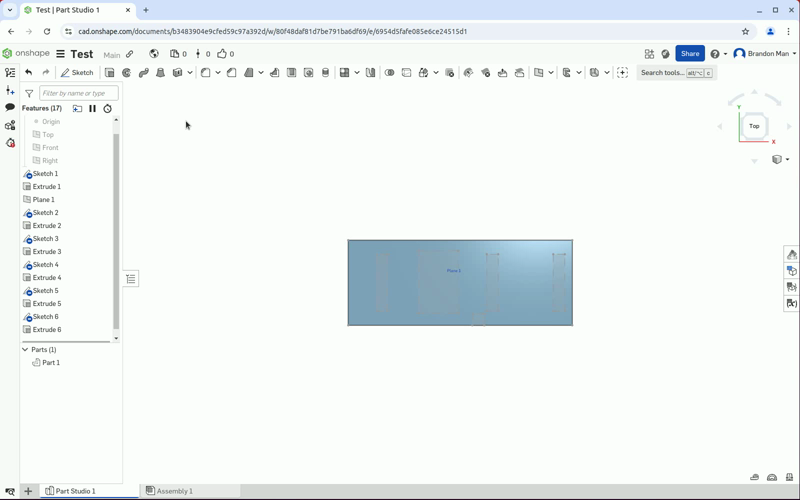
key(shift+7)
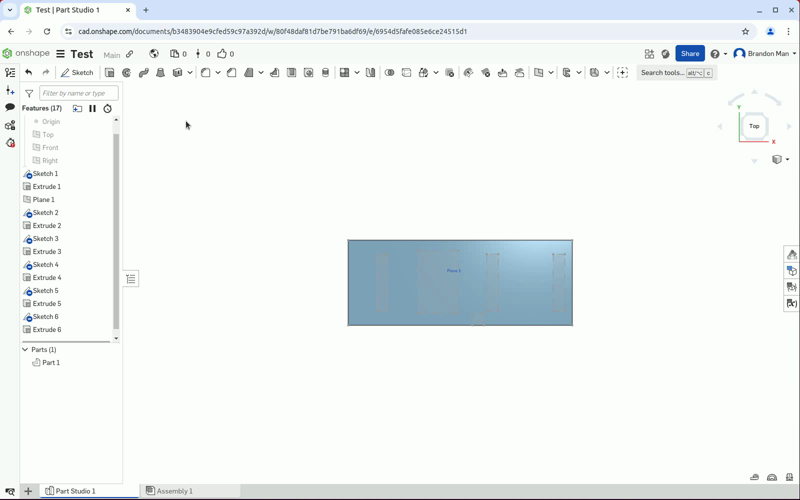
key(up, 3)
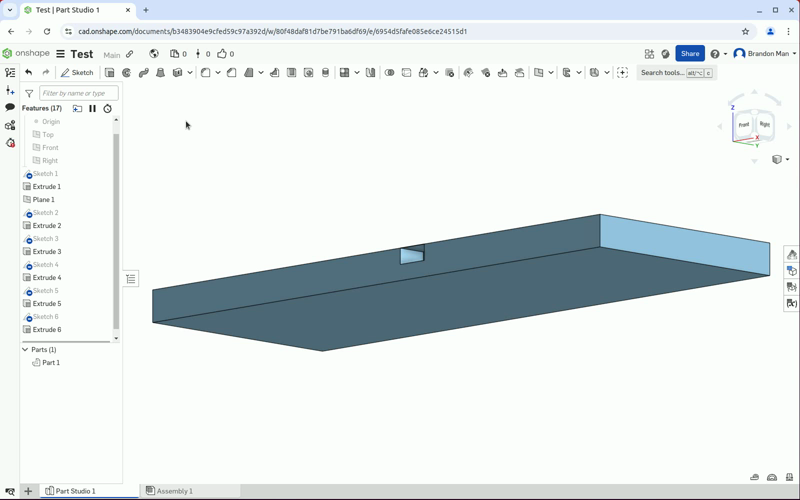
key(left, 3)
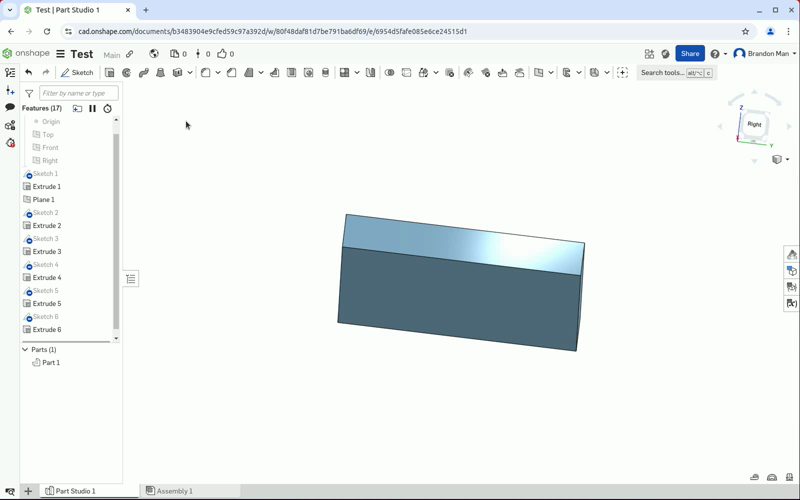
key(right, 3)
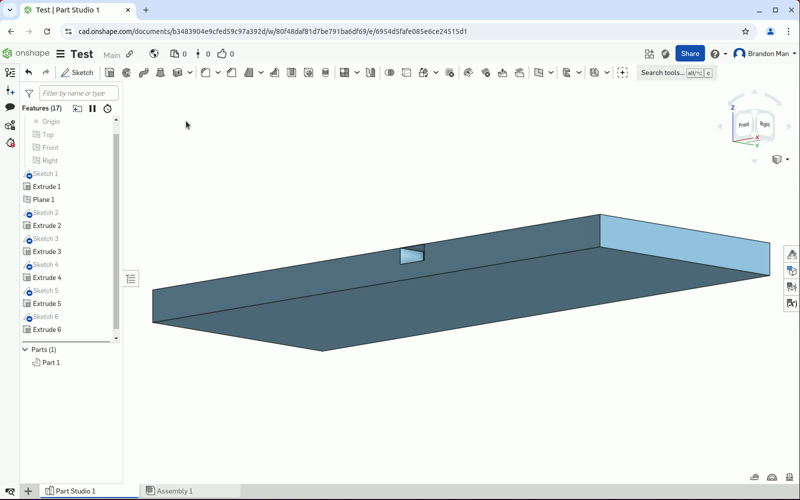
key(down, 3)
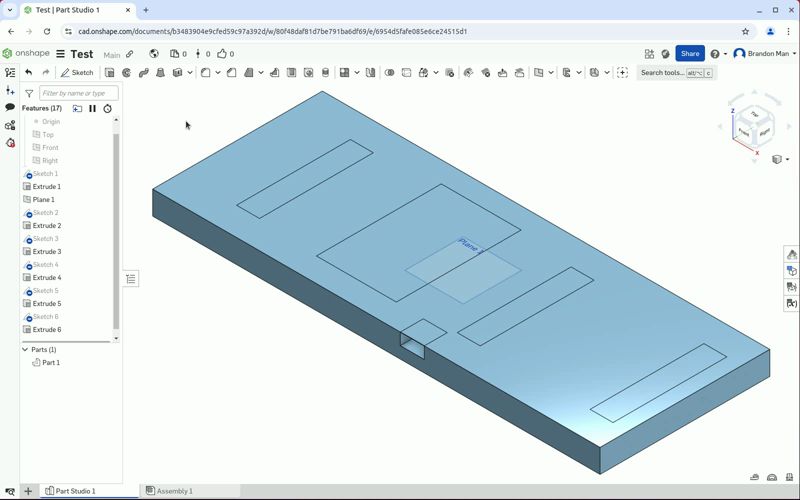
mouse_move(69, 176)
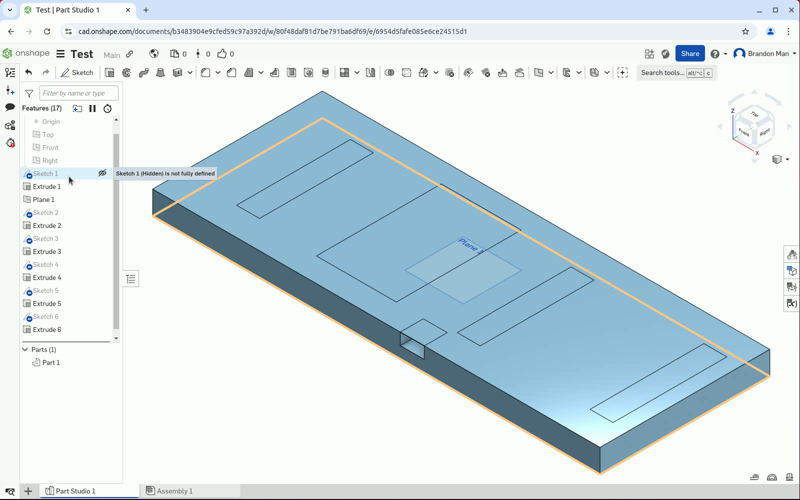
click(69, 176)